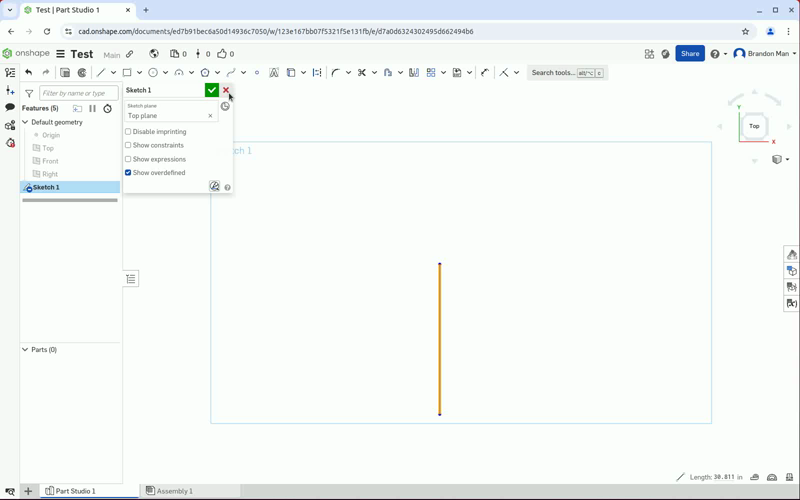
key(shift+h)
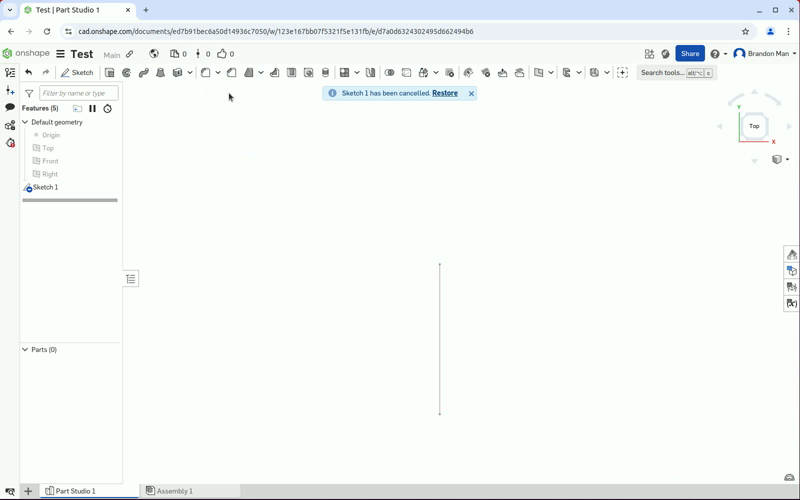
key(shift+s)
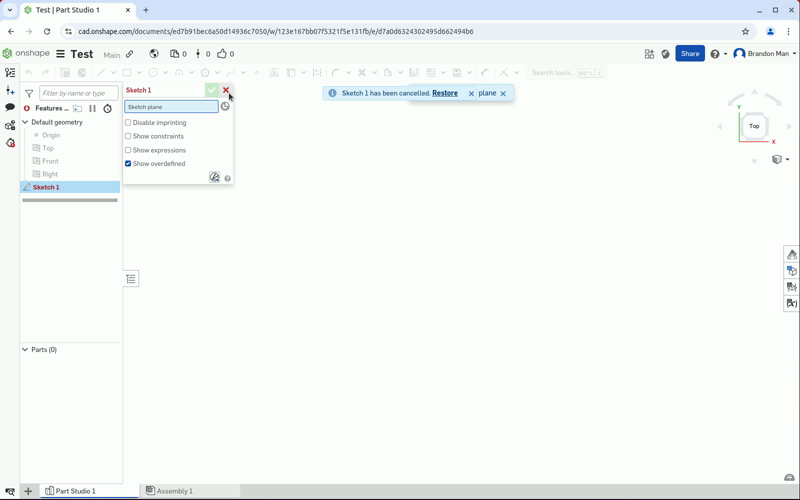
mouse_move(73, 150)
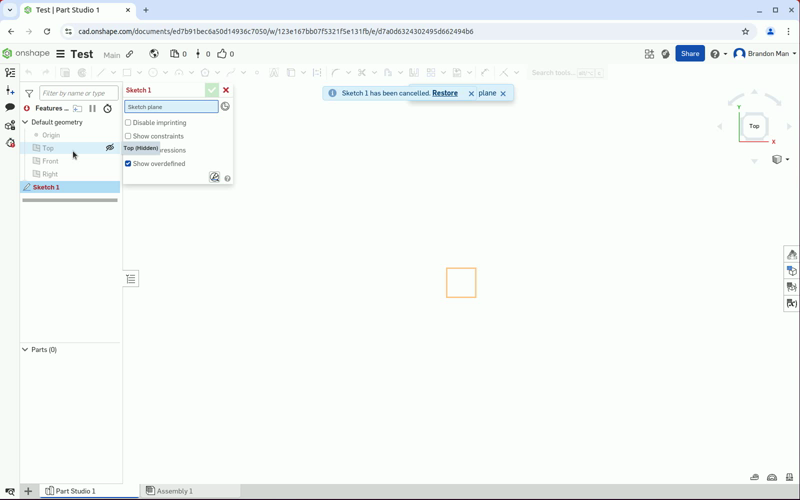
click(73, 150)
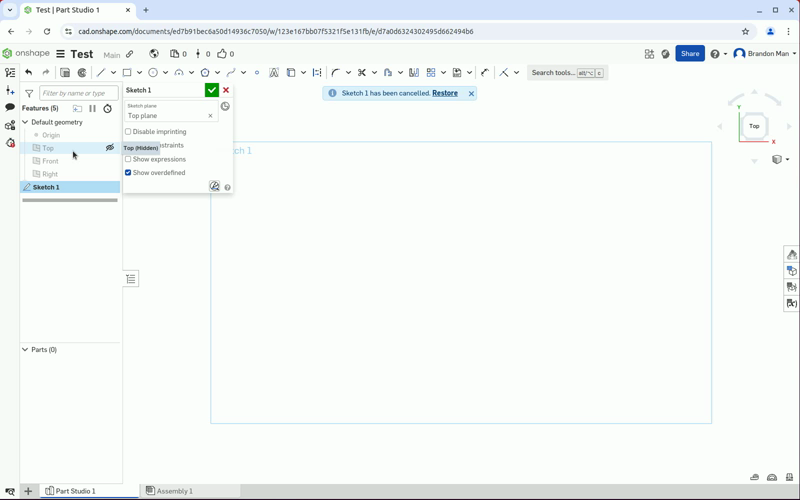
mouse_move(73, 352)
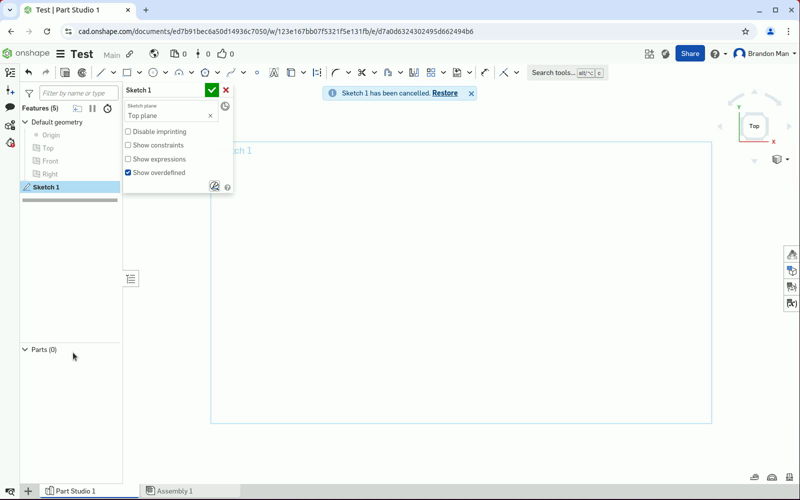
key(y)
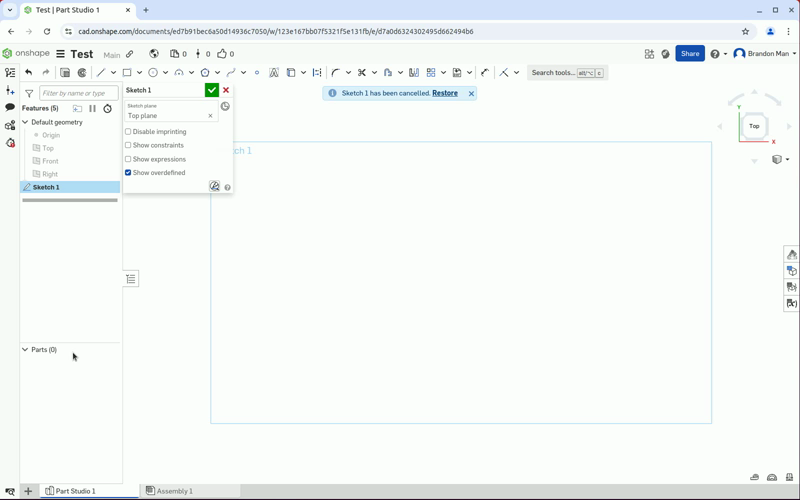
key(l)
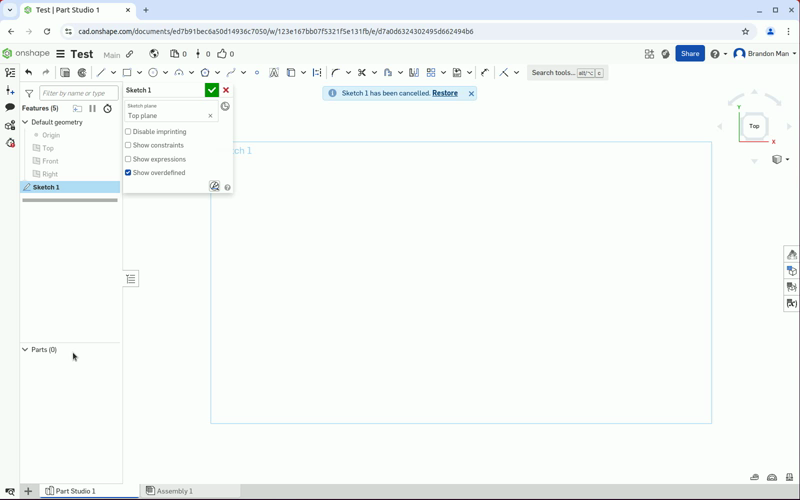
key_down(shift)
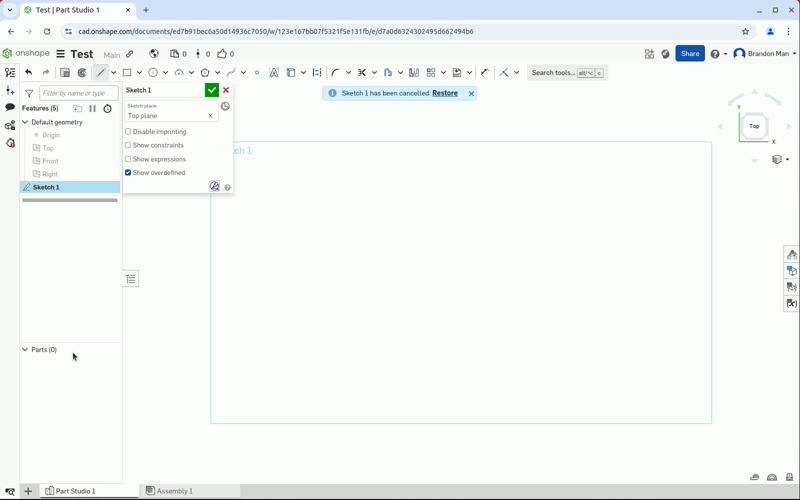
mouse_move(466, 199)
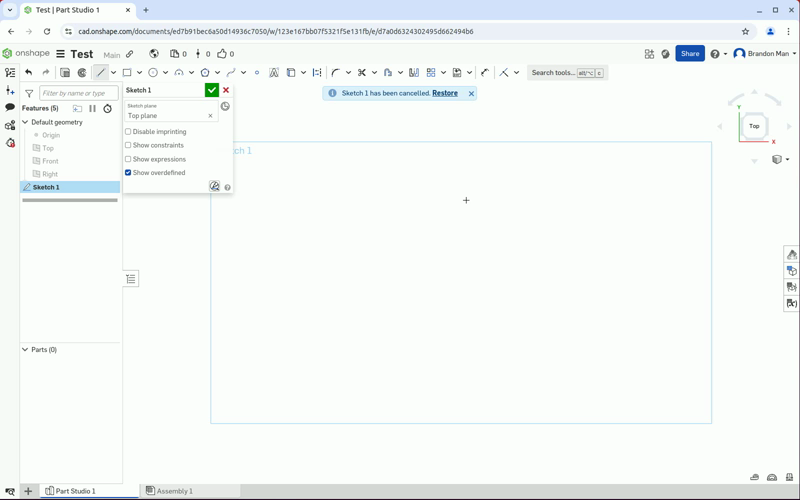
click(466, 199)
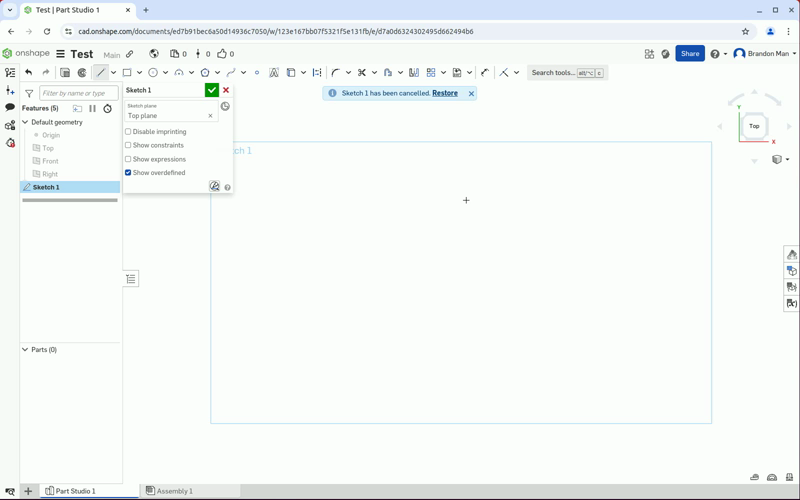
key_up(shift)
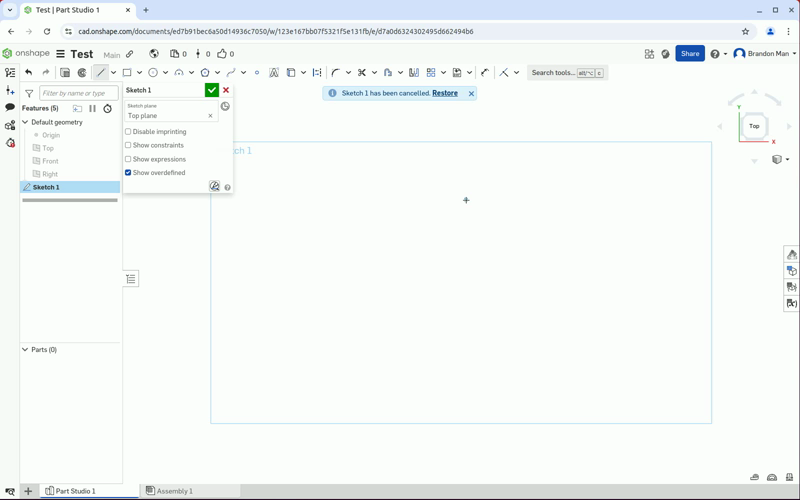
key_down(shift)
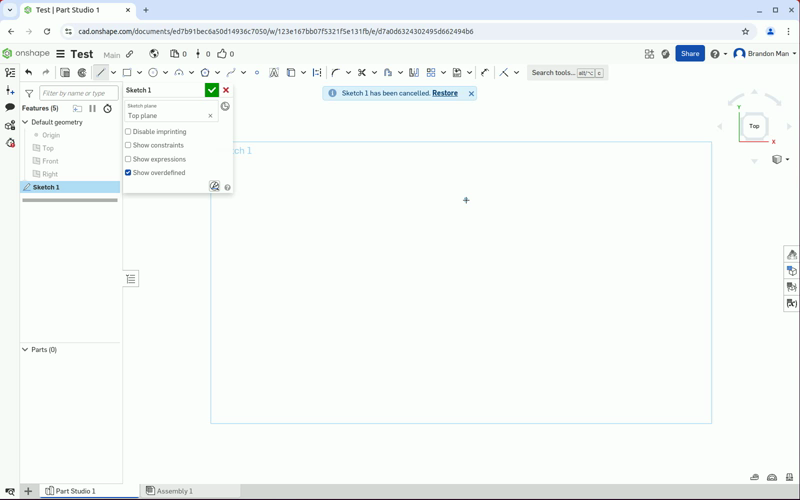
mouse_move(496, 199)
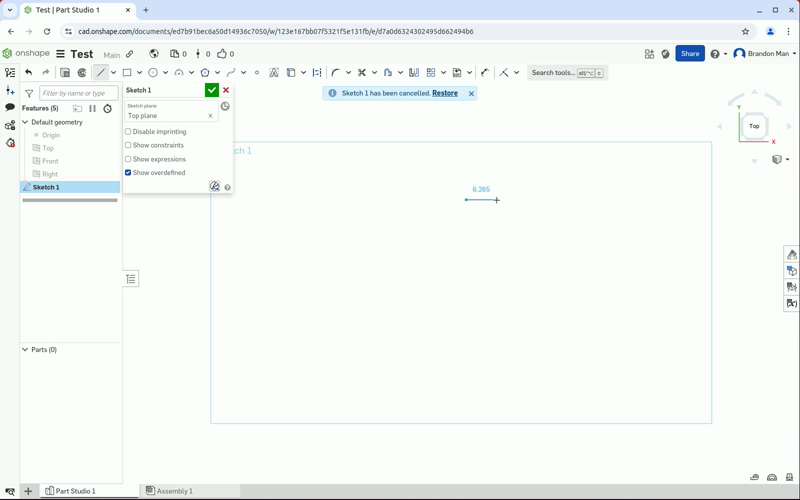
mouse_move(487, 199)
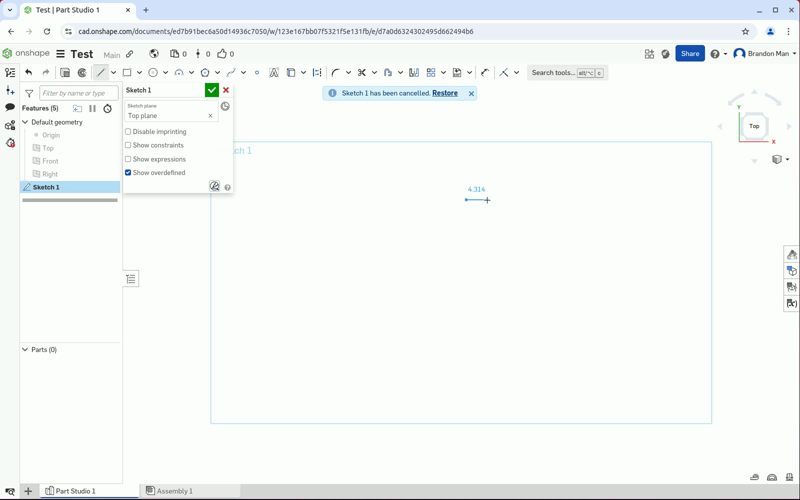
click(487, 199)
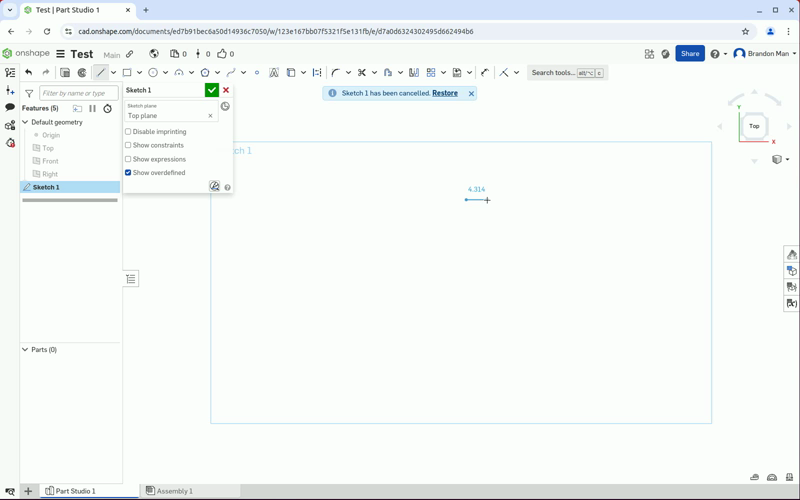
key_up(shift)
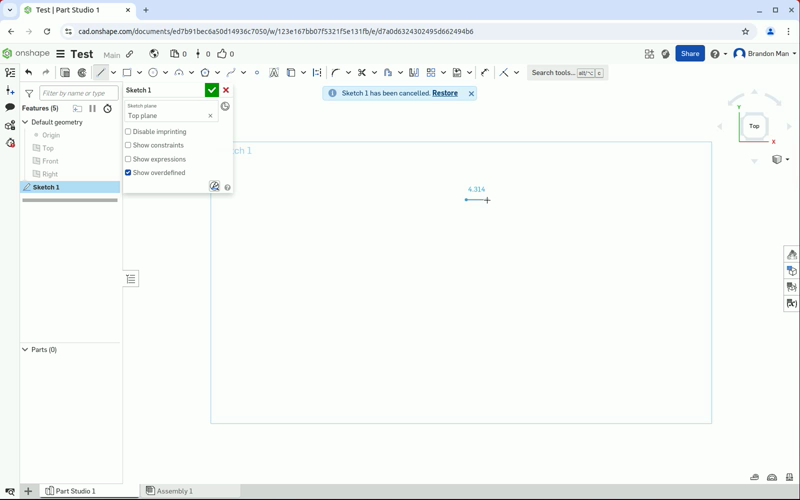
key_down(shift)
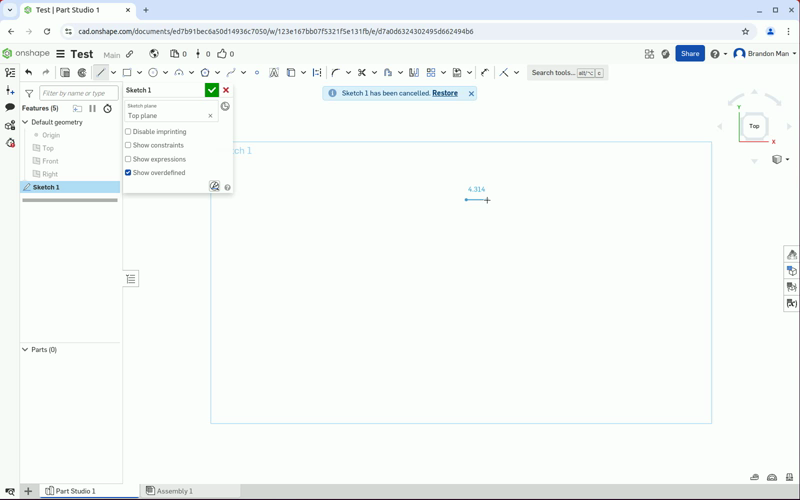
mouse_move(517, 199)
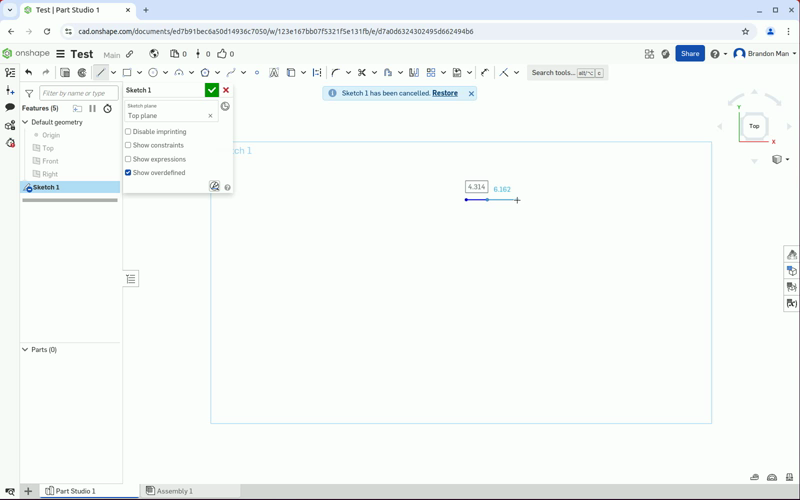
mouse_move(487, 190)
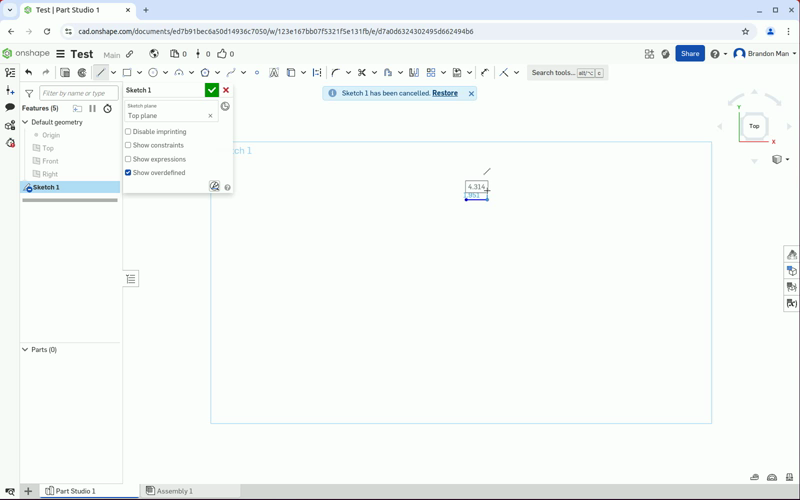
click(487, 190)
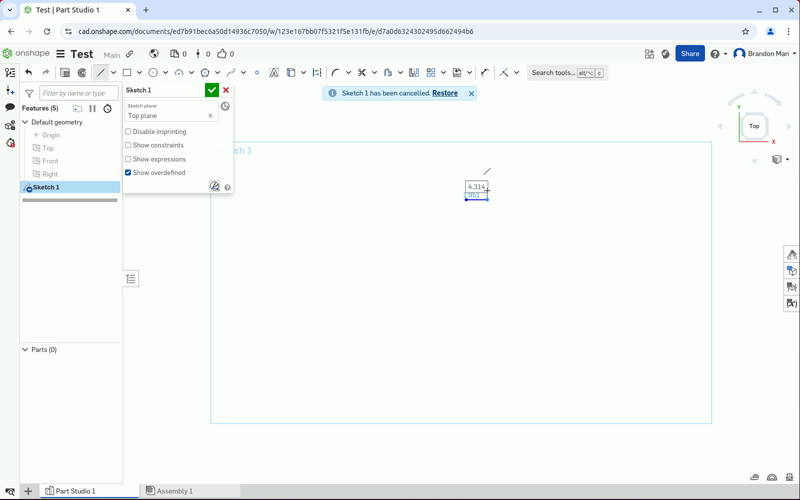
key_up(shift)
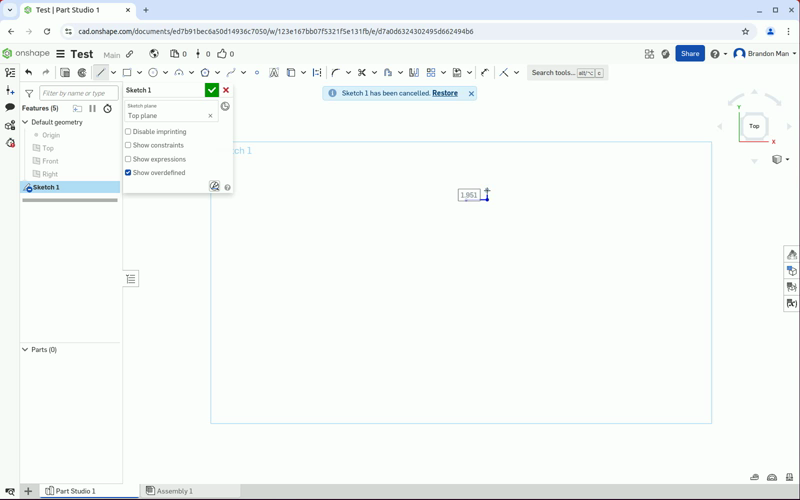
key_down(shift)
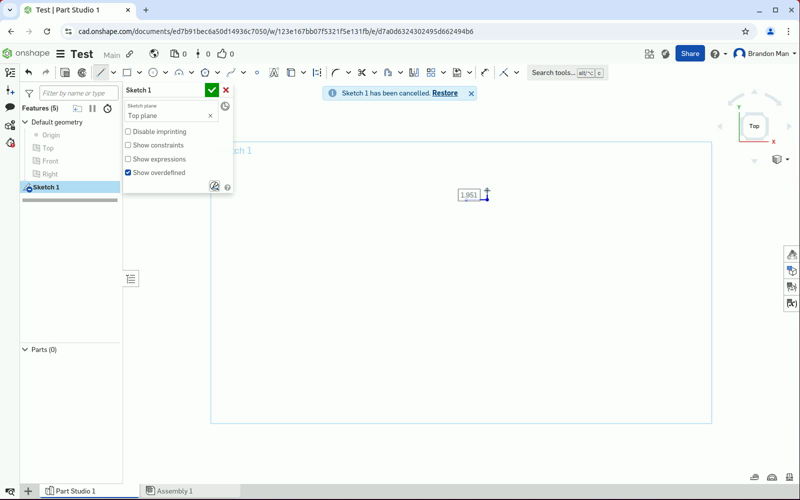
mouse_move(517, 190)
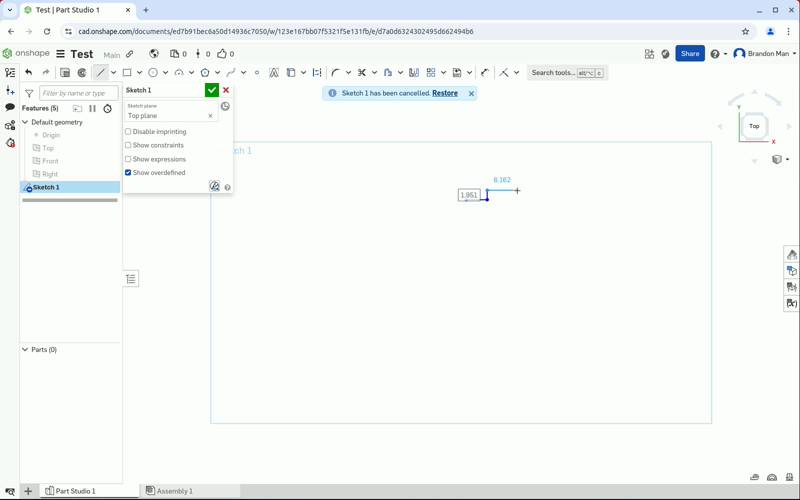
mouse_move(474, 190)
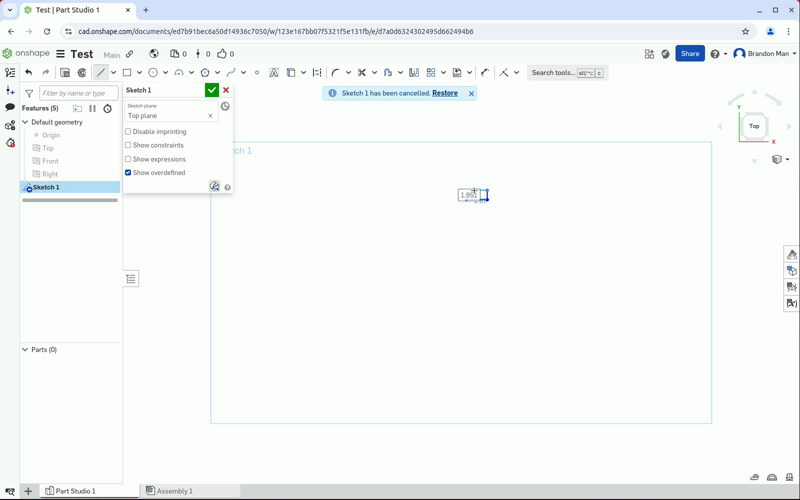
click(474, 190)
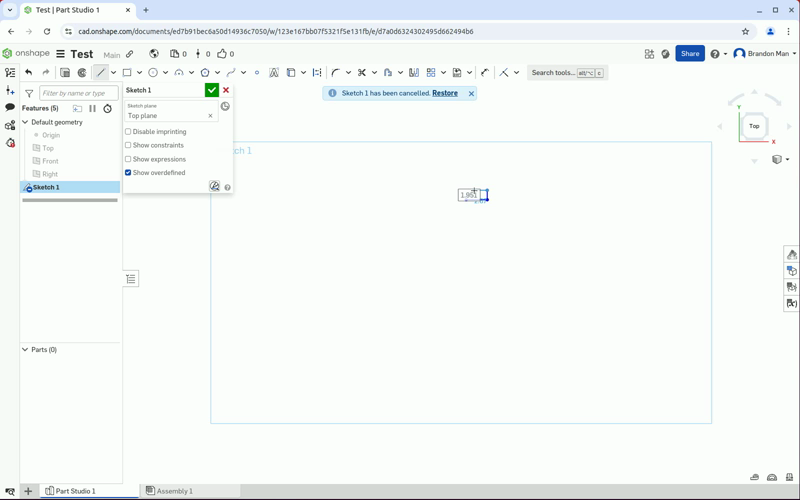
key_up(shift)
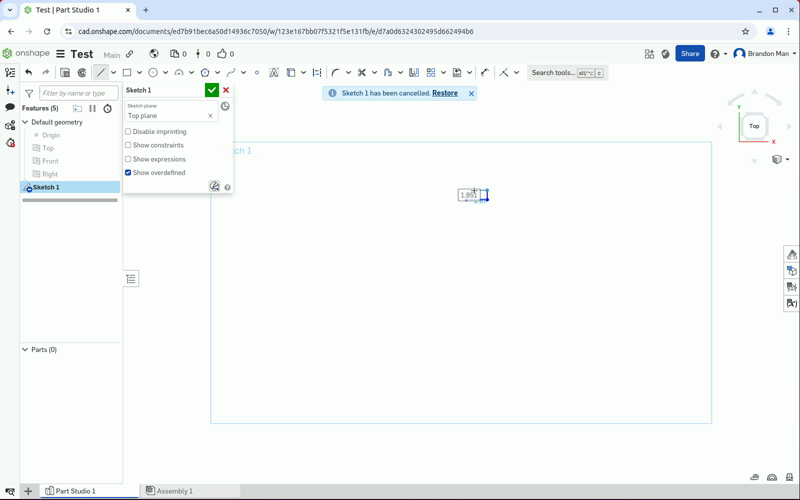
key_down(shift)
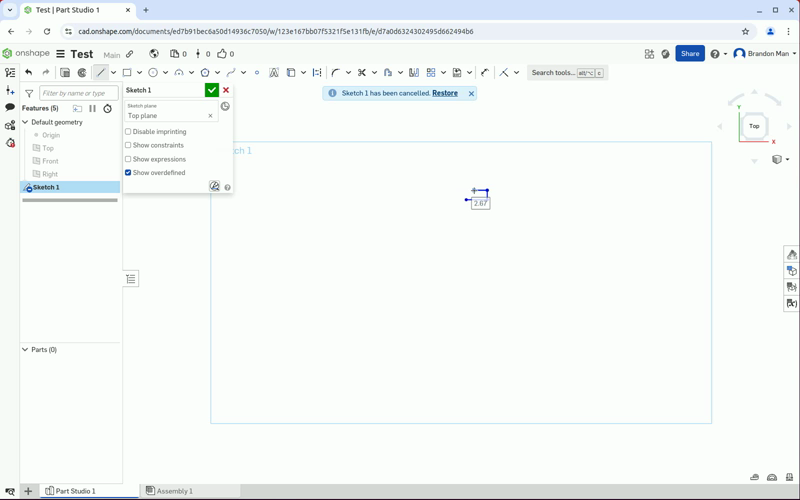
mouse_move(504, 190)
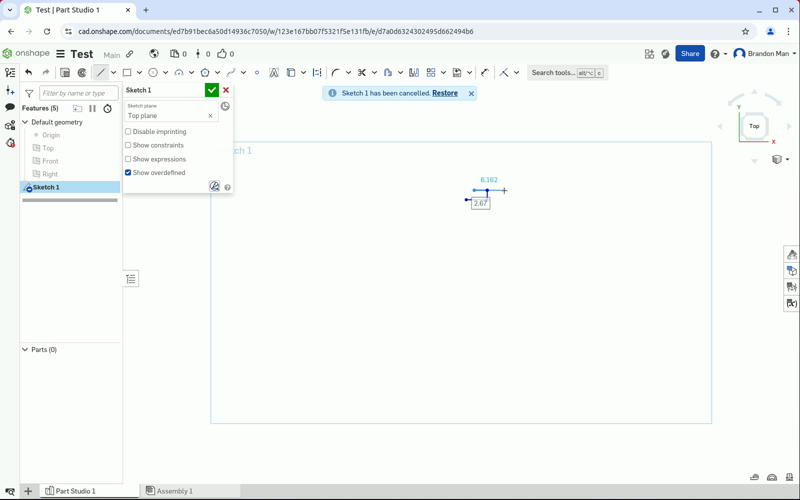
mouse_move(474, 169)
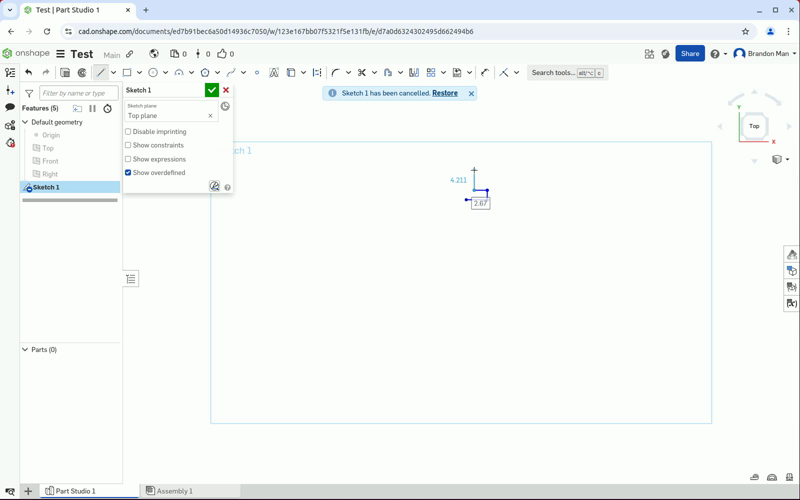
click(474, 169)
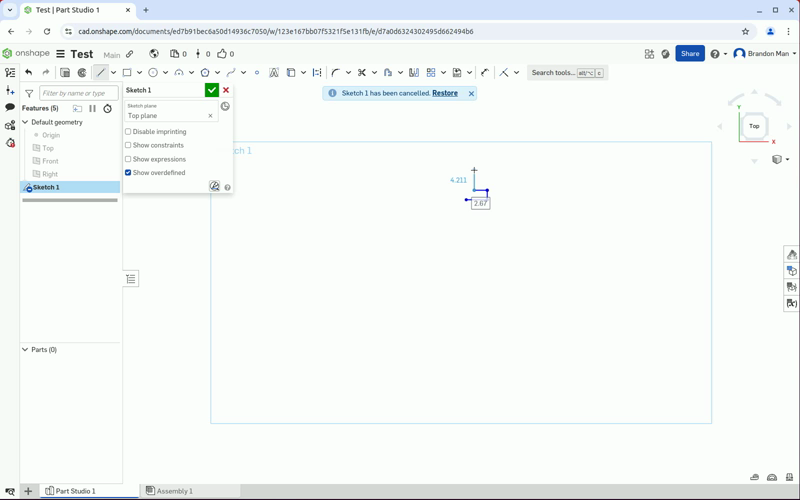
key_up(shift)
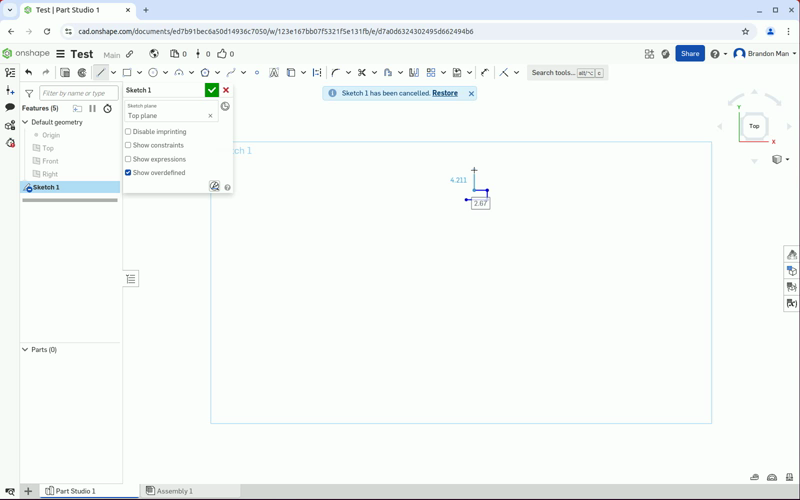
key_down(shift)
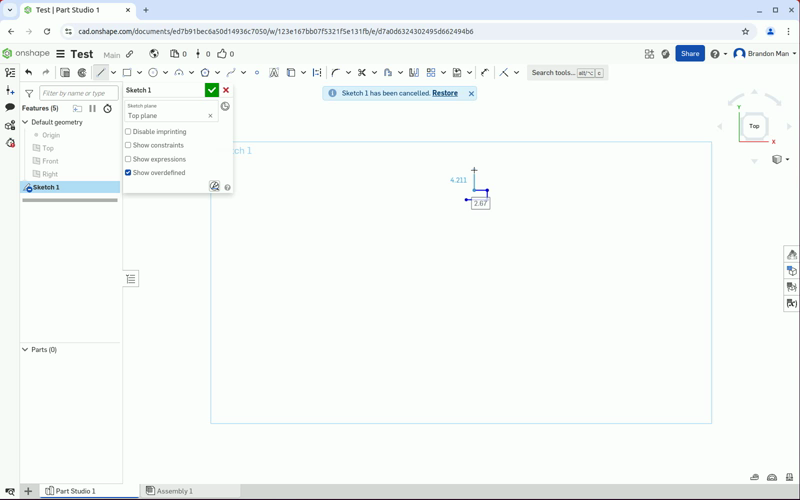
mouse_move(504, 169)
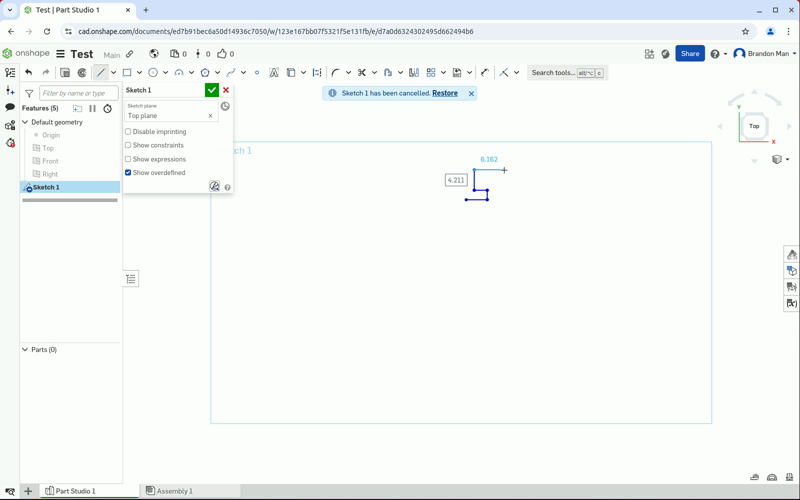
mouse_move(466, 169)
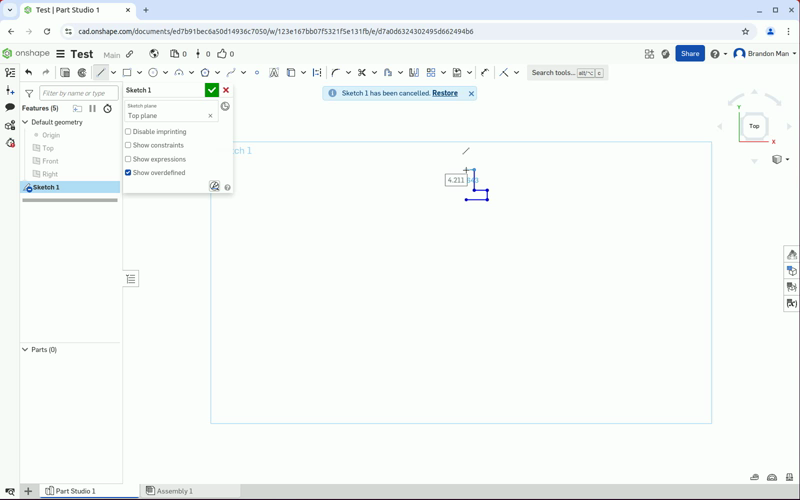
click(466, 169)
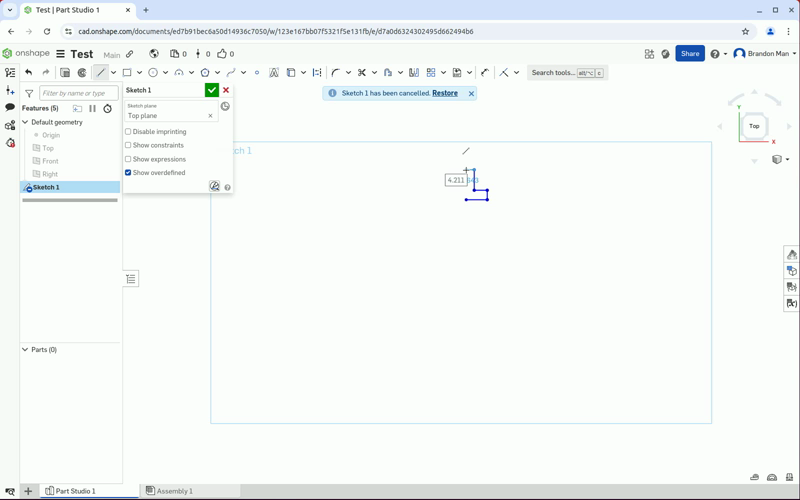
key_up(shift)
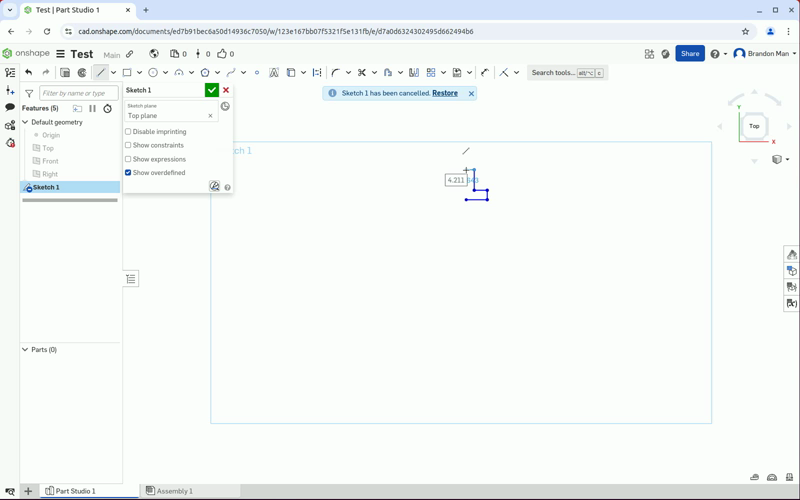
mouse_move(496, 169)
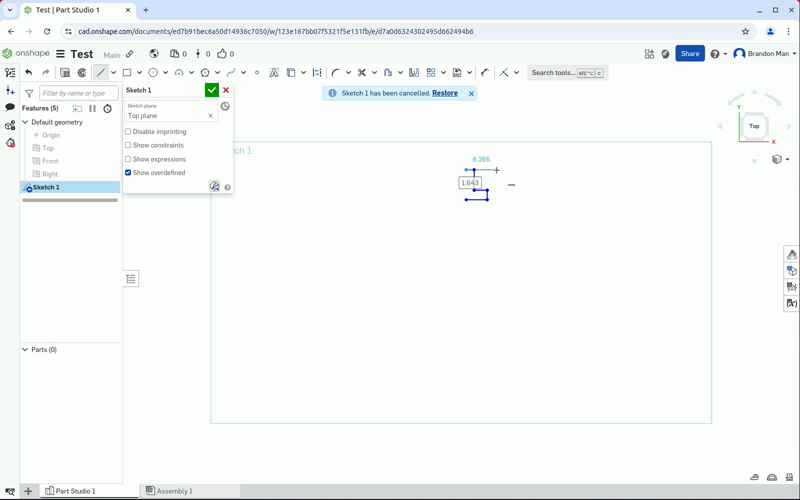
key_down(shift)
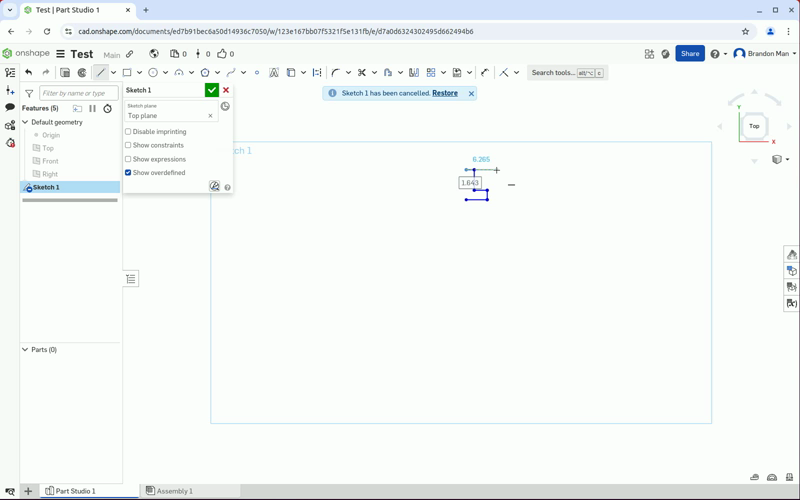
mouse_move(466, 199)
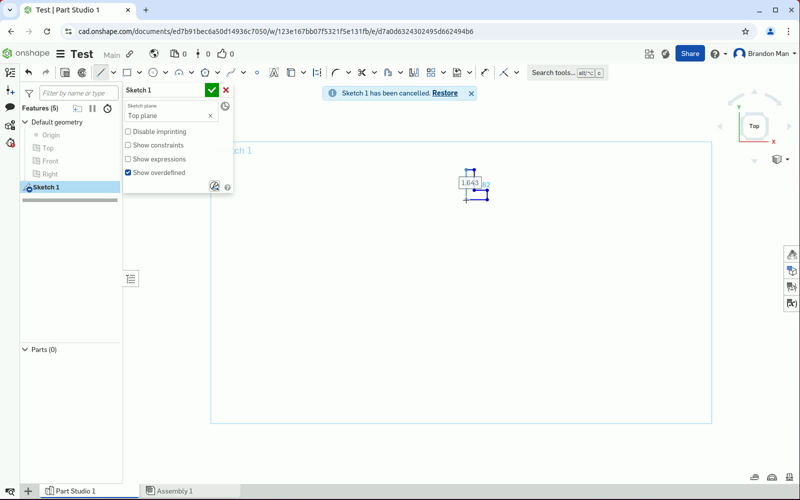
key_up(shift)
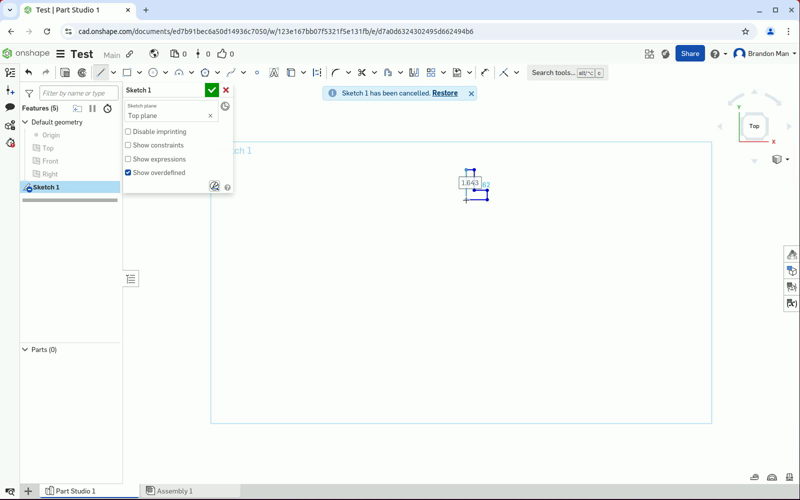
click(466, 199)
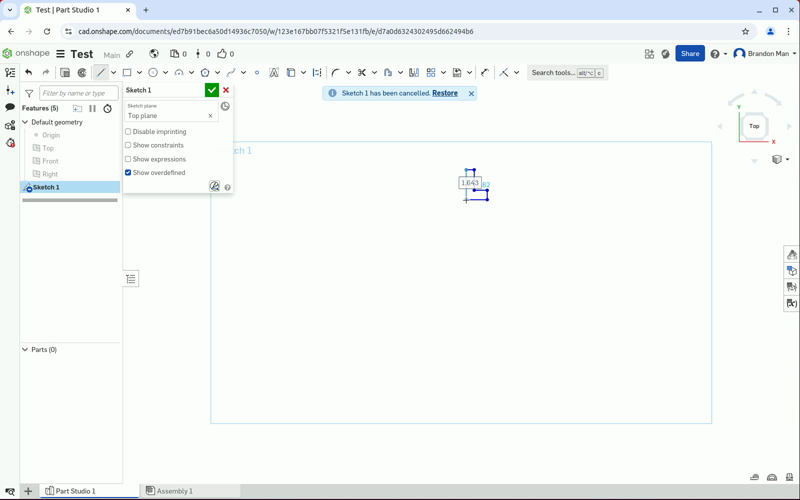
key(esc)
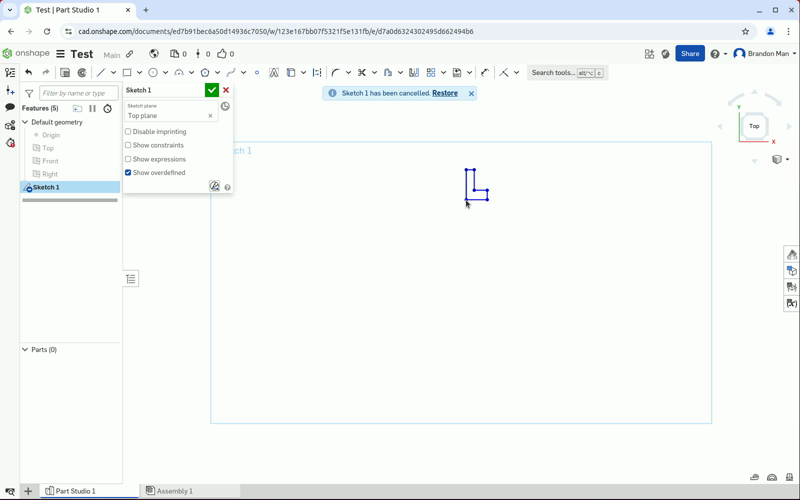
mouse_move(467, 175)
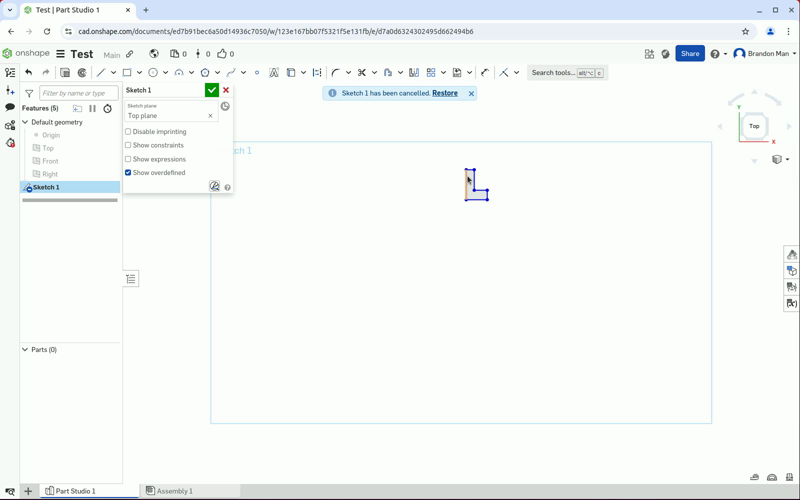
scroll(6)
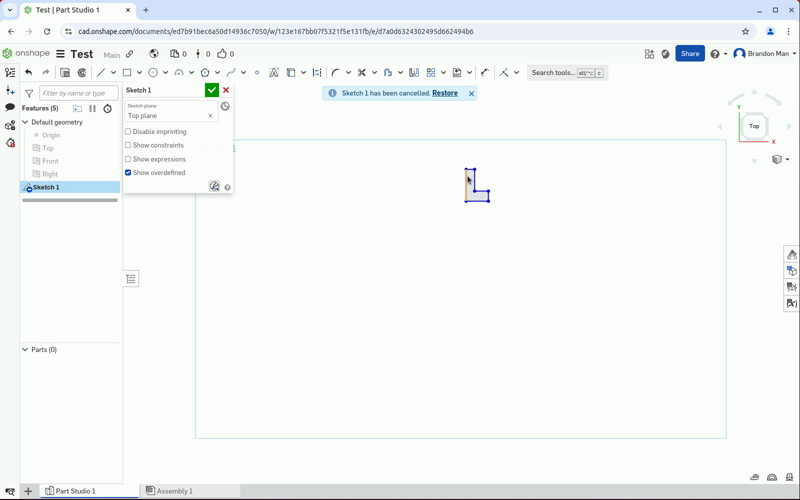
scroll(6)
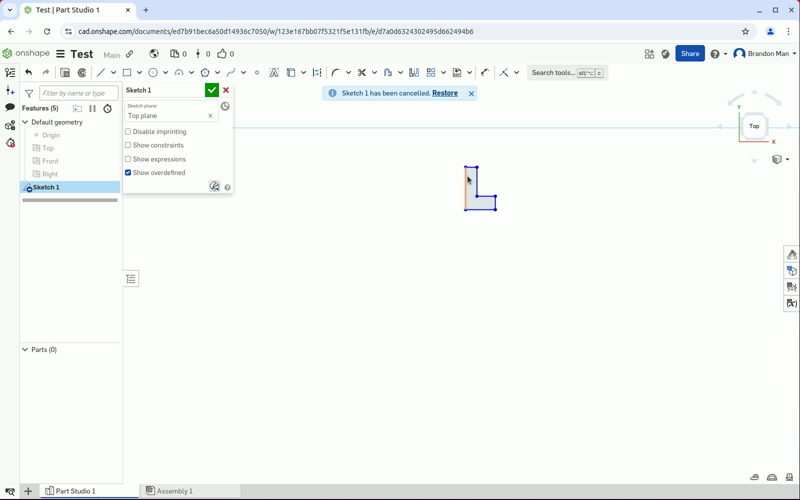
scroll(6)
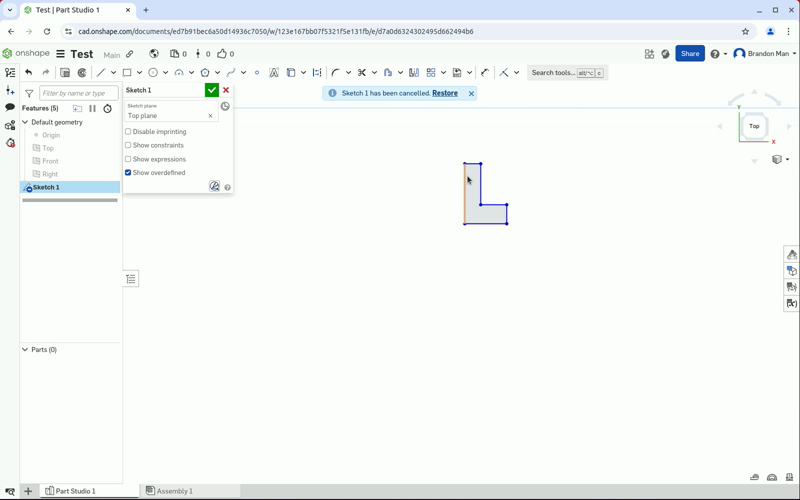
scroll(6)
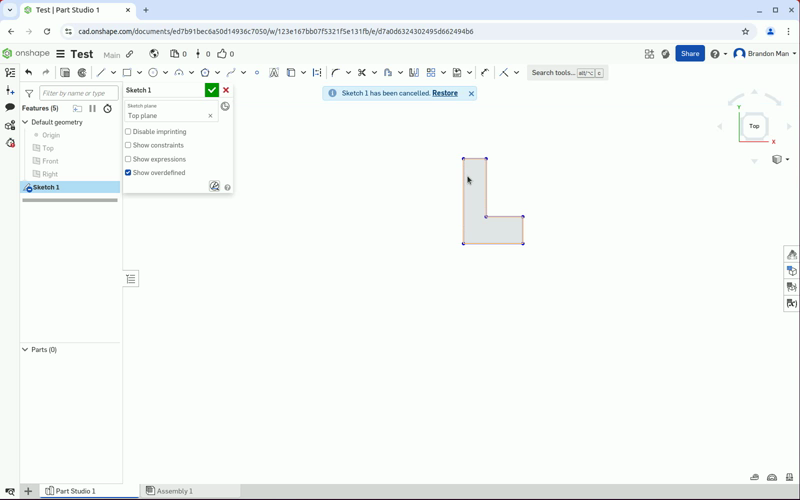
scroll(6)
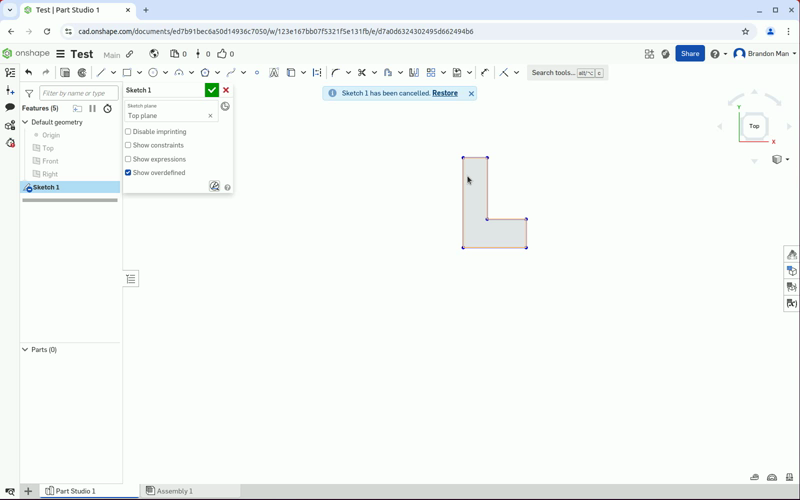
scroll(6)
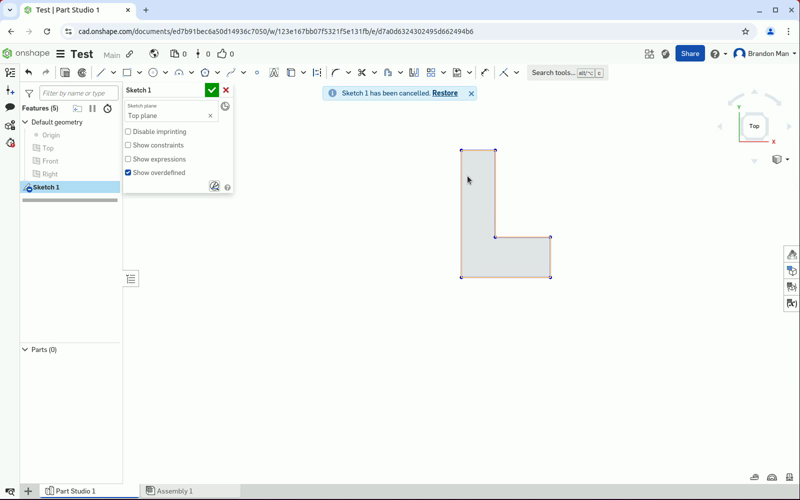
scroll(6)
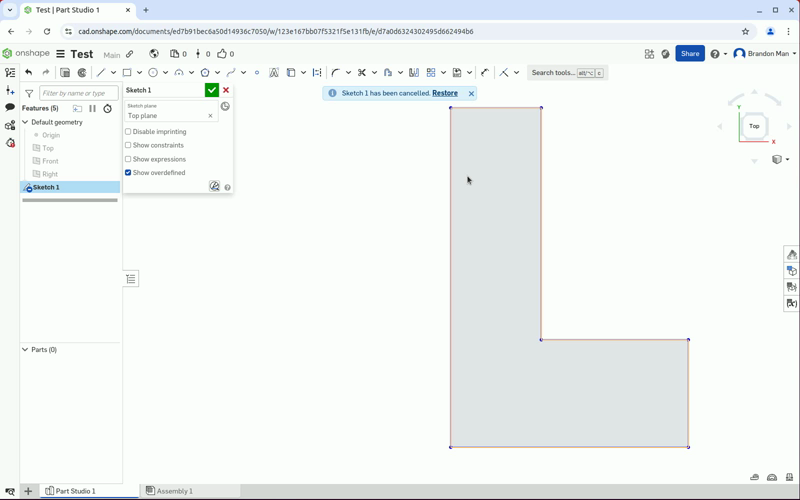
click(467, 175)
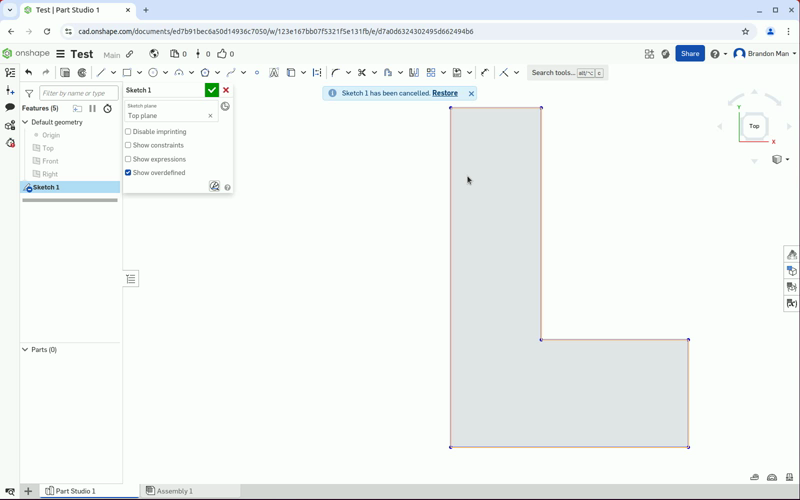
scroll(-6)
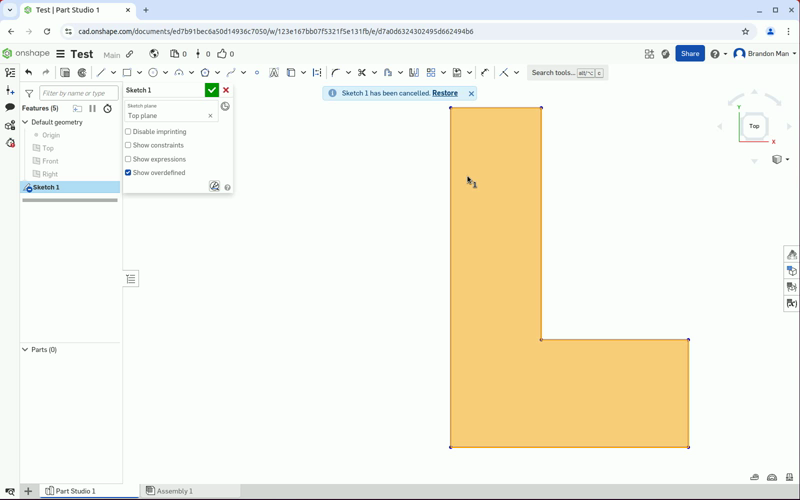
scroll(-6)
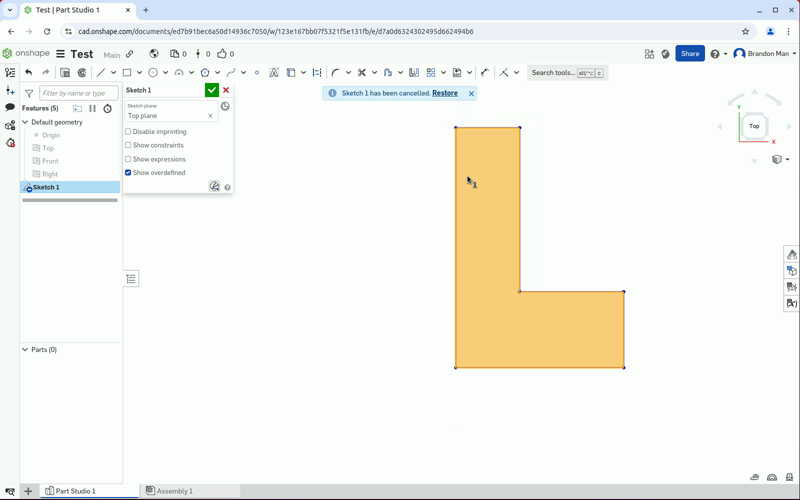
scroll(-6)
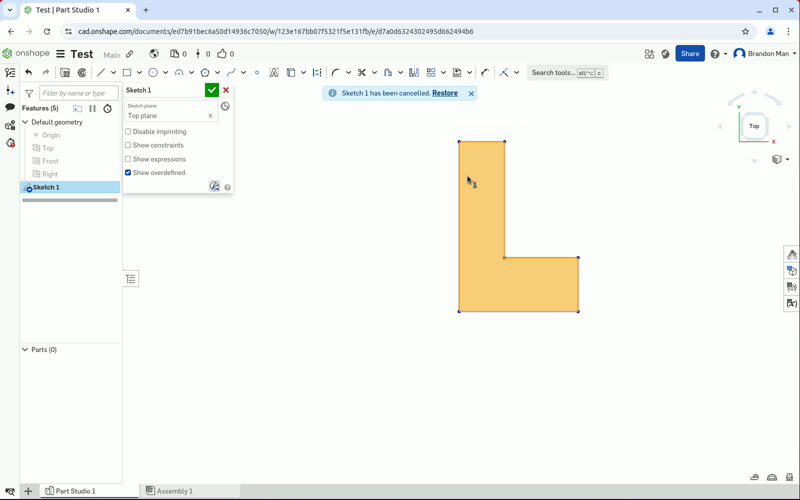
scroll(-6)
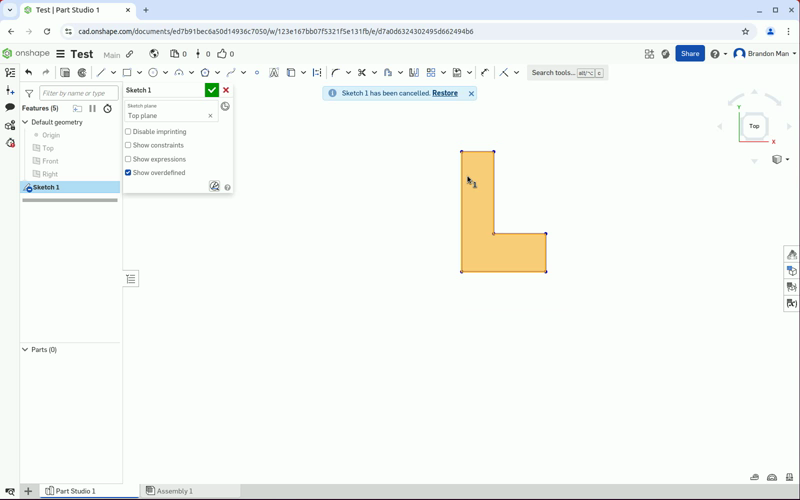
scroll(-6)
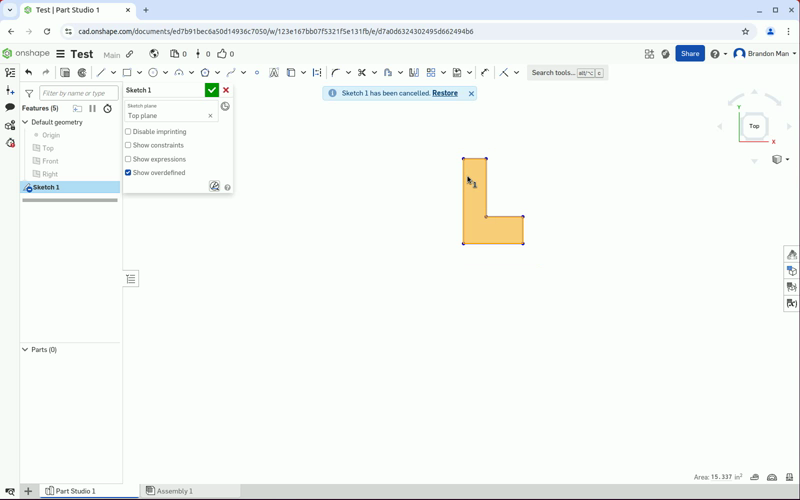
scroll(-6)
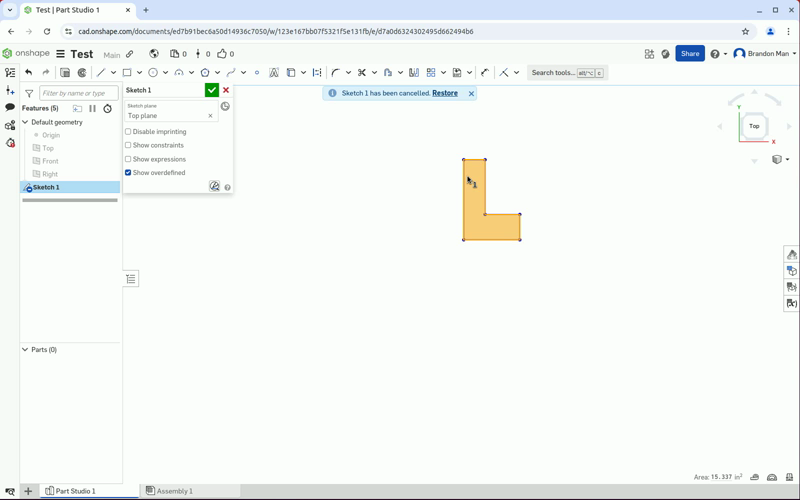
scroll(-6)
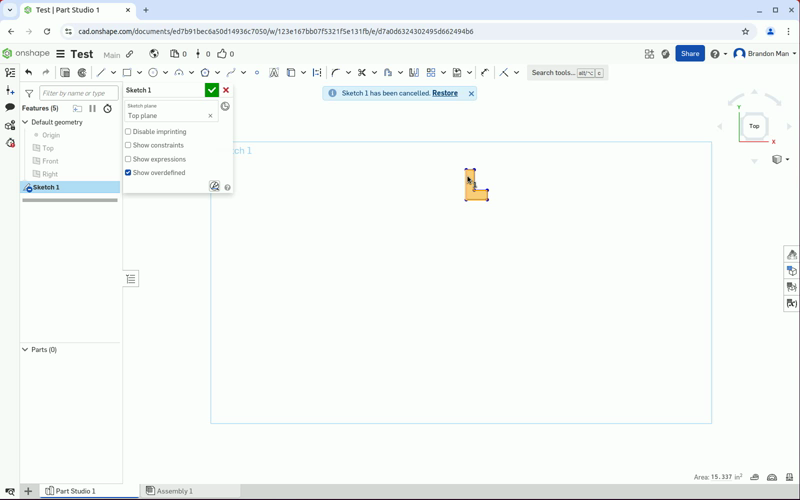
mouse_move(73, 352)
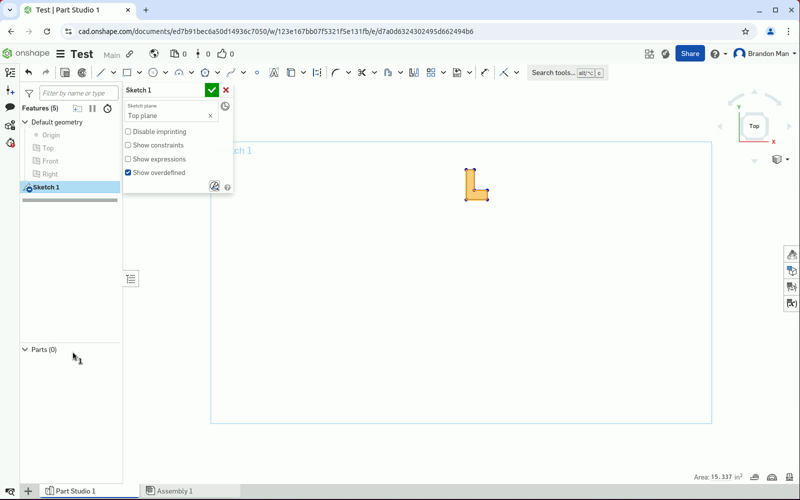
key(shift+y)
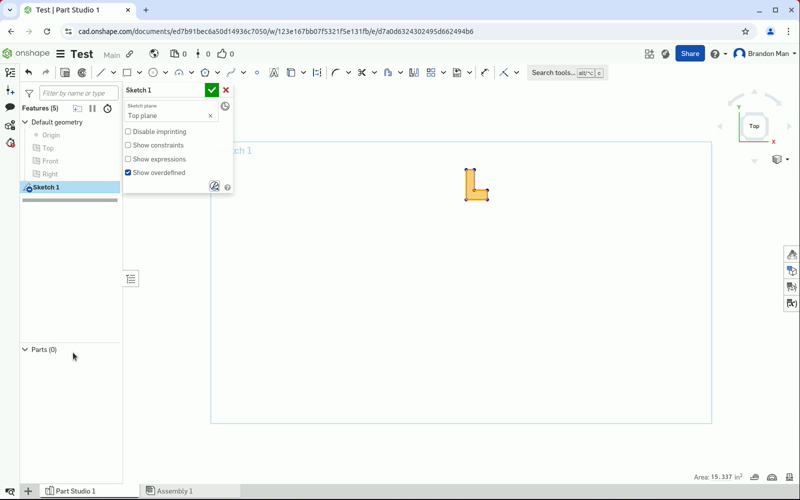
key(shift+e)
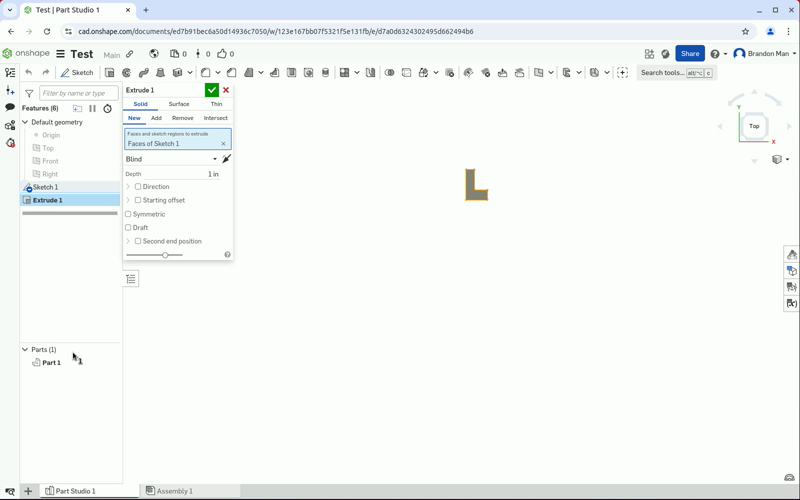
mouse_move(143, 106)
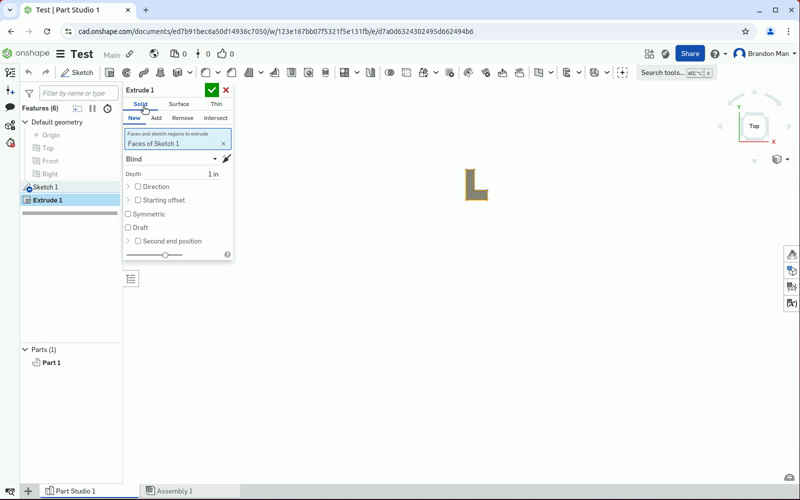
click(143, 106)
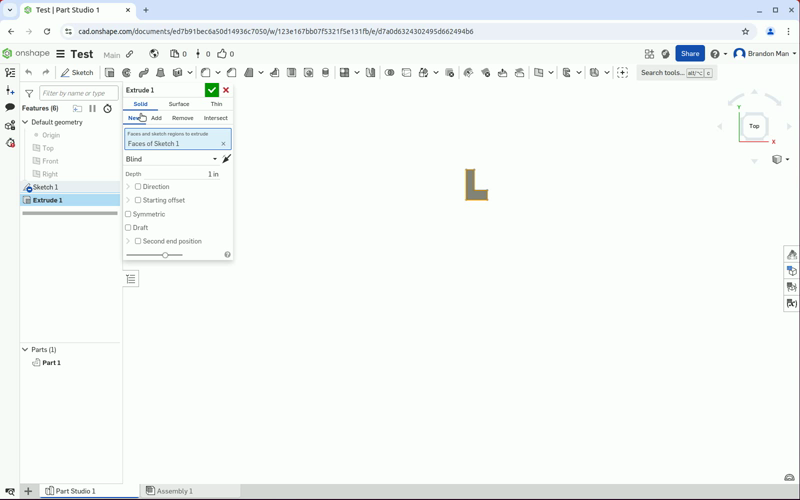
mouse_move(137, 120)
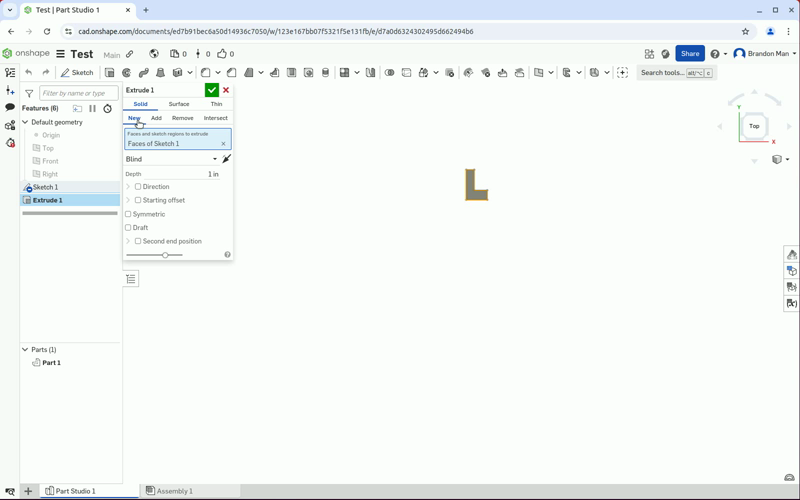
click(137, 120)
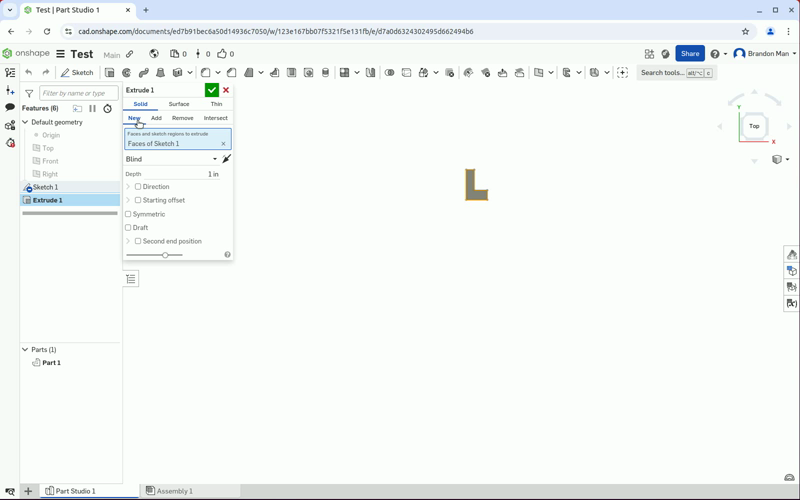
key(tab, 4)
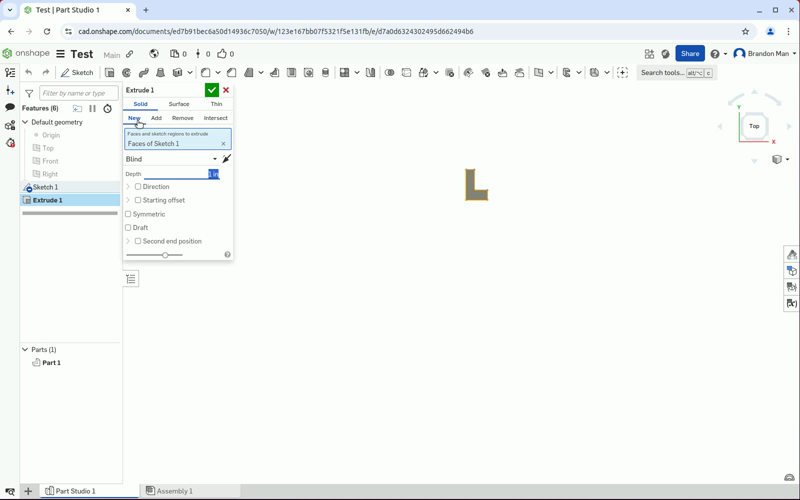
text(3.37)
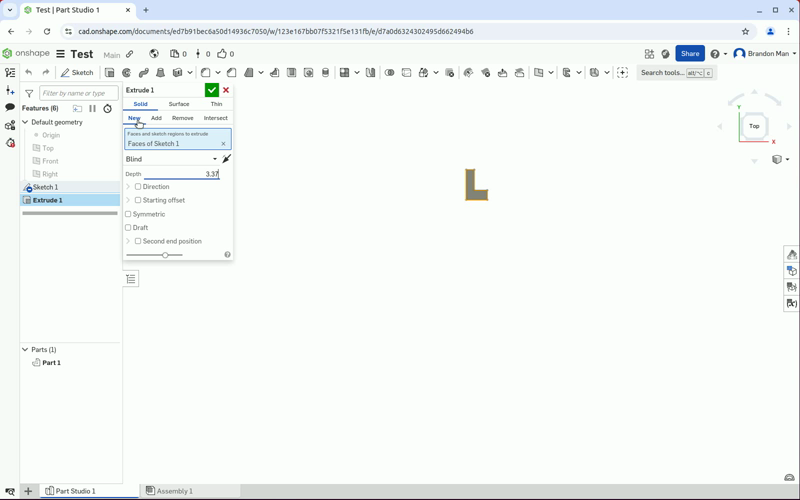
key(enter)
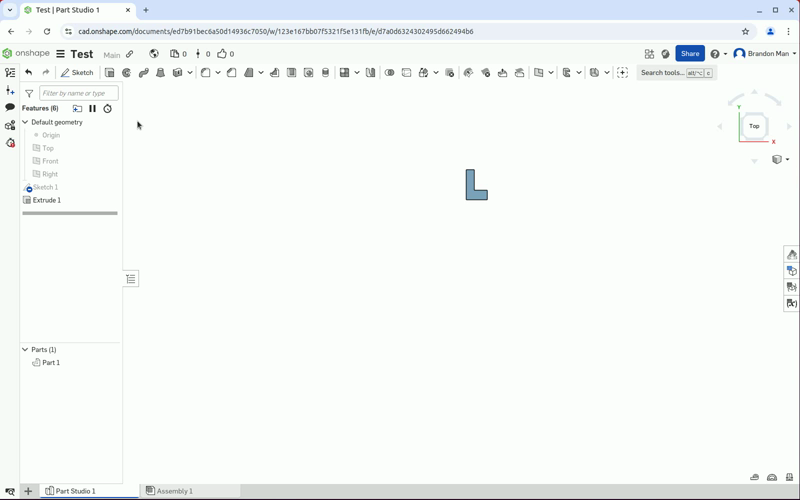
key(shift+h)
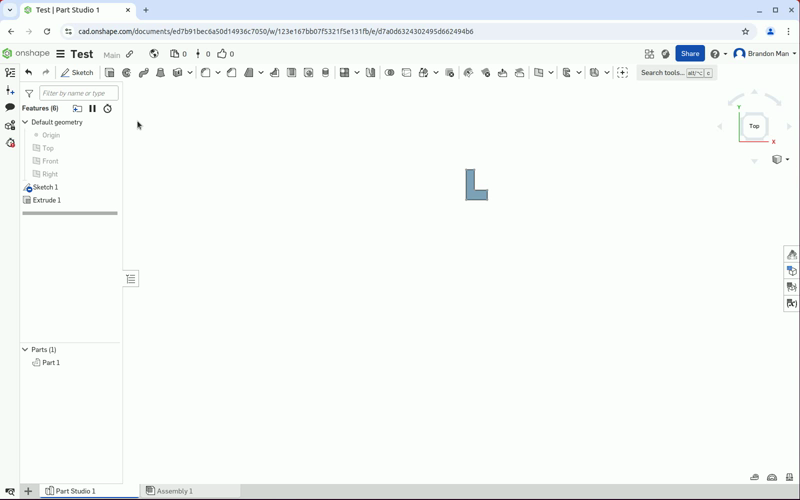
key(shift+h)
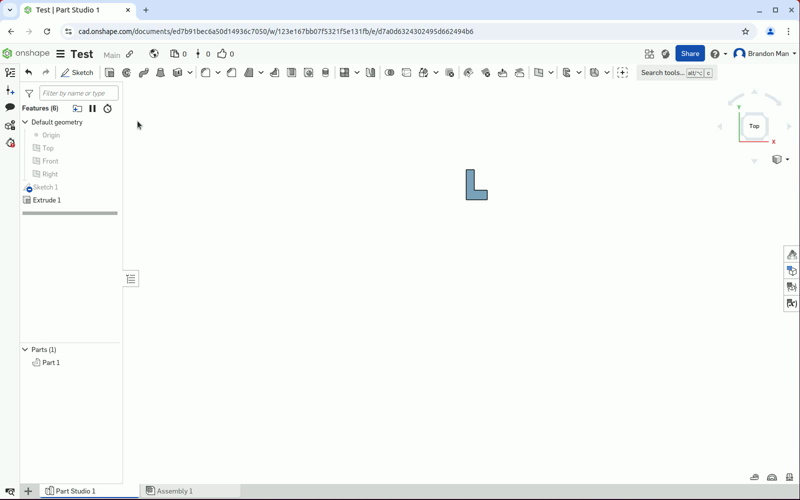
mouse_move(73, 189)
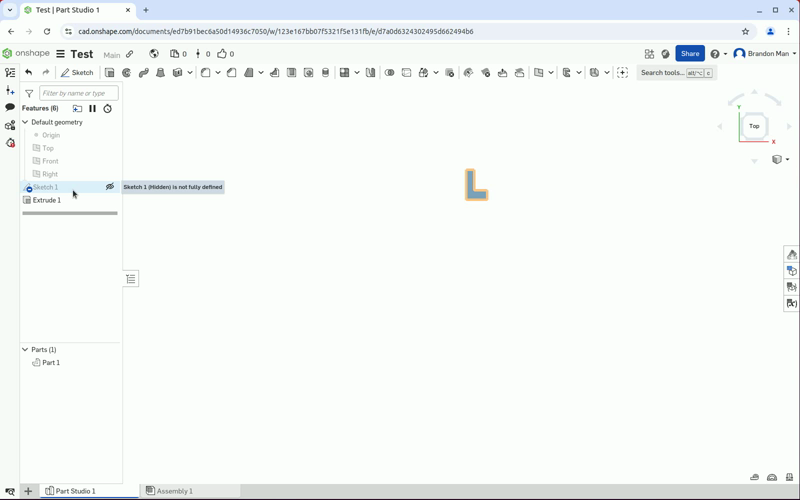
click(73, 189)
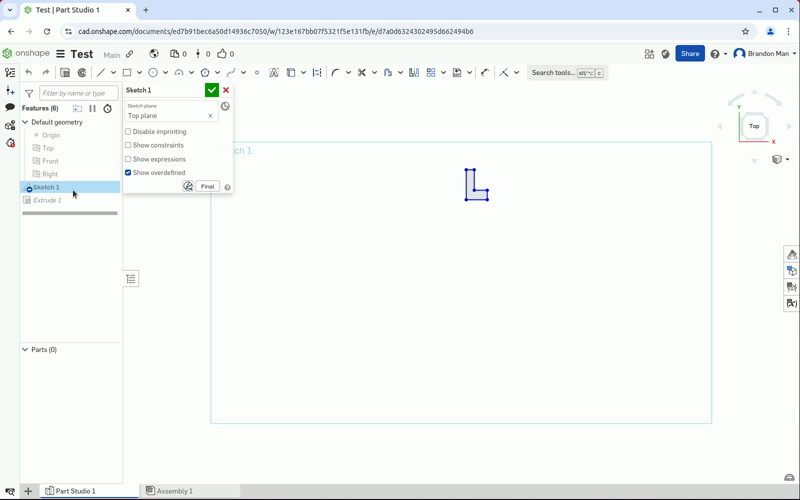
mouse_move(229, 92)
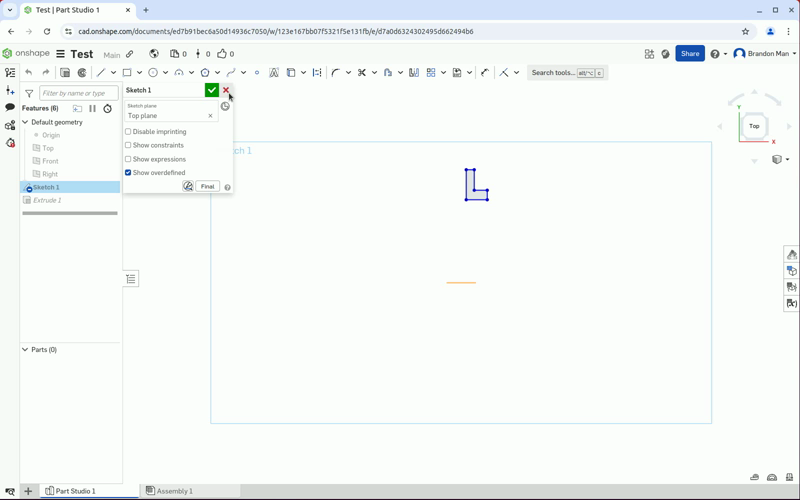
click(229, 92)
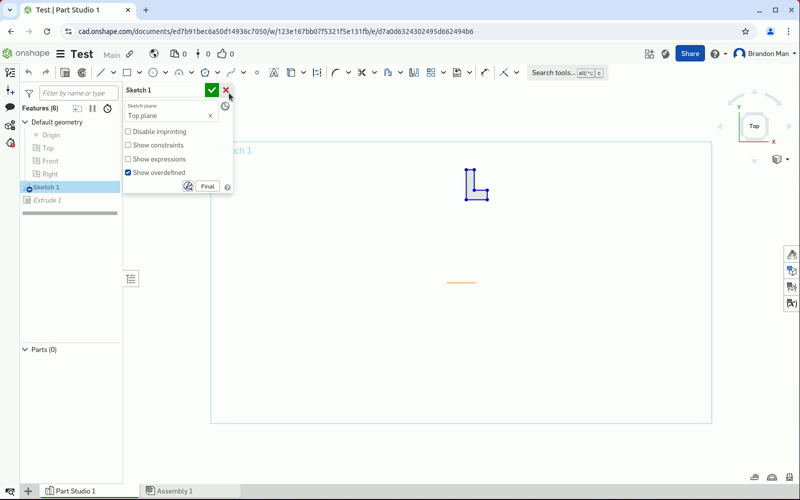
key(shift+s)
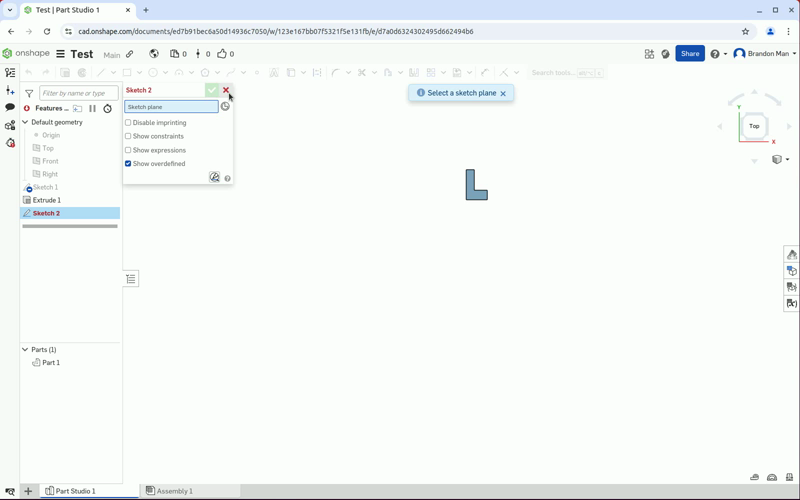
mouse_move(73, 150)
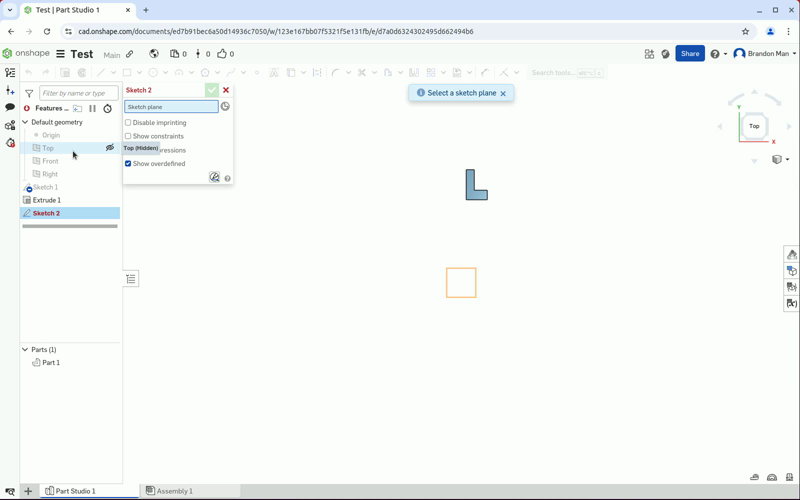
click(73, 150)
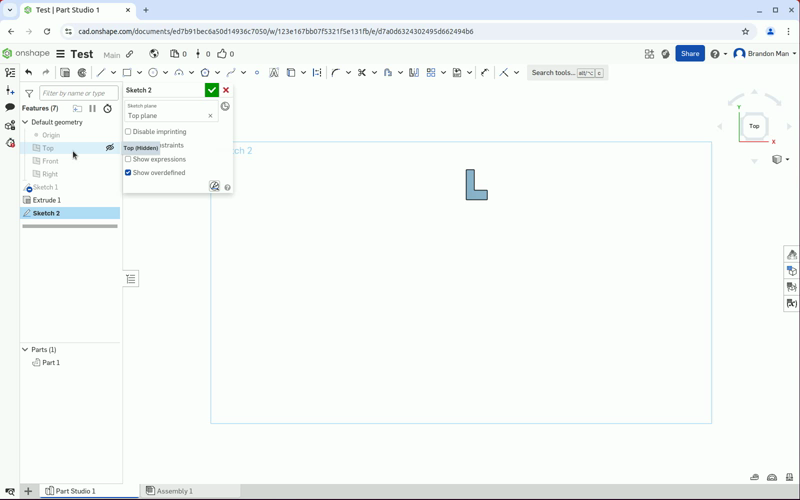
mouse_move(73, 352)
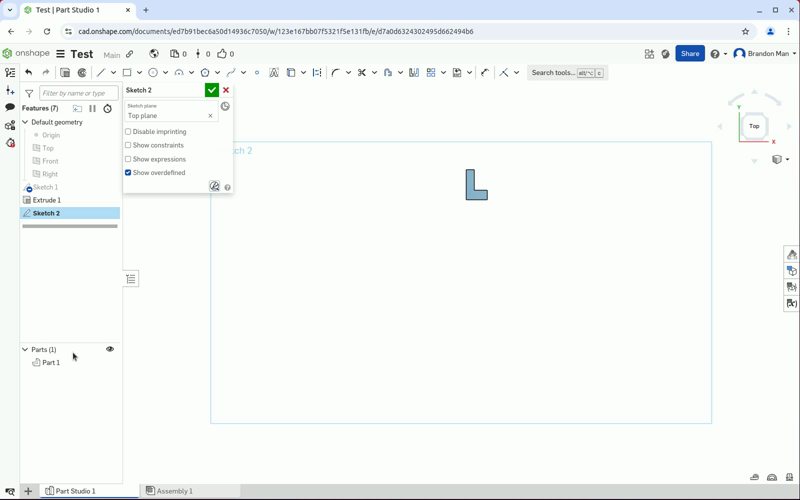
key(y)
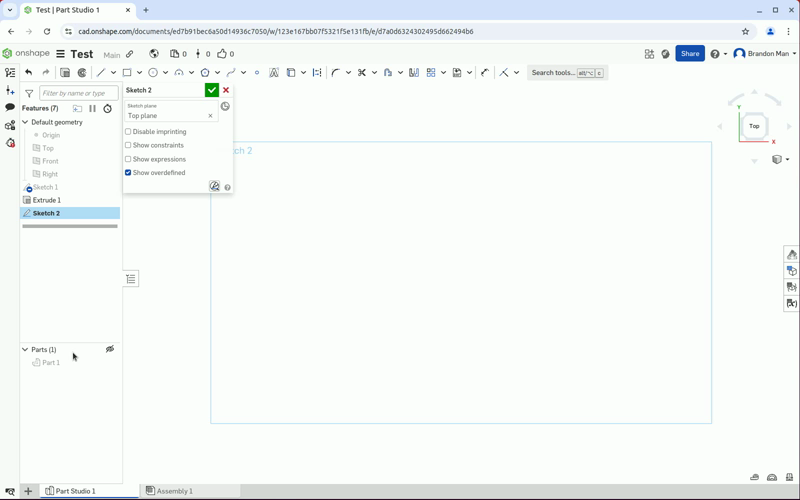
key(c)
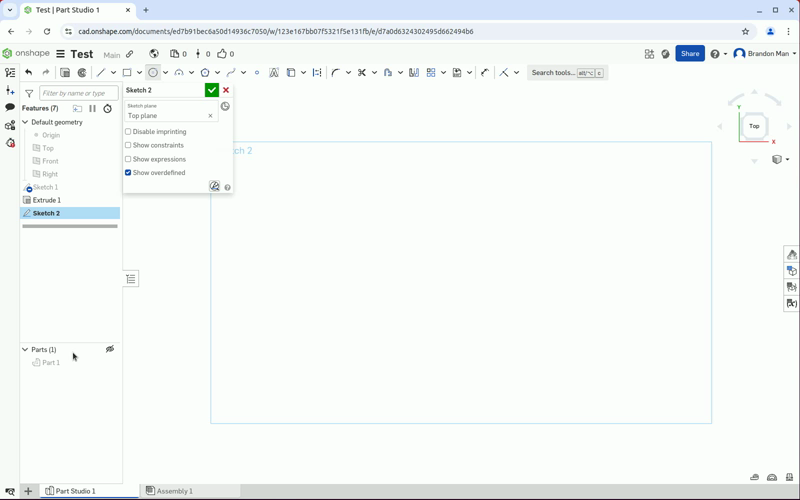
key_down(shift)
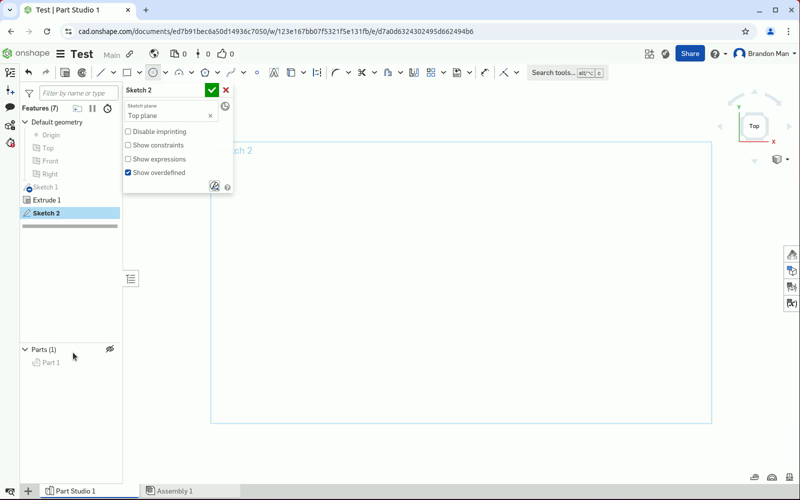
mouse_move(501, 207)
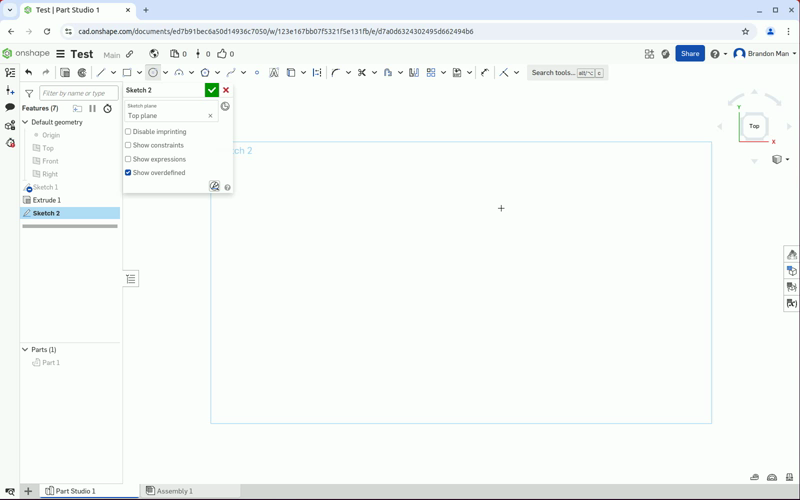
click(501, 207)
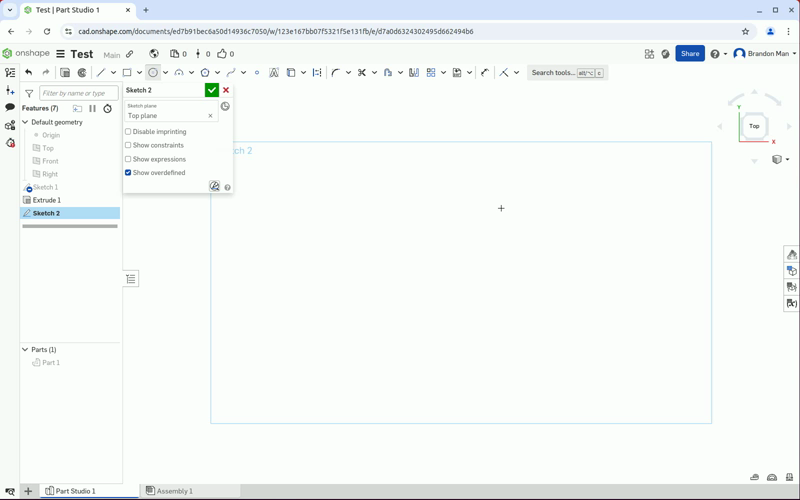
key_up(shift)
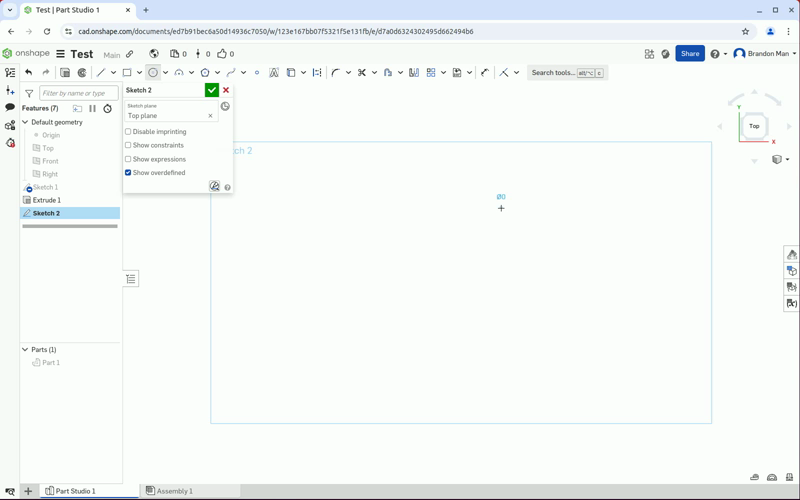
mouse_move(513, 207)
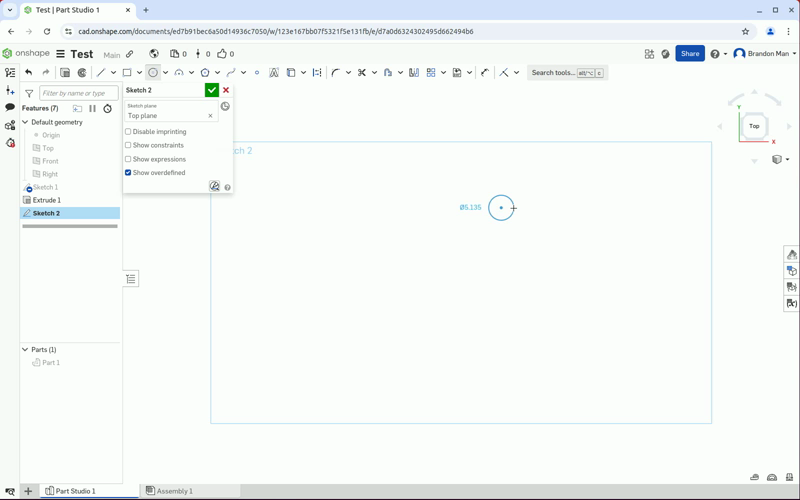
click(513, 207)
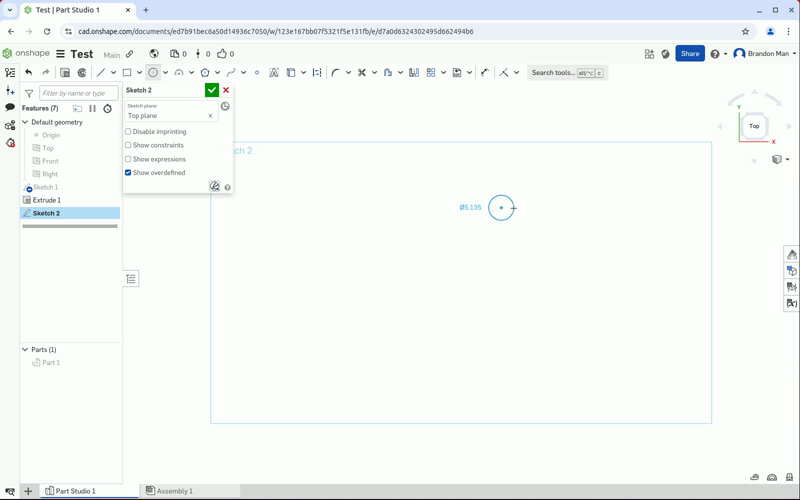
key(esc)
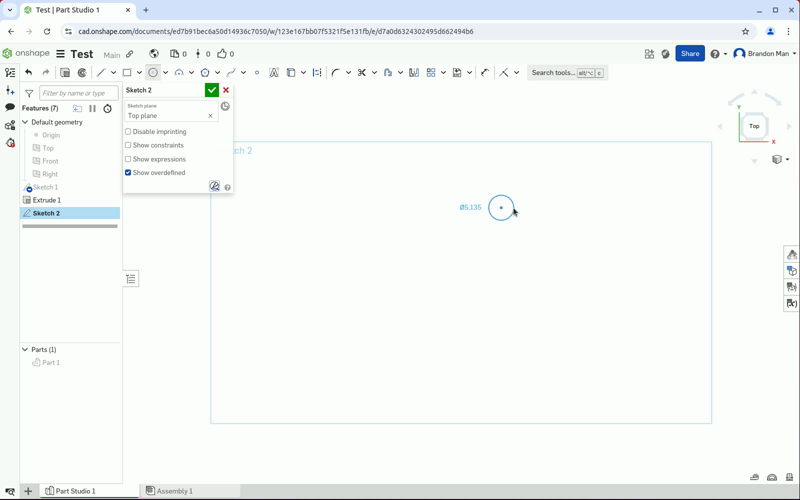
mouse_move(492, 213)
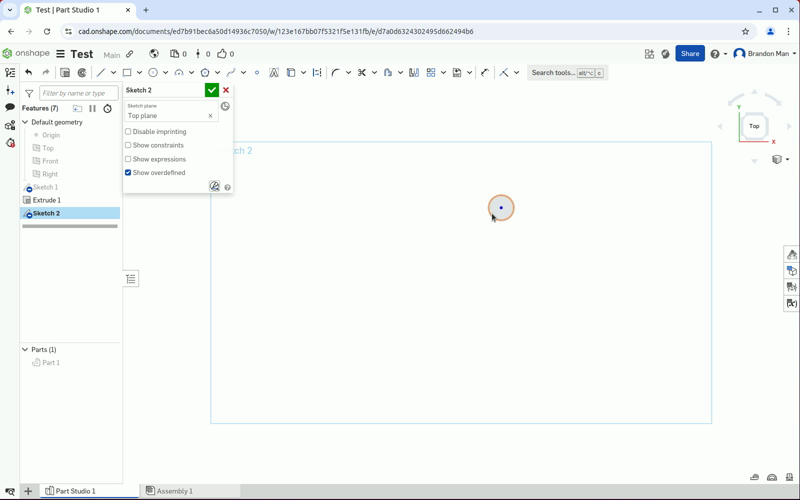
scroll(6)
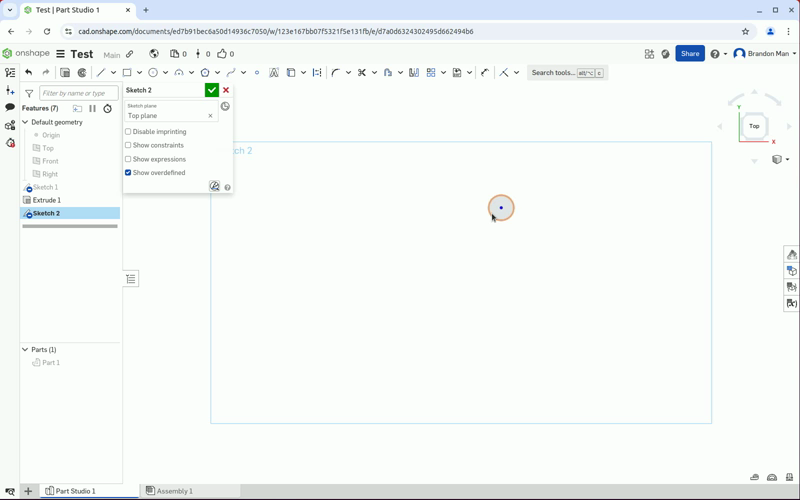
scroll(6)
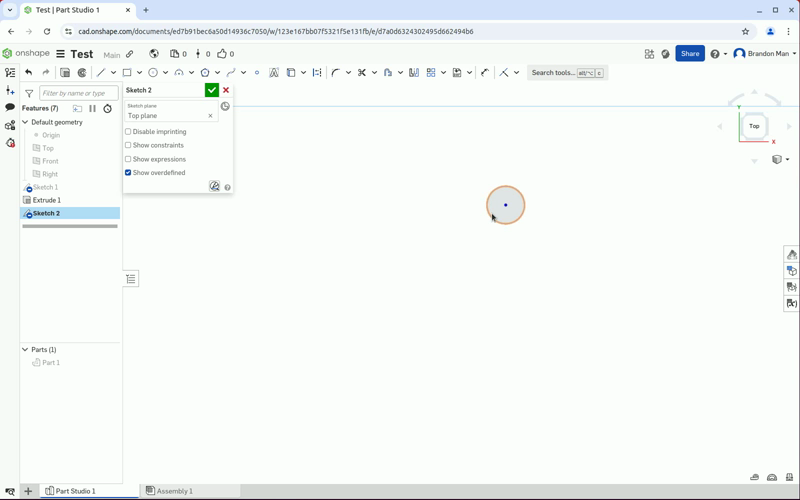
scroll(6)
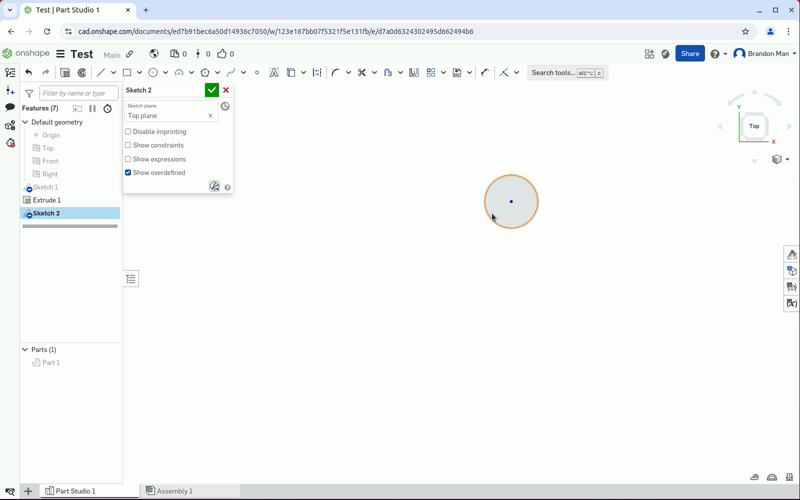
scroll(6)
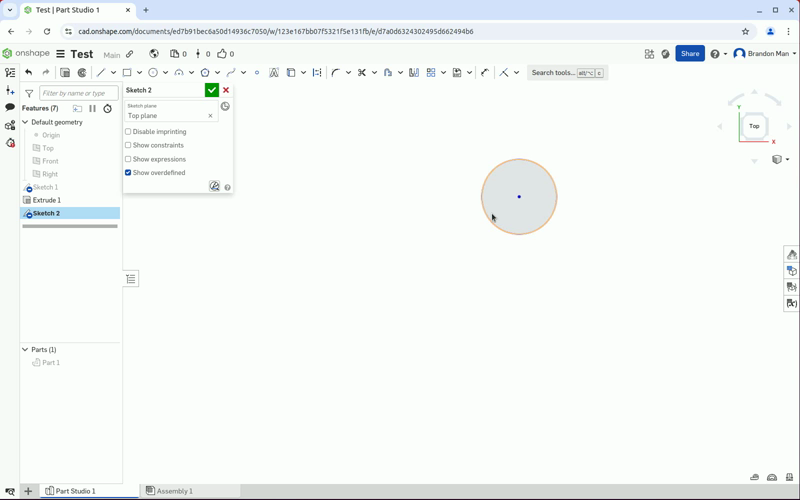
scroll(6)
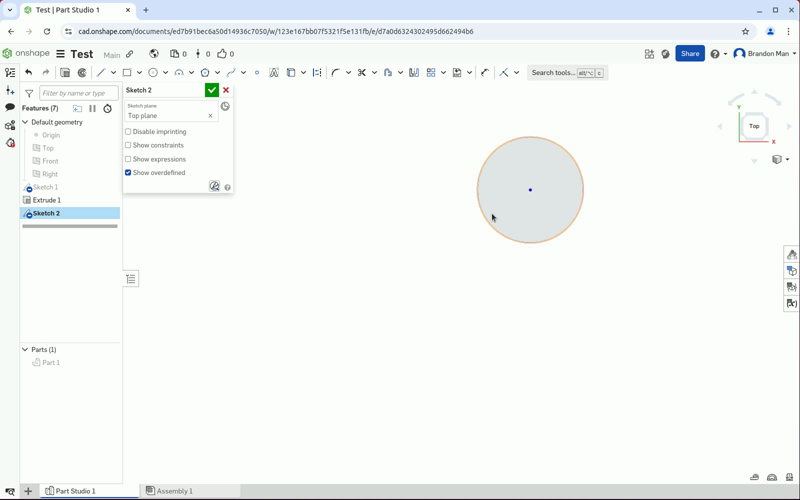
scroll(6)
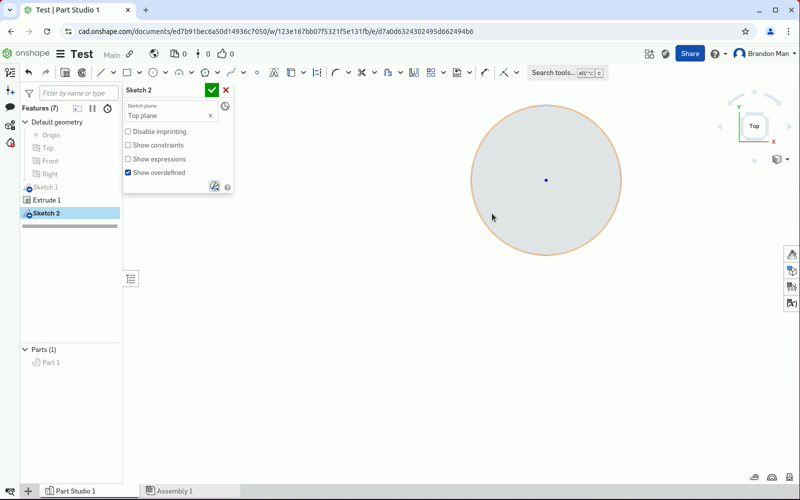
scroll(6)
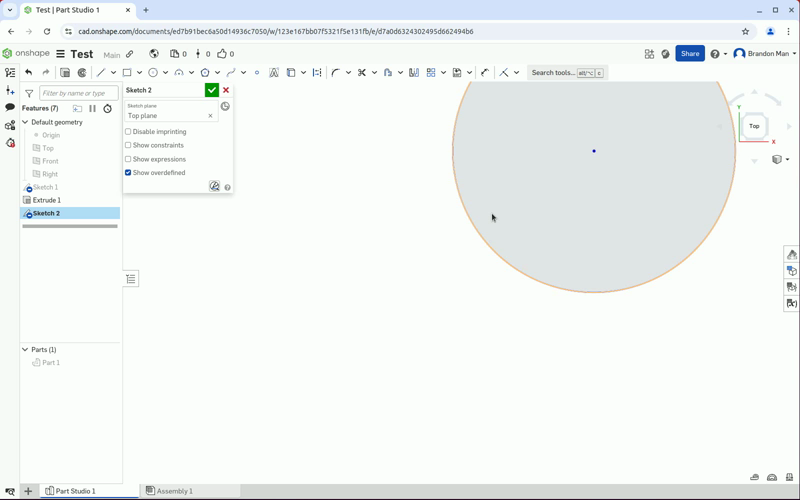
click(492, 213)
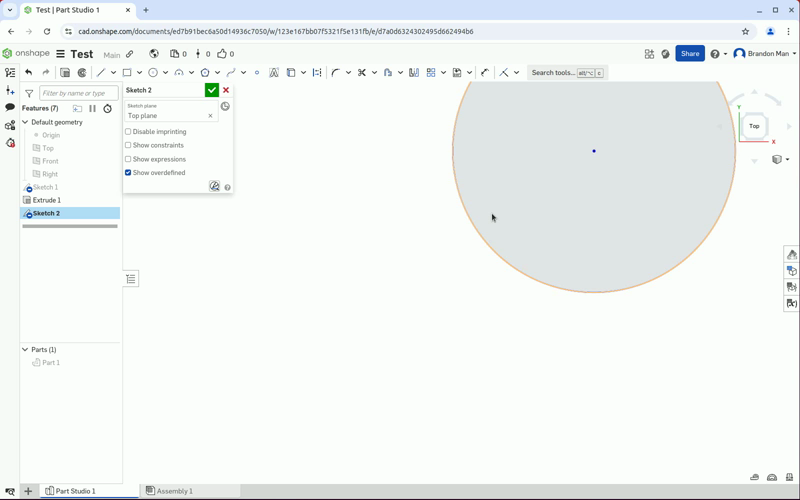
scroll(-6)
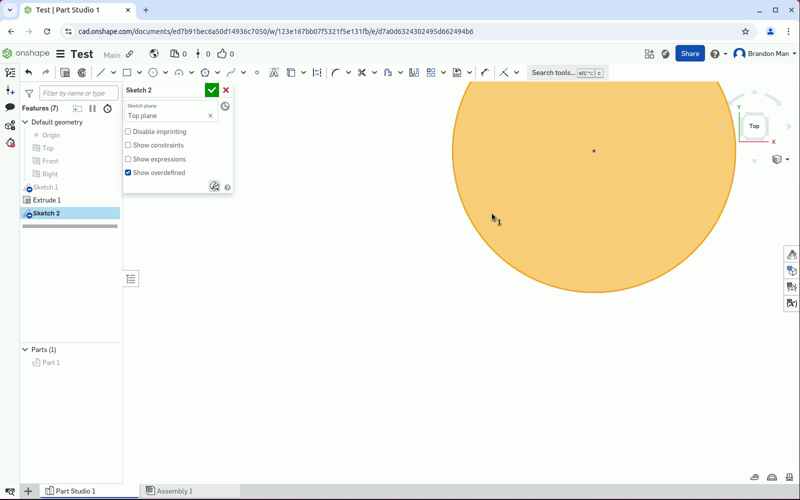
scroll(-6)
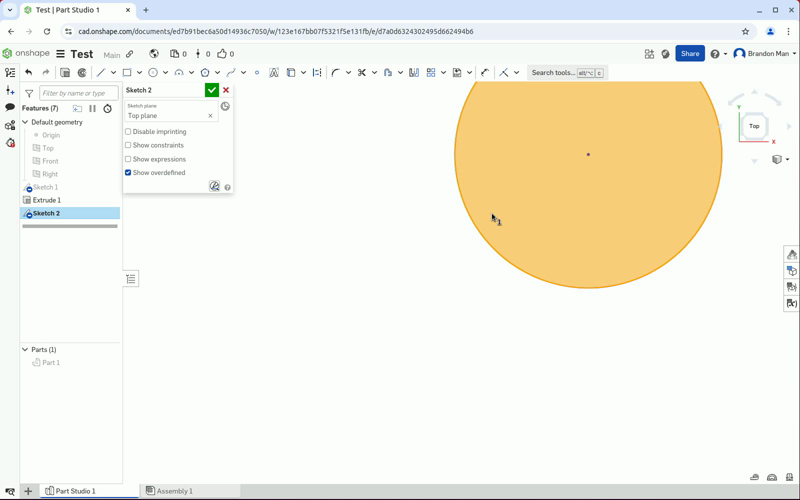
scroll(-6)
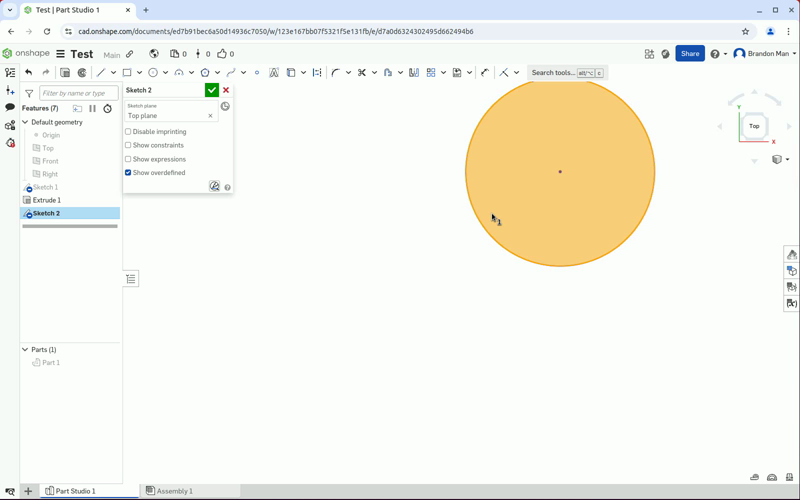
scroll(-6)
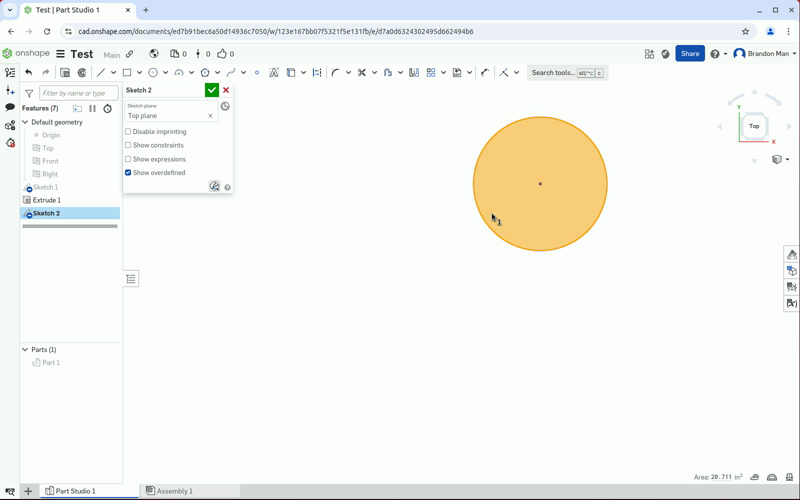
scroll(-6)
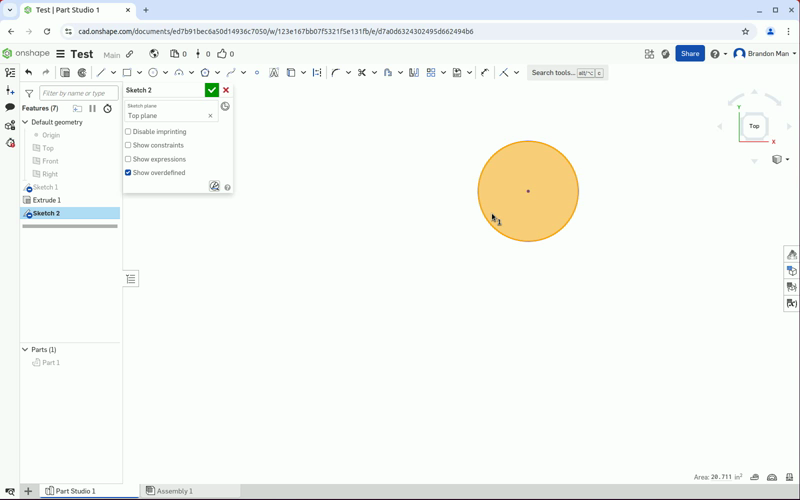
scroll(-6)
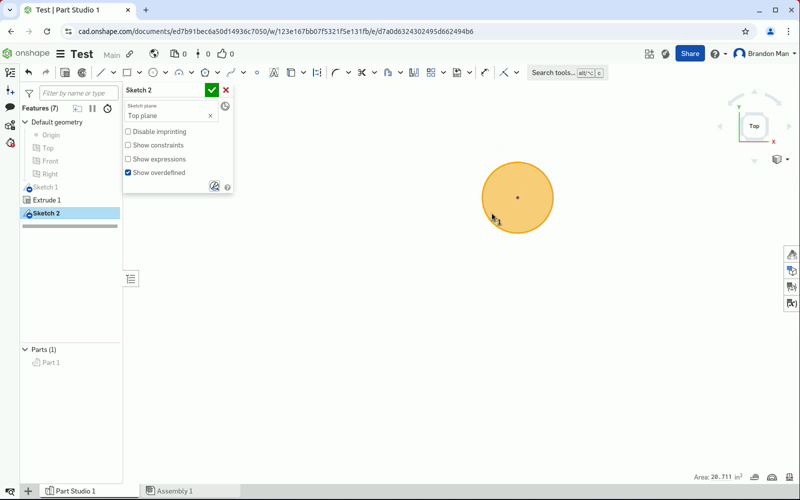
scroll(-6)
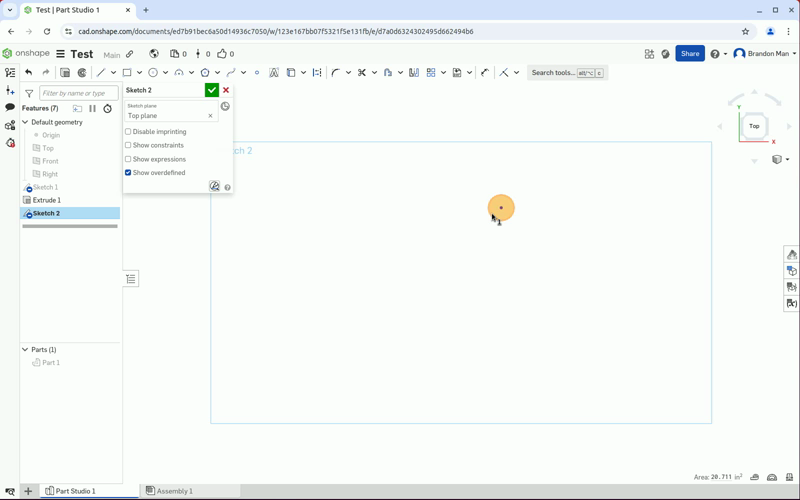
mouse_move(73, 352)
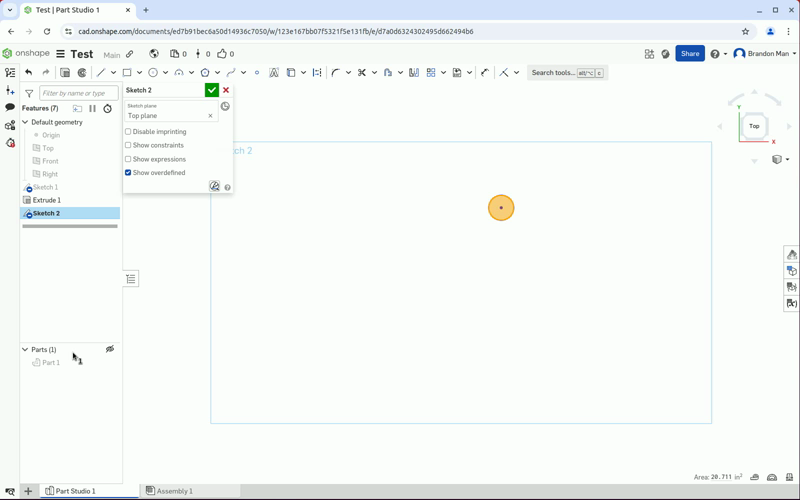
key(shift+y)
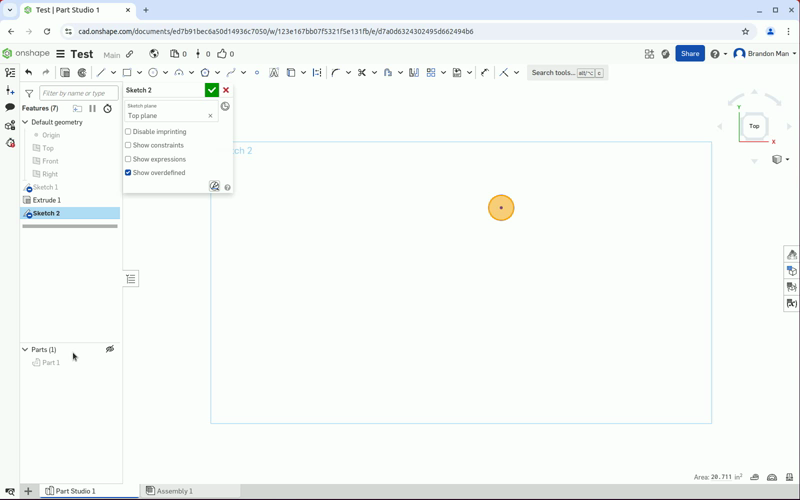
key(shift+e)
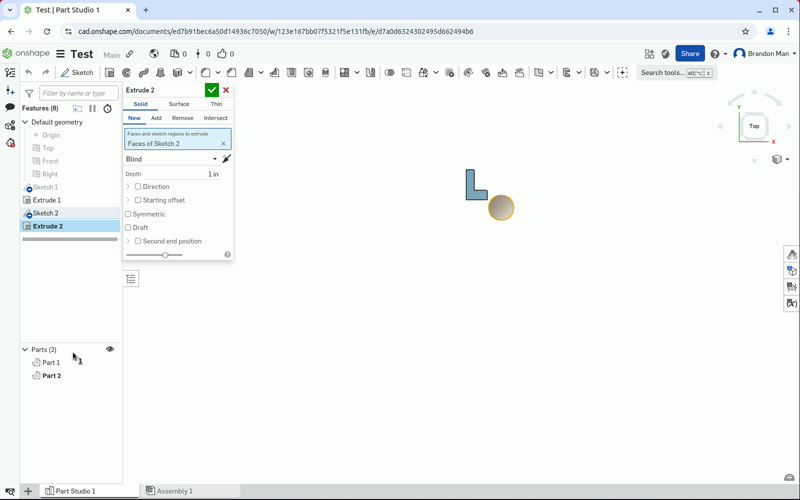
mouse_move(143, 106)
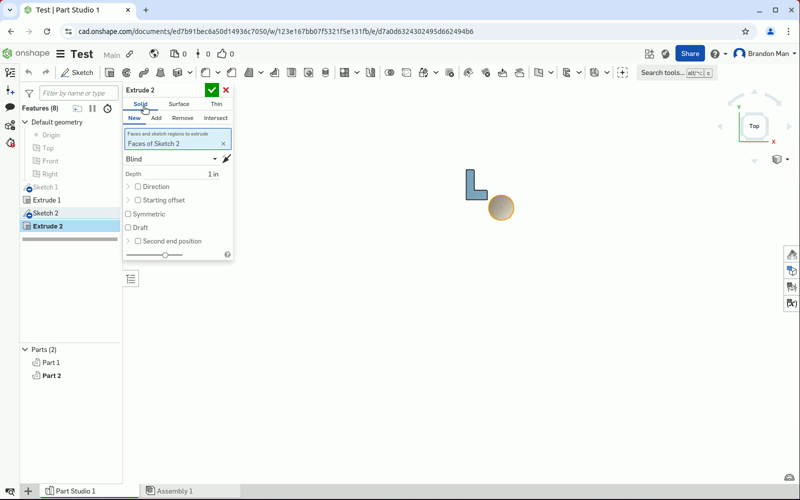
click(143, 106)
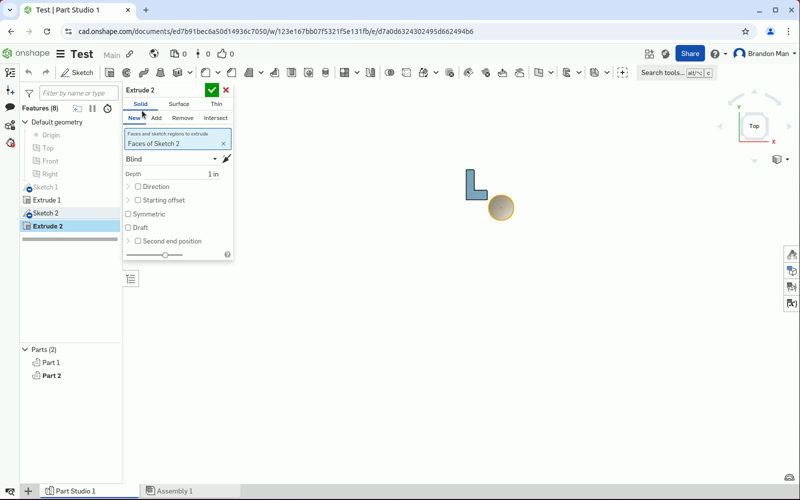
mouse_move(137, 120)
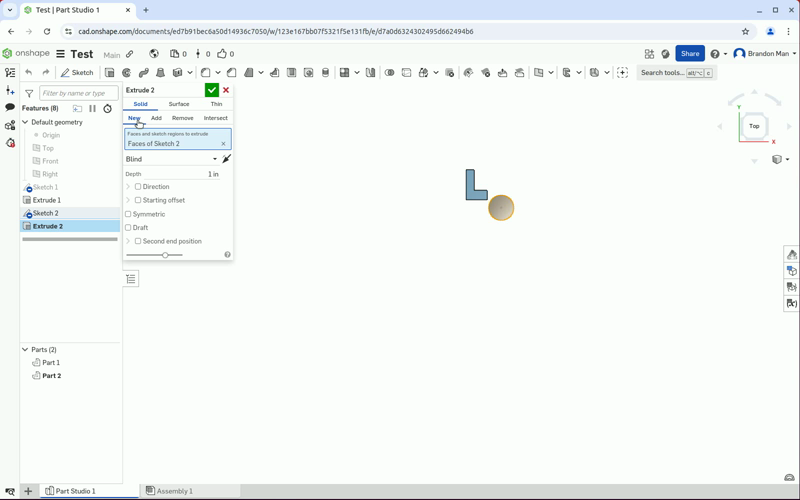
click(137, 120)
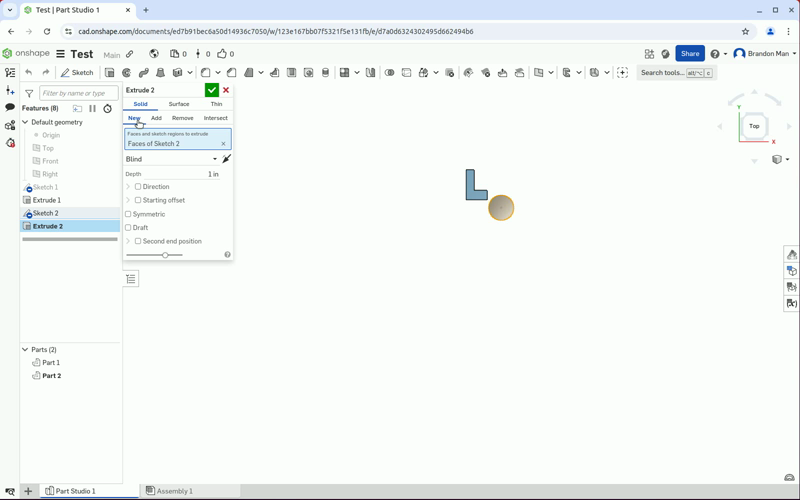
key(tab, 4)
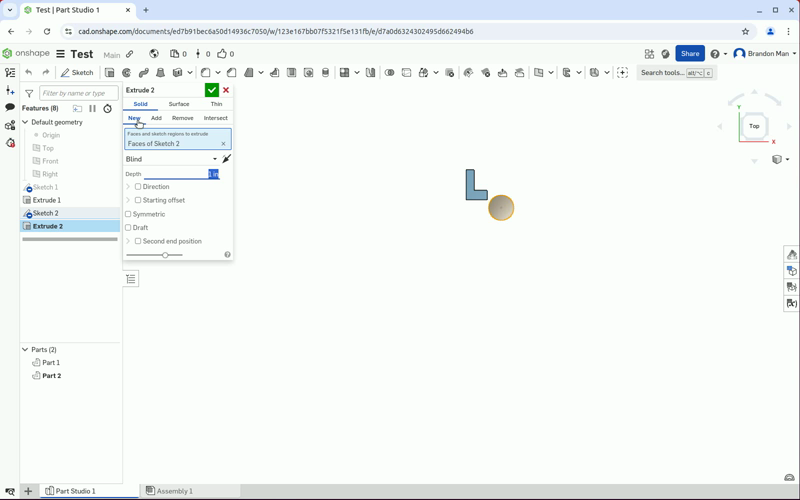
text(3.37)
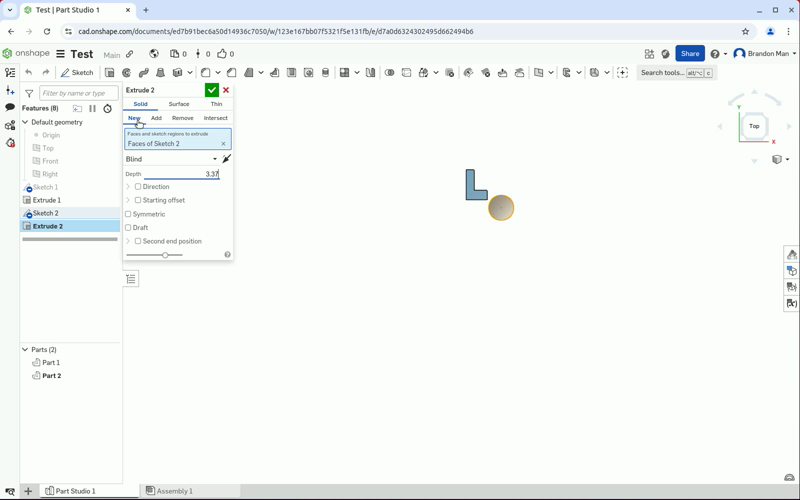
key(enter)
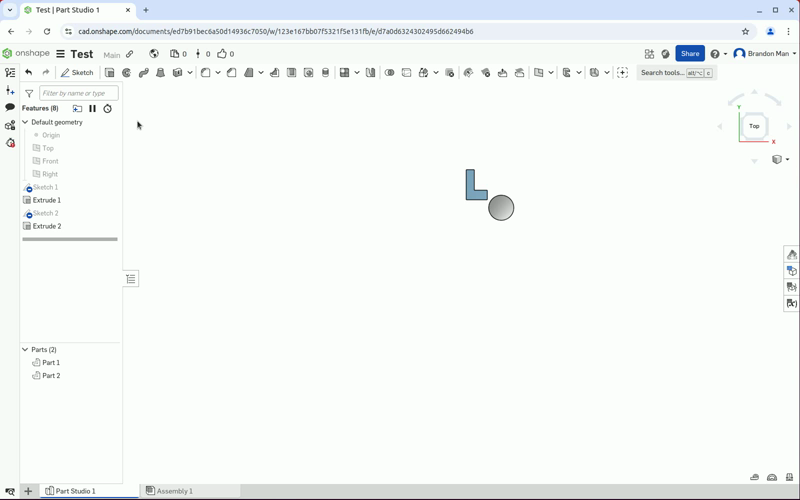
key(shift+h)
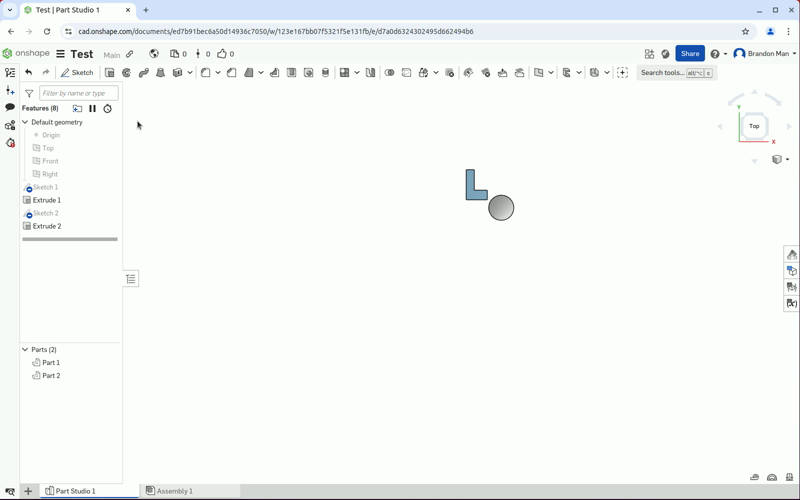
key(shift+h)
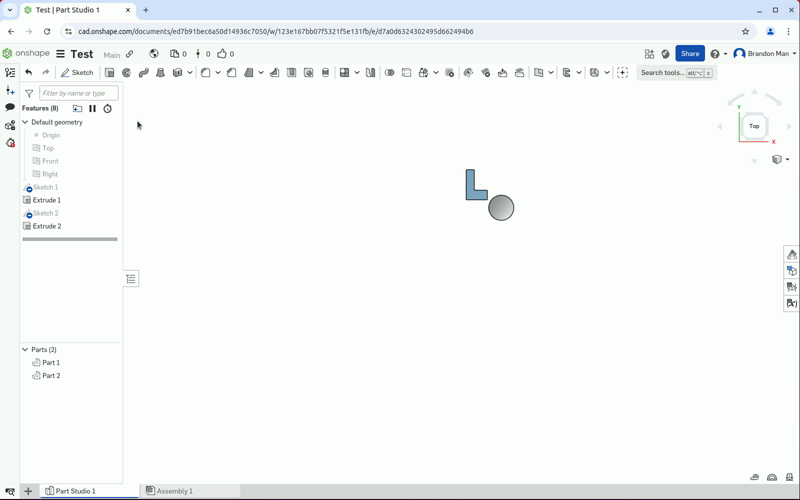
mouse_move(73, 189)
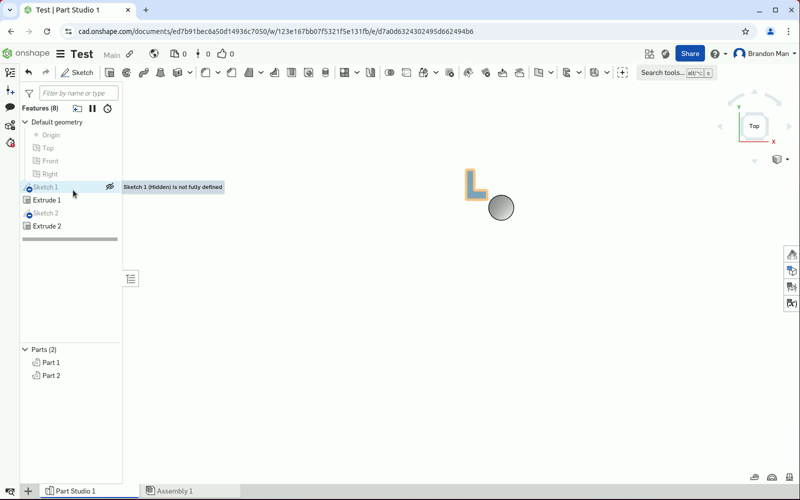
click(73, 189)
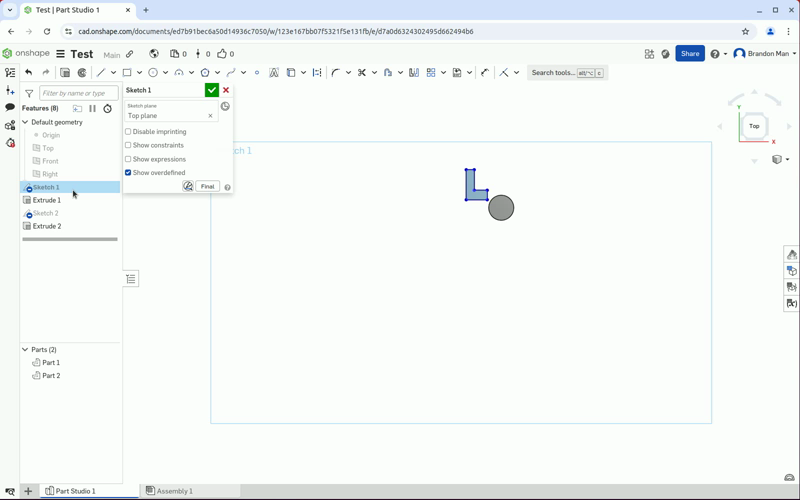
mouse_move(229, 92)
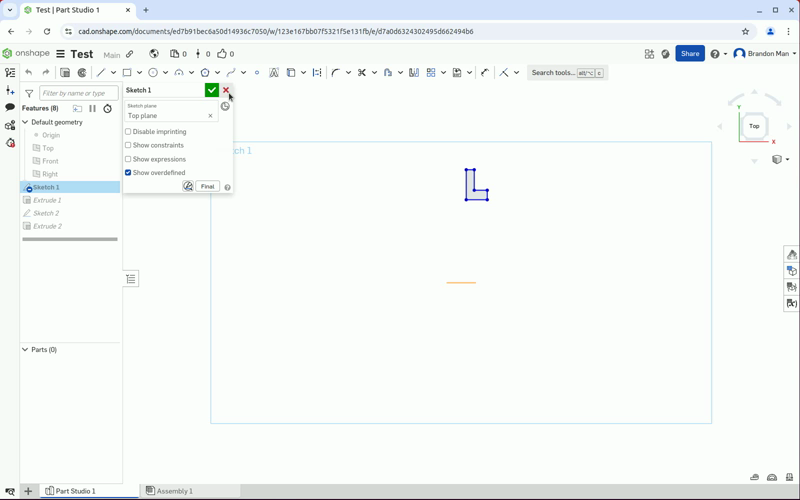
click(229, 92)
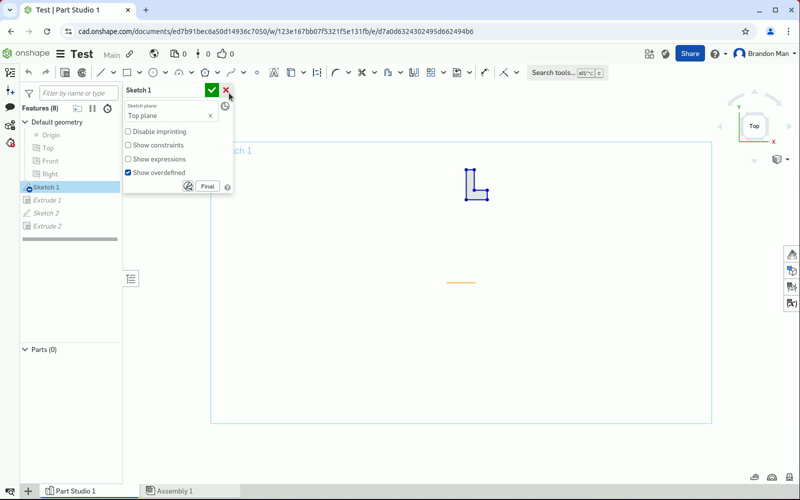
key(shift+s)
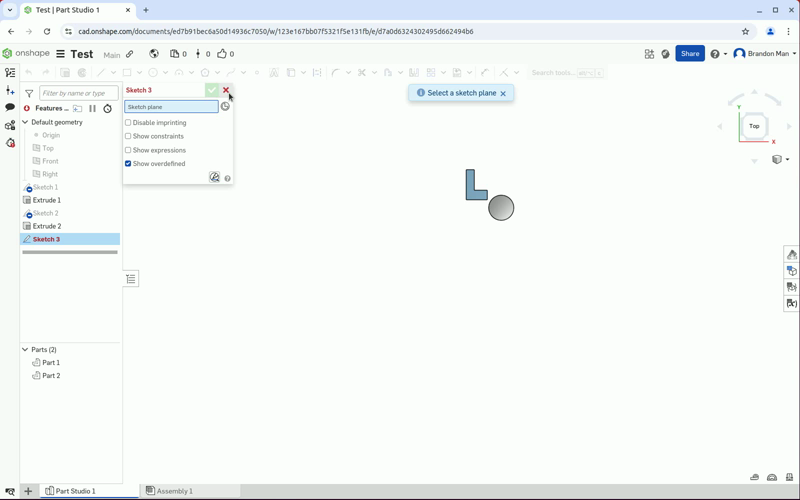
mouse_move(73, 150)
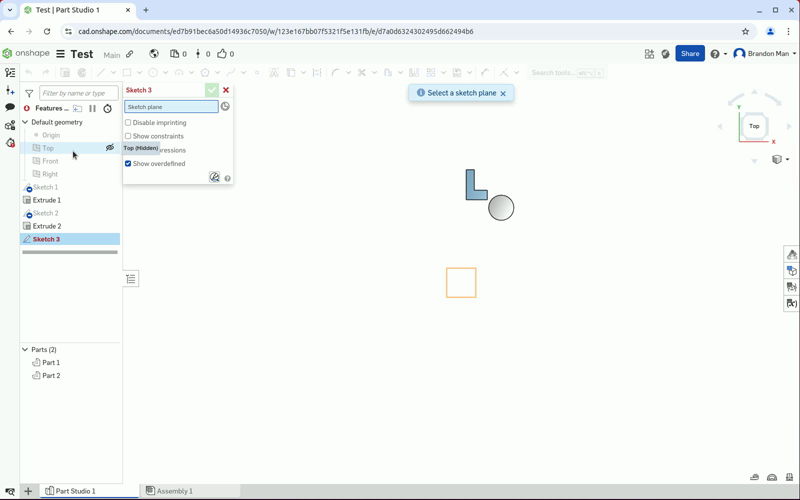
click(73, 150)
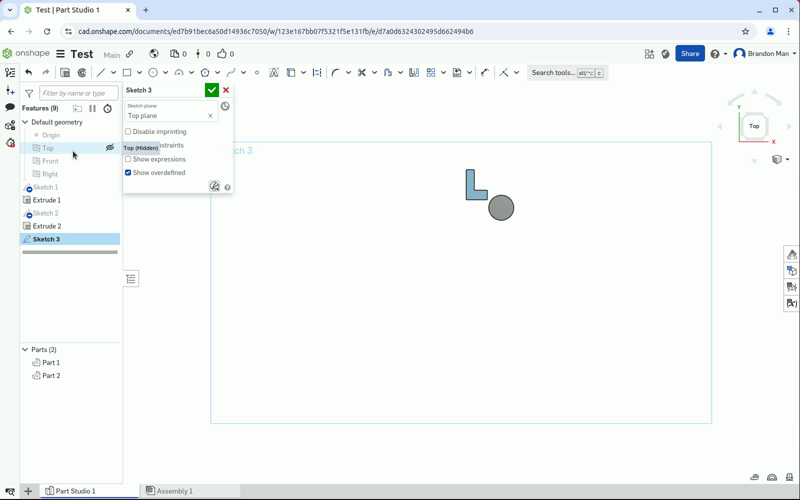
mouse_move(73, 352)
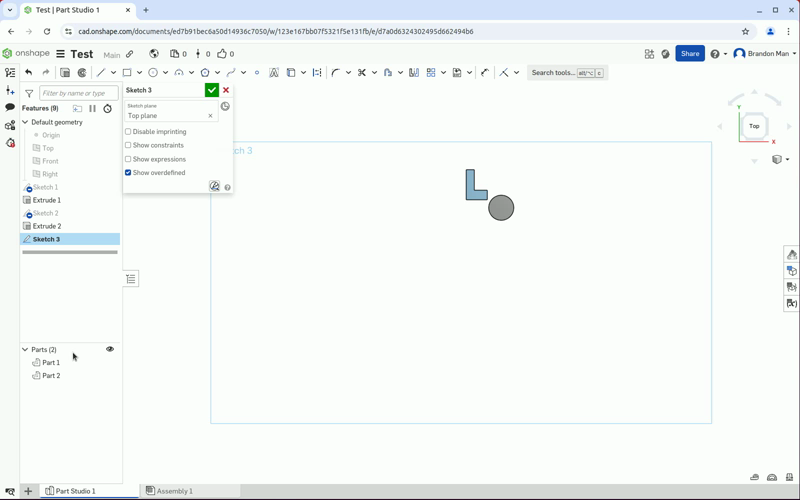
key(y)
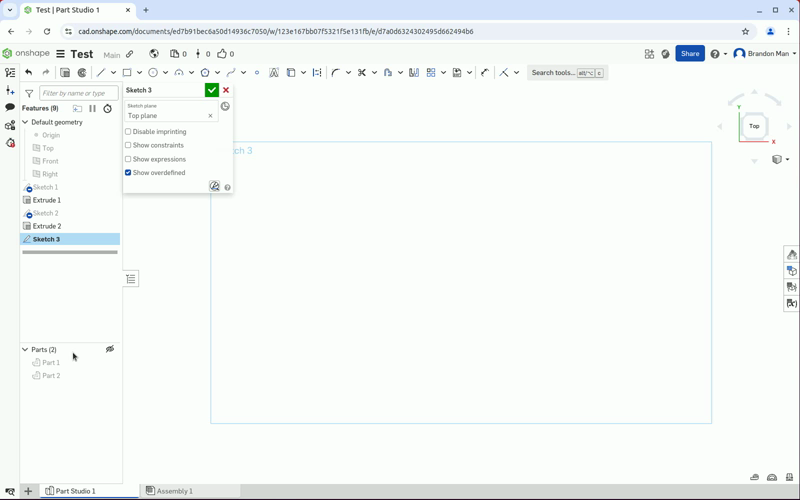
key(l)
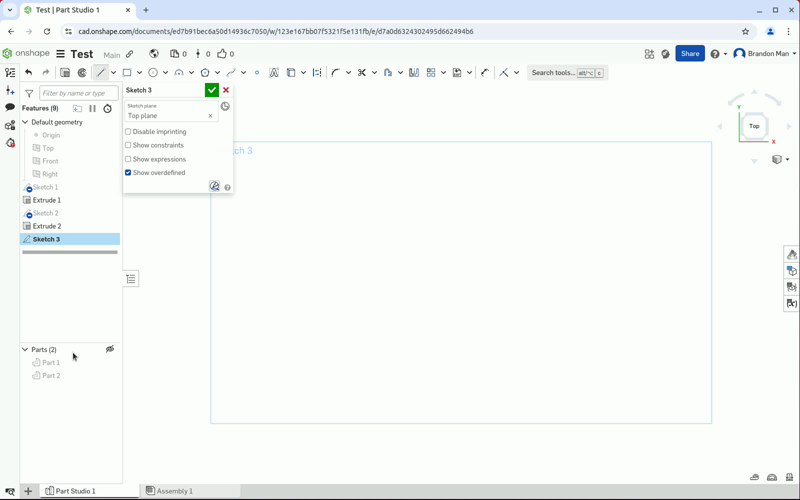
key_down(shift)
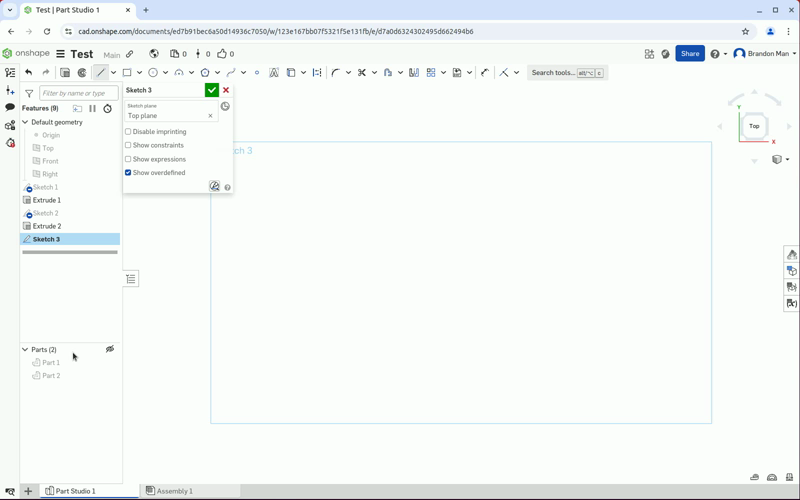
mouse_move(514, 220)
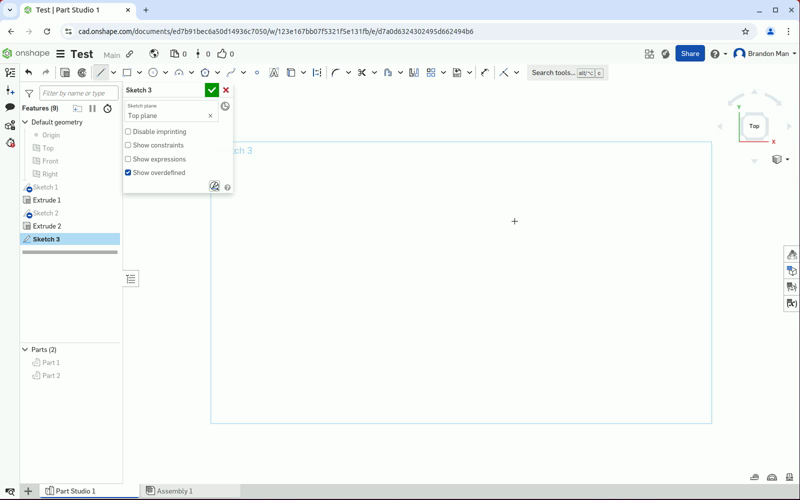
click(514, 220)
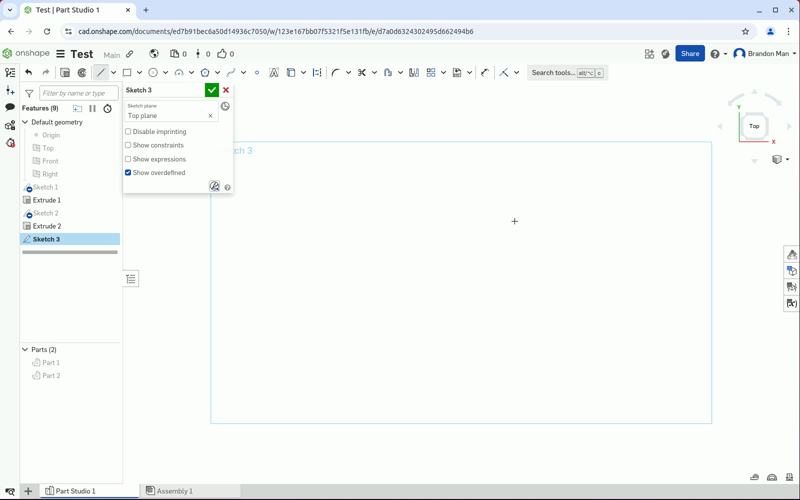
key_up(shift)
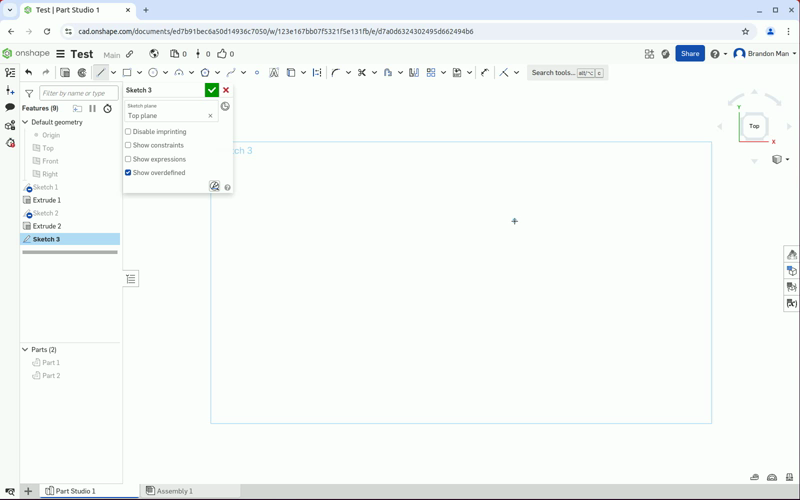
key_down(shift)
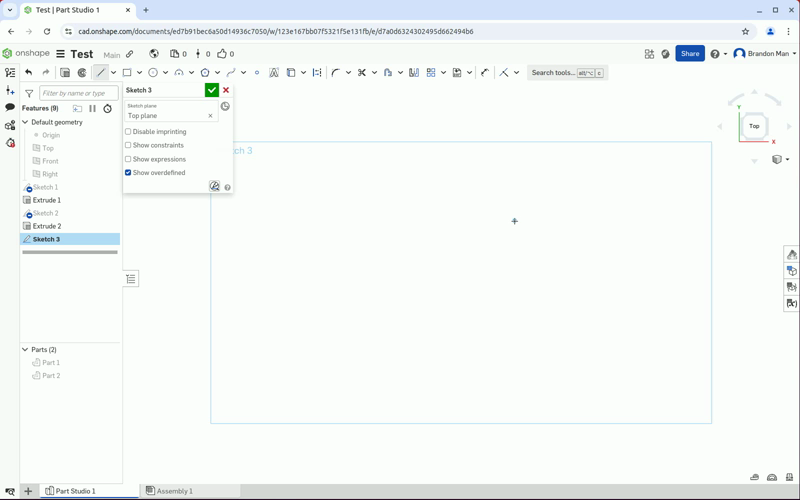
mouse_move(544, 220)
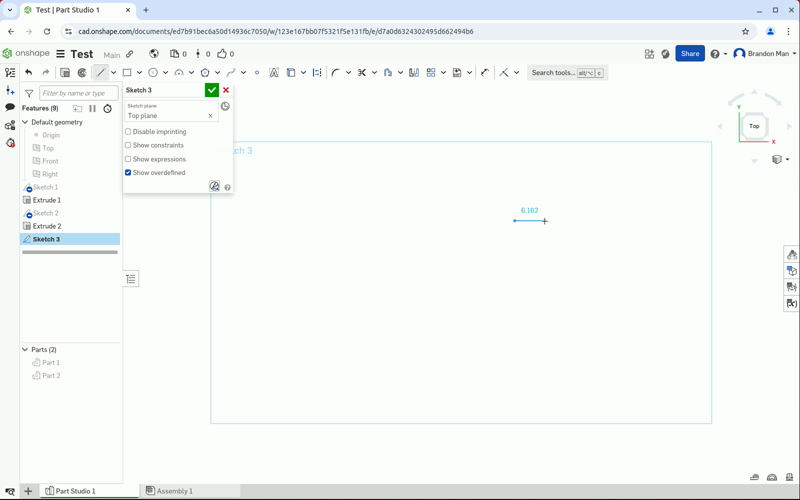
mouse_move(520, 242)
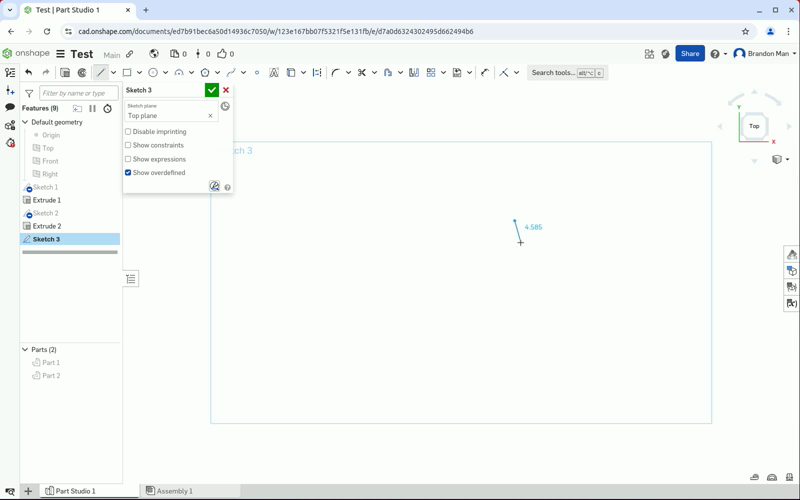
click(520, 242)
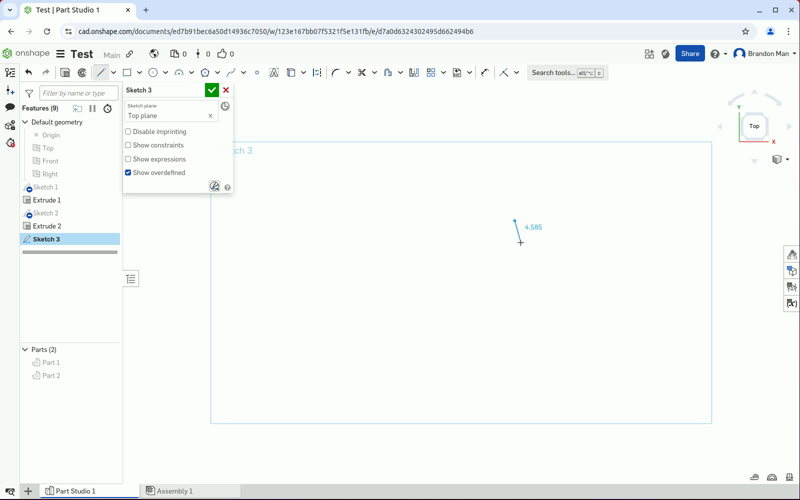
key_up(shift)
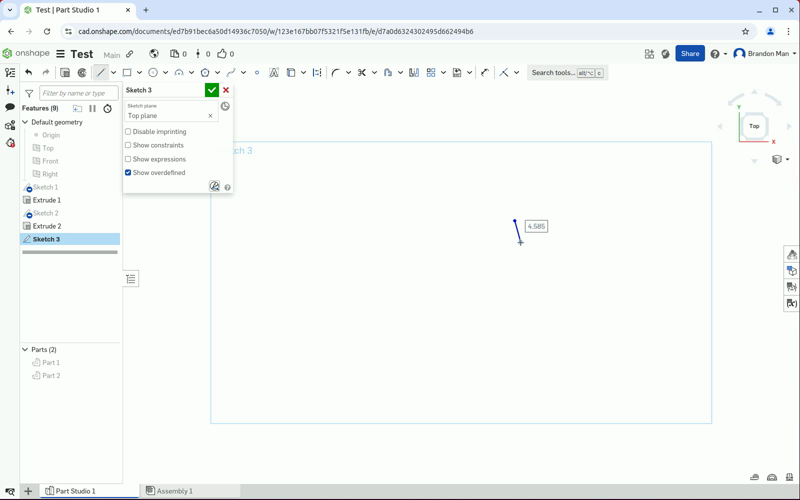
key_down(shift)
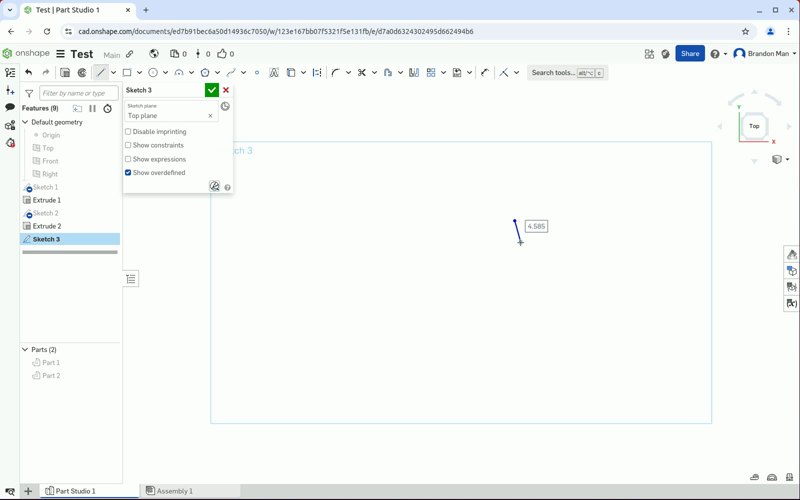
mouse_move(550, 242)
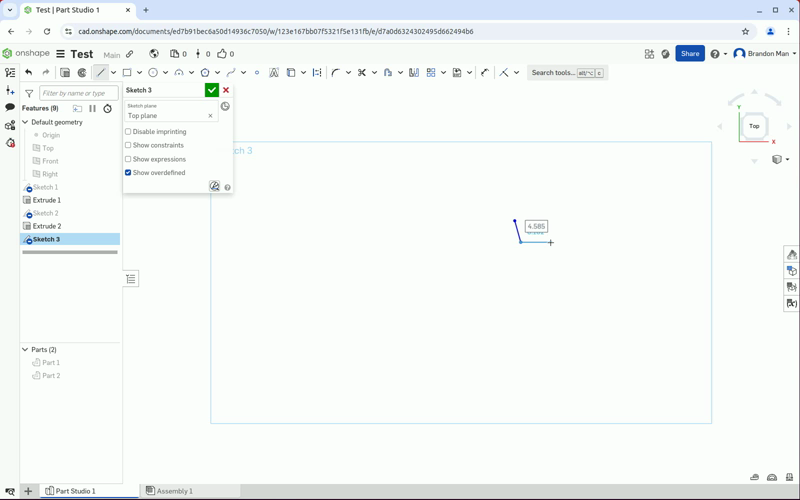
mouse_move(525, 243)
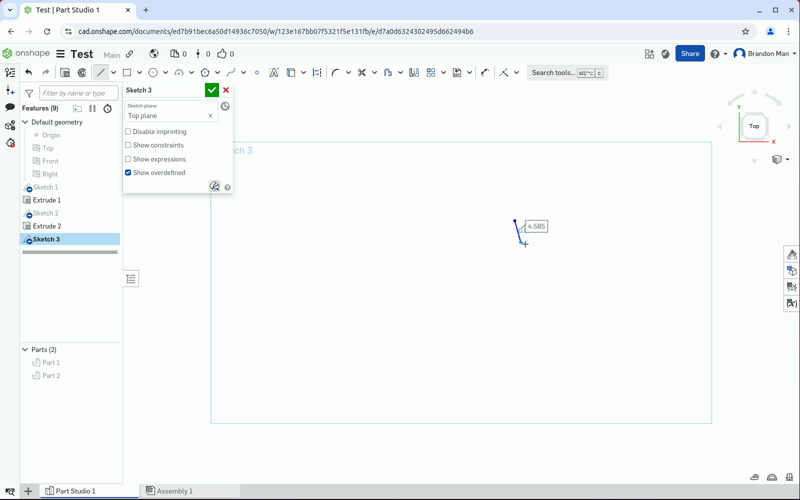
scroll(6)
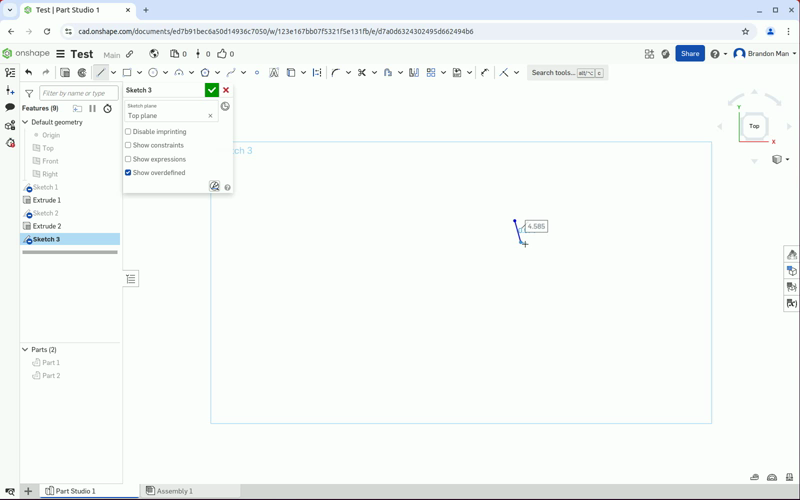
scroll(6)
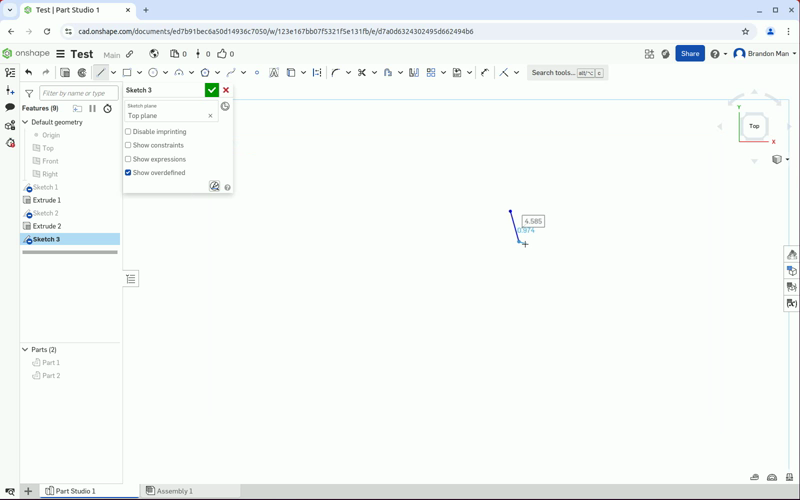
scroll(6)
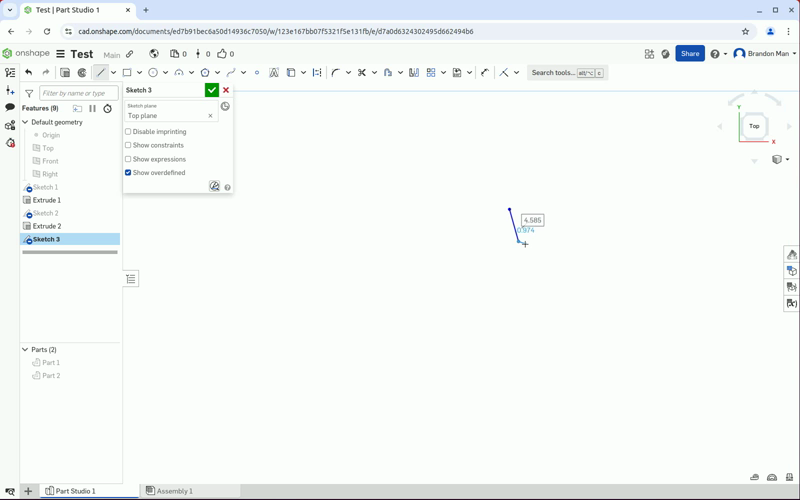
scroll(6)
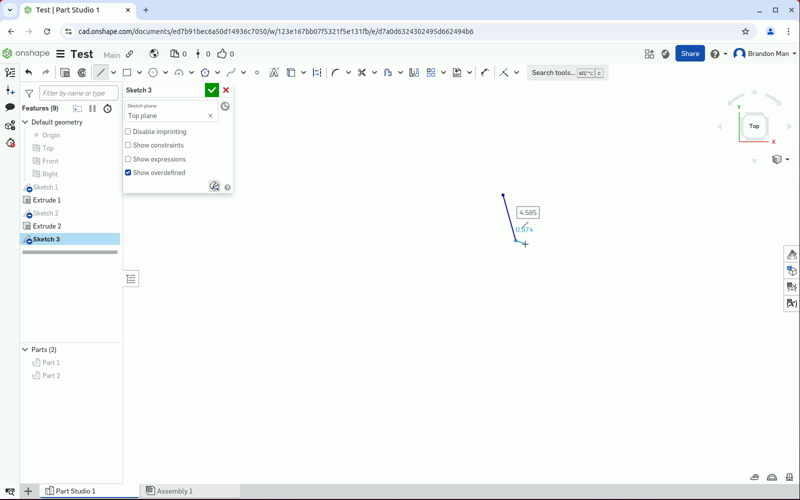
scroll(6)
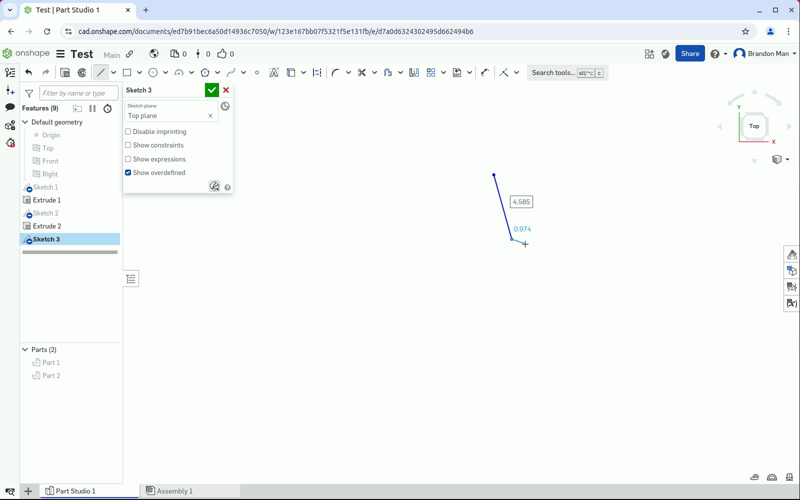
scroll(6)
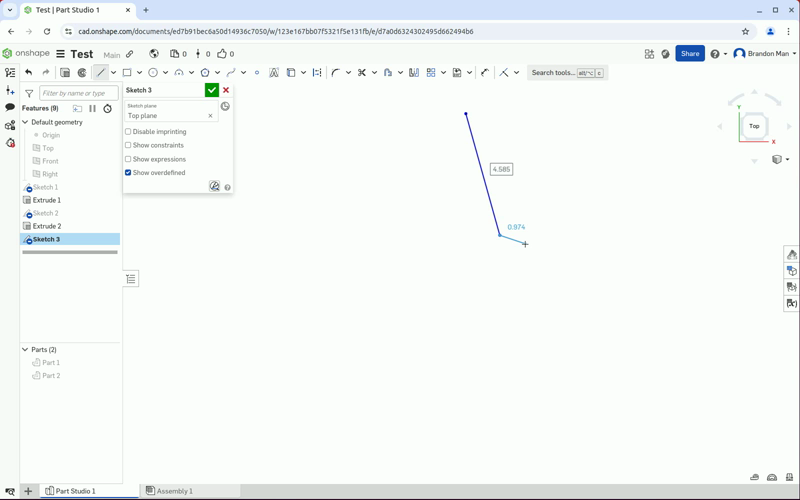
scroll(6)
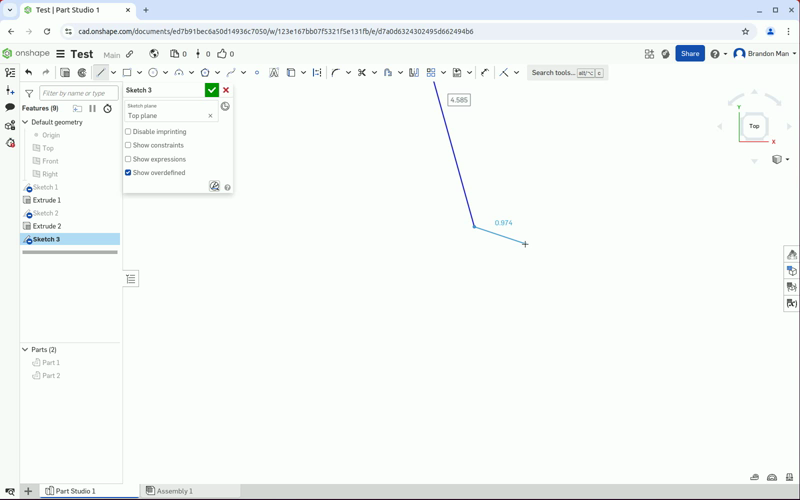
click(525, 243)
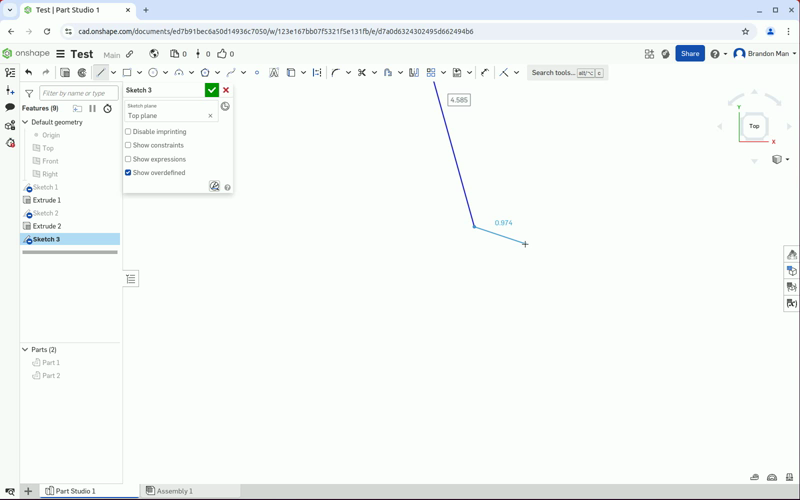
scroll(-6)
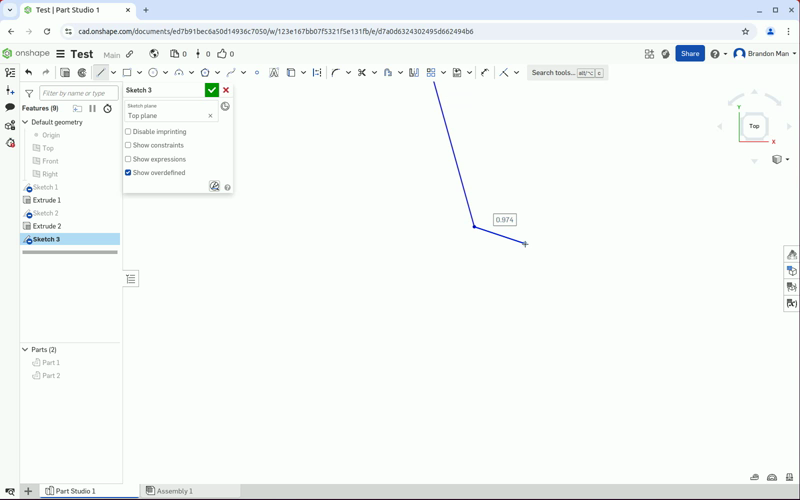
scroll(-6)
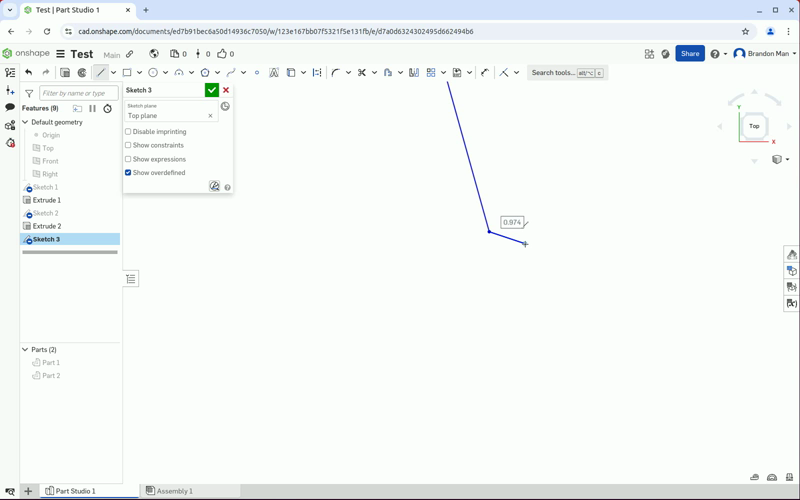
scroll(-6)
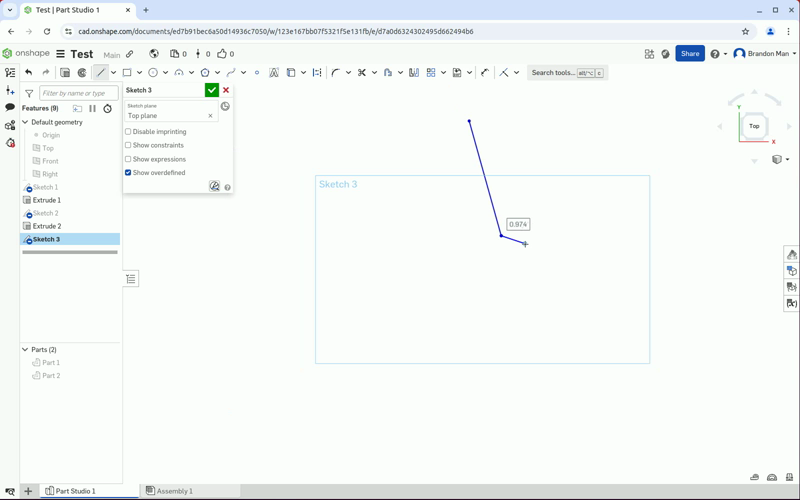
scroll(-6)
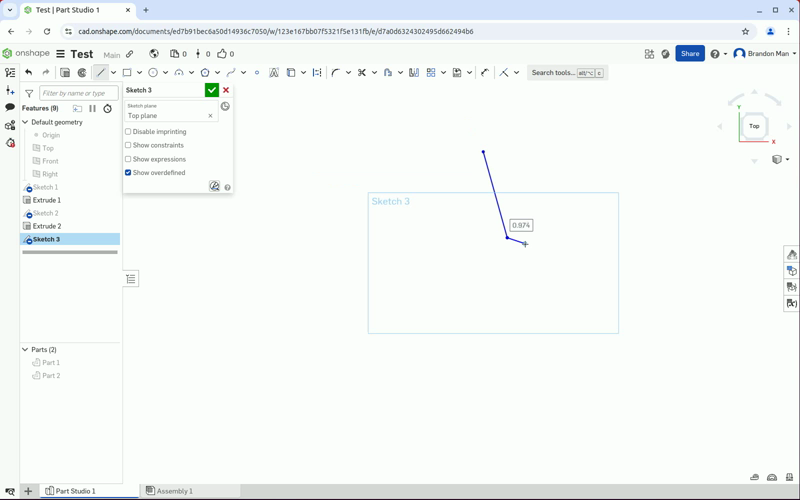
scroll(-6)
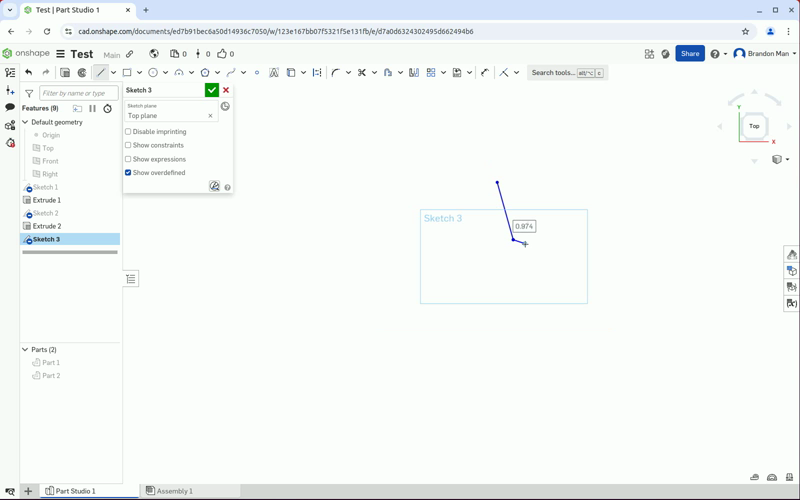
scroll(-6)
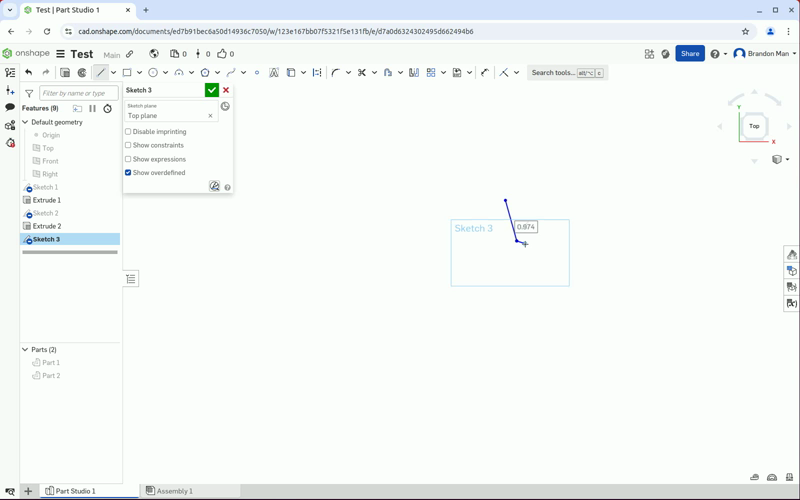
scroll(-6)
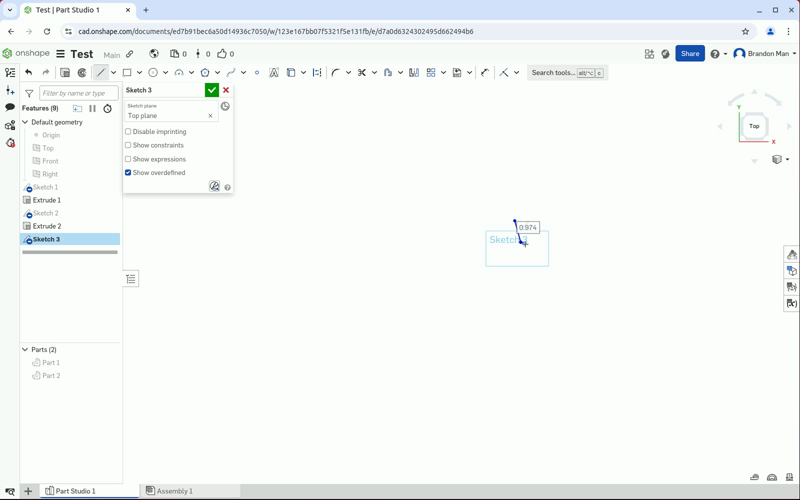
key_up(shift)
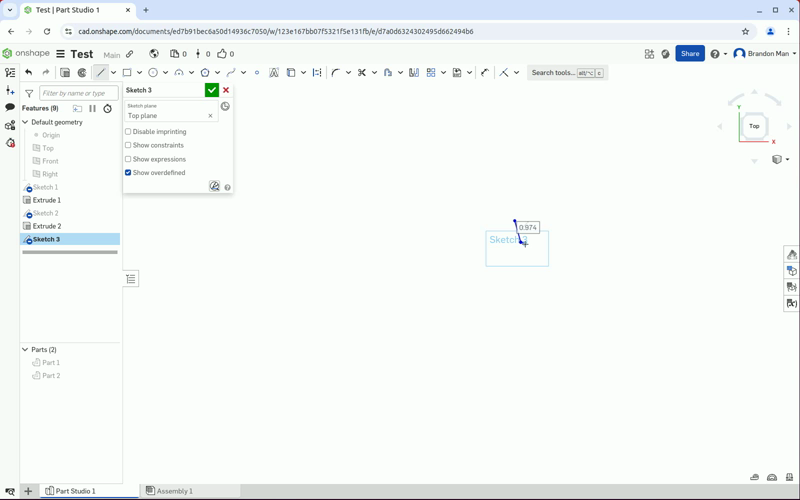
key_down(shift)
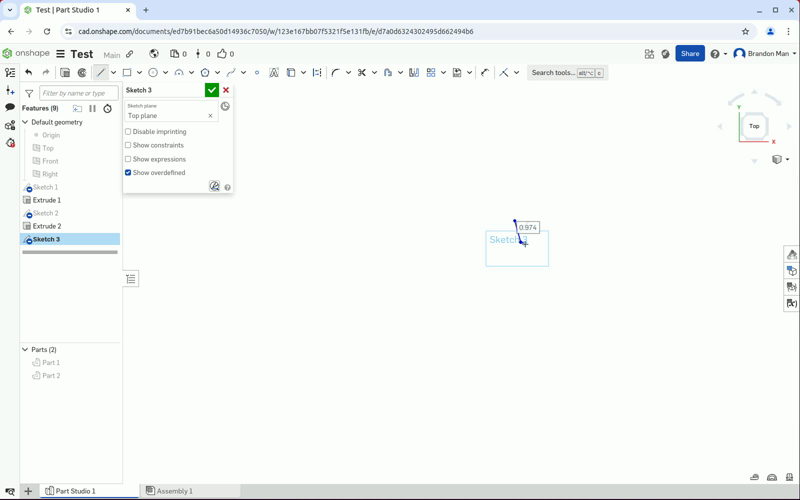
mouse_move(555, 243)
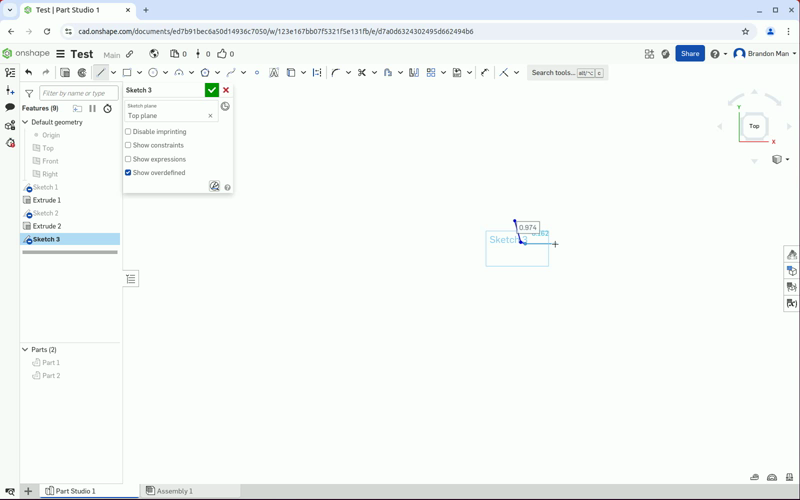
mouse_move(532, 222)
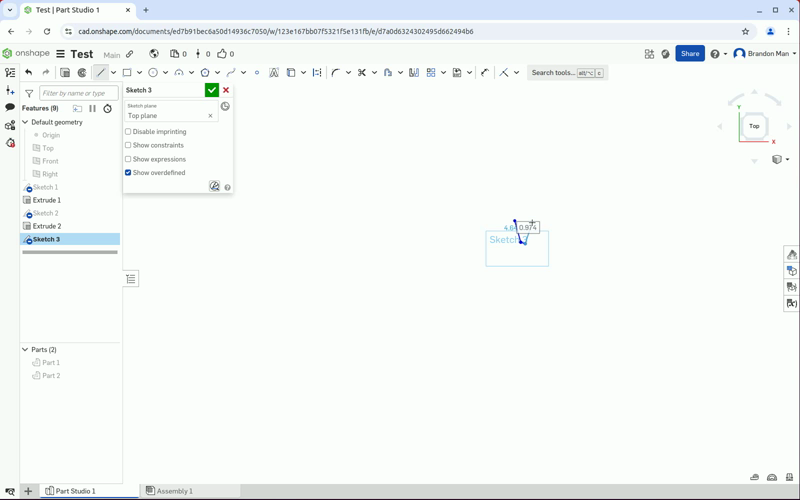
click(532, 222)
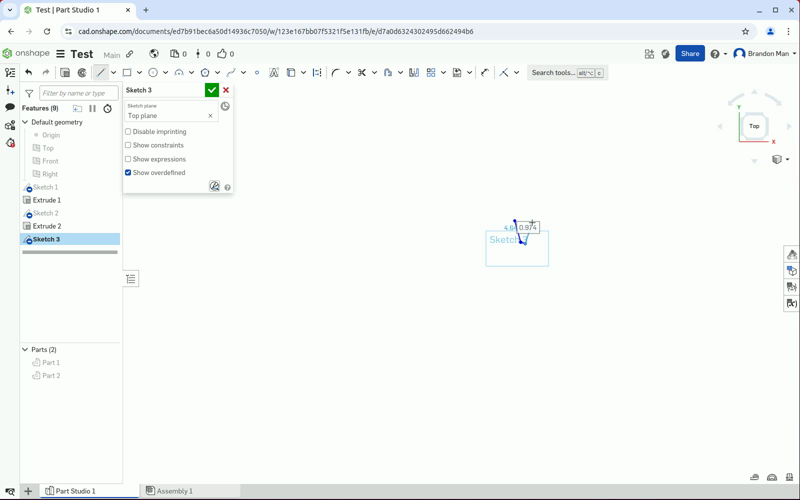
key_up(shift)
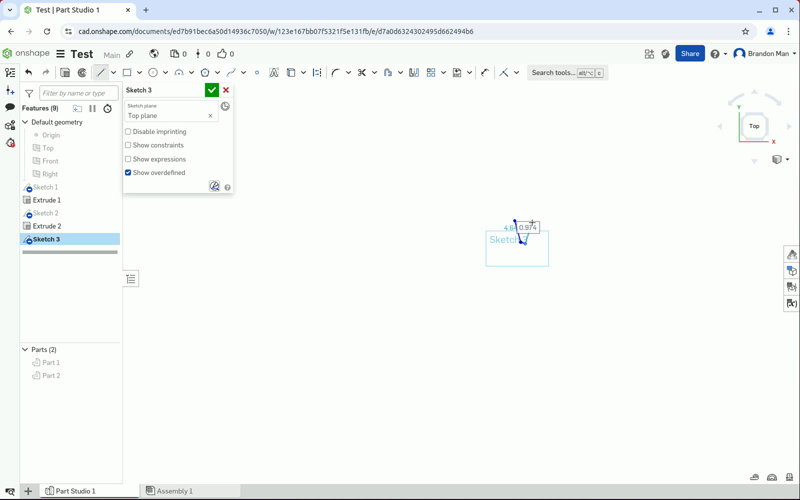
key_down(shift)
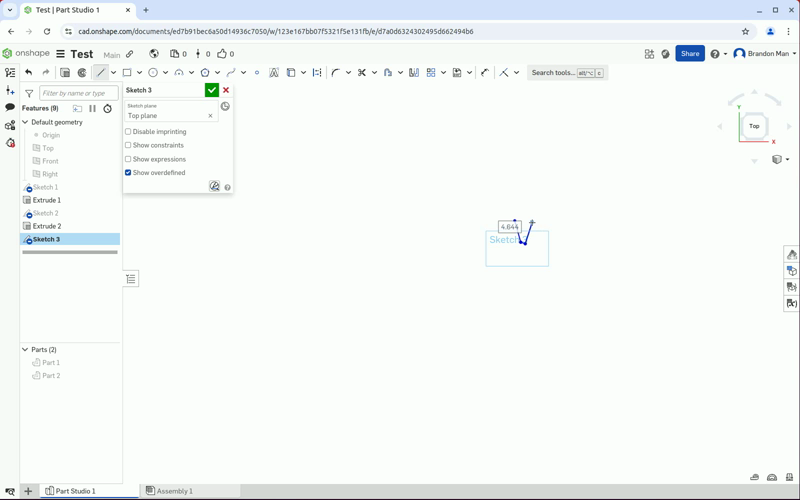
mouse_move(562, 222)
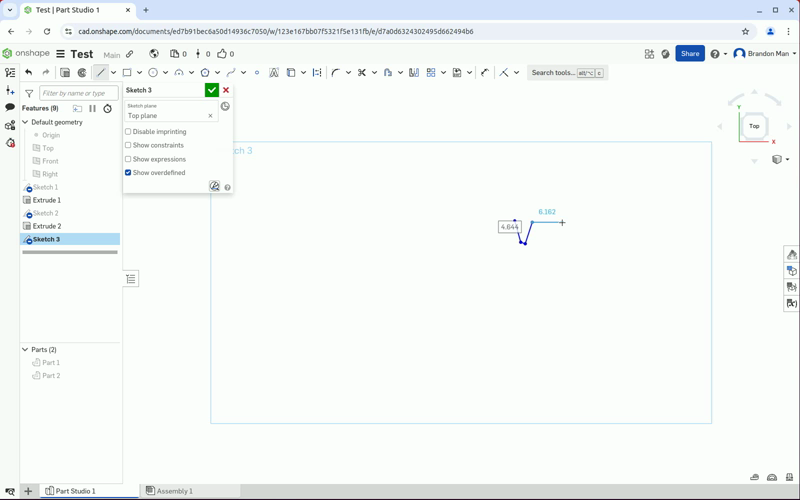
mouse_move(527, 220)
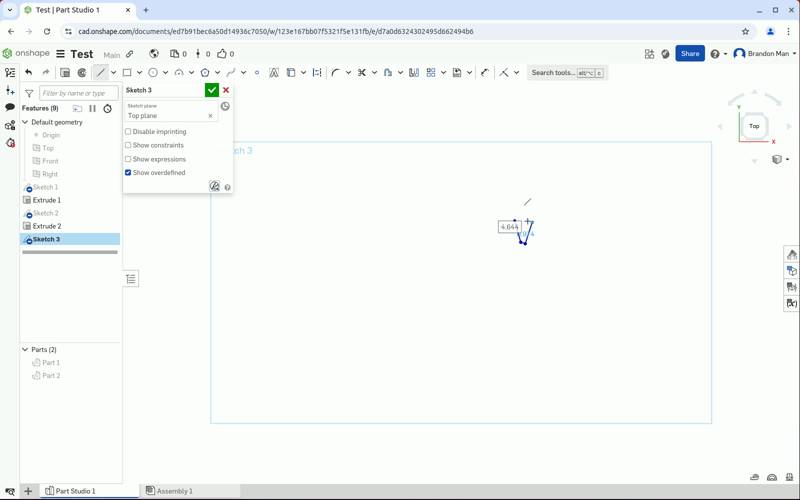
scroll(6)
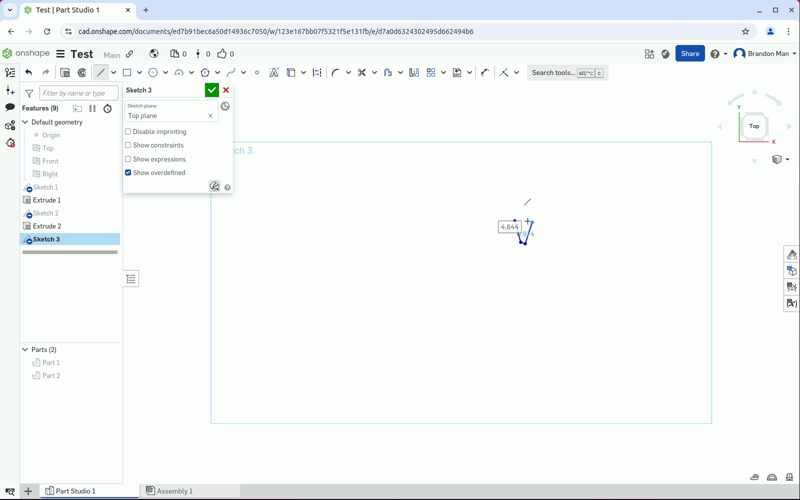
scroll(6)
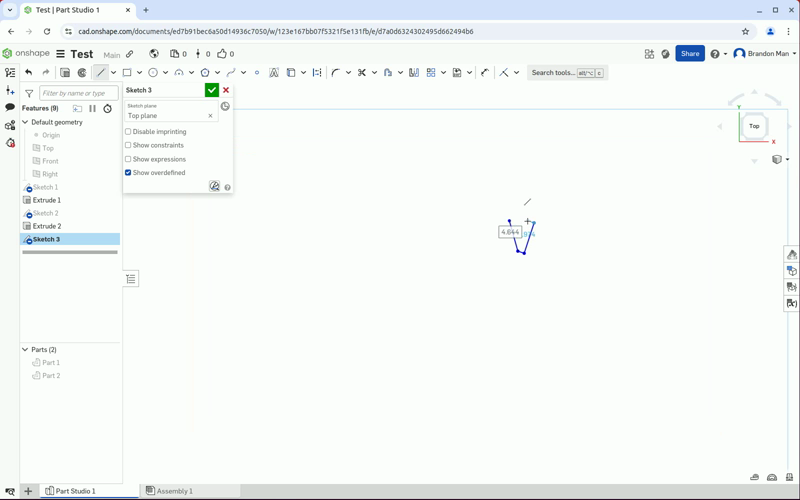
scroll(6)
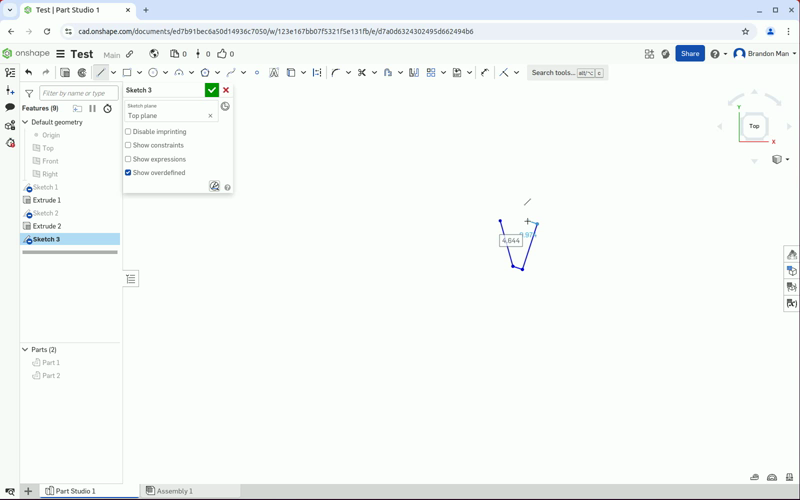
scroll(6)
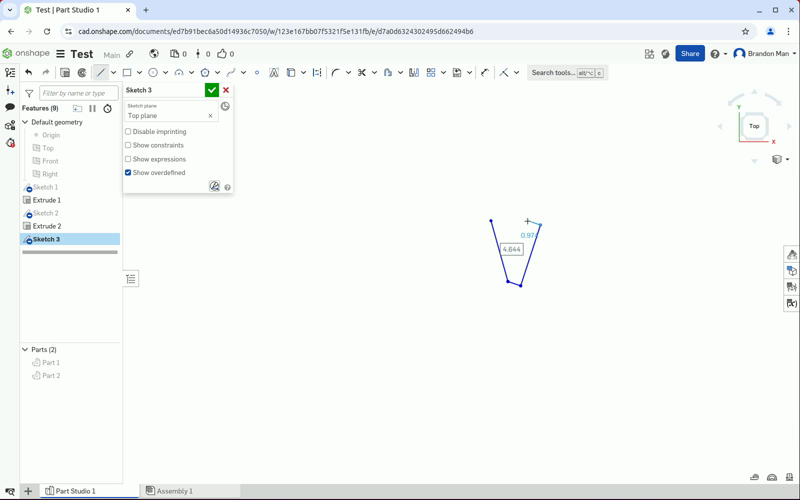
scroll(6)
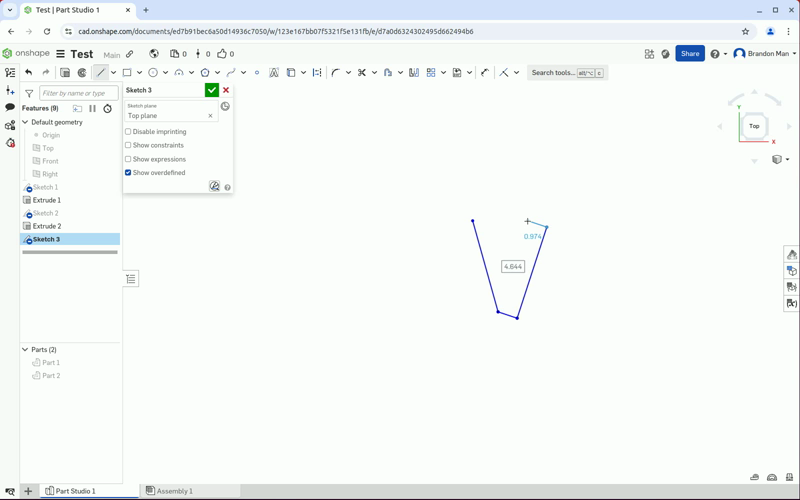
scroll(6)
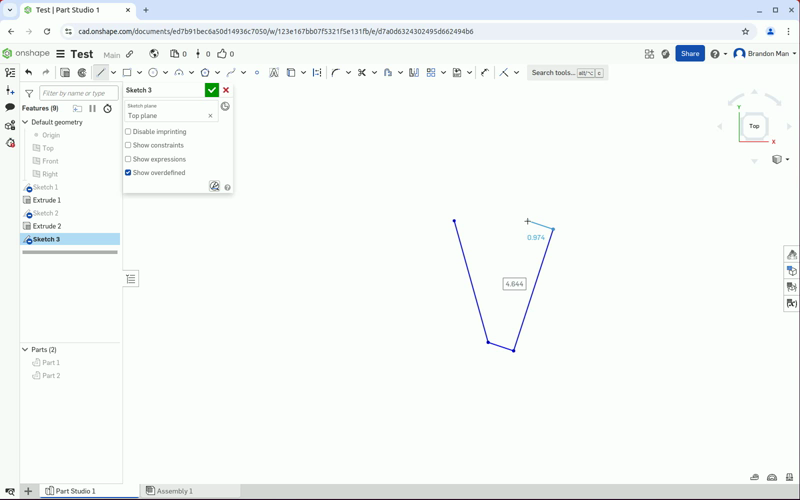
scroll(6)
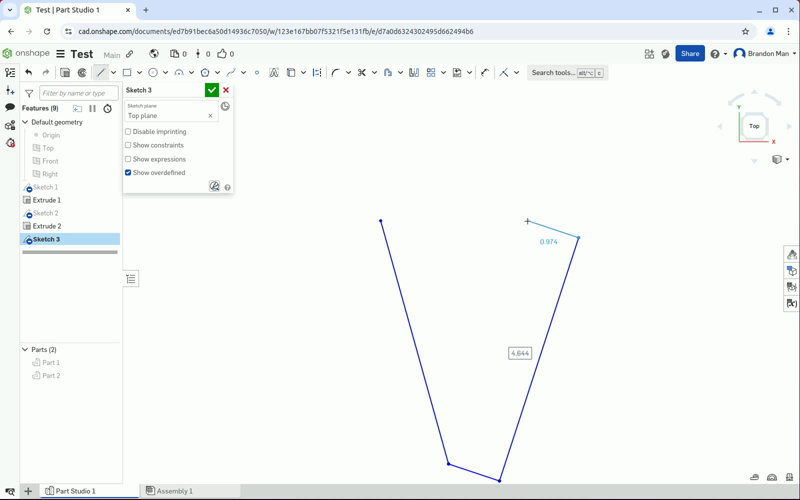
click(527, 220)
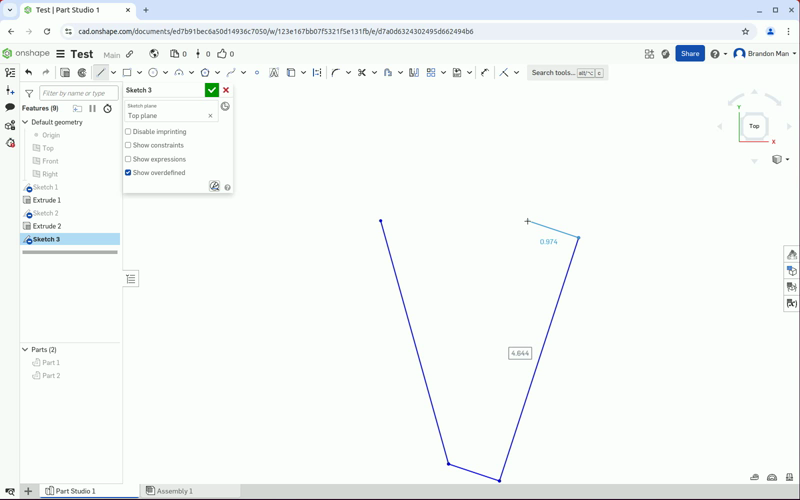
scroll(-6)
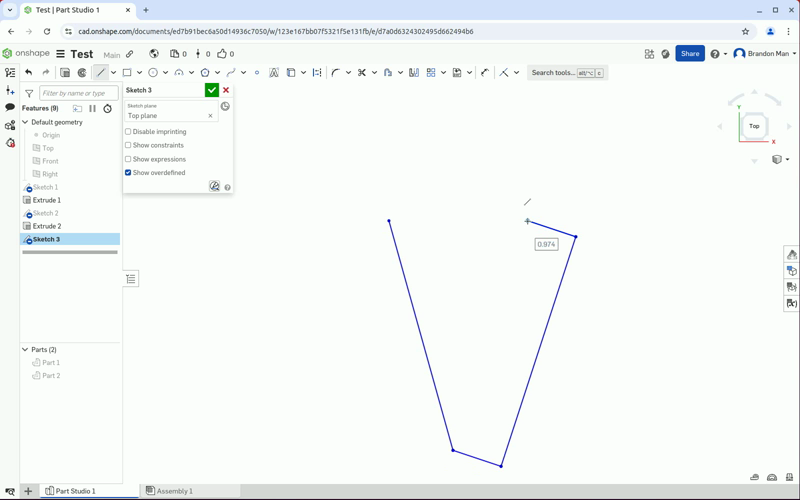
scroll(-6)
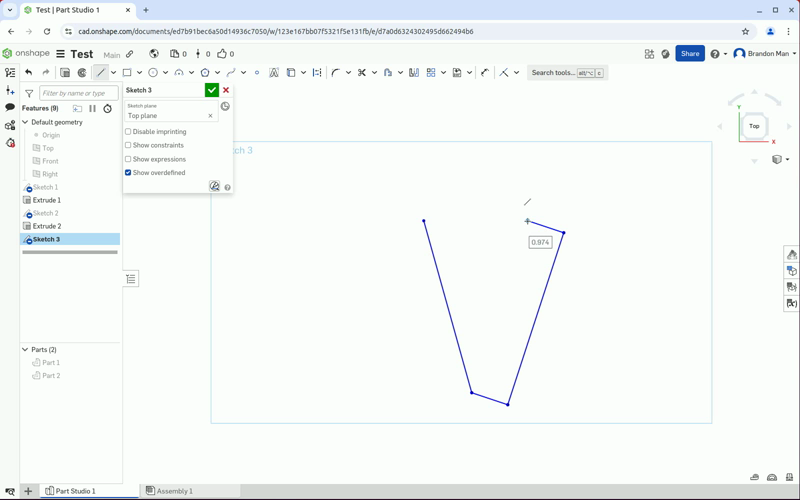
scroll(-6)
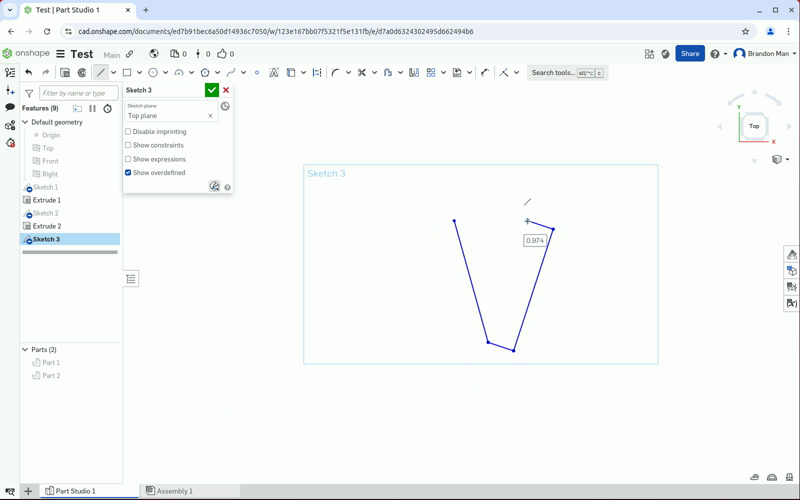
scroll(-6)
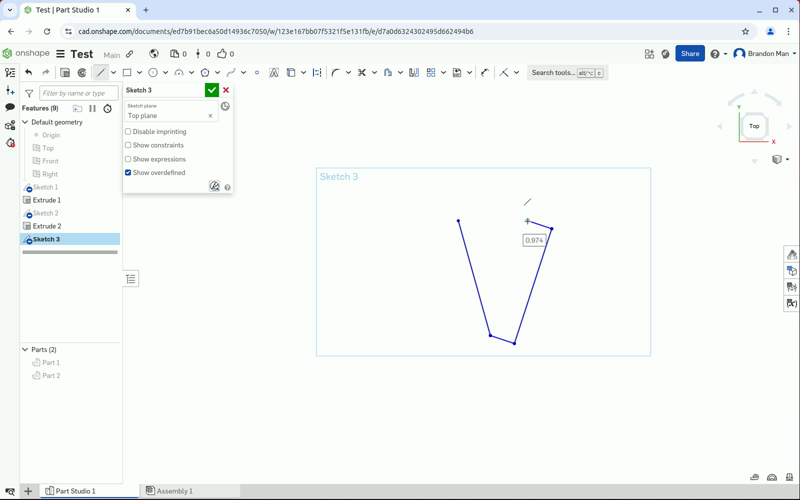
scroll(-6)
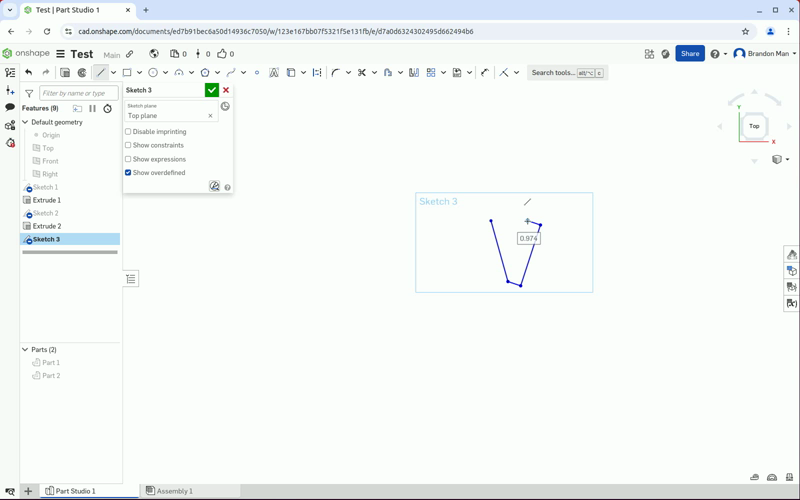
scroll(-6)
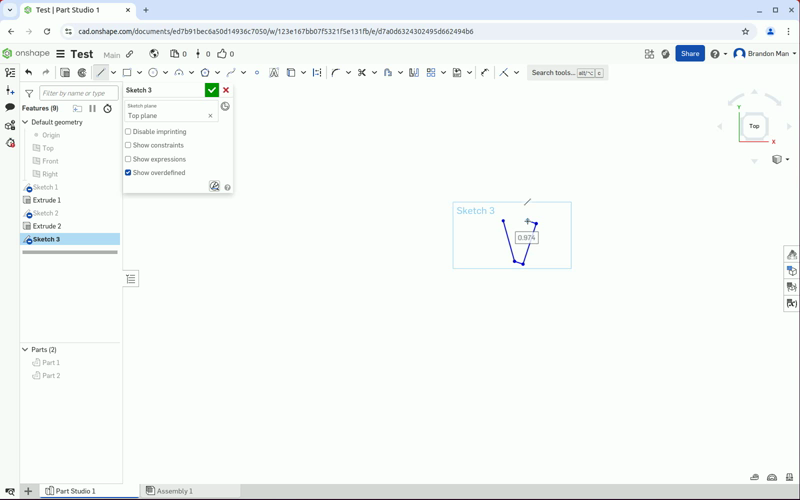
scroll(-6)
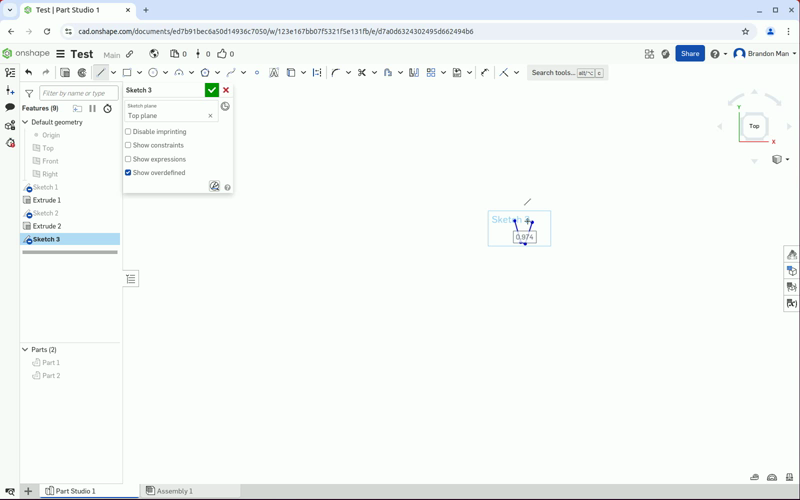
key_up(shift)
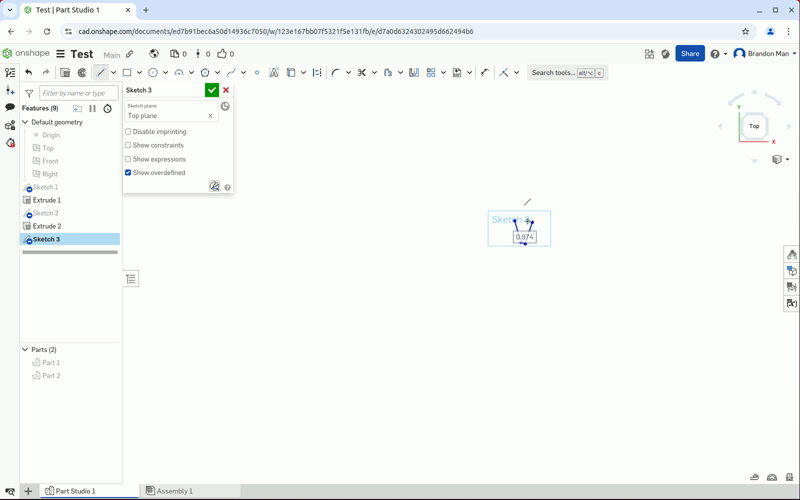
key_down(shift)
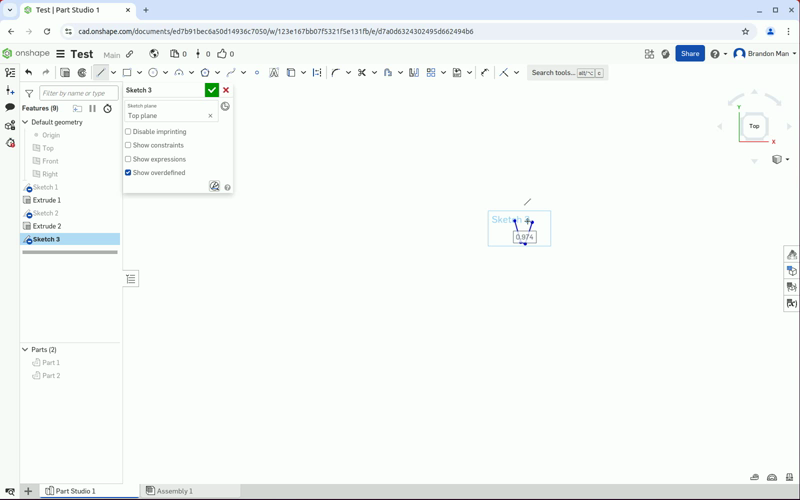
mouse_move(557, 220)
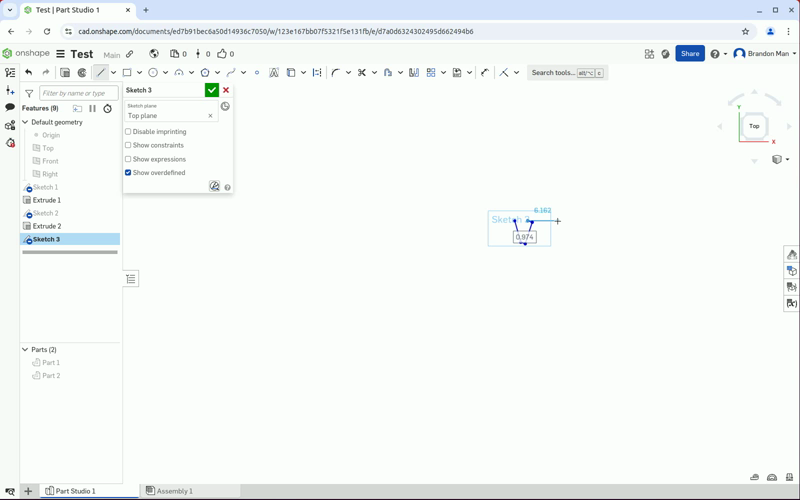
mouse_move(523, 233)
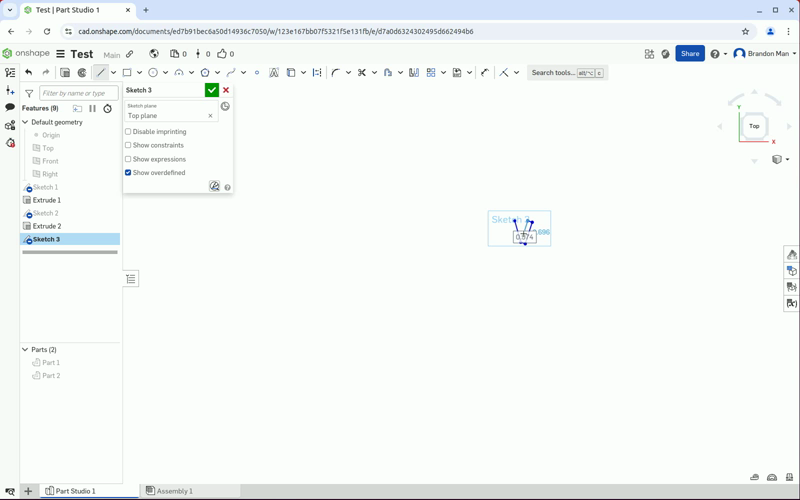
click(523, 233)
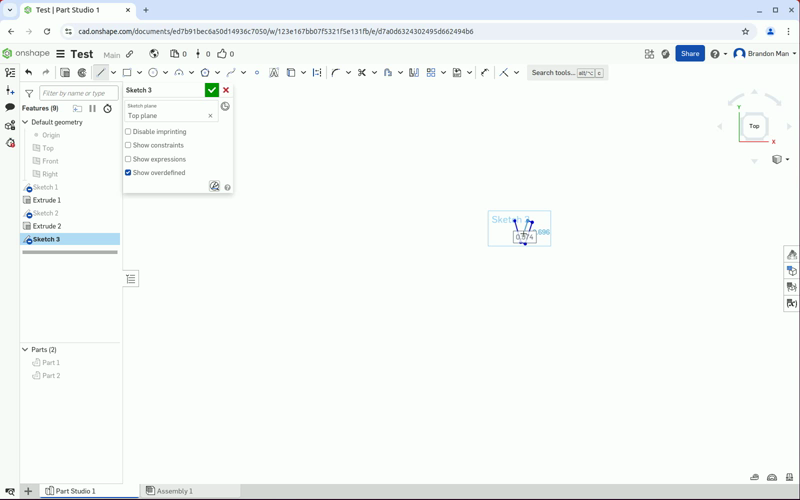
key_up(shift)
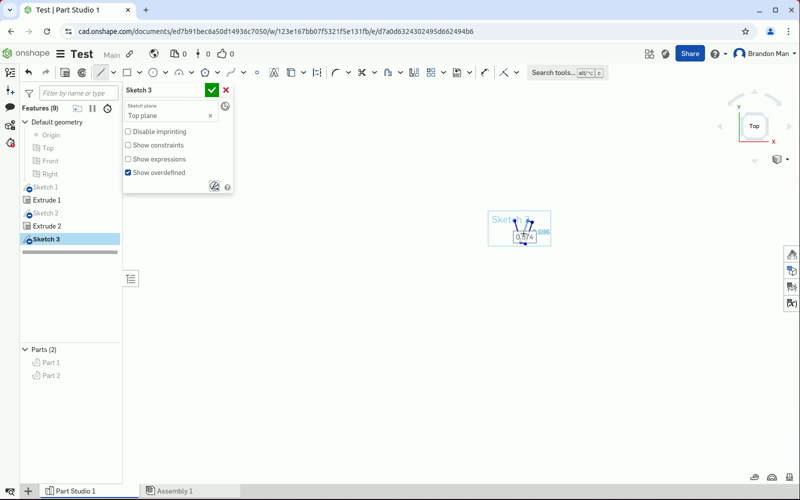
key_down(shift)
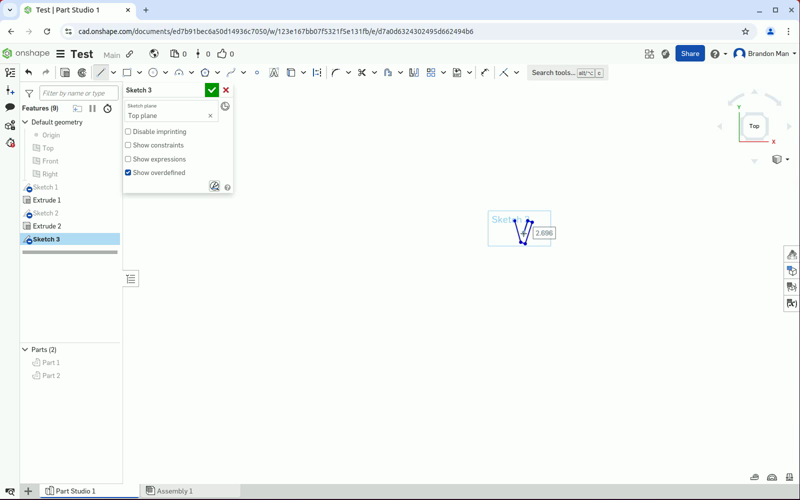
mouse_move(553, 233)
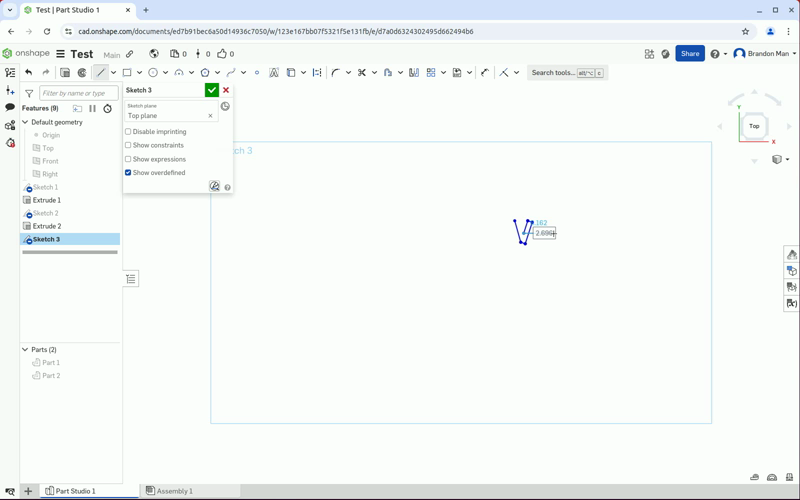
mouse_move(520, 220)
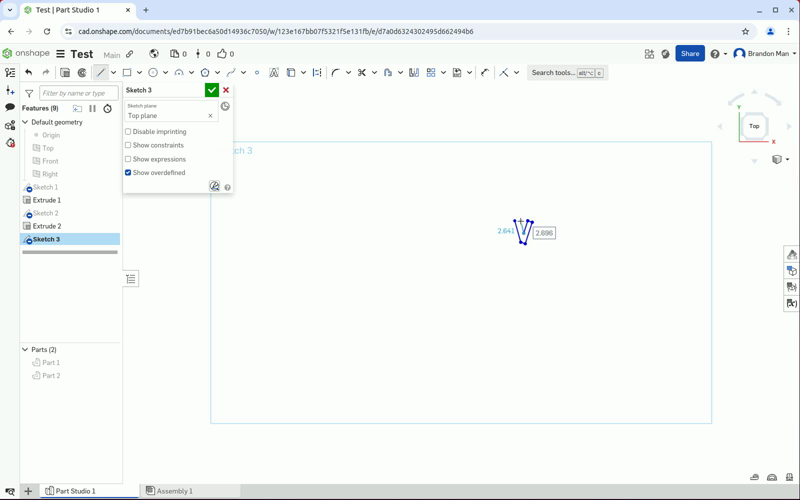
click(520, 220)
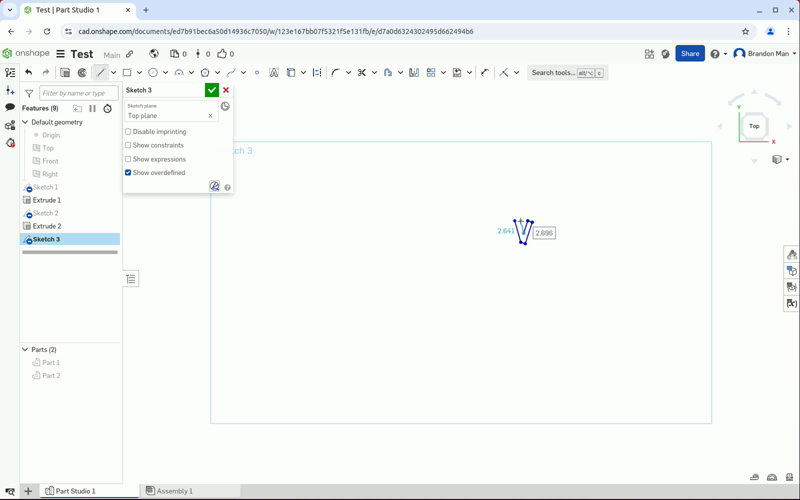
key_up(shift)
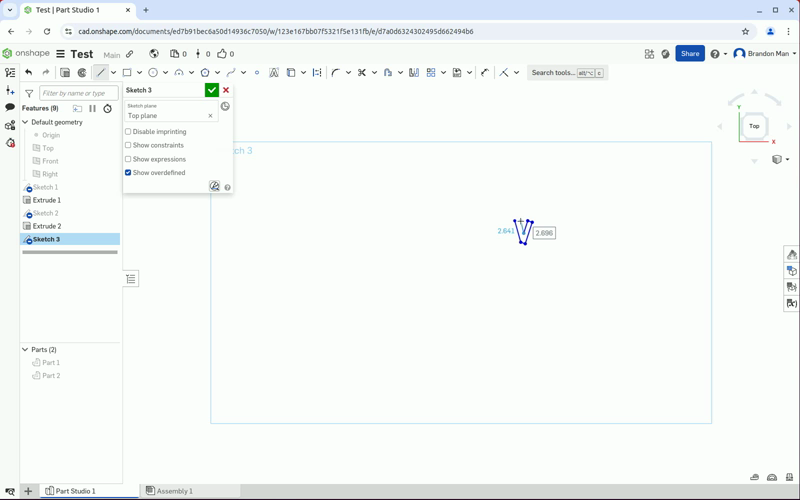
mouse_move(550, 220)
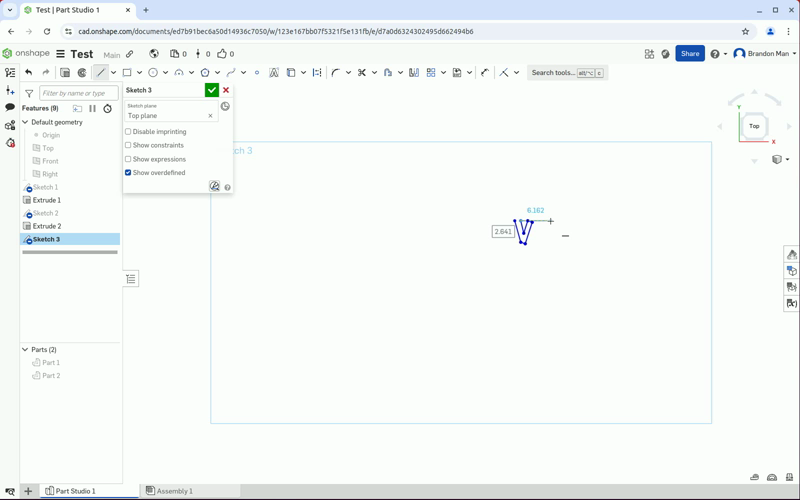
key_down(shift)
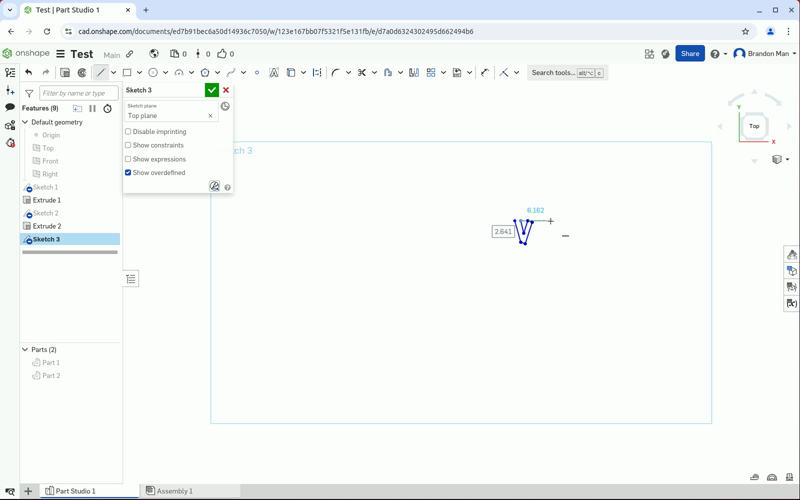
mouse_move(514, 220)
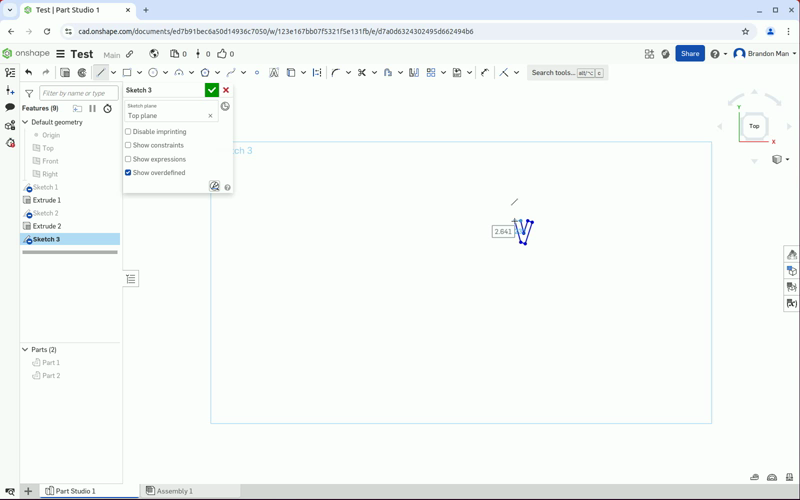
scroll(6)
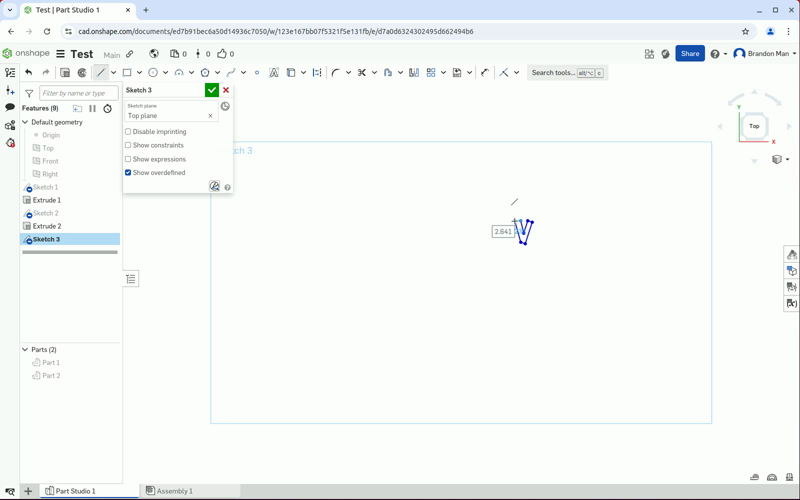
scroll(6)
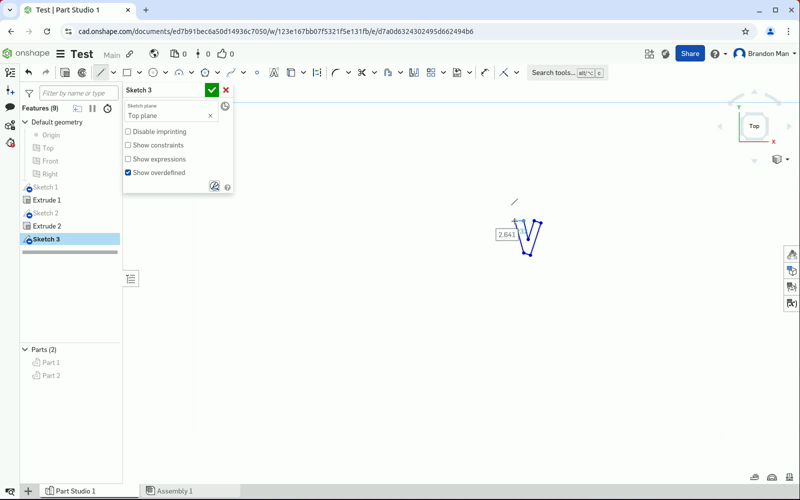
scroll(6)
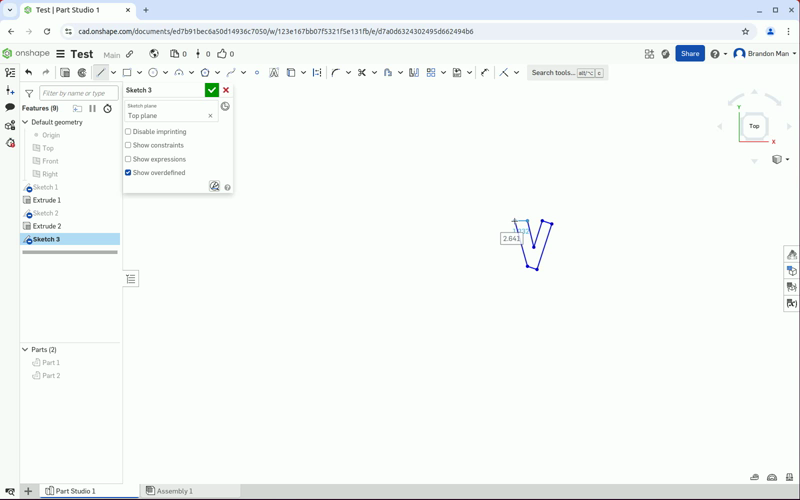
scroll(6)
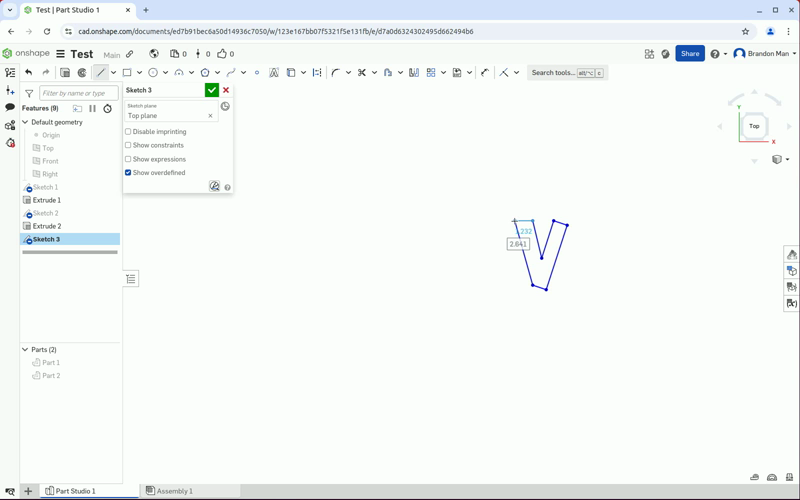
scroll(6)
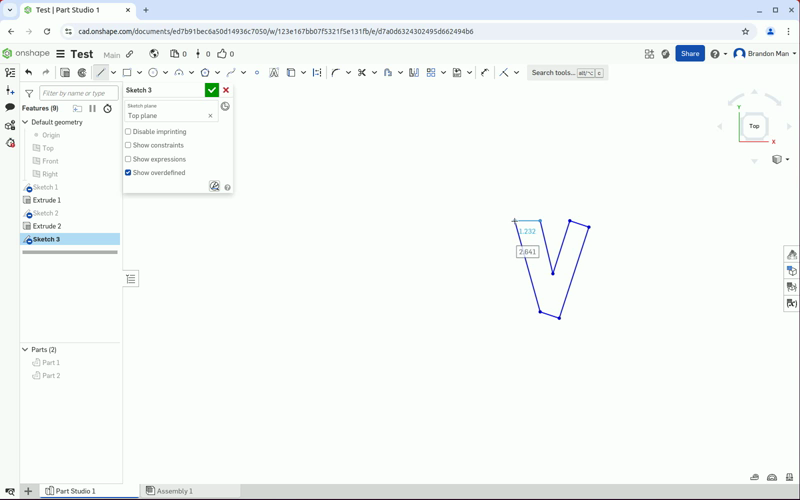
scroll(6)
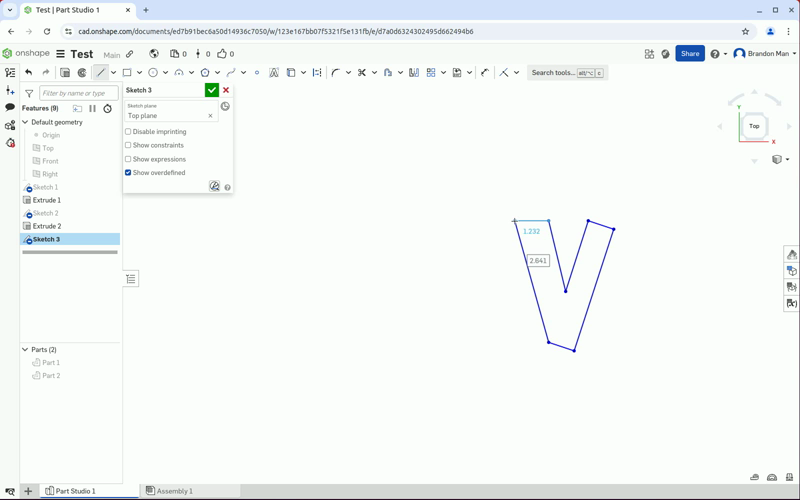
scroll(6)
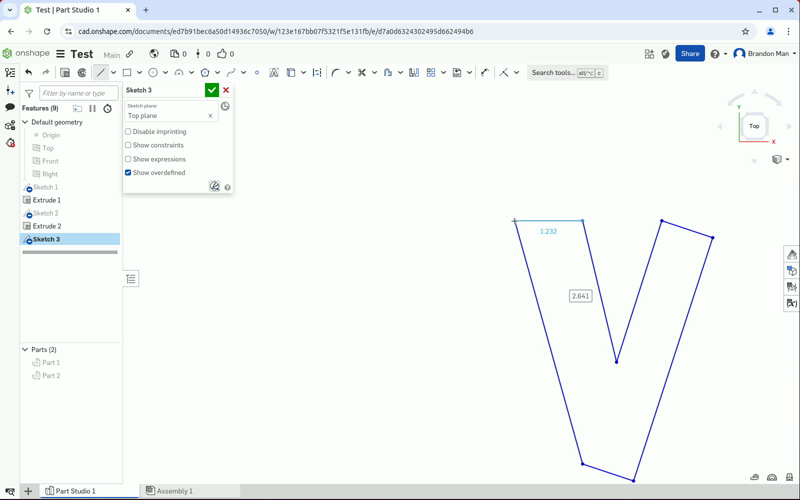
key_up(shift)
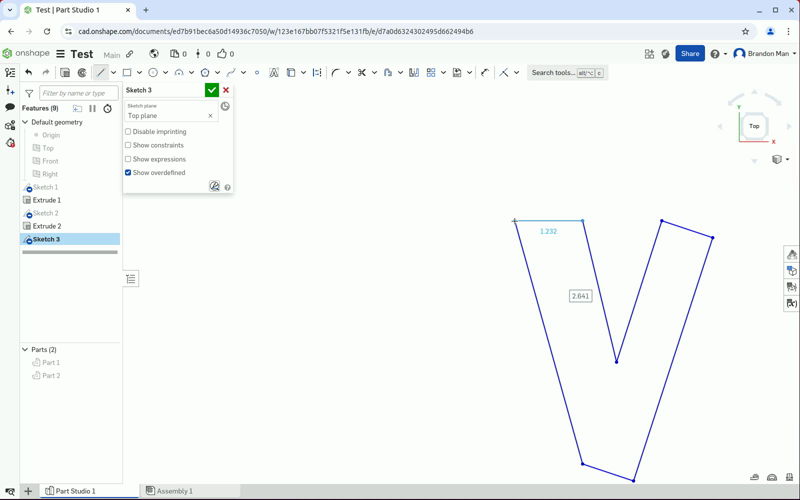
click(514, 220)
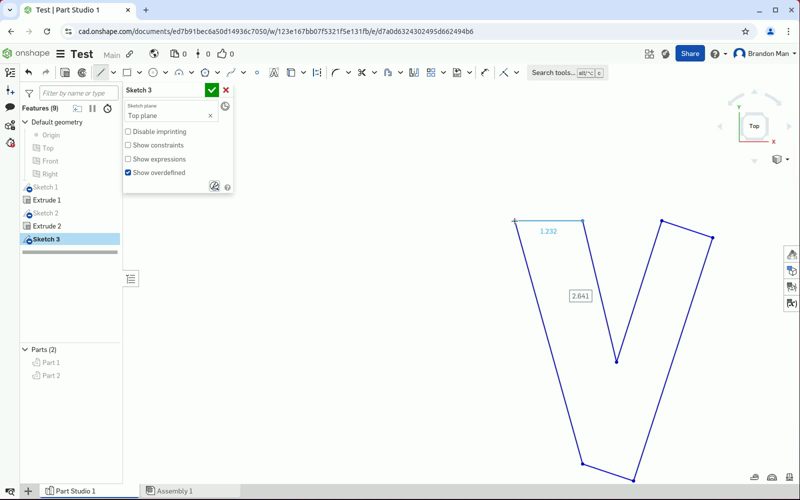
scroll(-6)
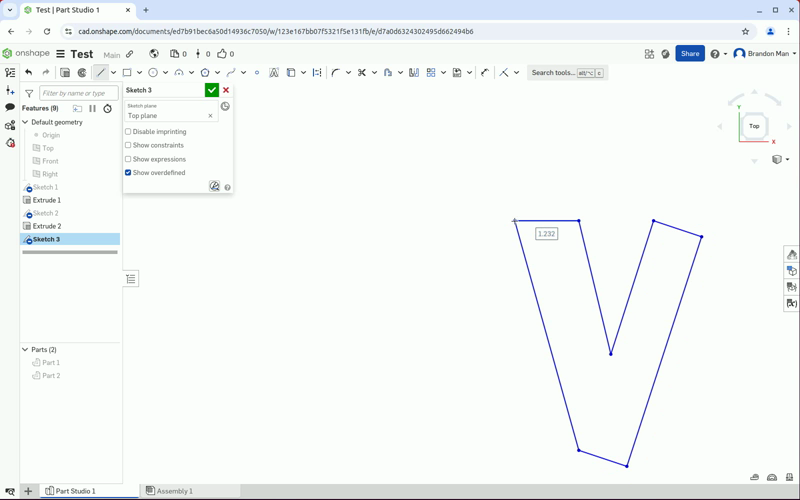
scroll(-6)
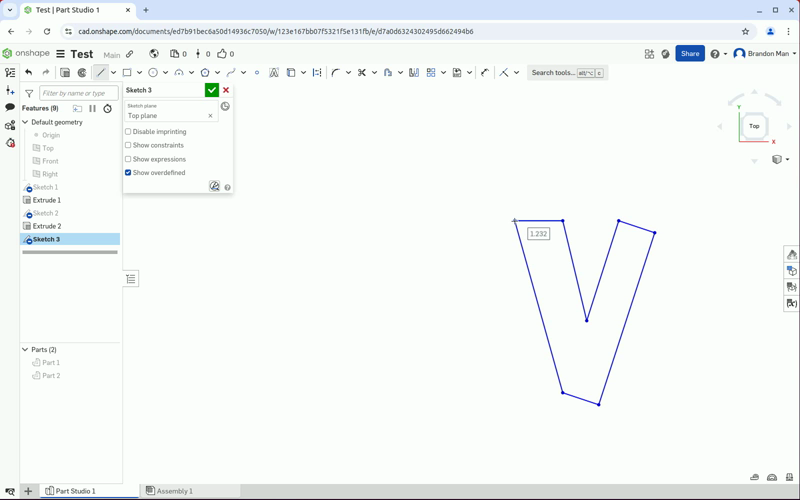
scroll(-6)
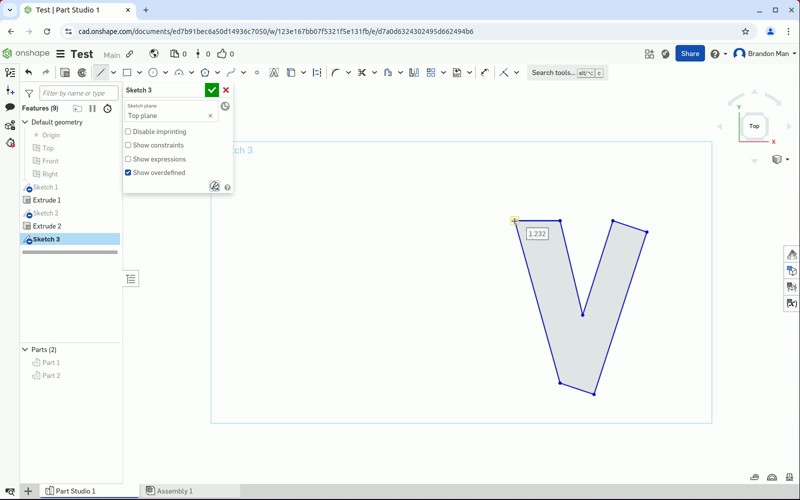
scroll(-6)
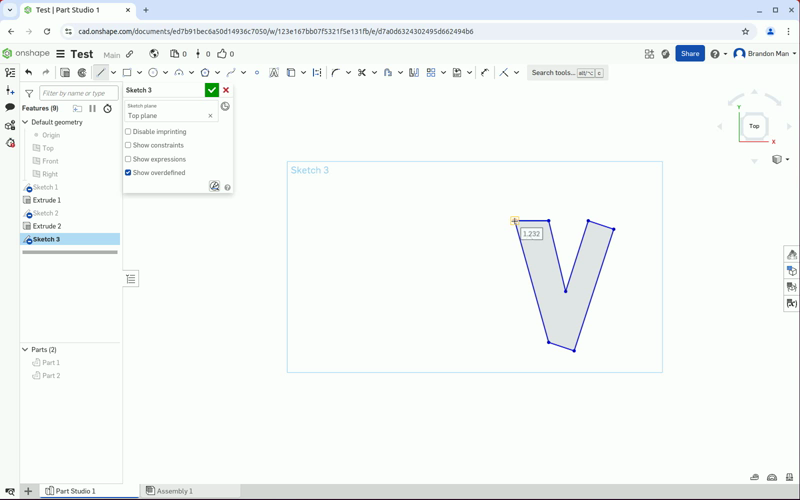
scroll(-6)
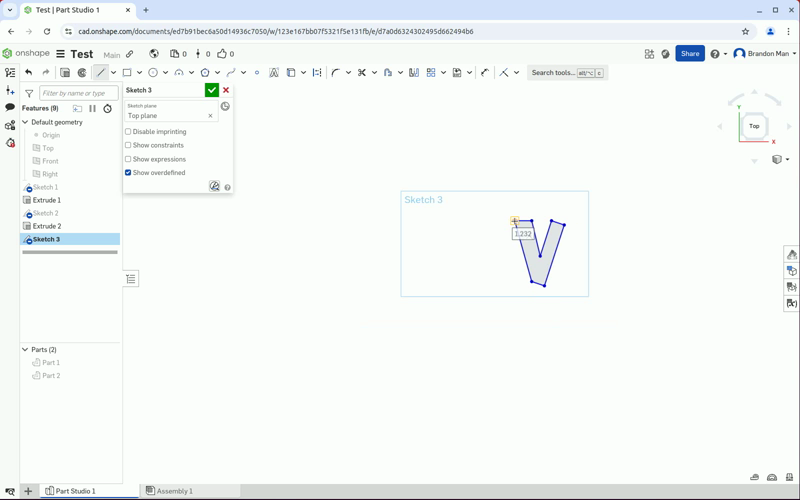
scroll(-6)
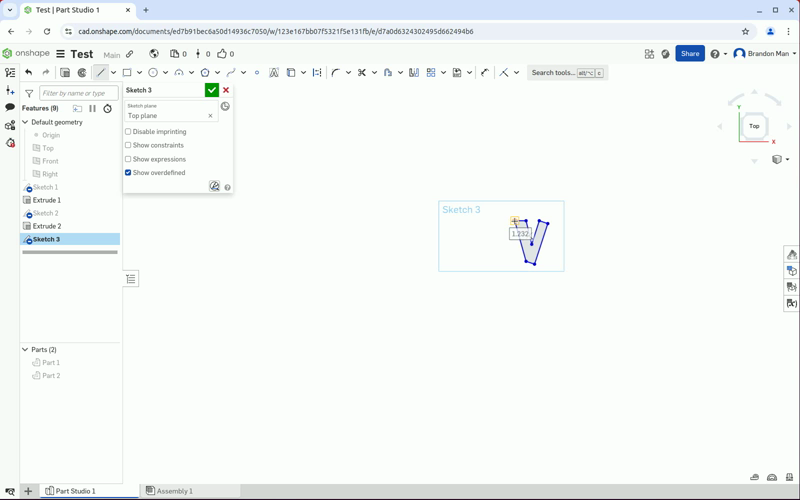
scroll(-6)
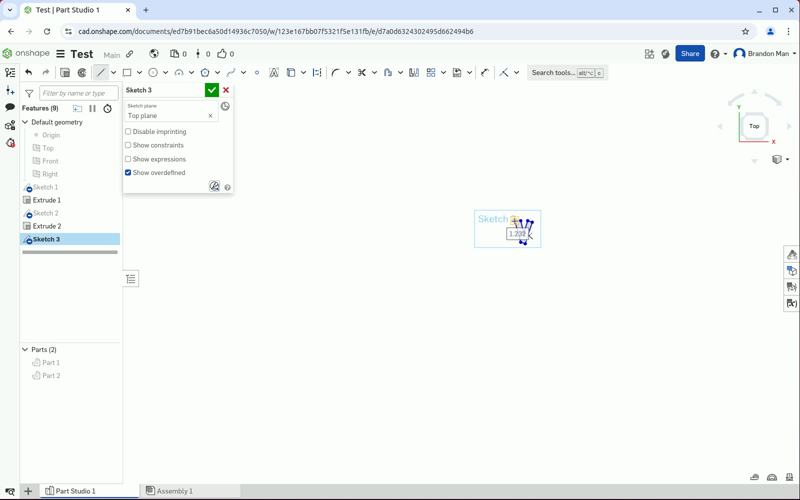
key(esc)
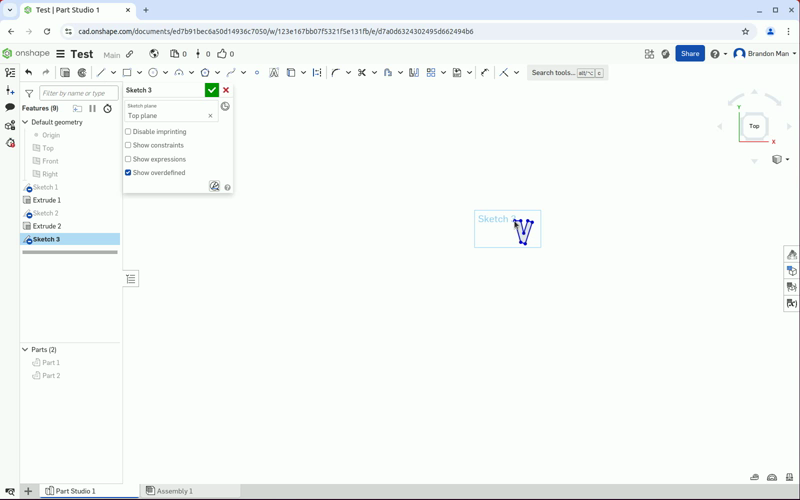
mouse_move(530, 224)
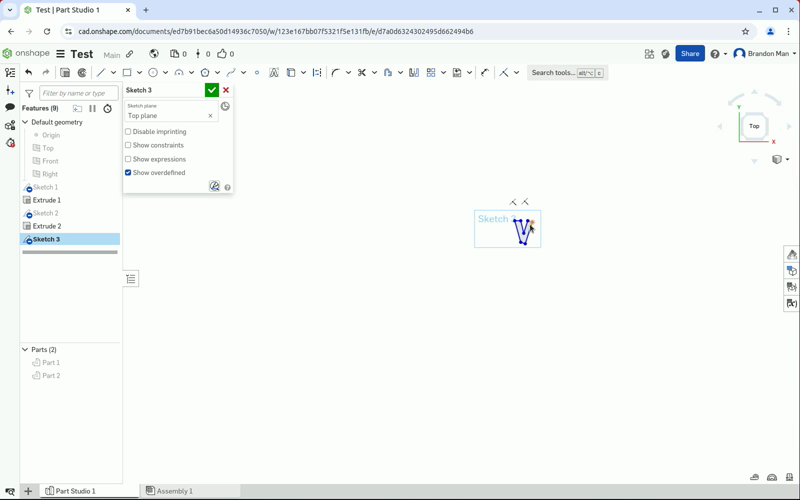
scroll(6)
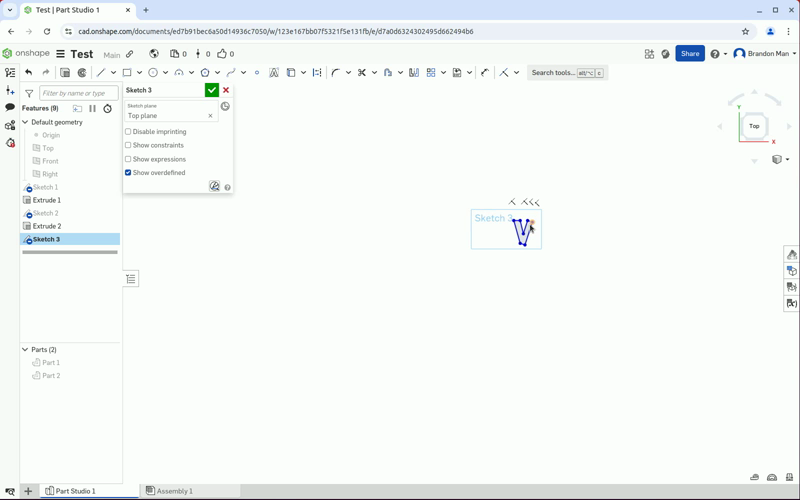
scroll(6)
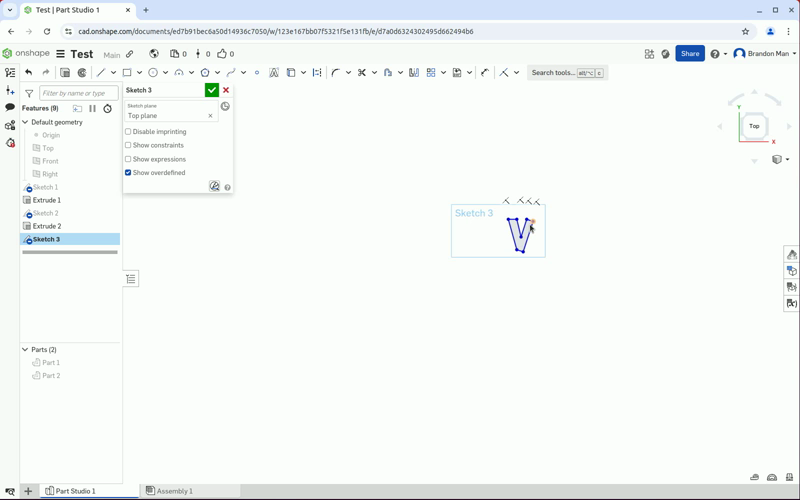
scroll(6)
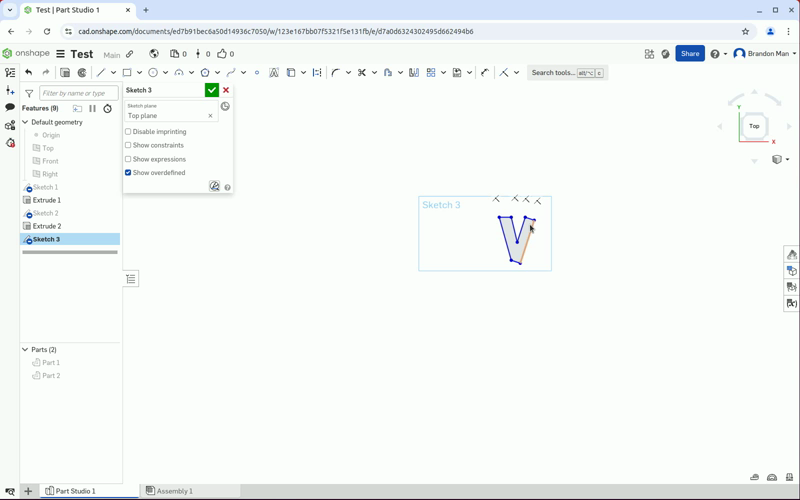
scroll(6)
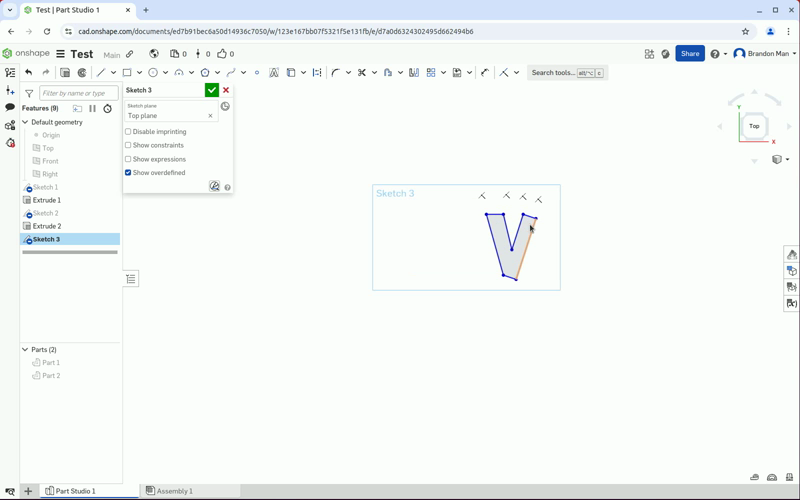
scroll(6)
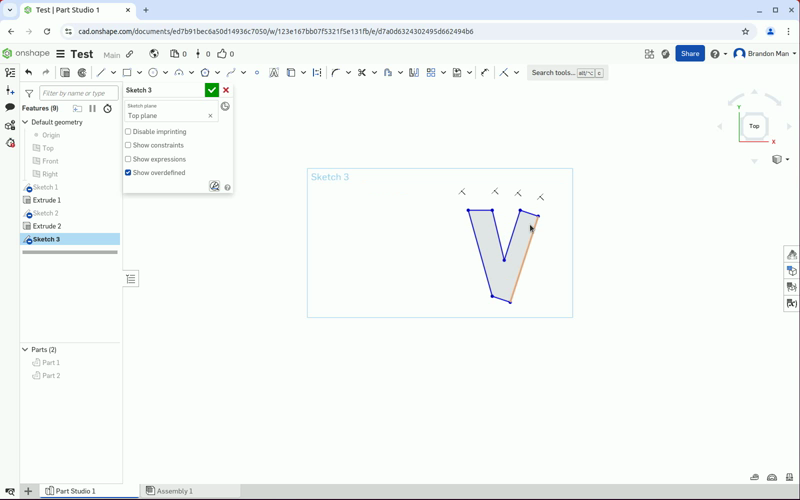
scroll(6)
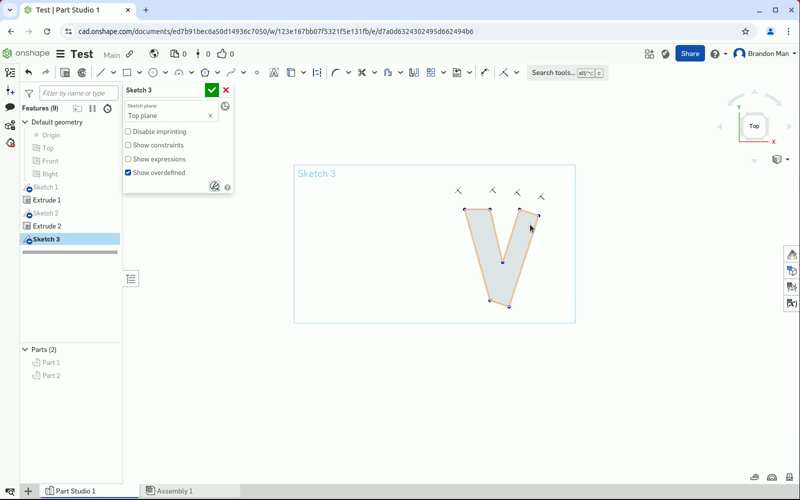
scroll(6)
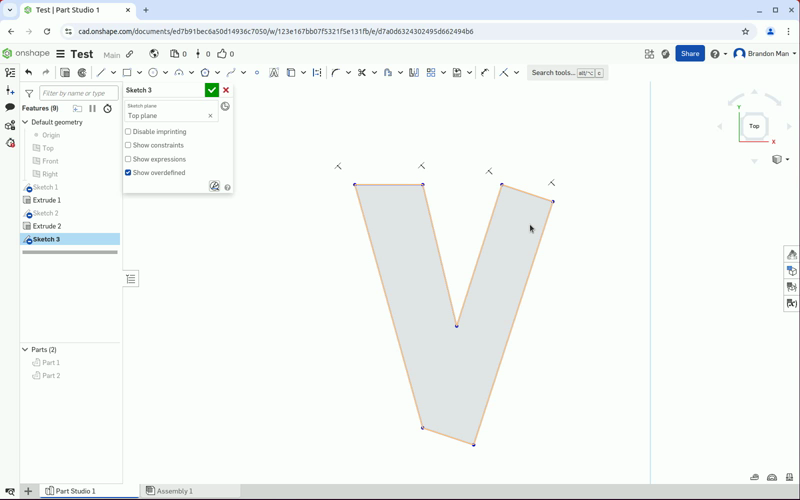
click(530, 224)
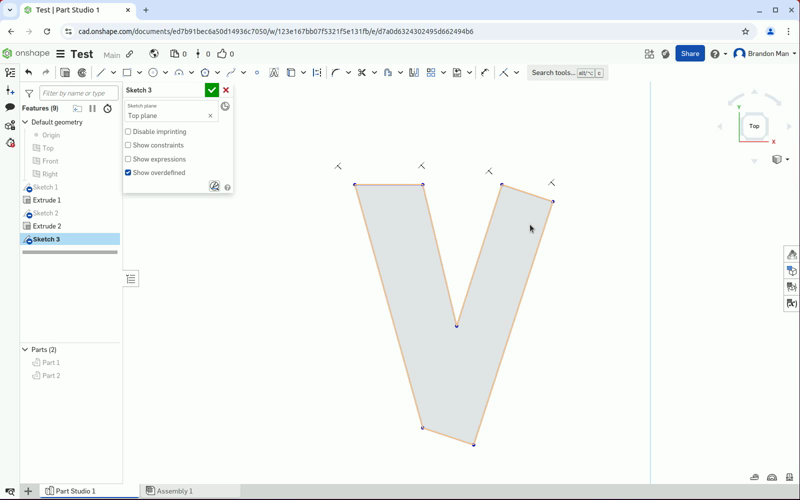
scroll(-6)
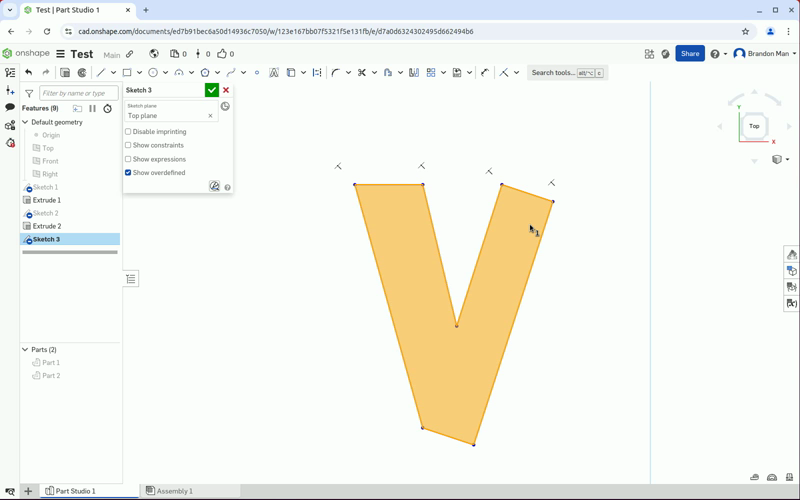
scroll(-6)
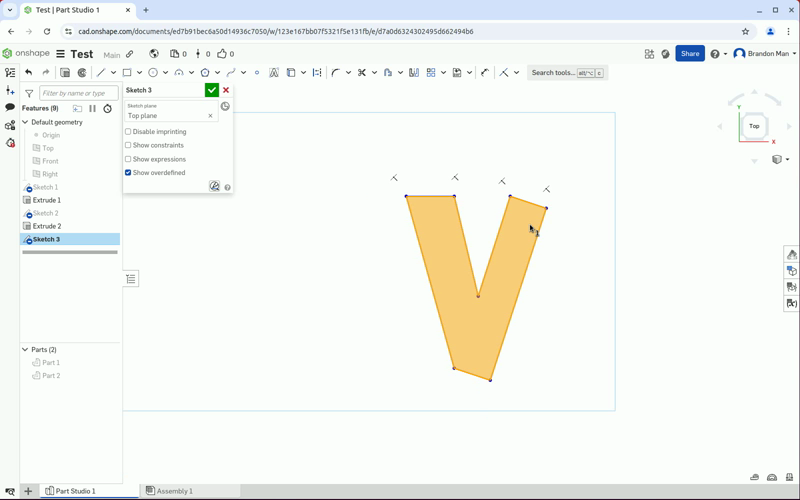
scroll(-6)
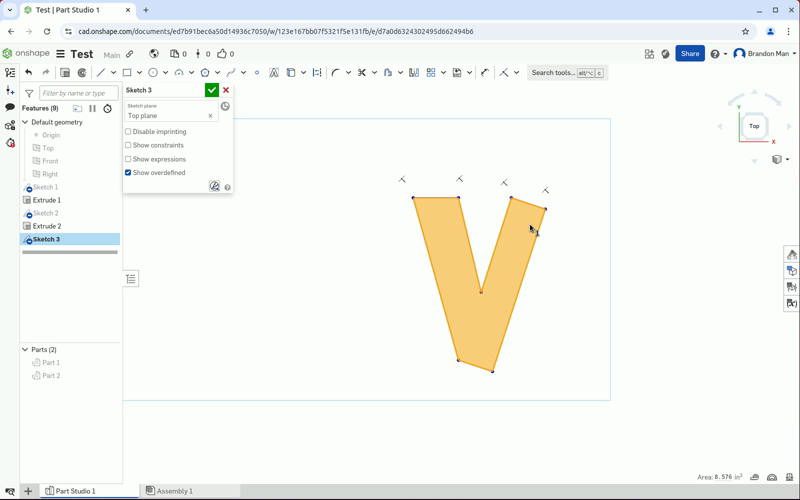
scroll(-6)
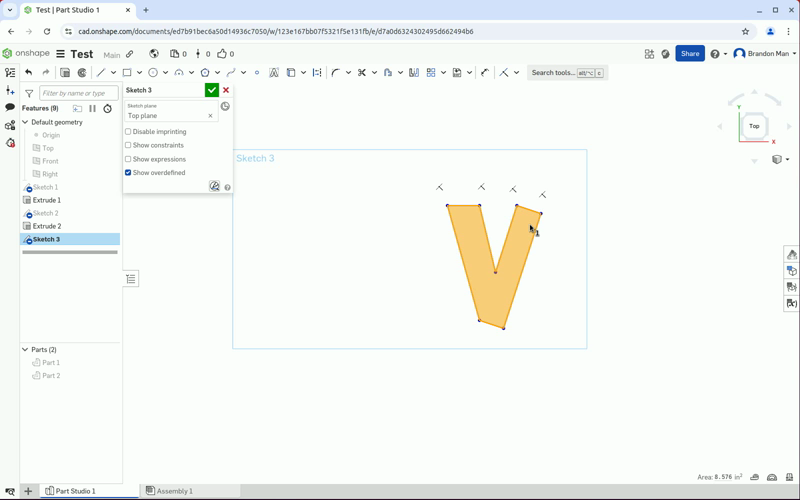
scroll(-6)
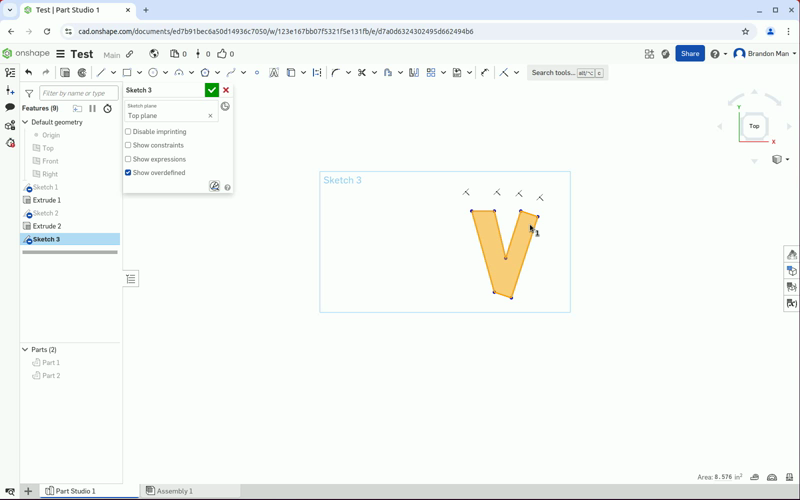
scroll(-6)
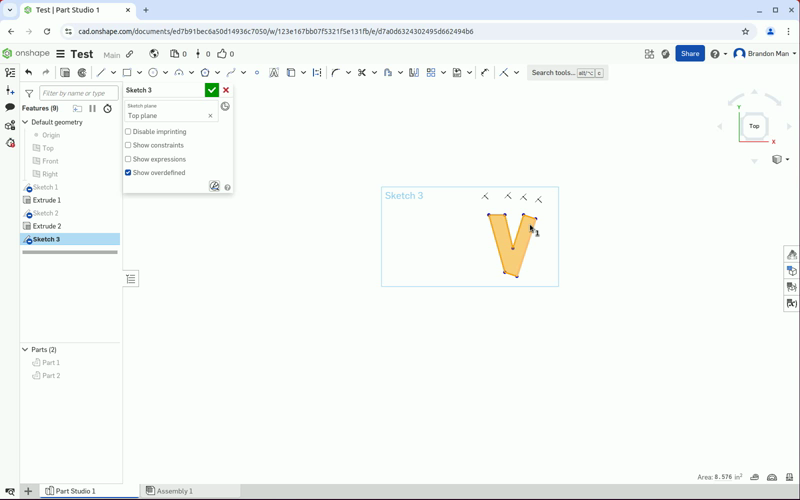
scroll(-6)
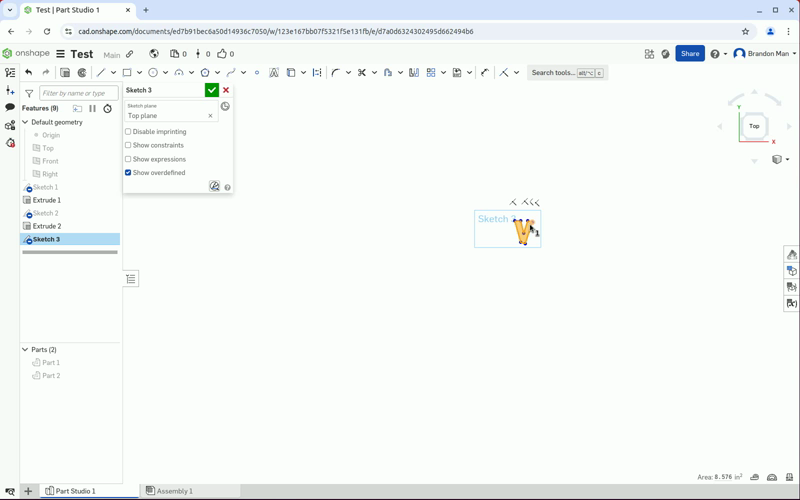
mouse_move(73, 352)
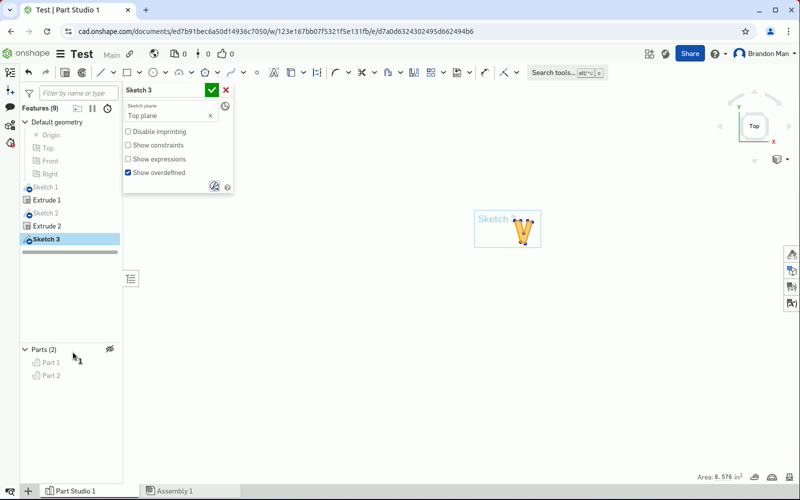
key(shift+y)
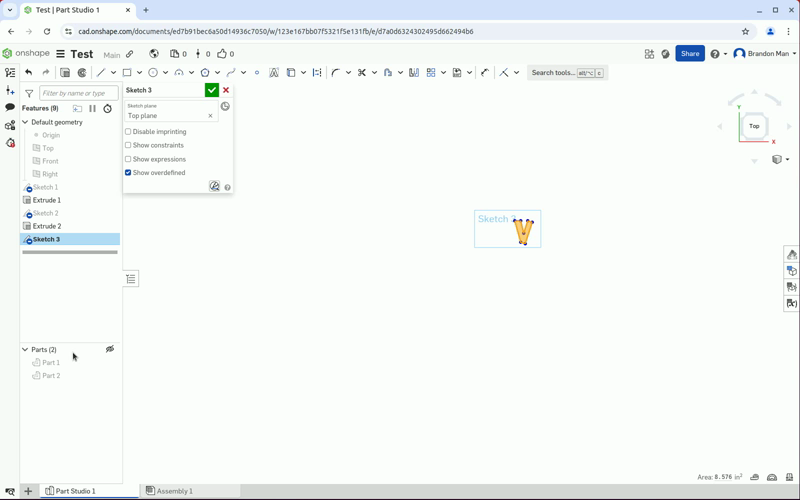
key(shift+e)
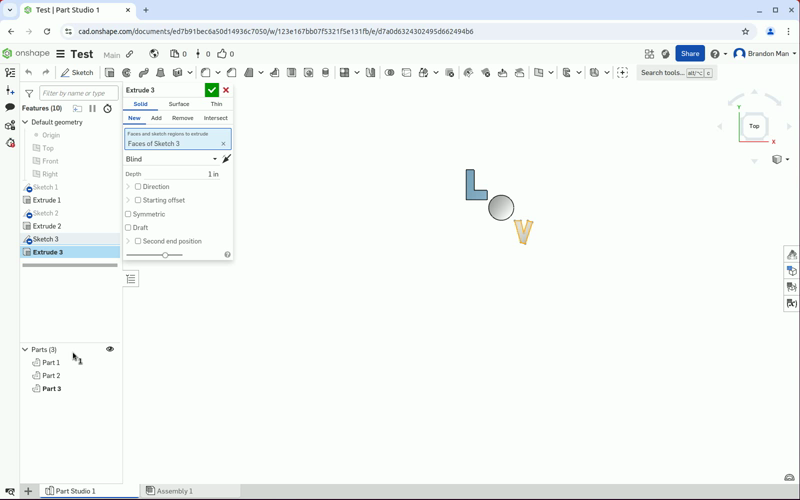
mouse_move(143, 106)
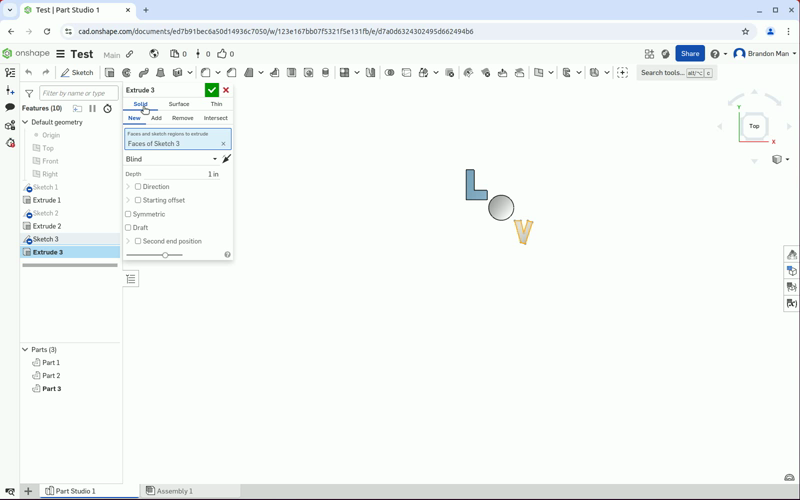
click(143, 106)
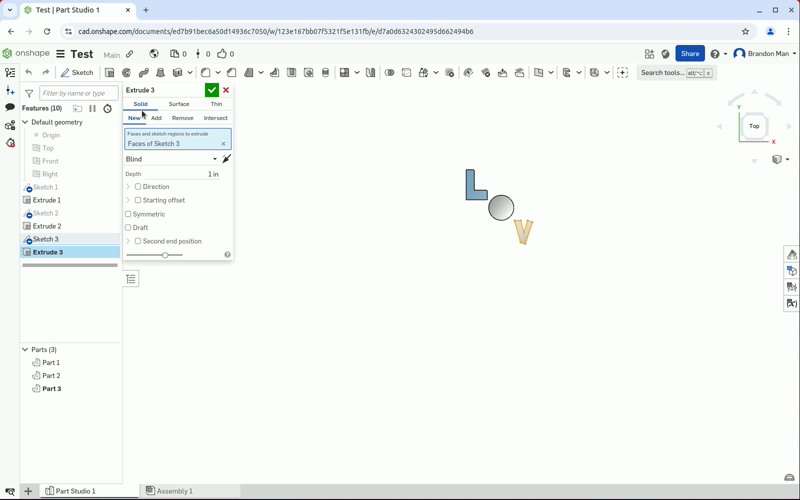
mouse_move(137, 120)
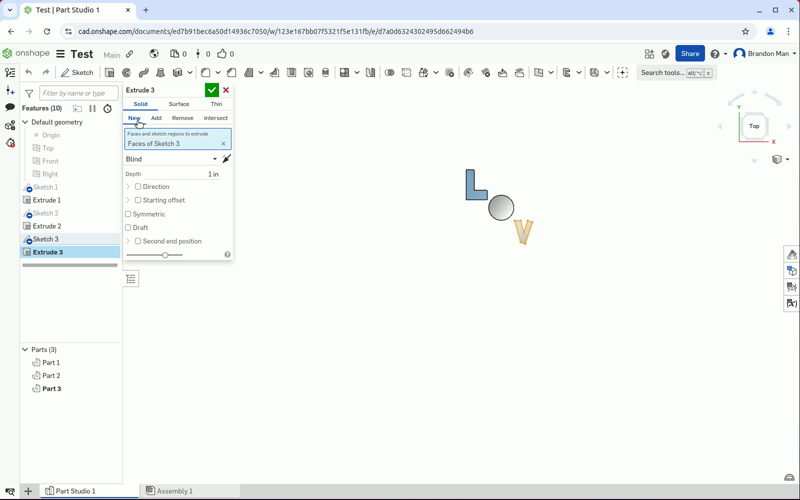
click(137, 120)
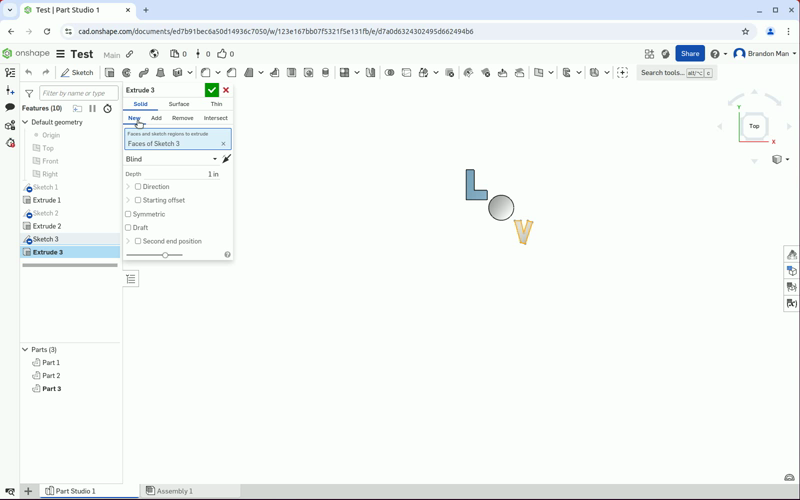
key(tab, 4)
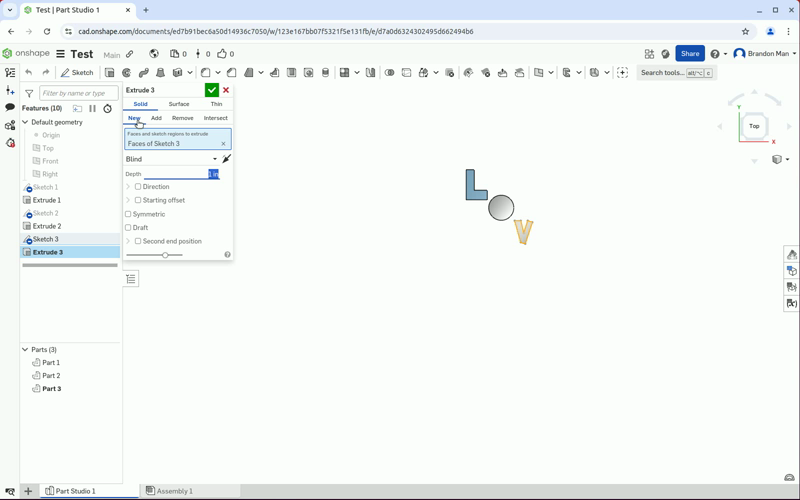
text(3.37)
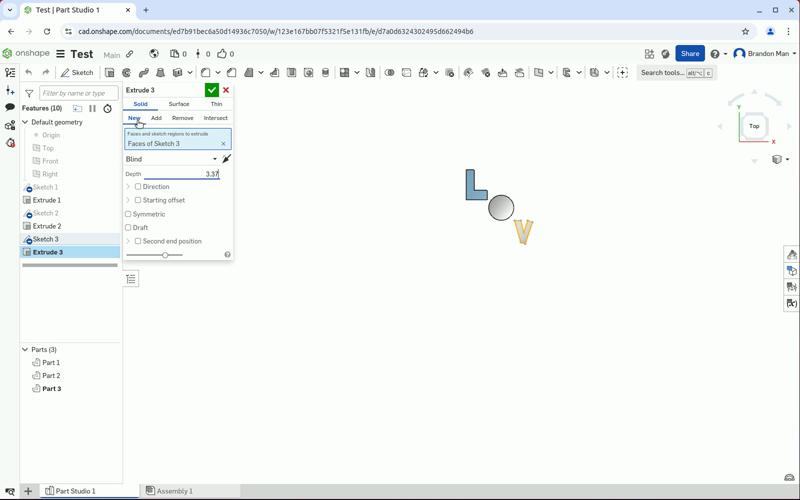
key(enter)
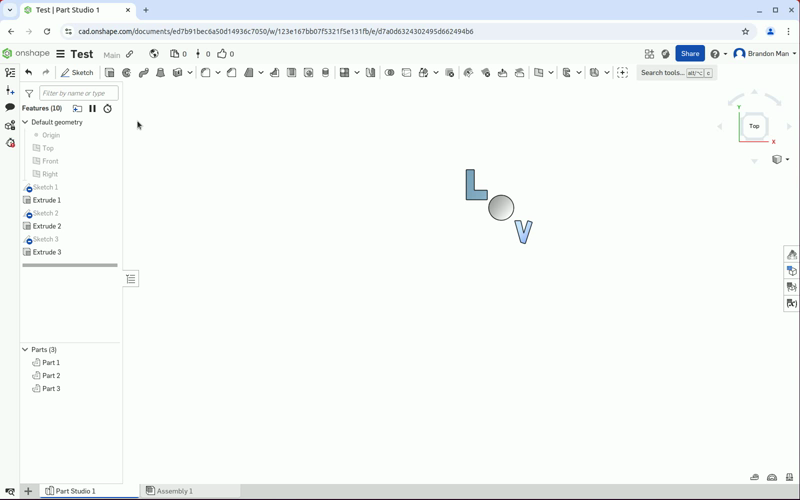
key(shift+h)
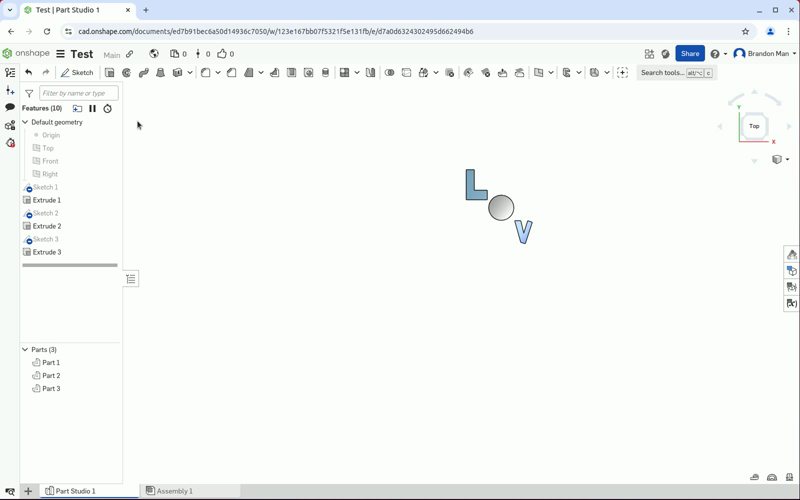
key(shift+h)
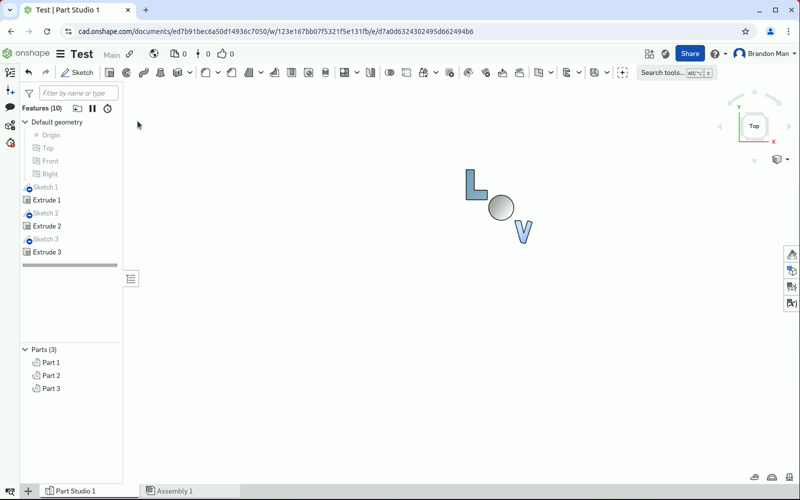
mouse_move(73, 189)
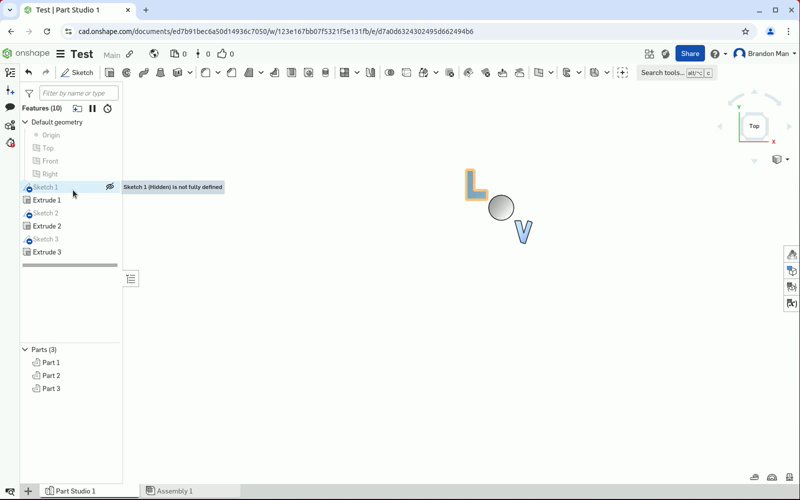
click(73, 189)
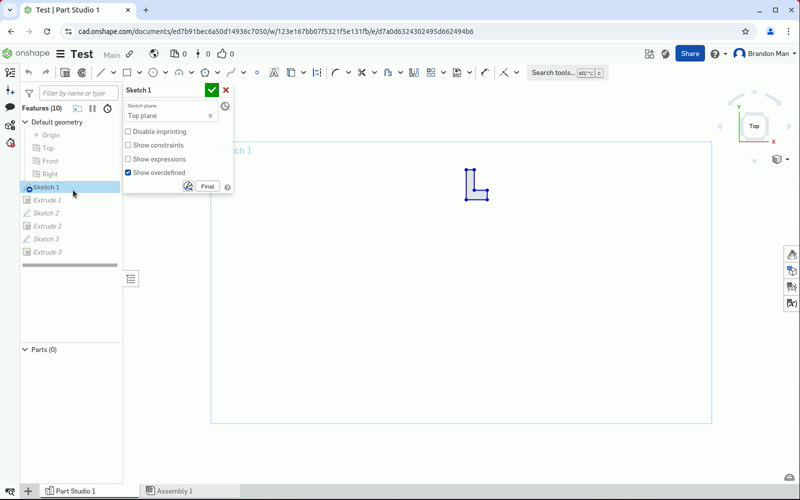
mouse_move(229, 92)
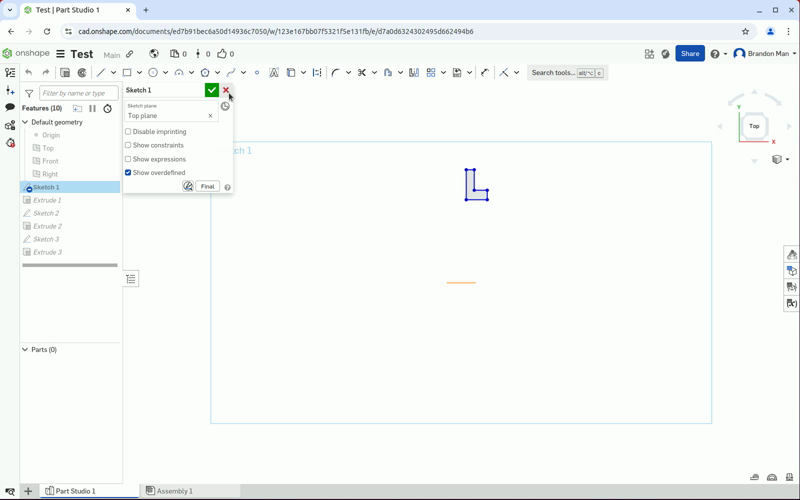
click(229, 92)
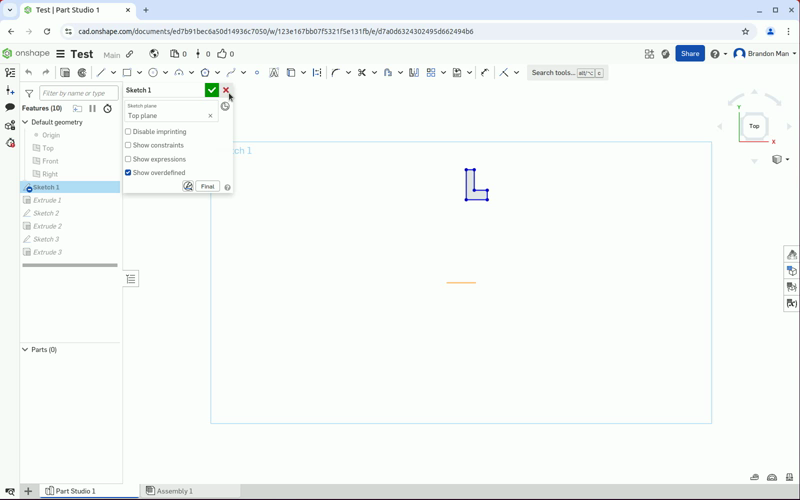
key(shift+s)
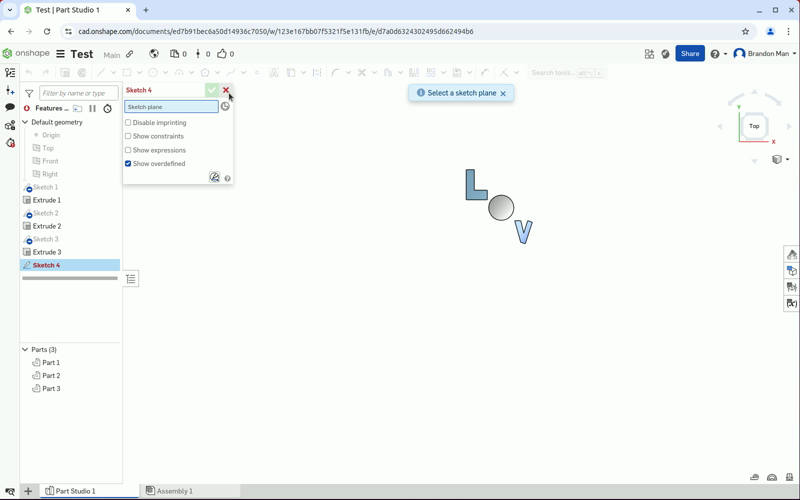
mouse_move(73, 150)
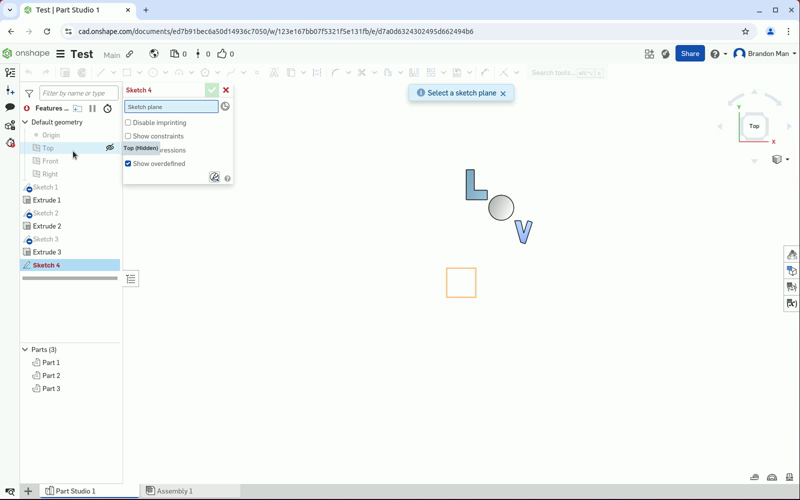
click(73, 150)
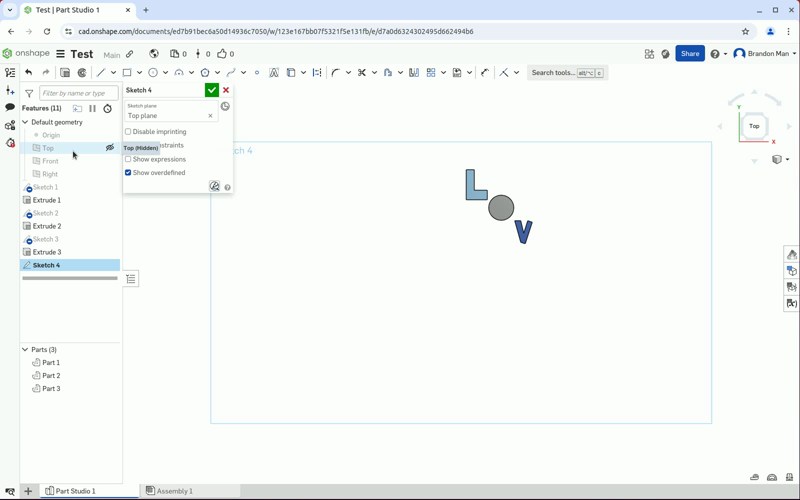
mouse_move(73, 352)
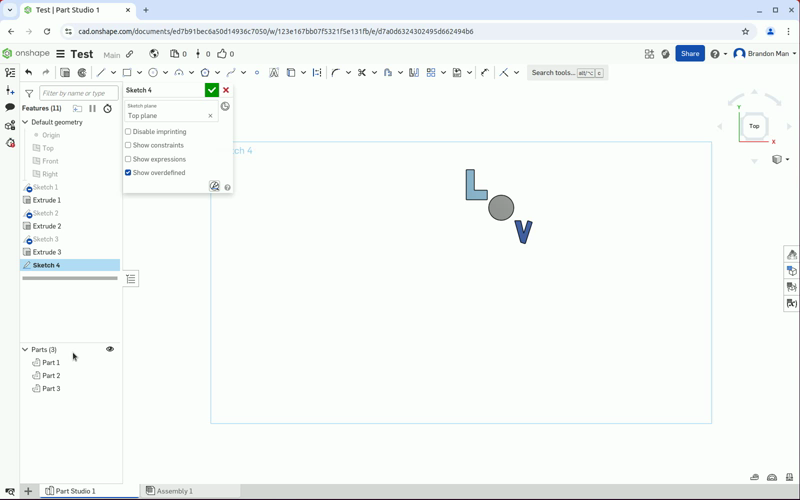
key(y)
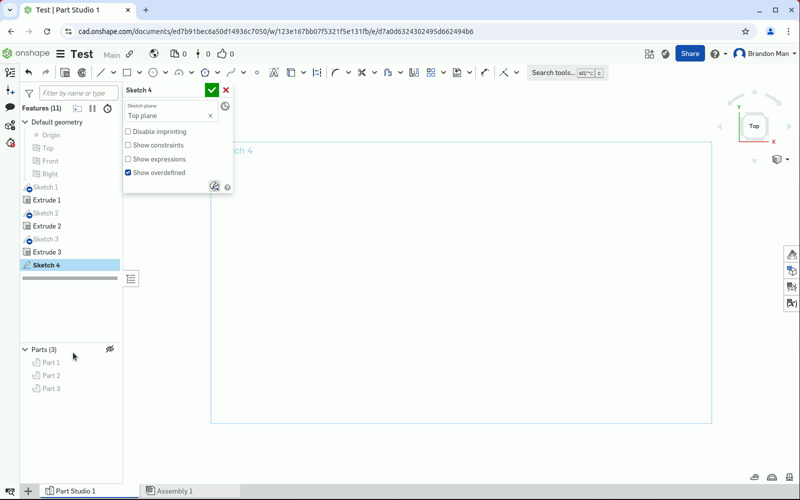
key(l)
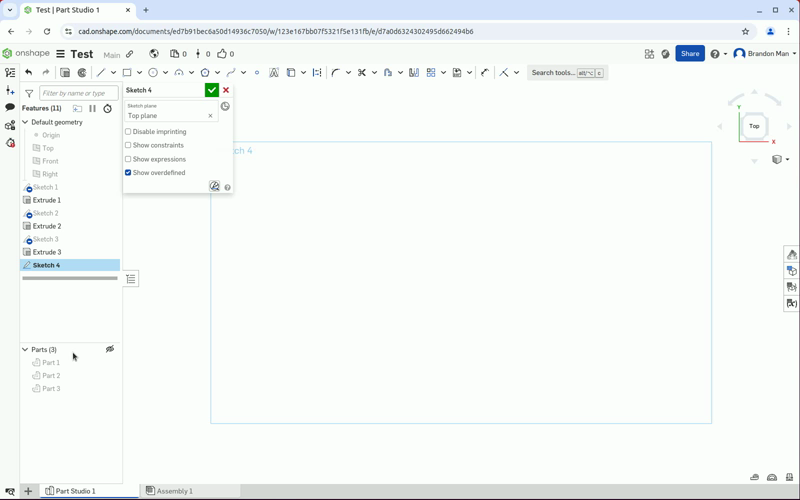
key_down(shift)
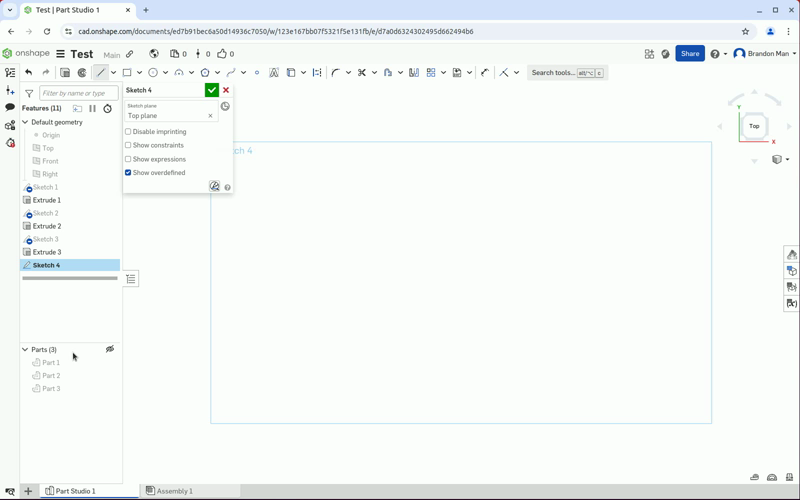
mouse_move(539, 272)
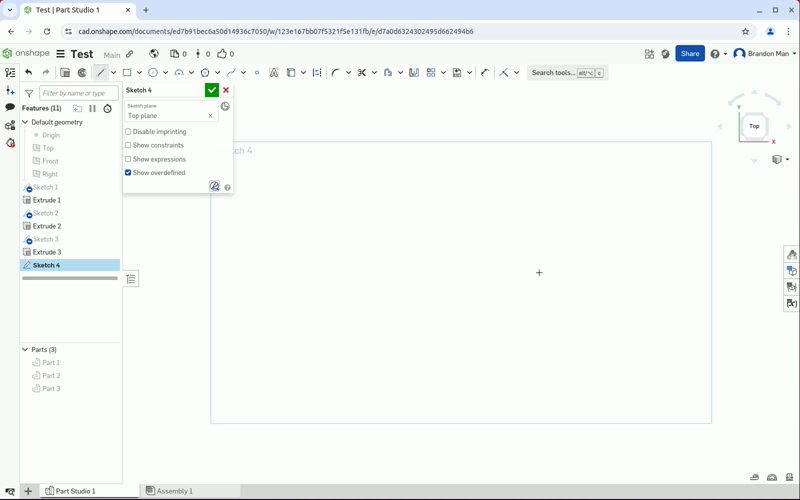
click(539, 272)
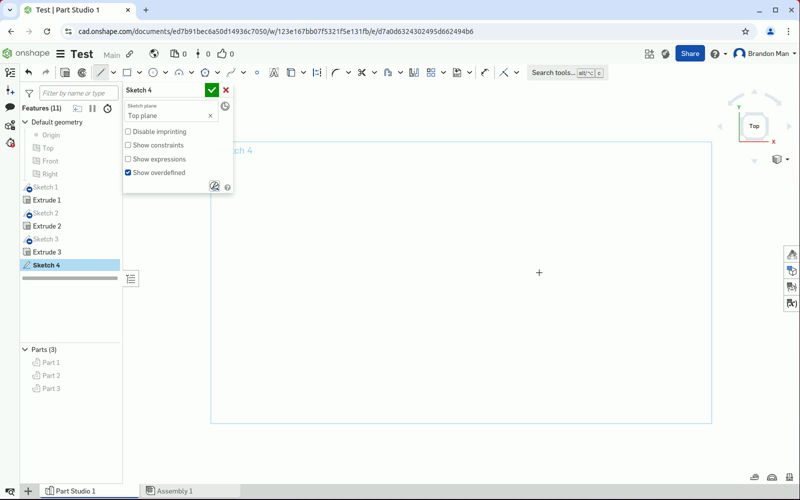
key_up(shift)
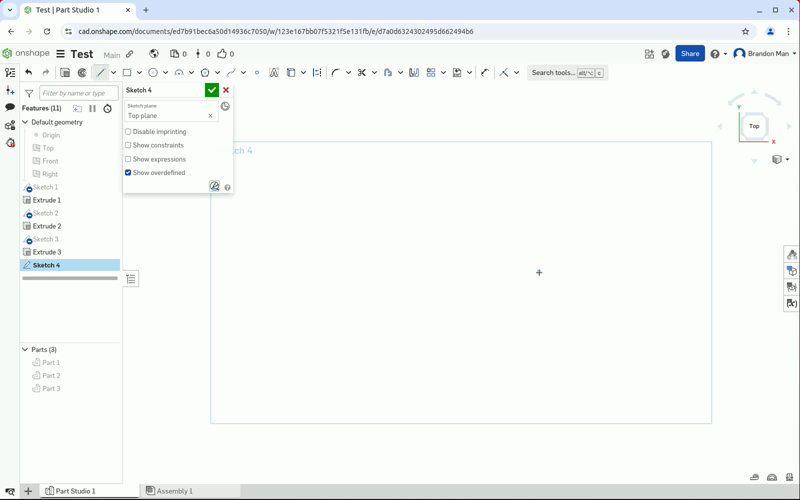
key_down(shift)
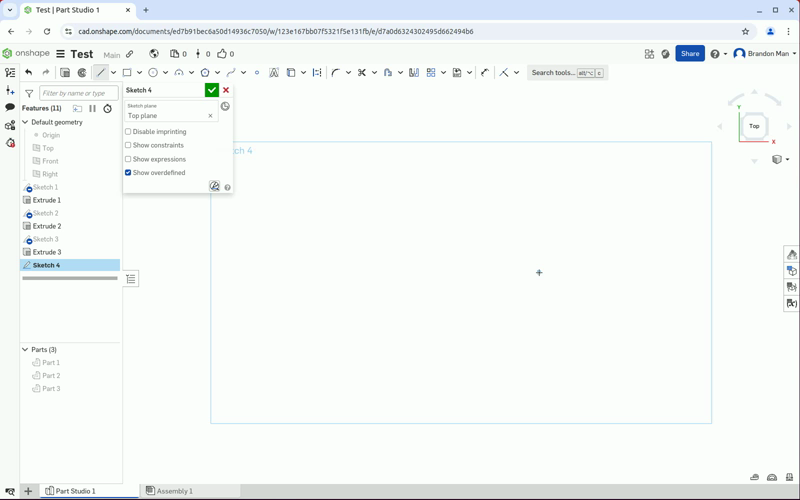
mouse_move(569, 272)
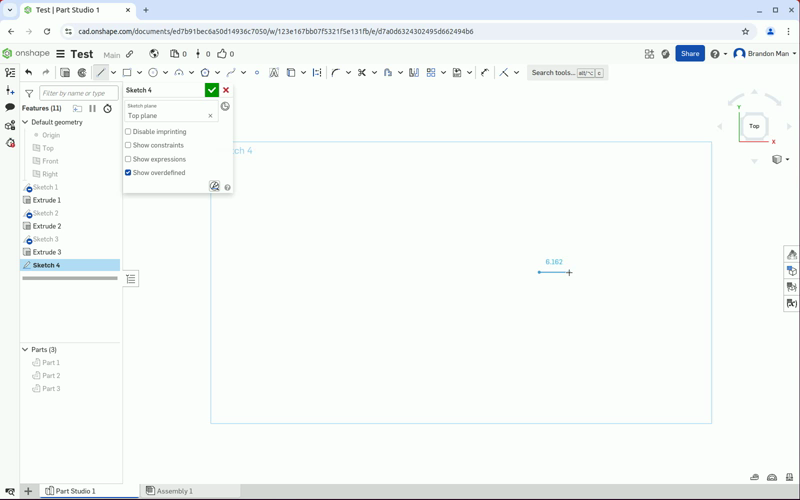
mouse_move(554, 272)
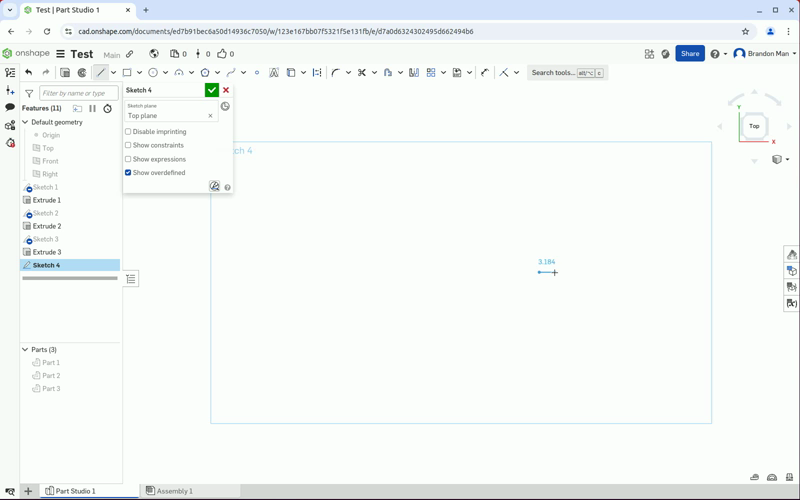
click(554, 272)
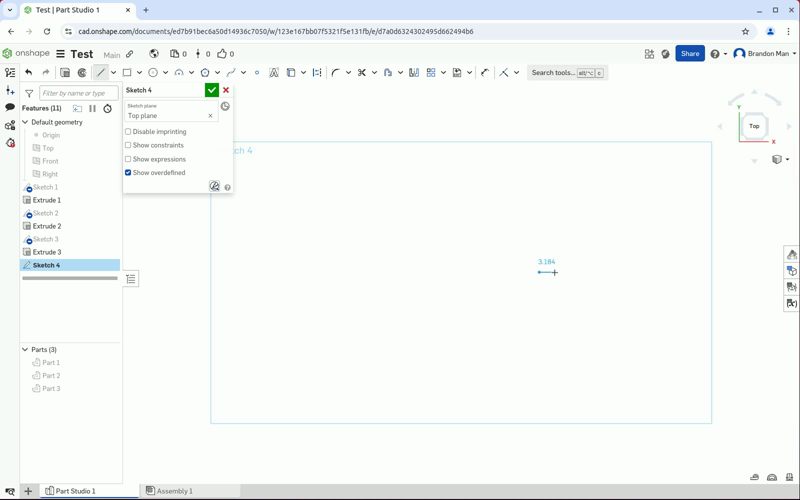
key_up(shift)
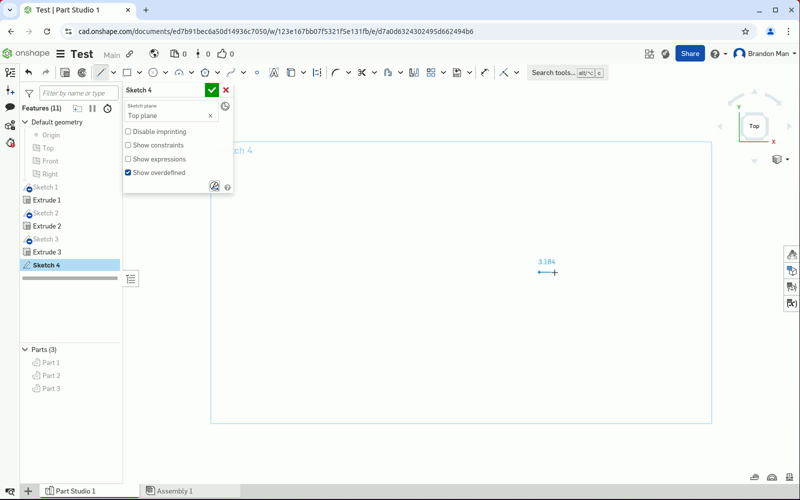
key_down(shift)
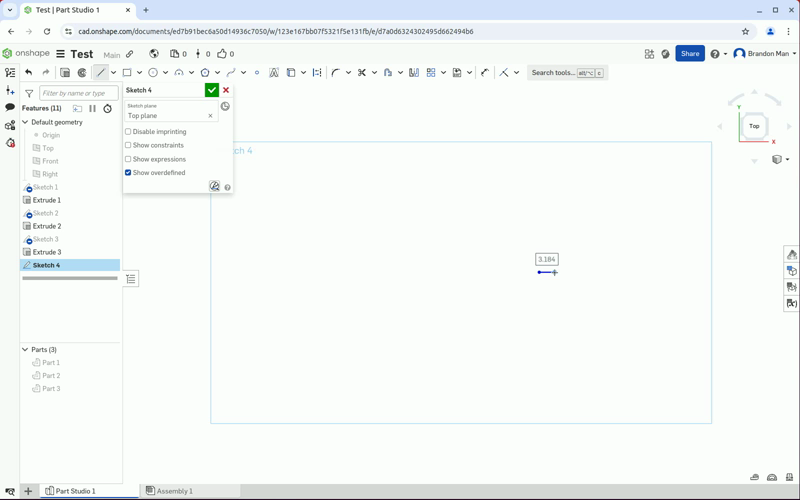
mouse_move(584, 272)
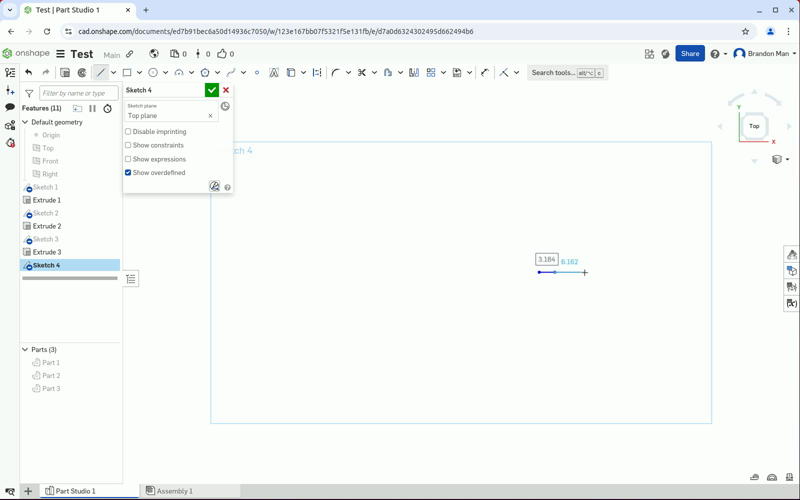
mouse_move(554, 267)
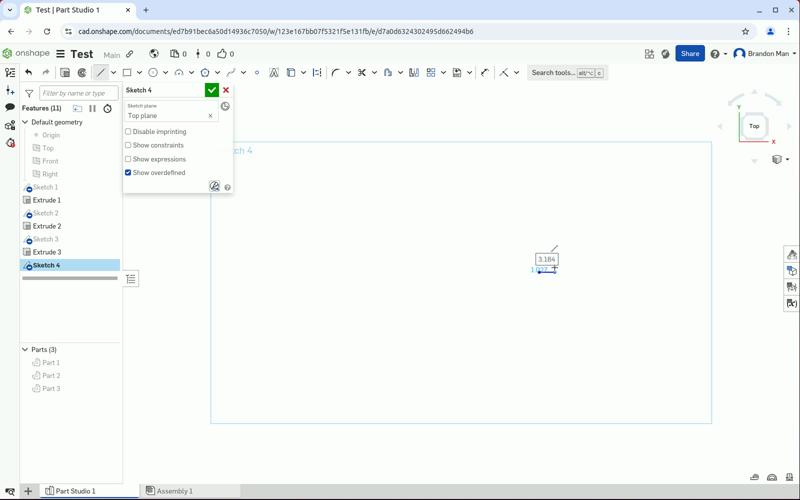
scroll(6)
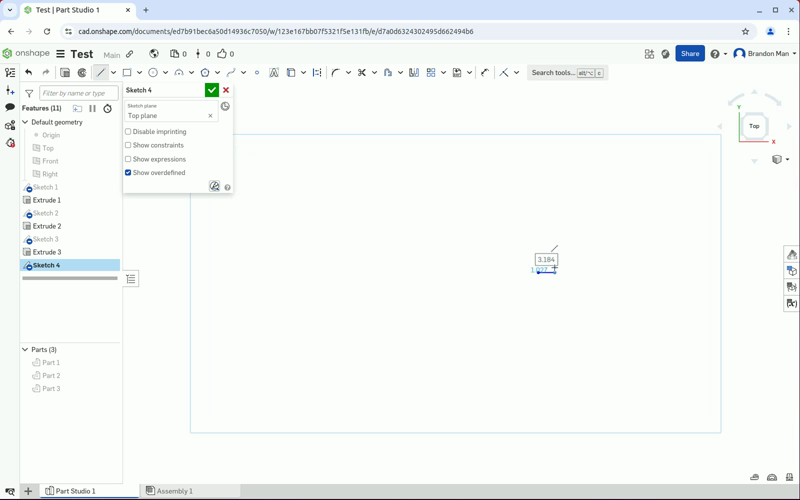
scroll(6)
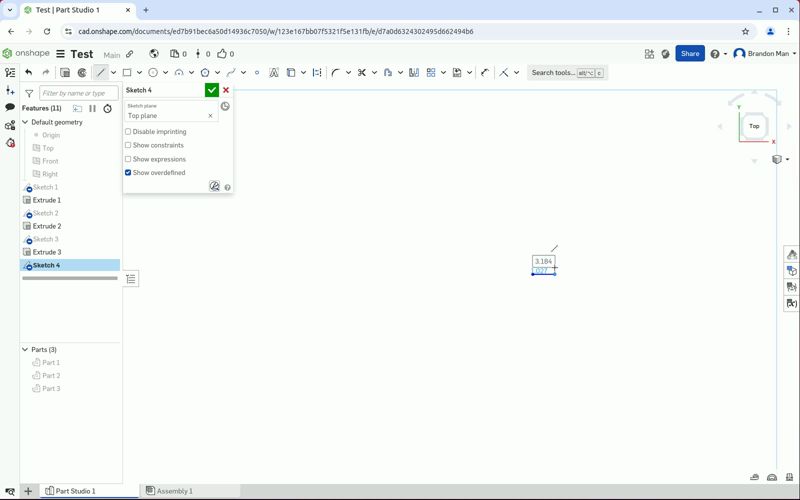
scroll(6)
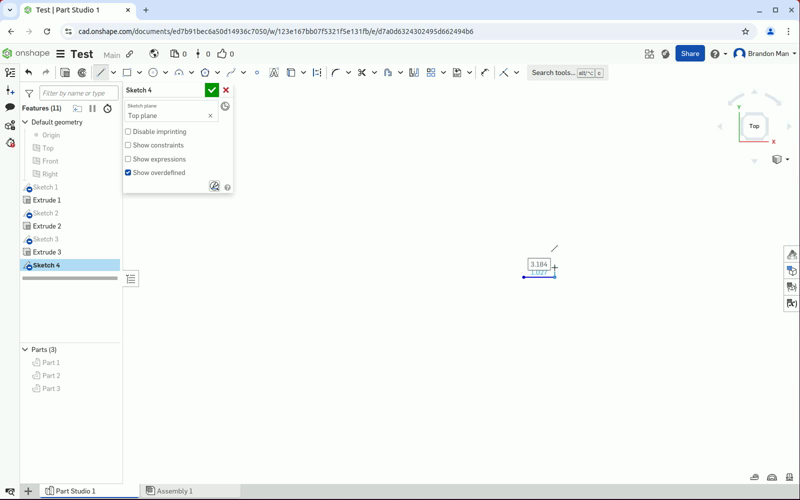
scroll(6)
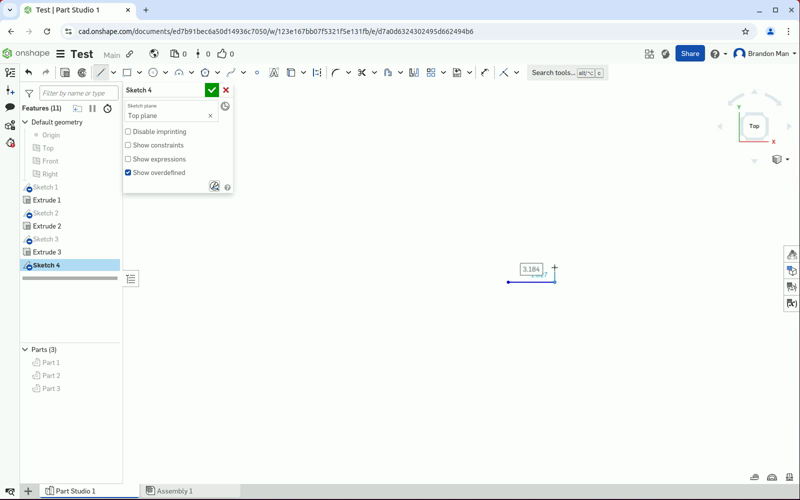
scroll(6)
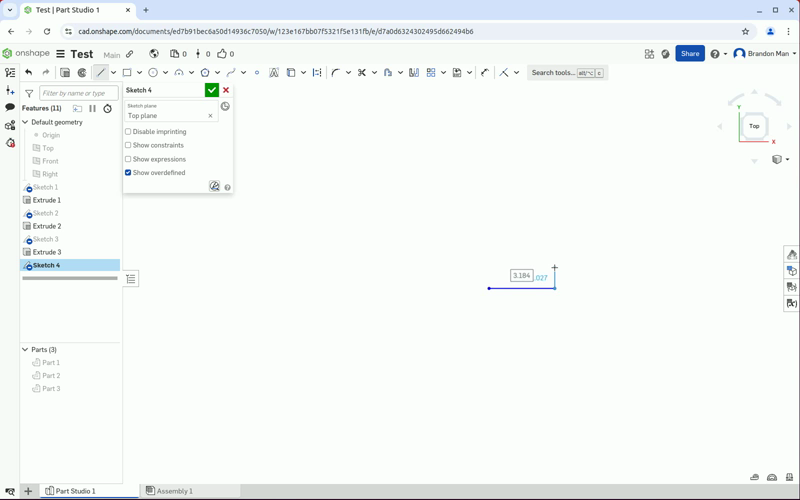
scroll(6)
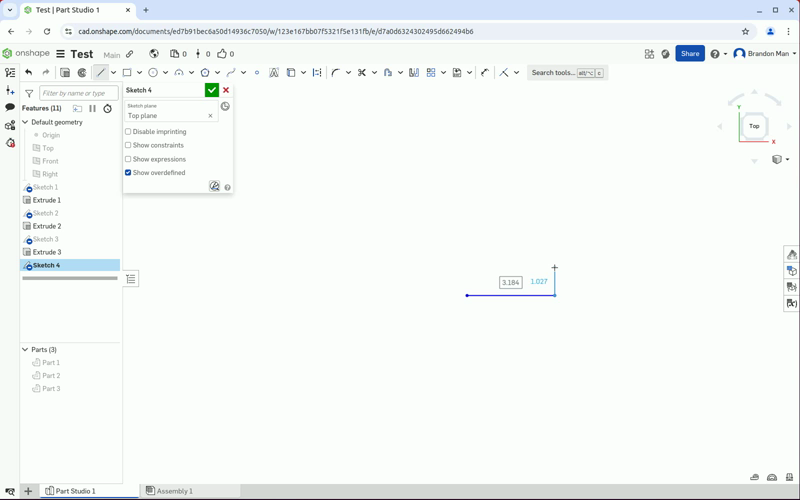
scroll(6)
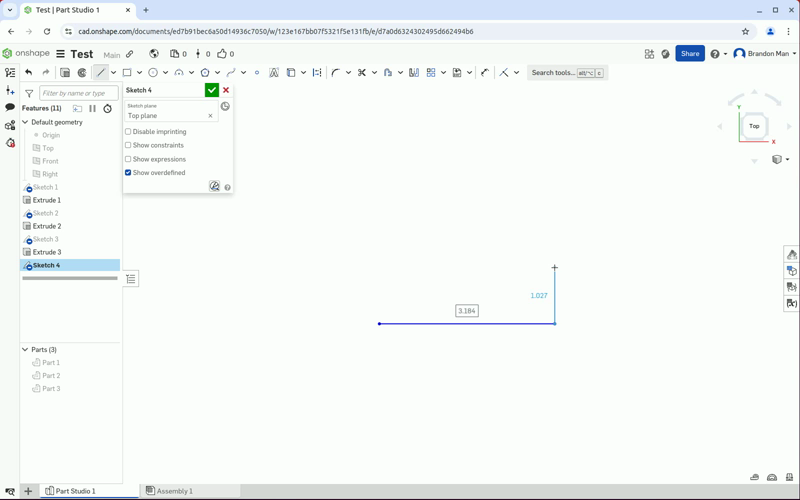
click(554, 267)
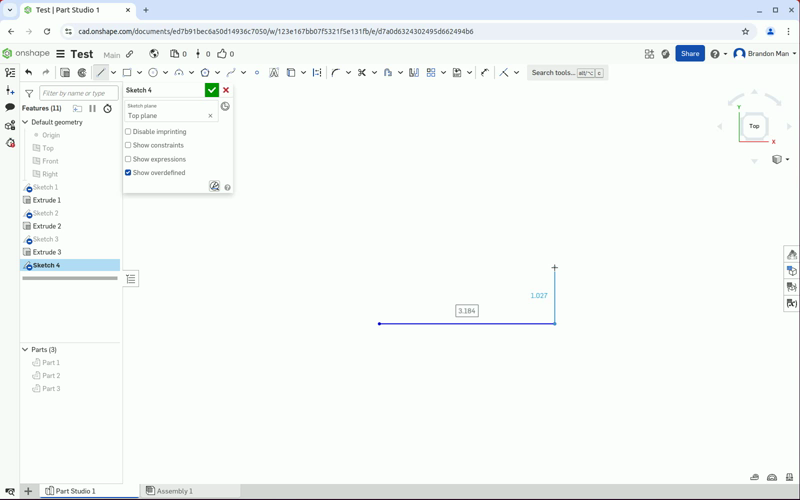
scroll(-6)
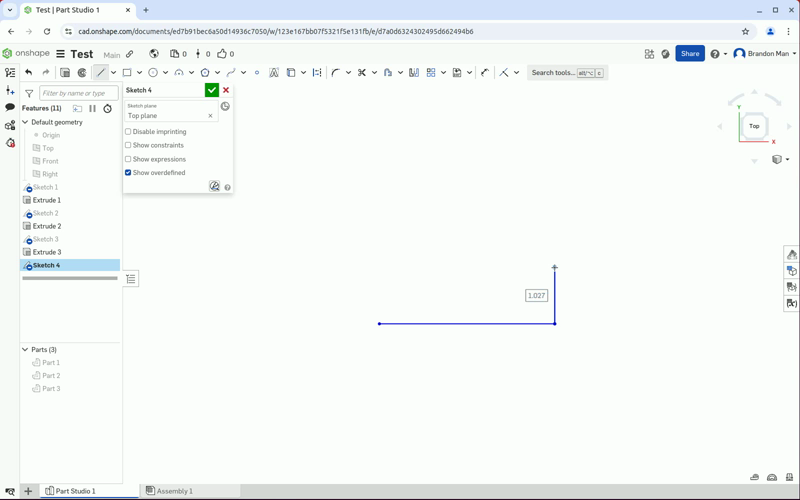
scroll(-6)
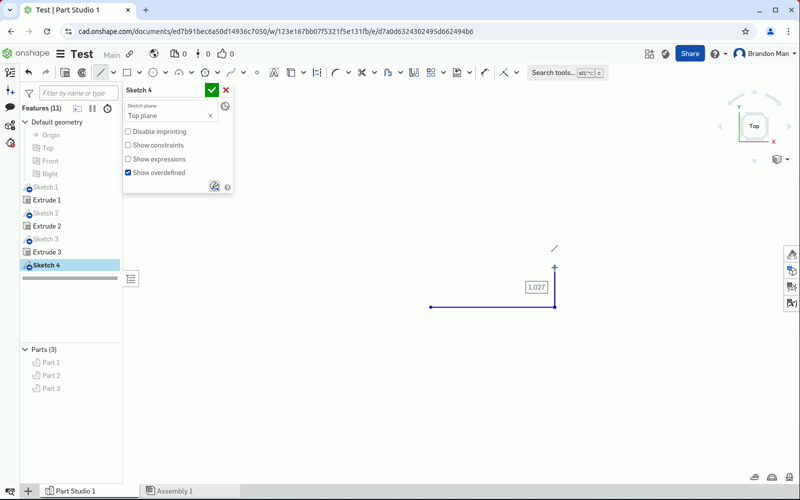
scroll(-6)
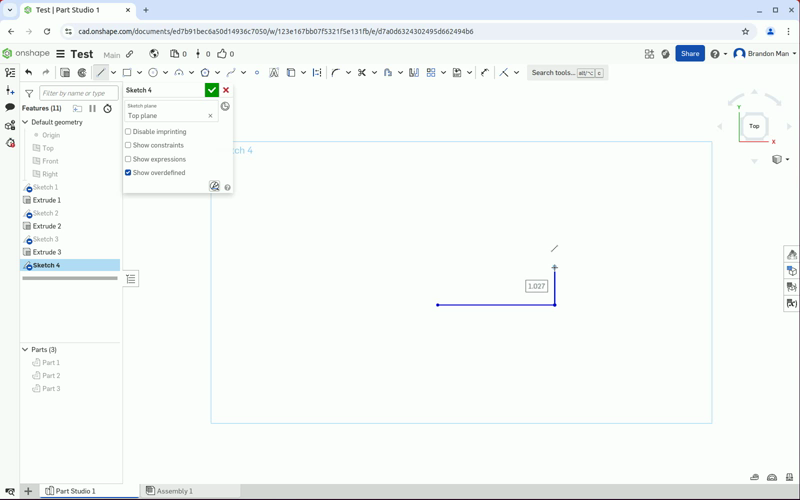
scroll(-6)
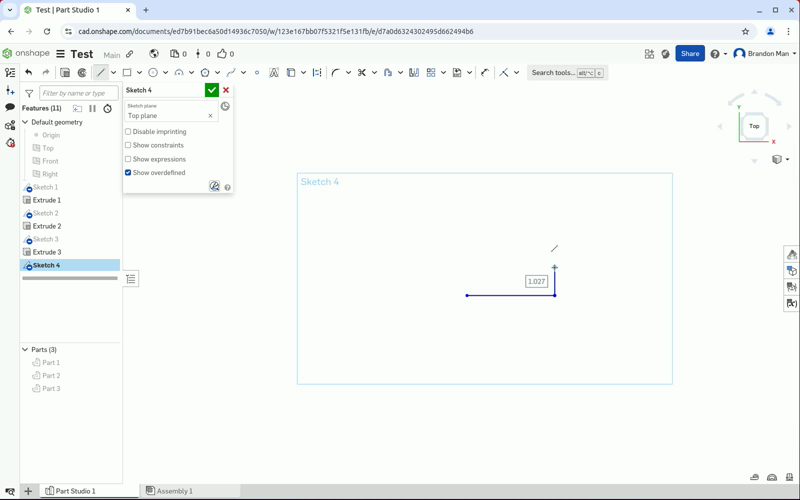
scroll(-6)
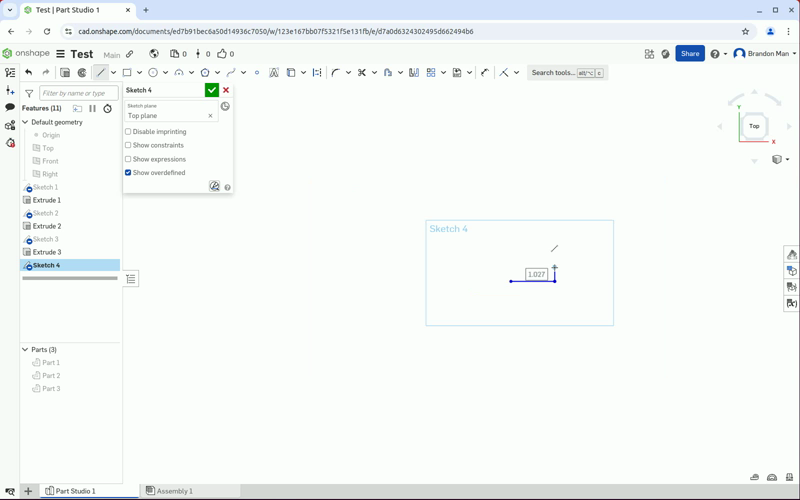
scroll(-6)
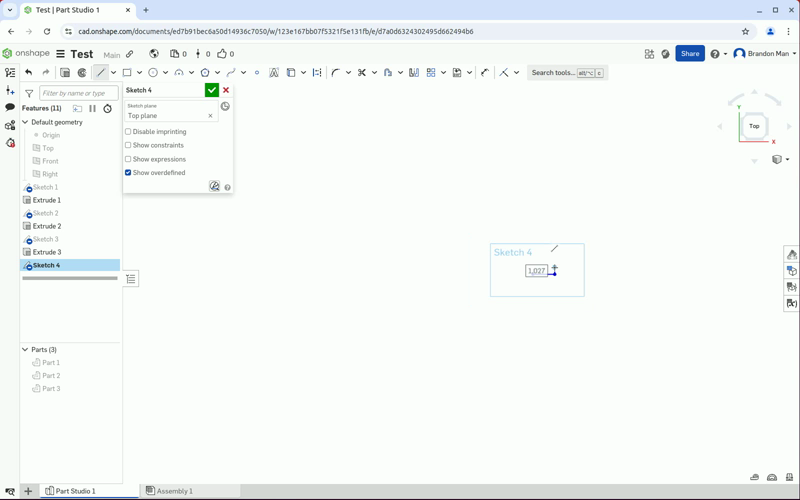
scroll(-6)
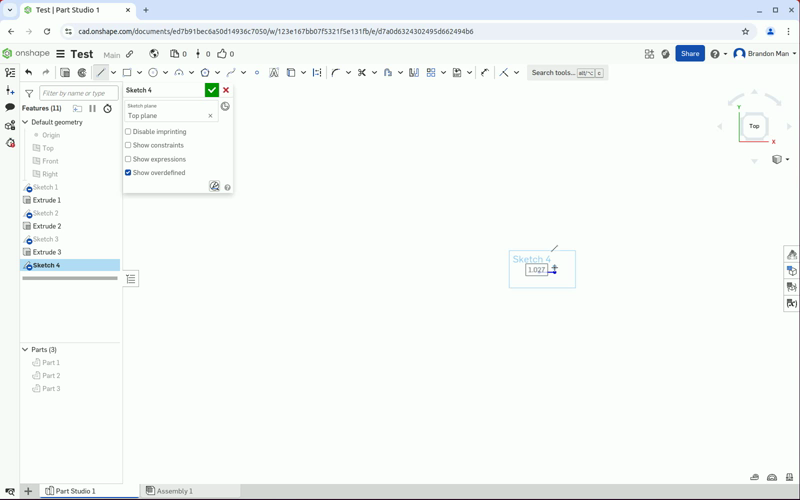
key_up(shift)
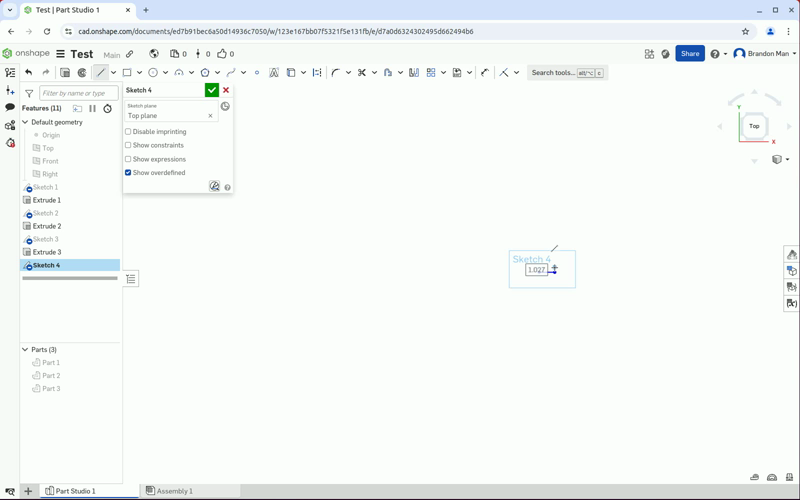
key_down(shift)
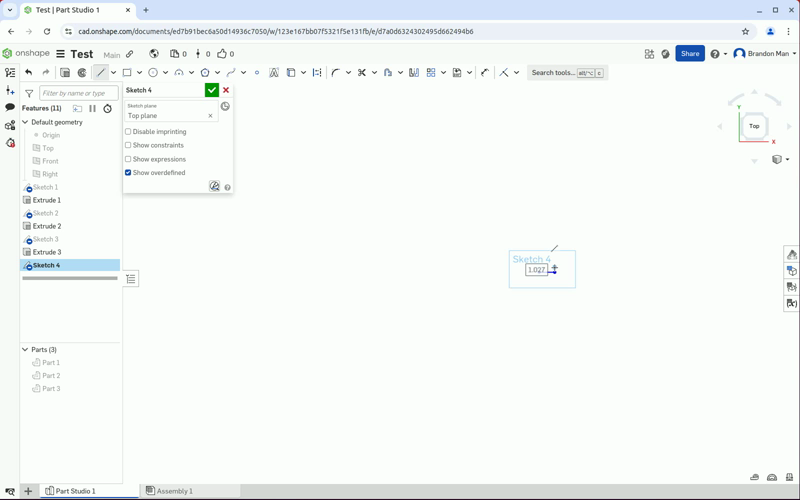
mouse_move(584, 267)
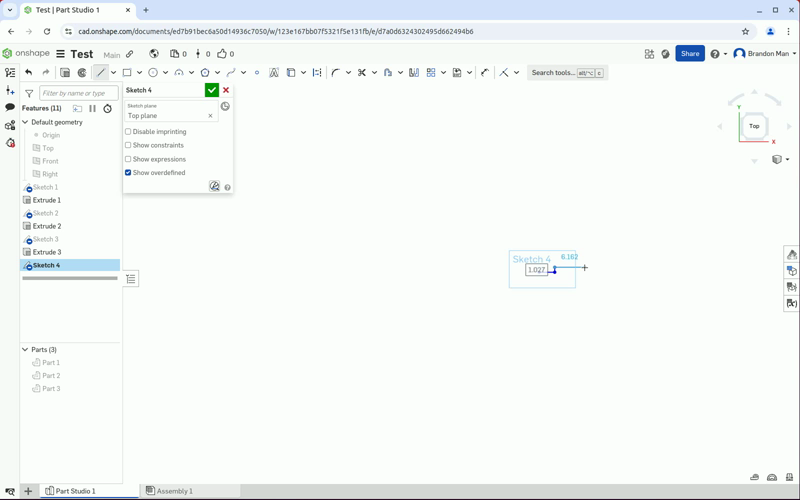
mouse_move(543, 267)
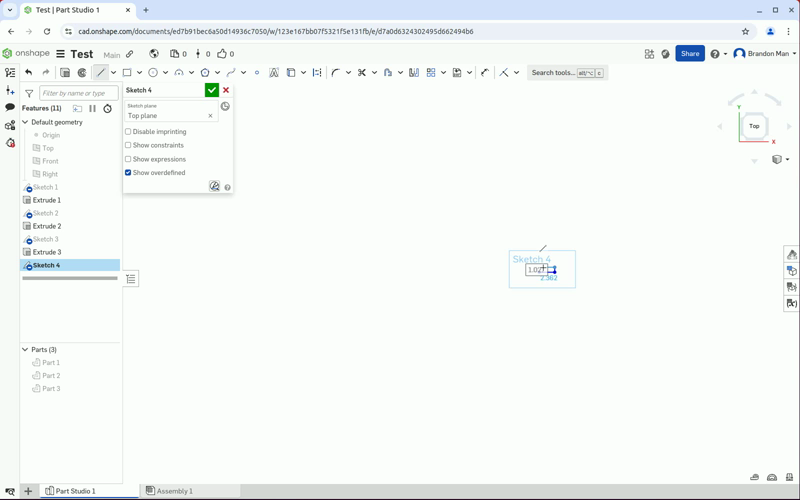
click(543, 267)
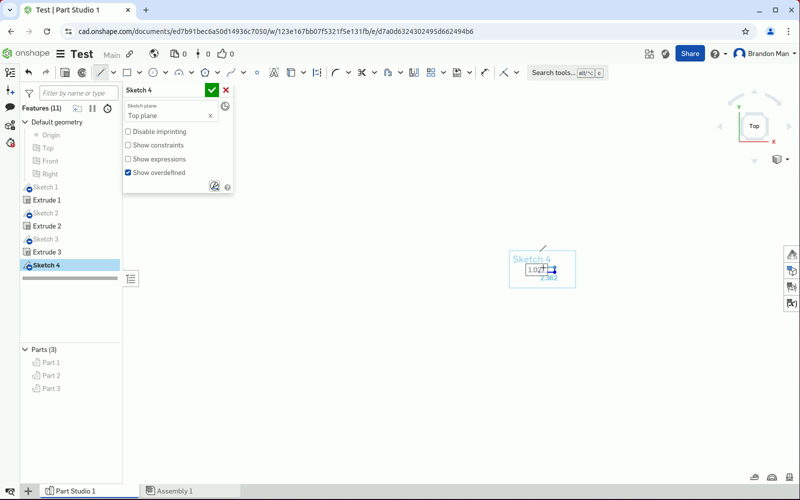
key_up(shift)
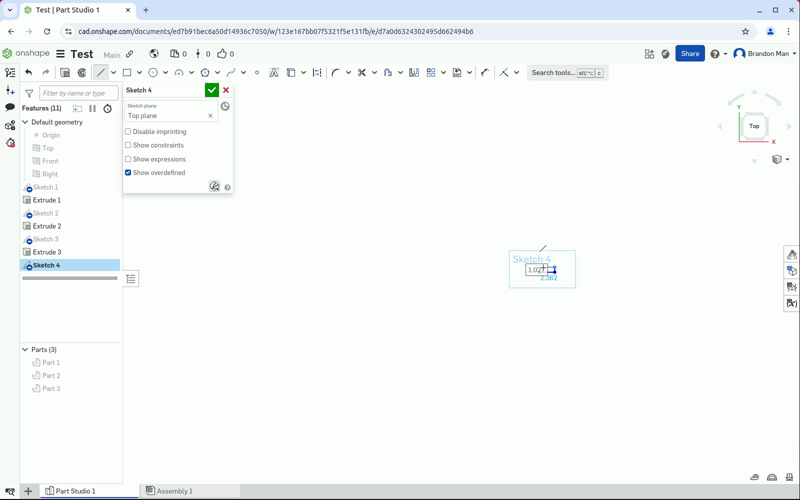
key_down(shift)
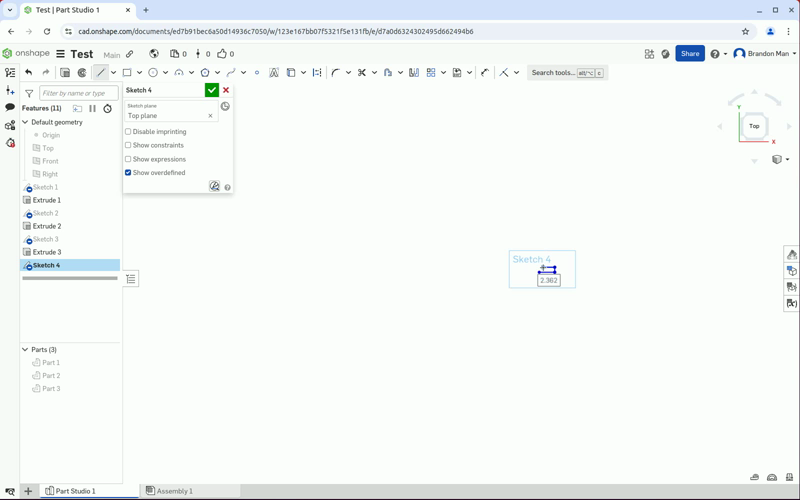
mouse_move(573, 267)
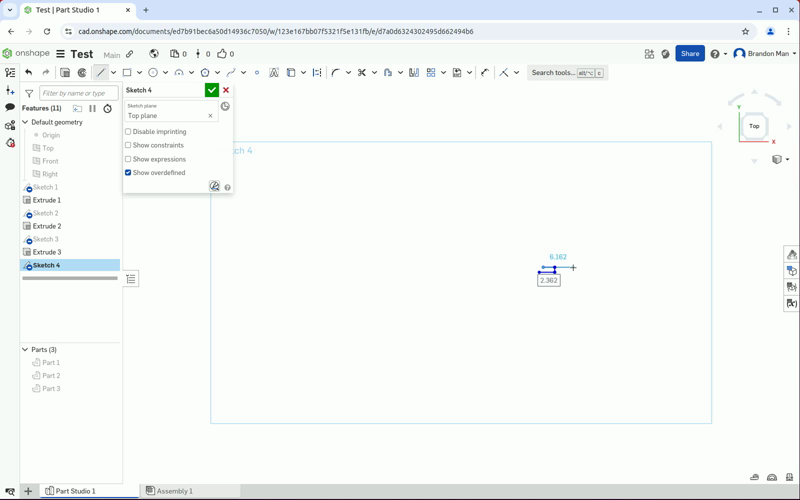
mouse_move(543, 258)
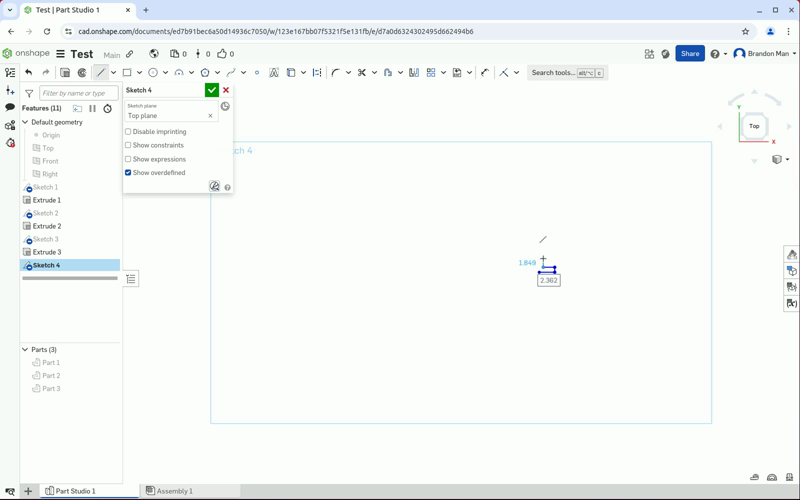
click(543, 258)
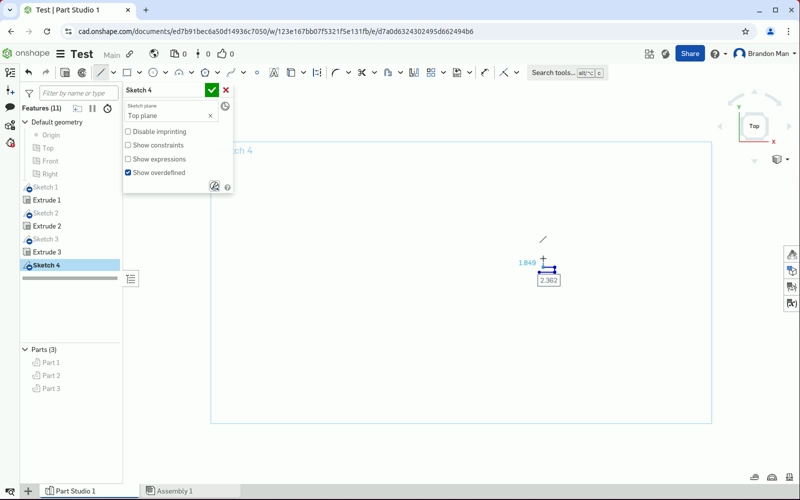
key_up(shift)
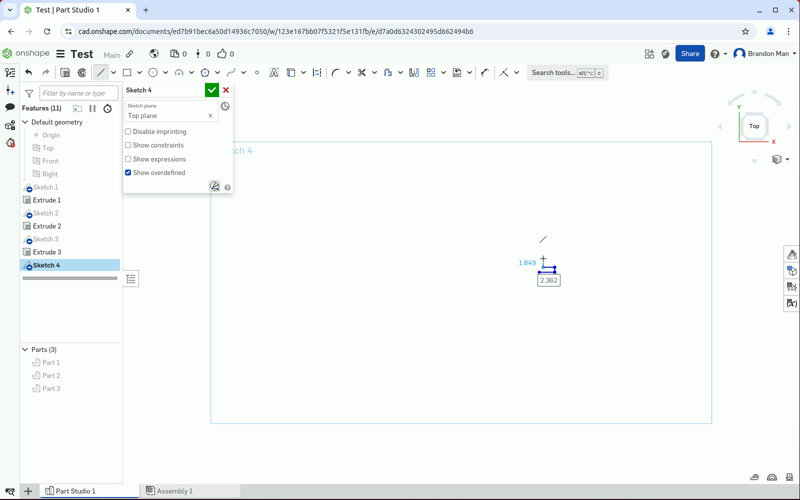
key_down(shift)
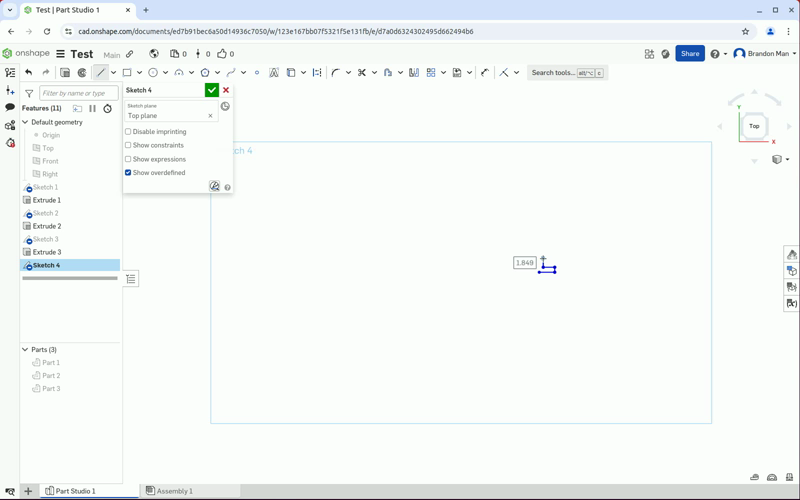
mouse_move(573, 258)
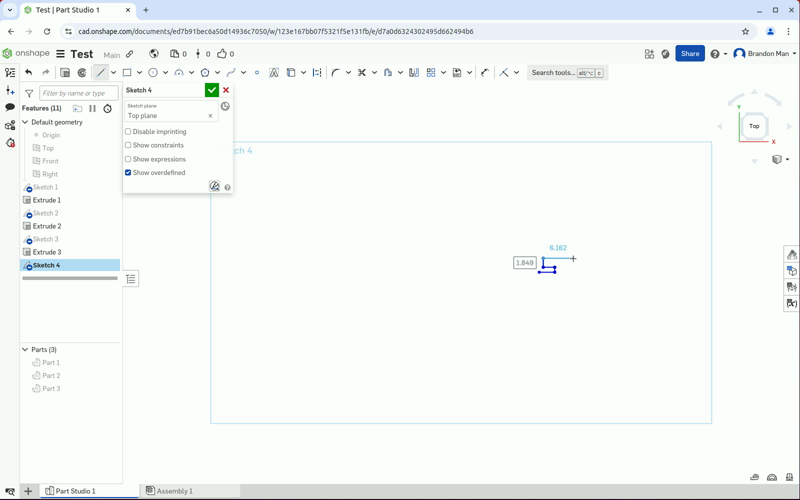
mouse_move(549, 258)
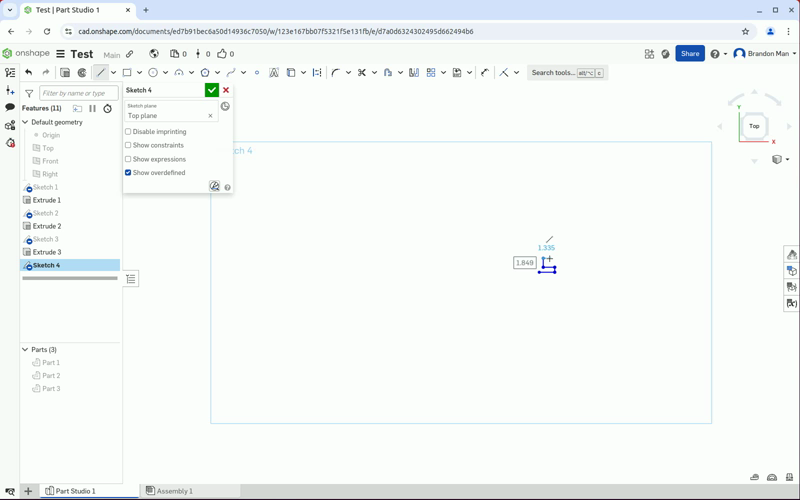
scroll(6)
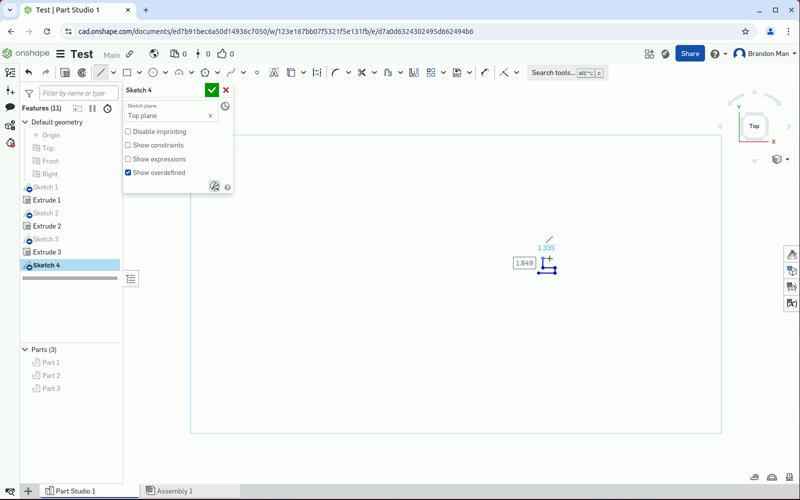
scroll(6)
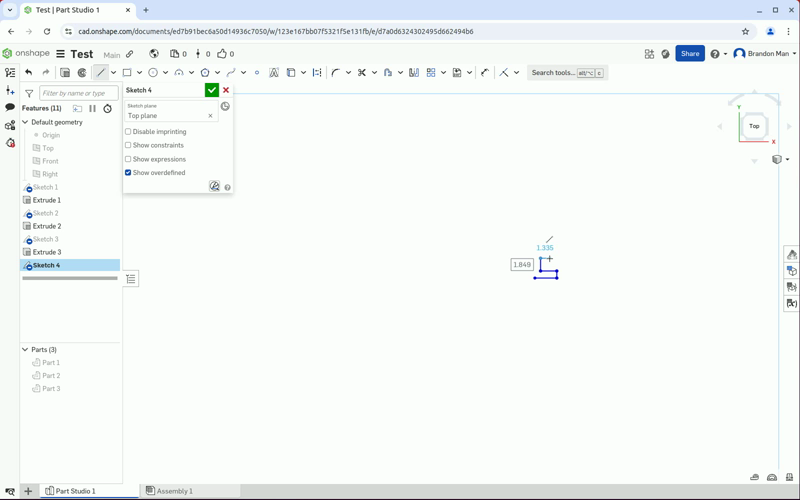
scroll(6)
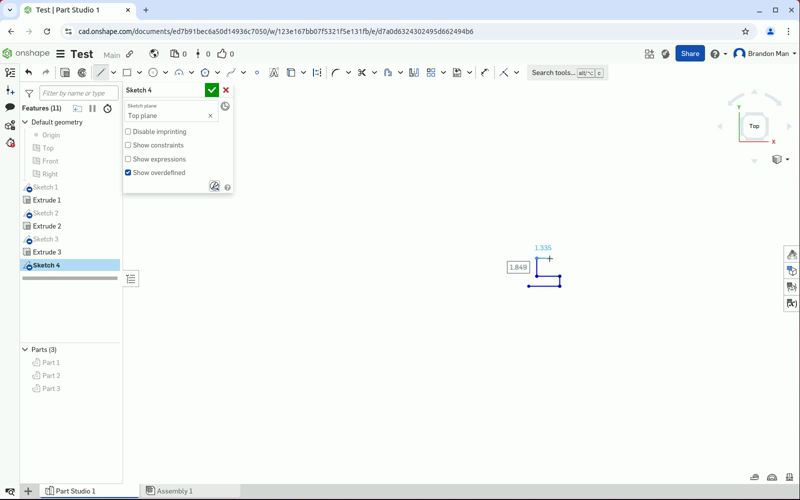
scroll(6)
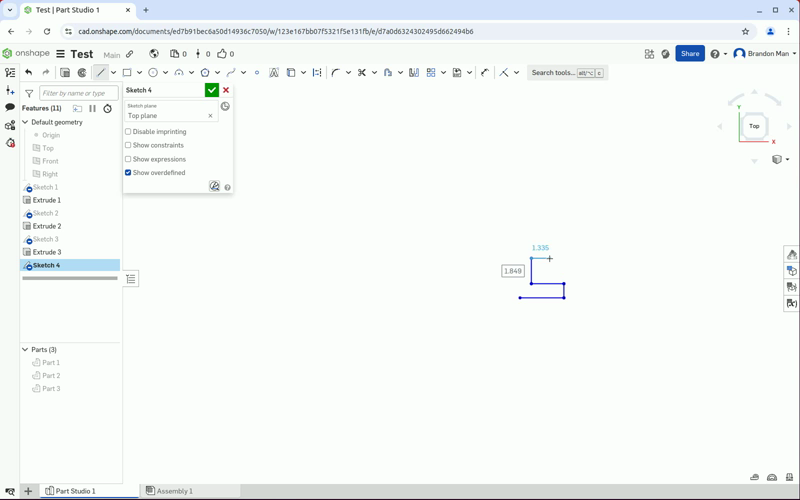
scroll(6)
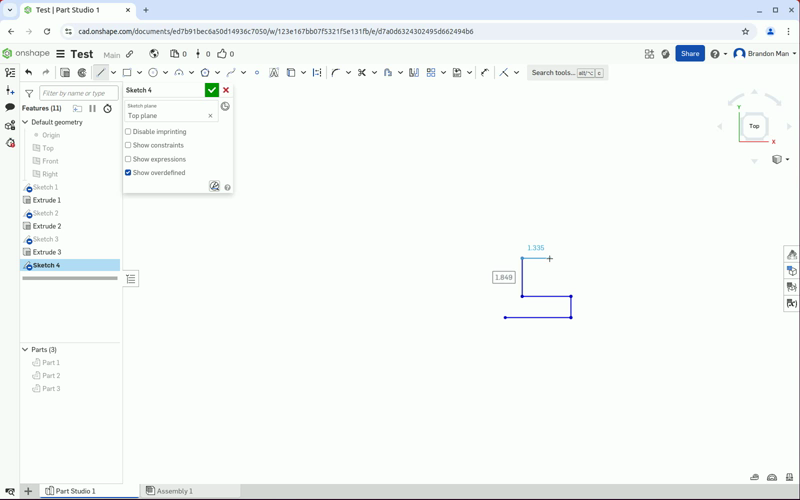
scroll(6)
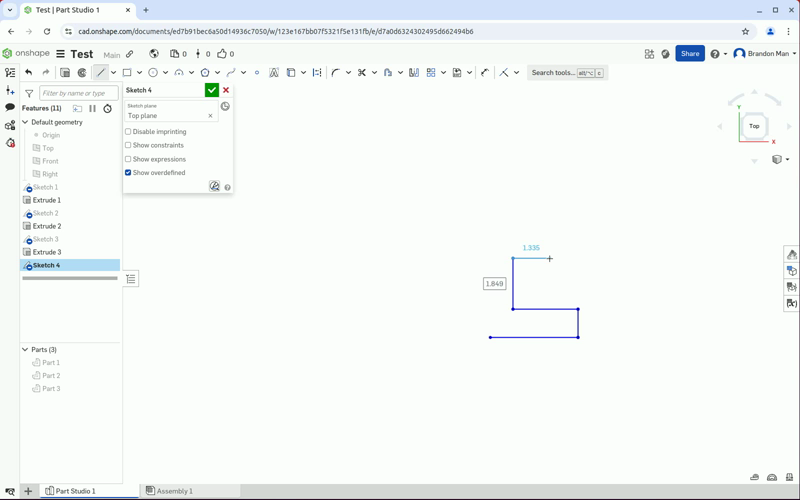
scroll(6)
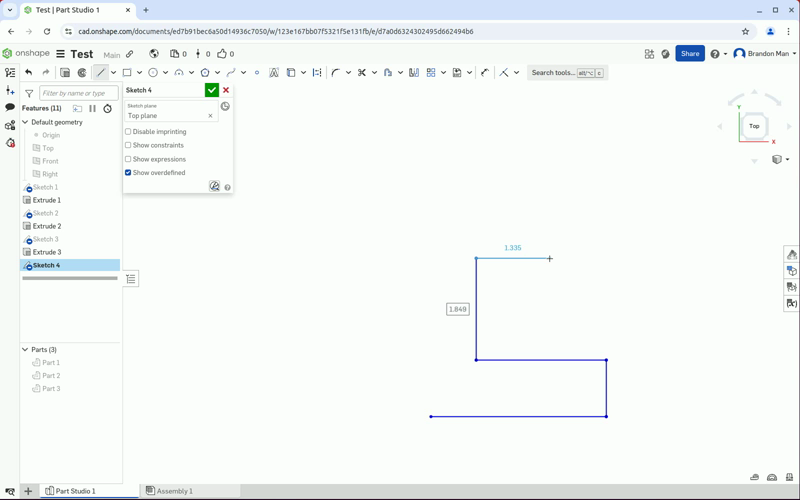
click(549, 258)
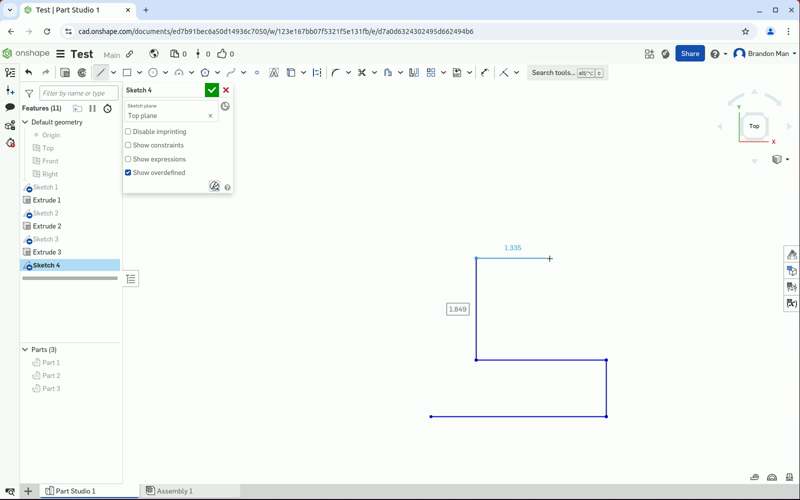
scroll(-6)
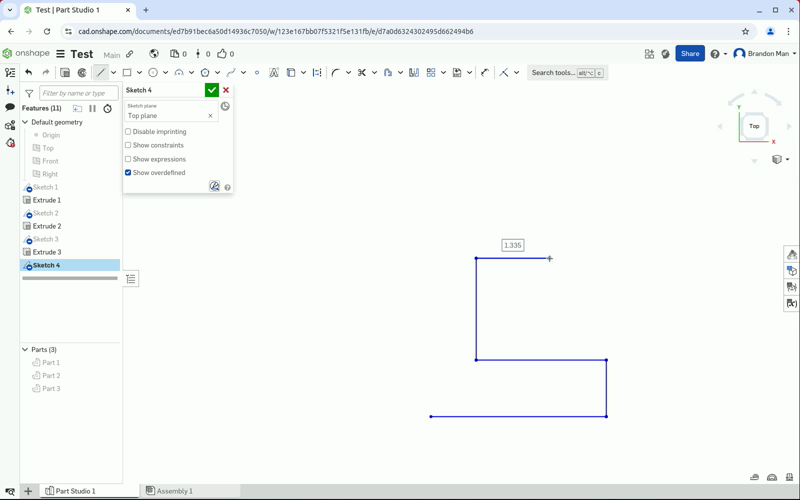
scroll(-6)
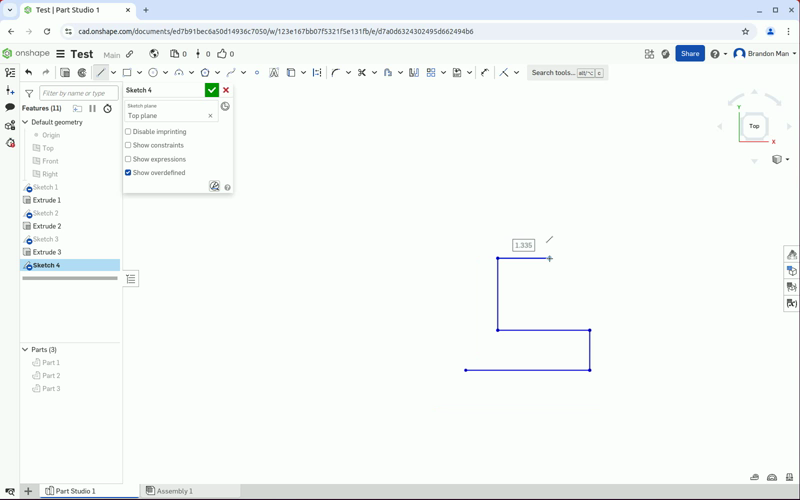
scroll(-6)
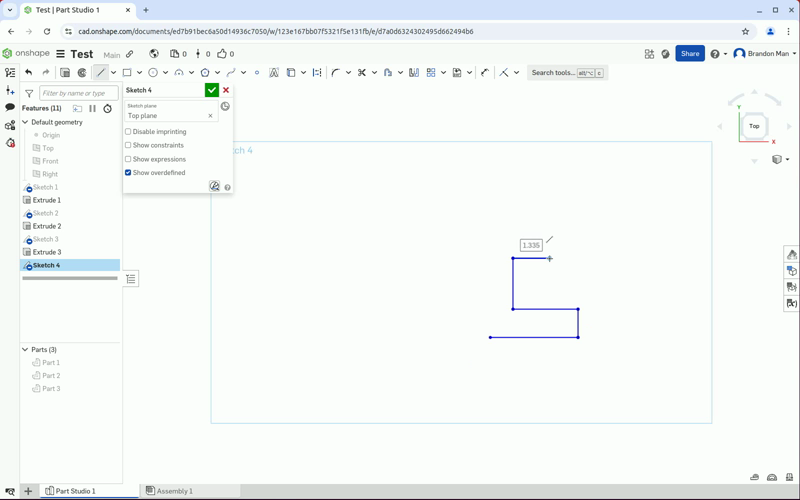
scroll(-6)
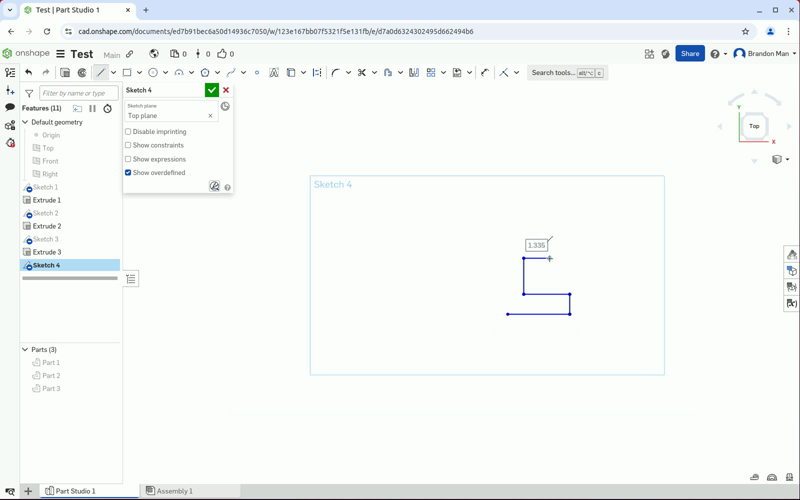
scroll(-6)
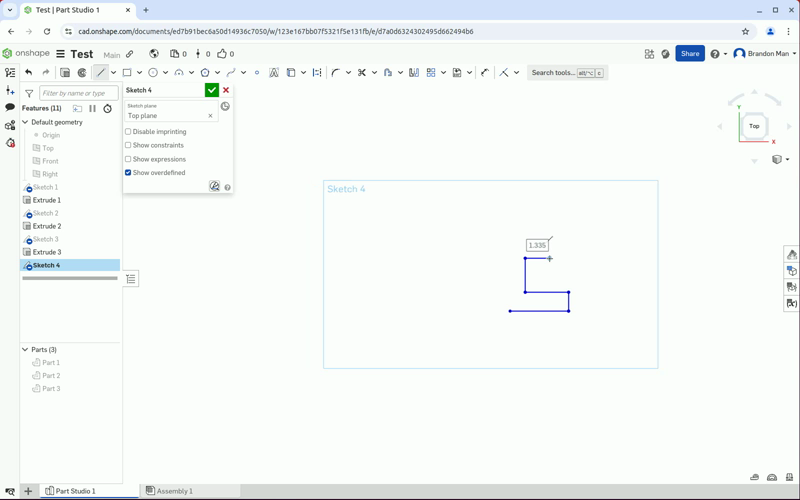
scroll(-6)
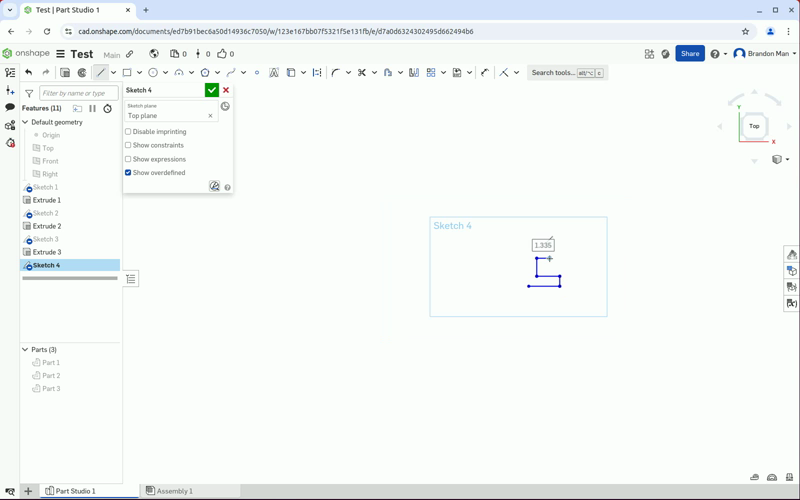
scroll(-6)
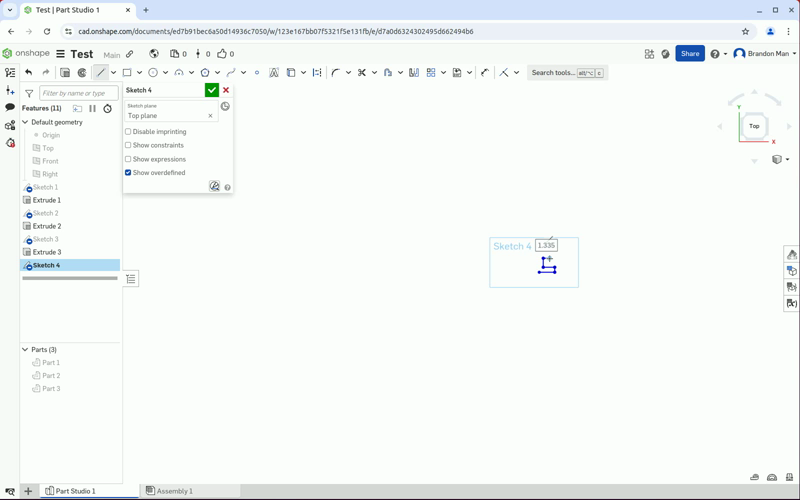
key_up(shift)
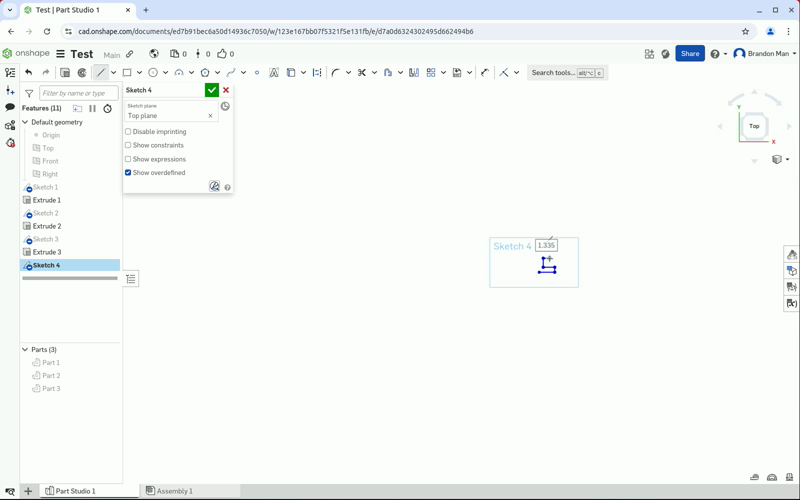
key_down(shift)
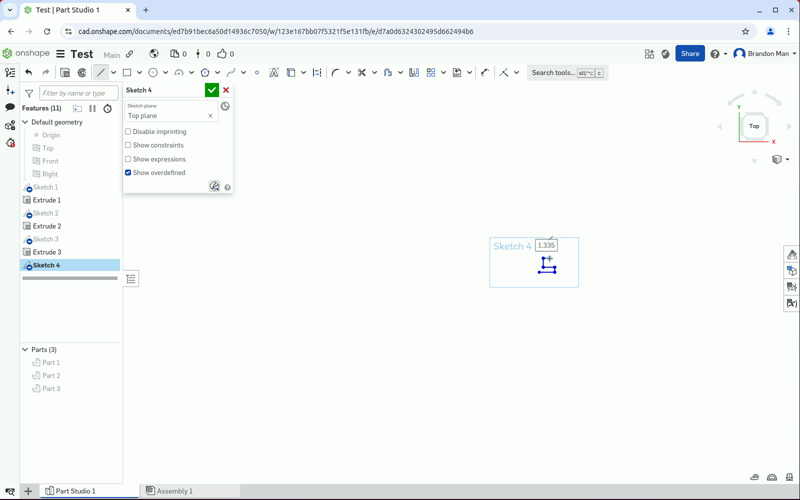
mouse_move(579, 258)
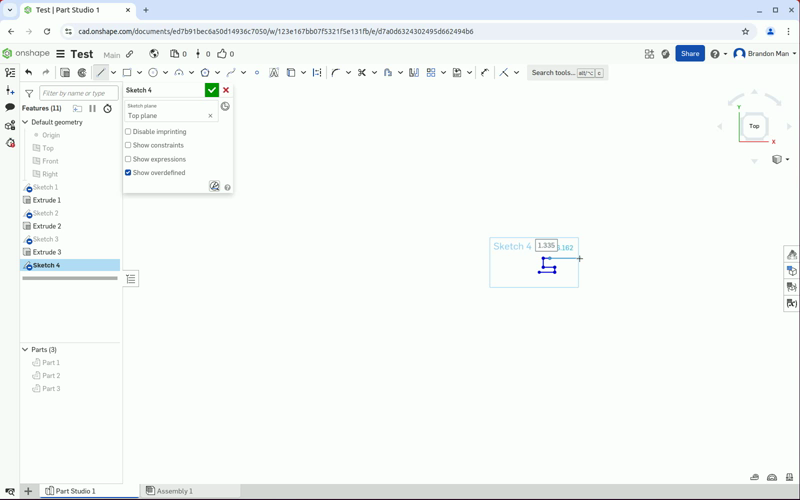
mouse_move(549, 253)
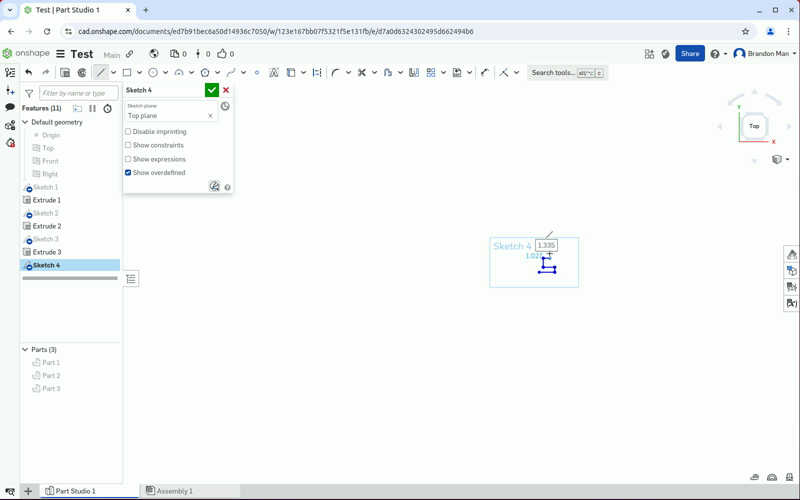
scroll(6)
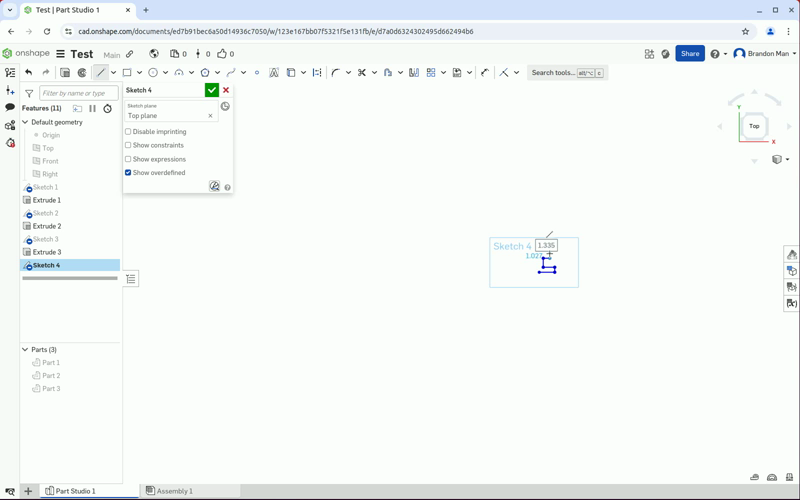
scroll(6)
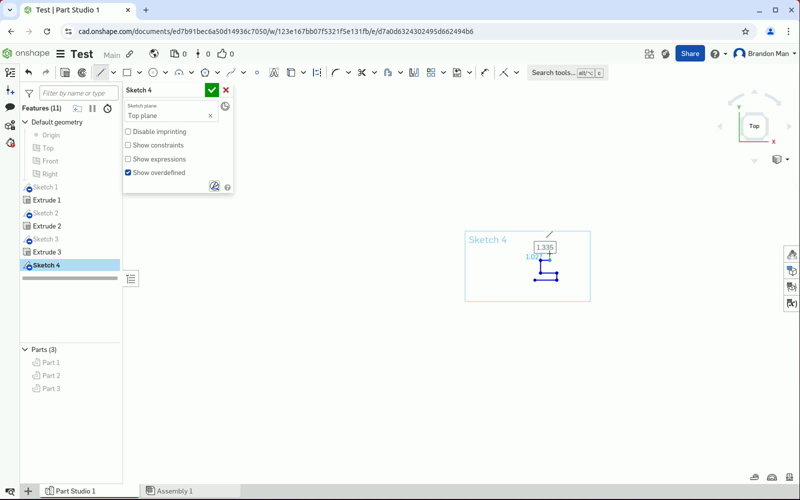
scroll(6)
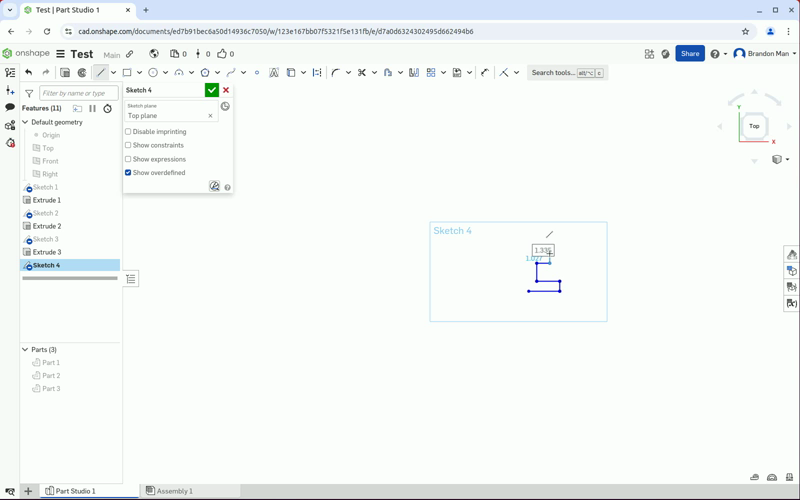
scroll(6)
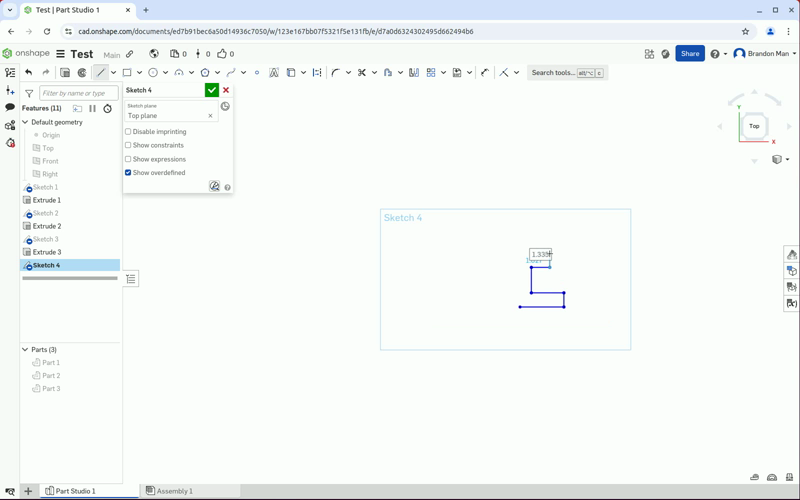
scroll(6)
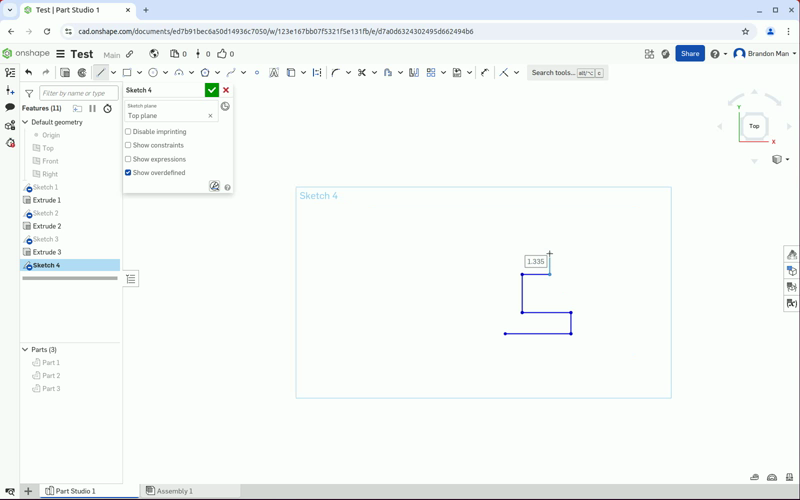
scroll(6)
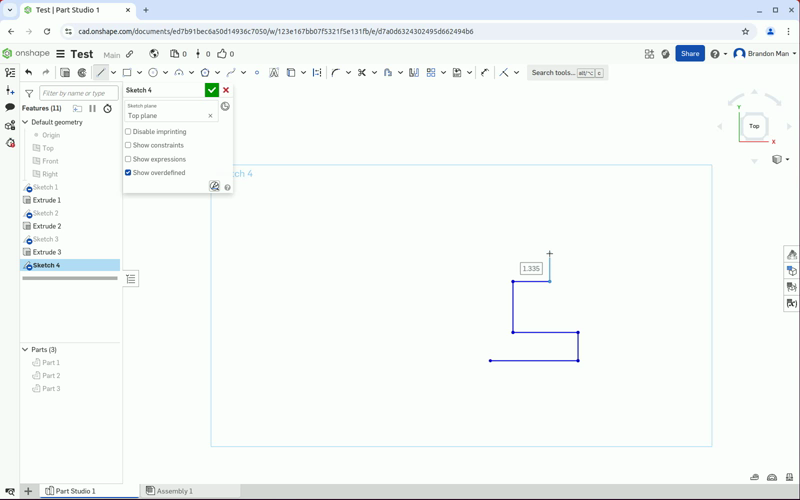
scroll(6)
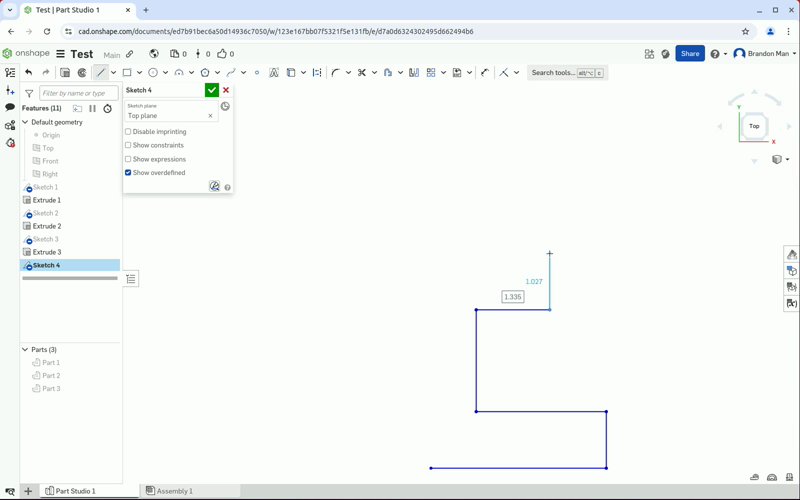
click(549, 253)
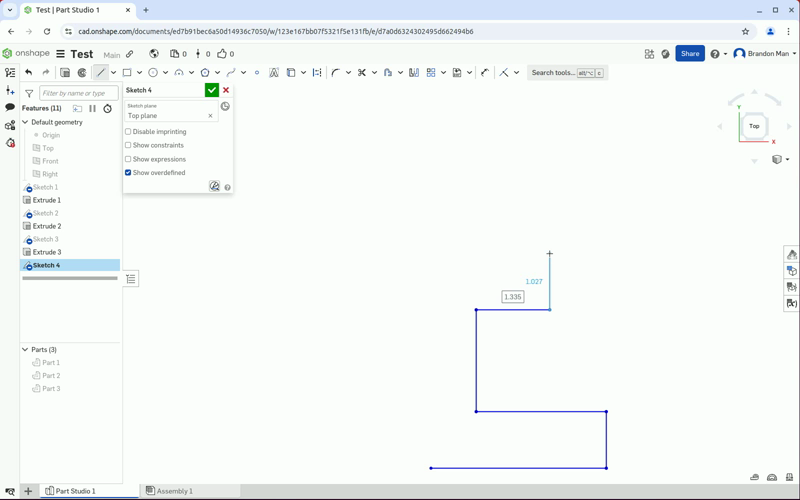
scroll(-6)
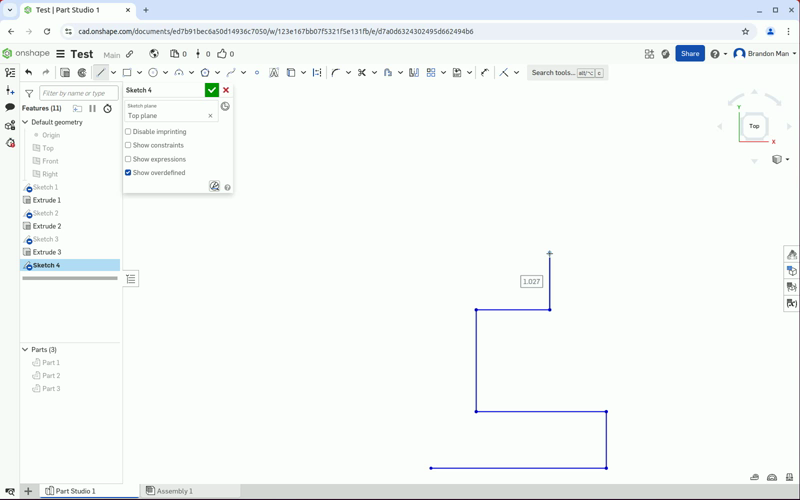
scroll(-6)
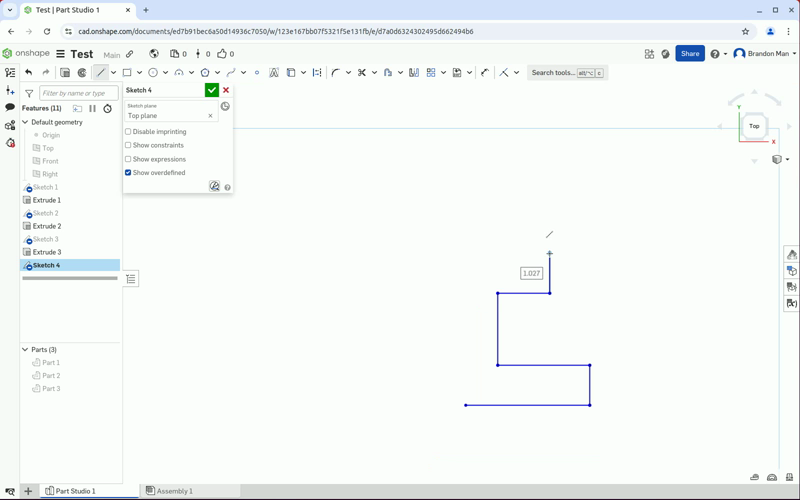
scroll(-6)
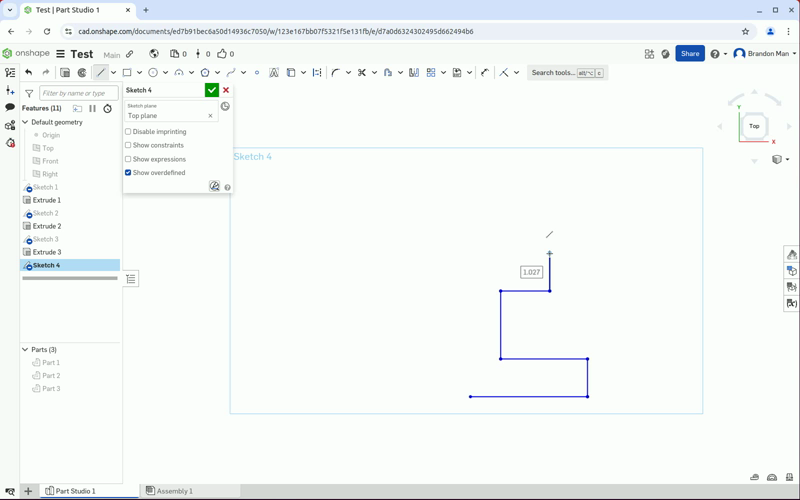
scroll(-6)
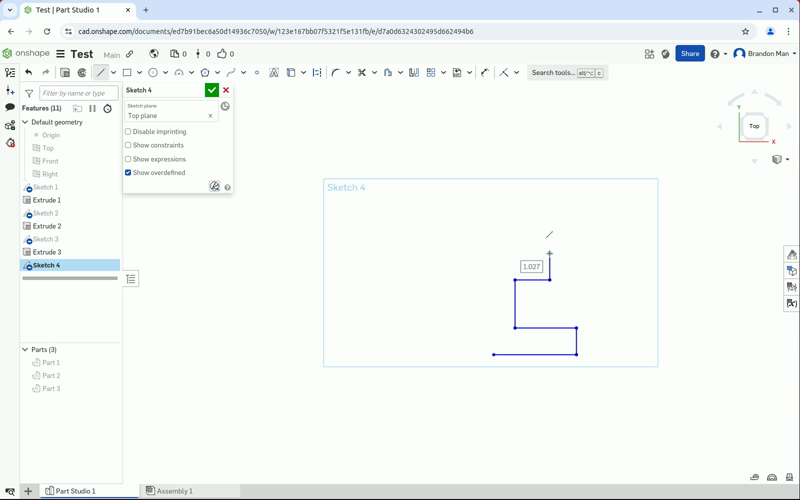
scroll(-6)
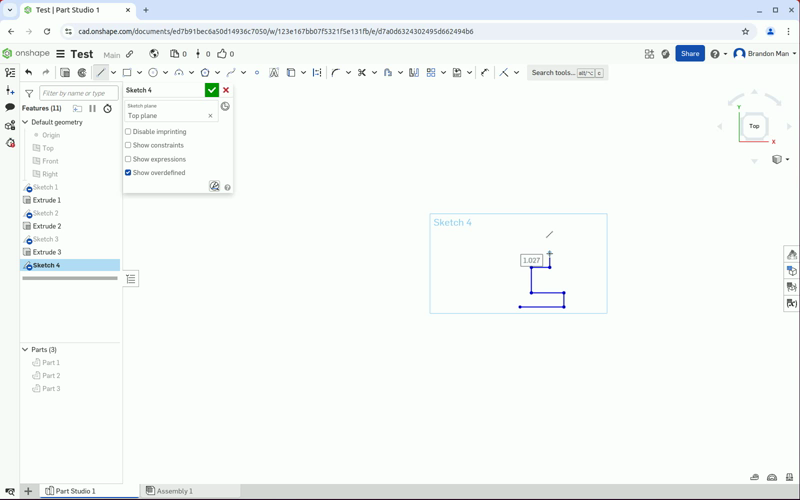
scroll(-6)
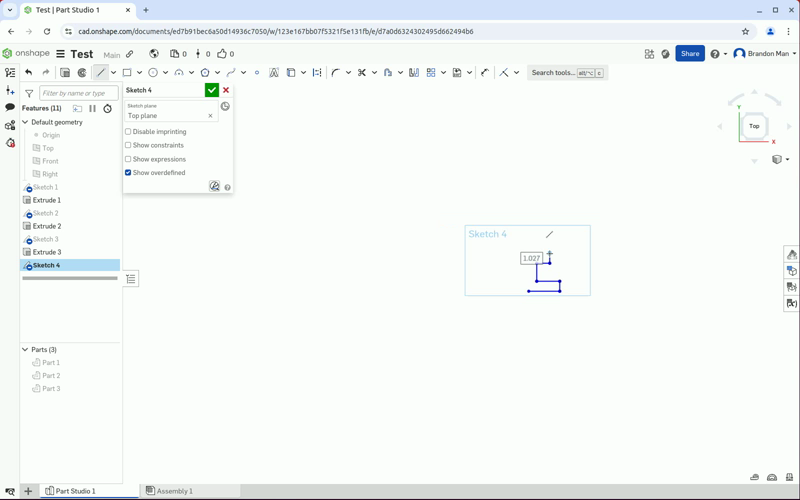
scroll(-6)
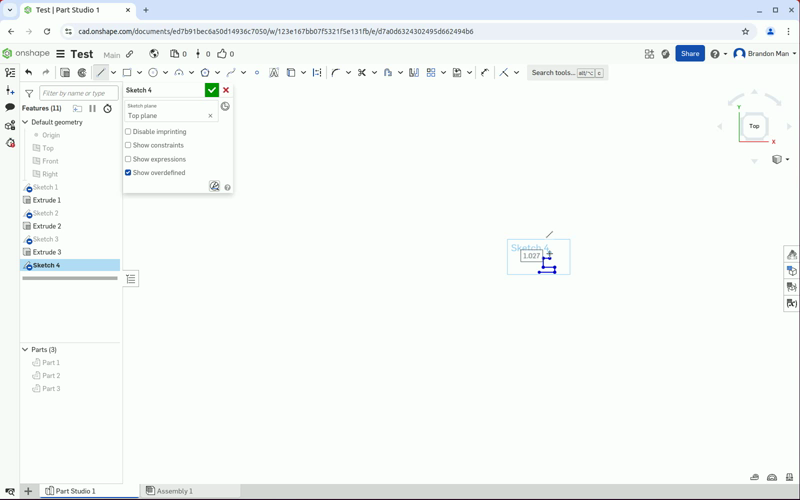
key_up(shift)
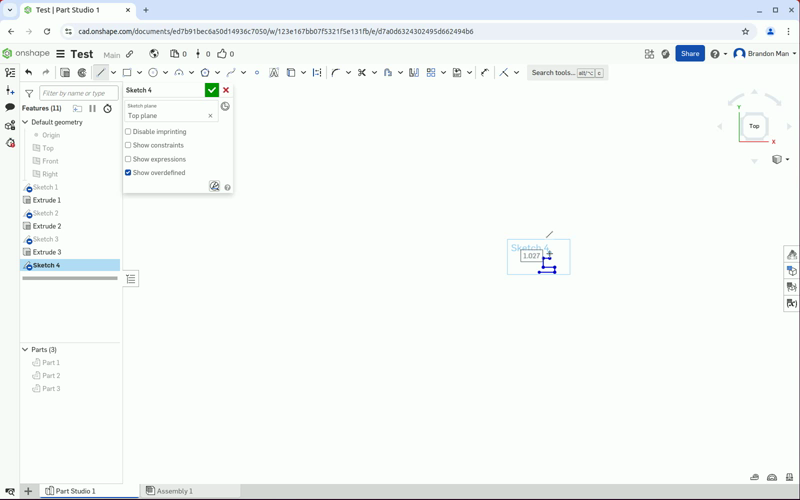
key_down(shift)
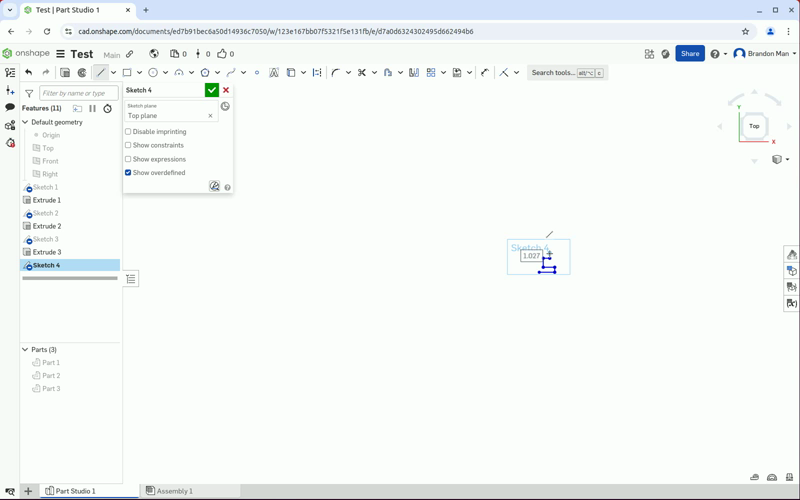
mouse_move(579, 253)
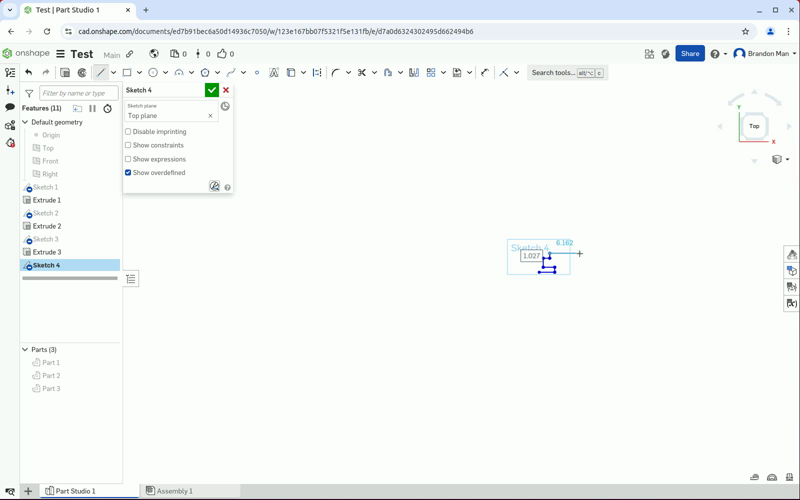
mouse_move(543, 253)
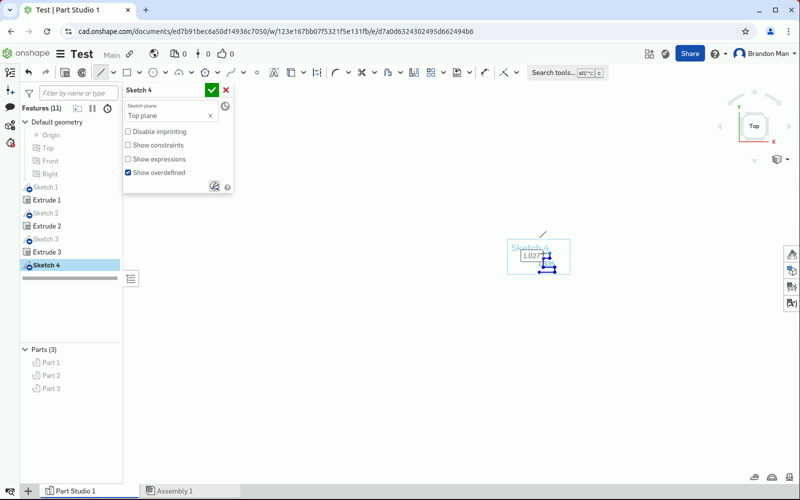
scroll(6)
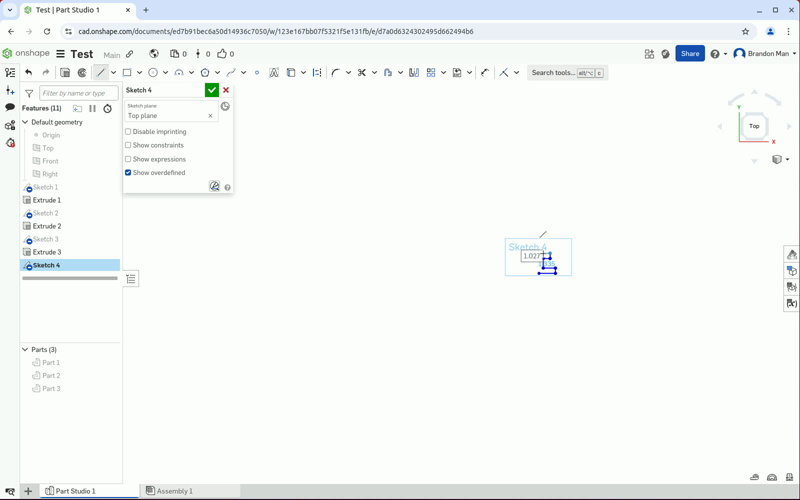
scroll(6)
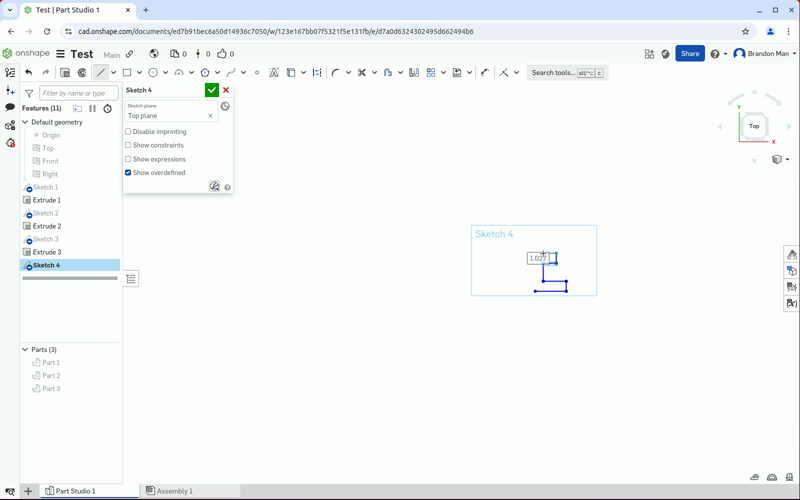
scroll(6)
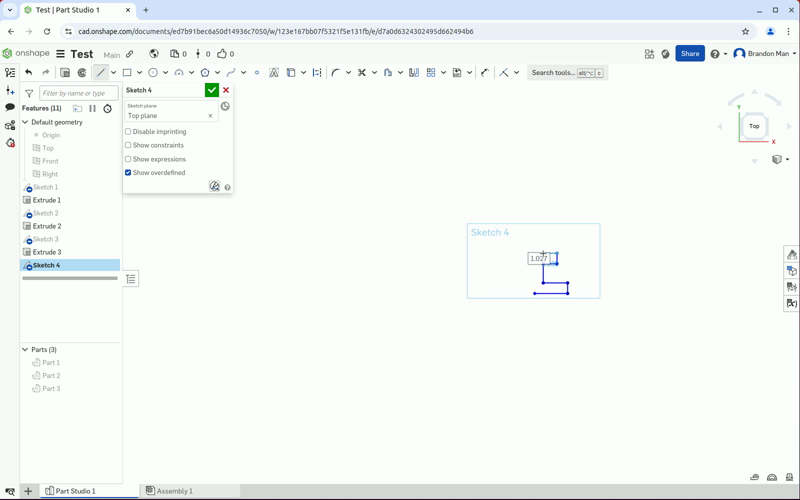
scroll(6)
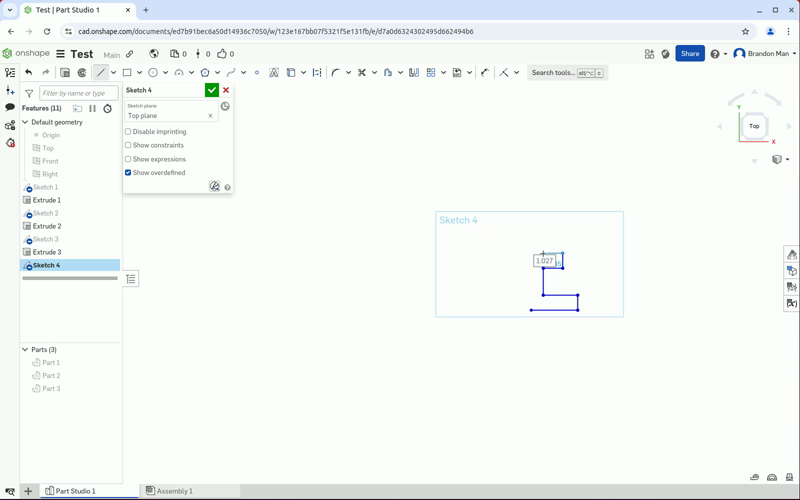
scroll(6)
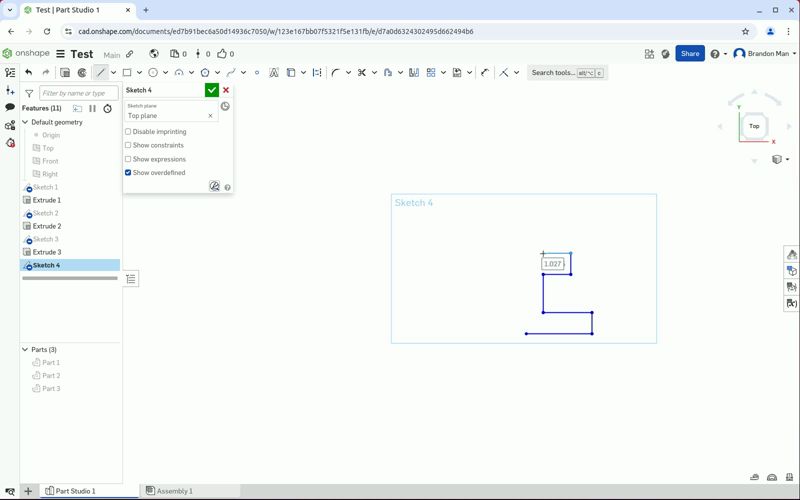
scroll(6)
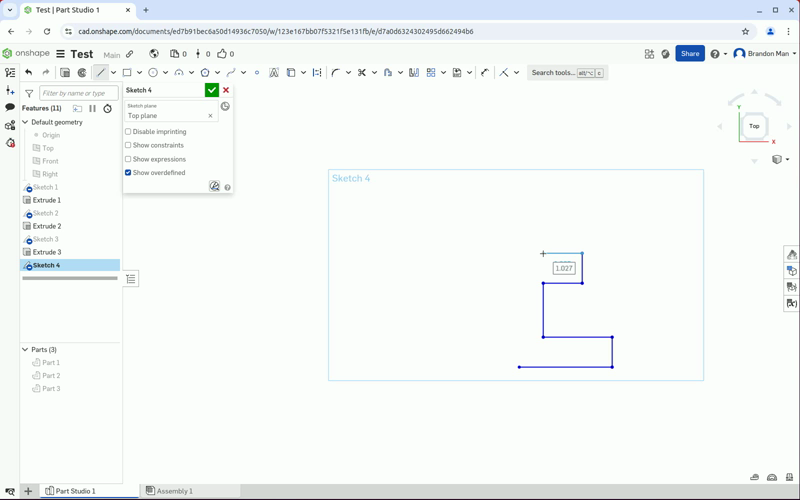
scroll(6)
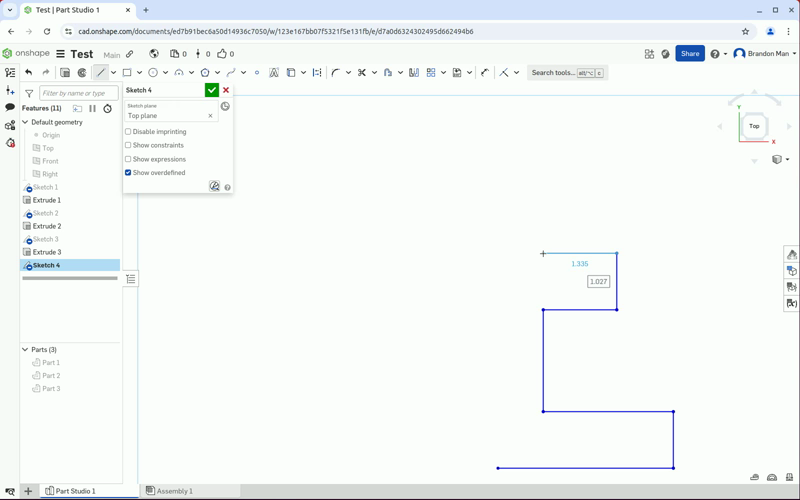
click(543, 253)
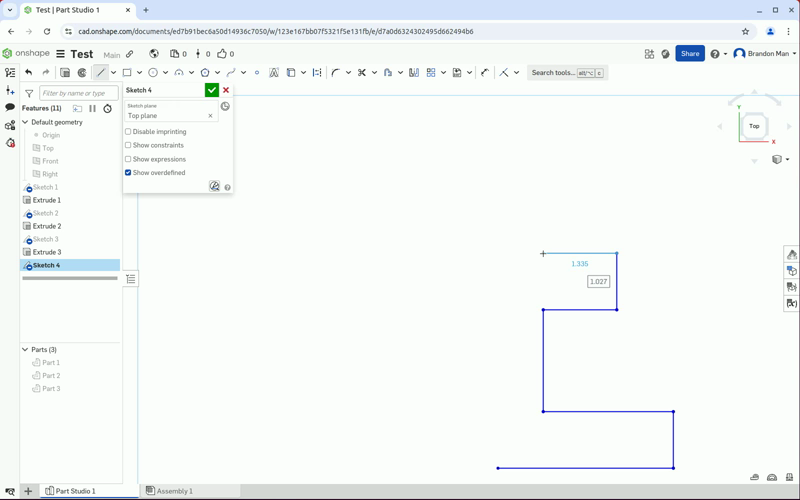
scroll(-6)
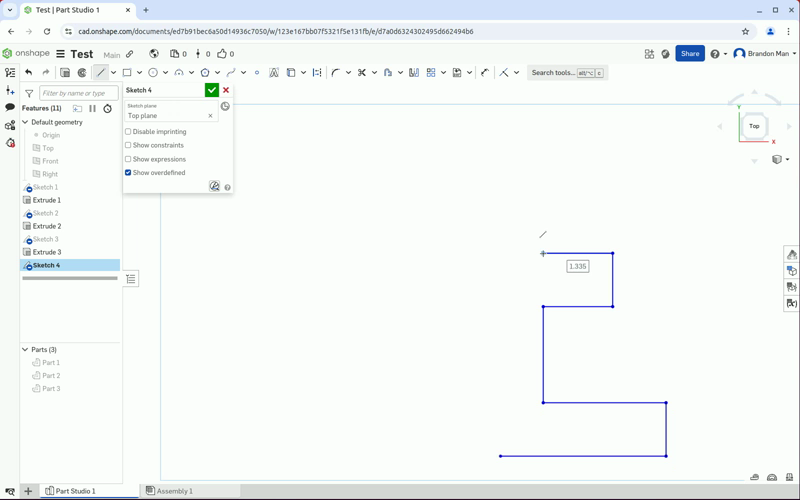
scroll(-6)
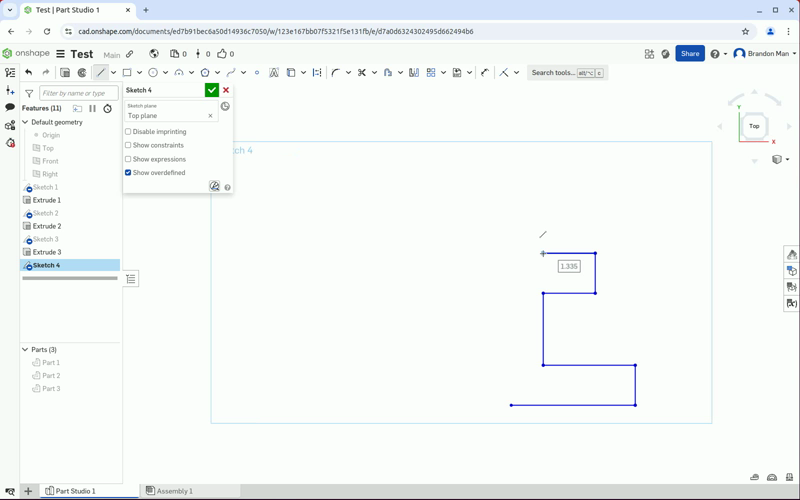
scroll(-6)
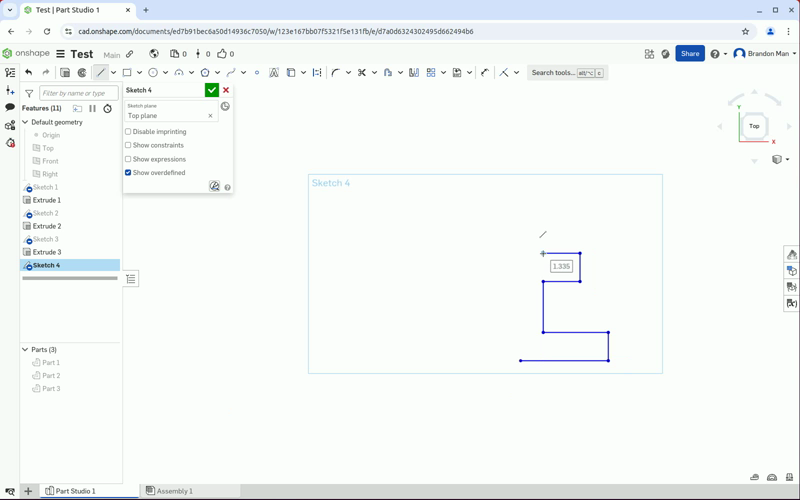
scroll(-6)
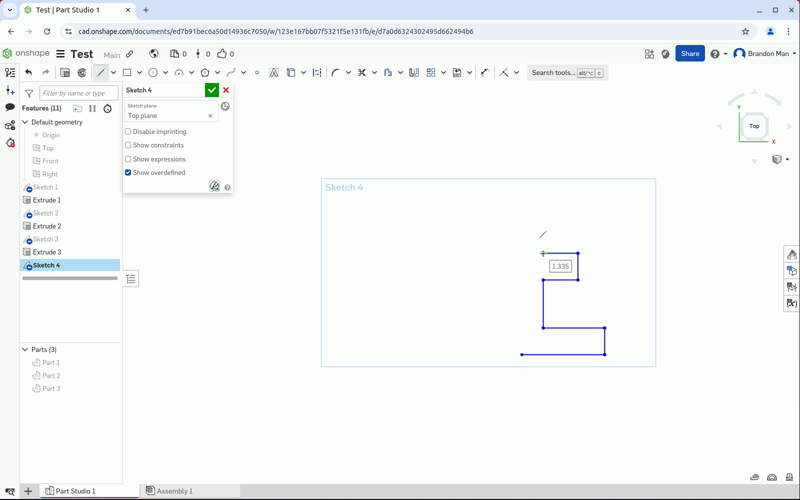
scroll(-6)
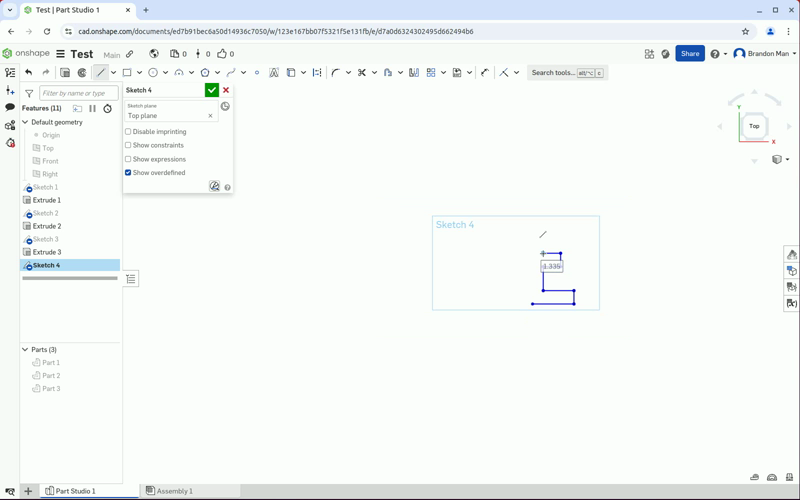
scroll(-6)
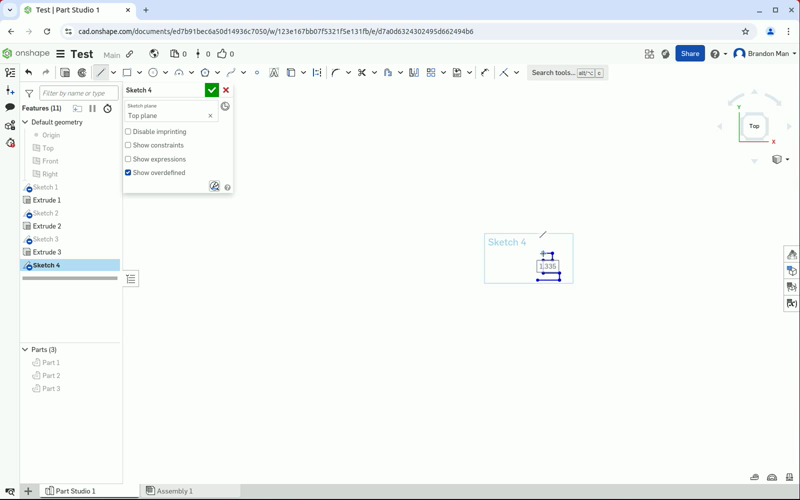
scroll(-6)
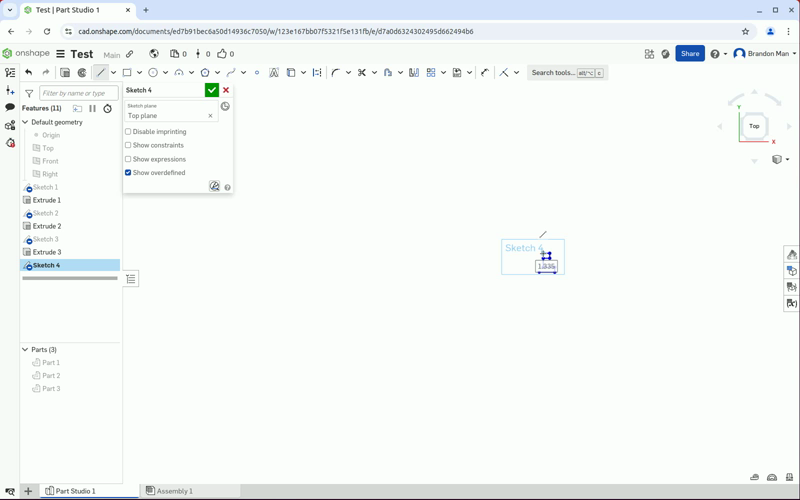
key_up(shift)
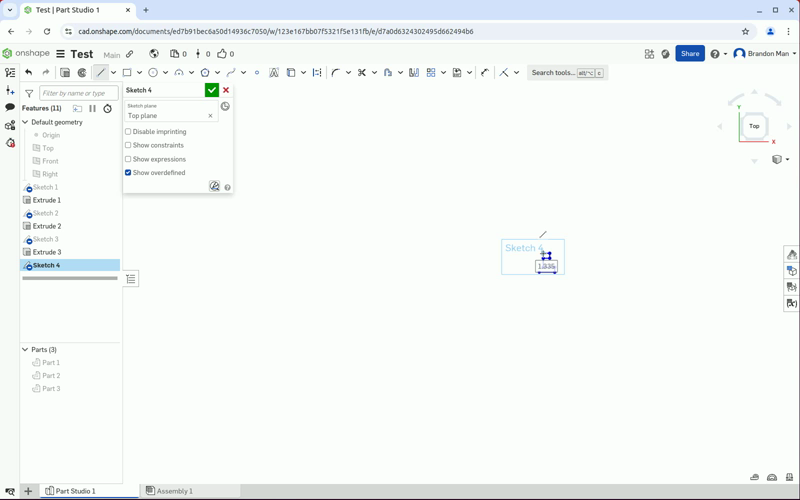
key_down(shift)
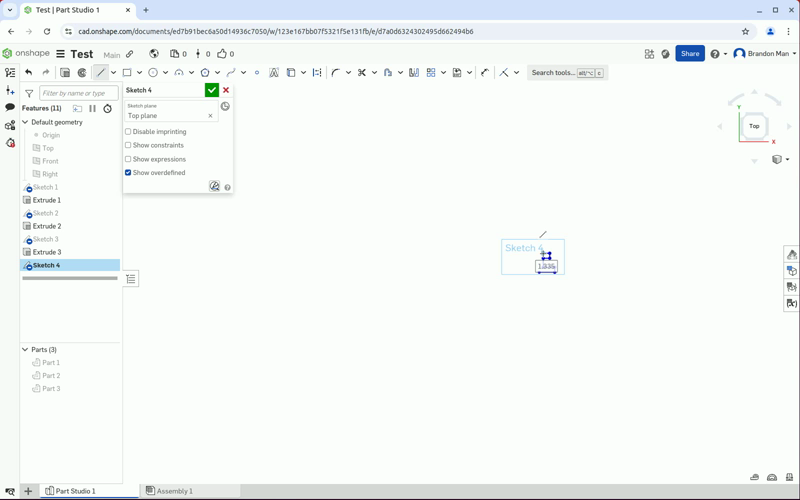
mouse_move(573, 253)
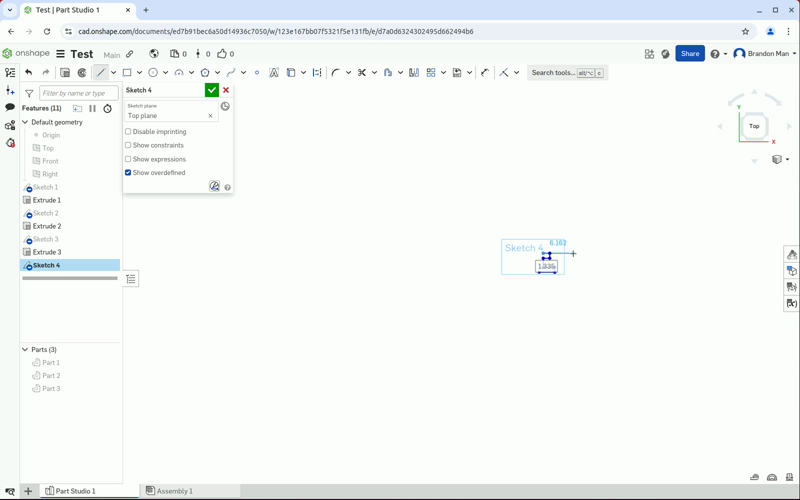
mouse_move(543, 247)
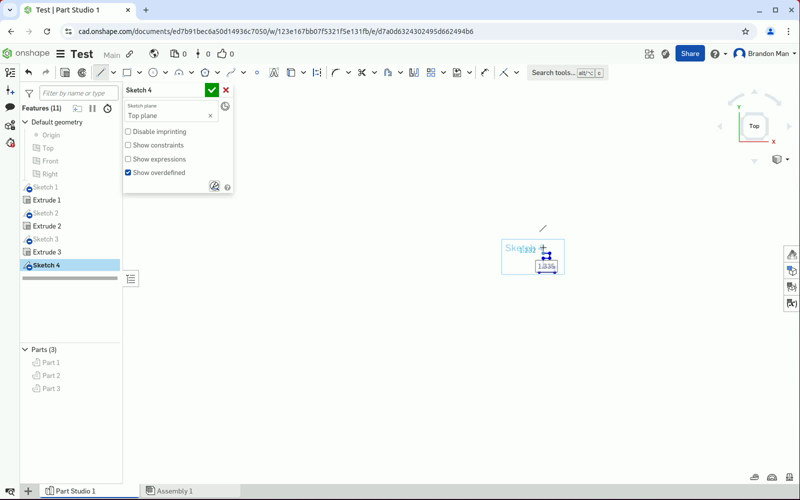
scroll(6)
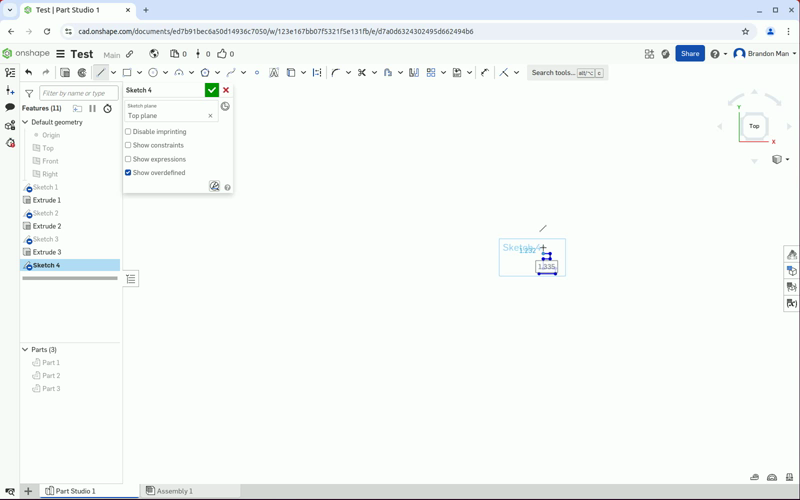
scroll(6)
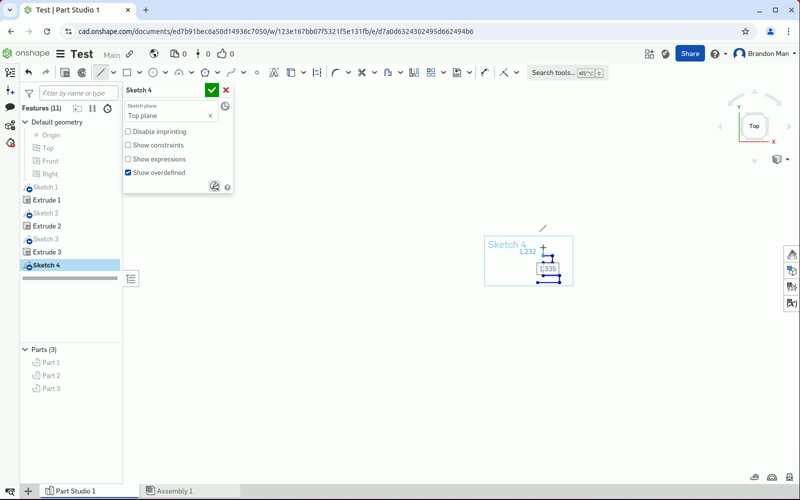
scroll(6)
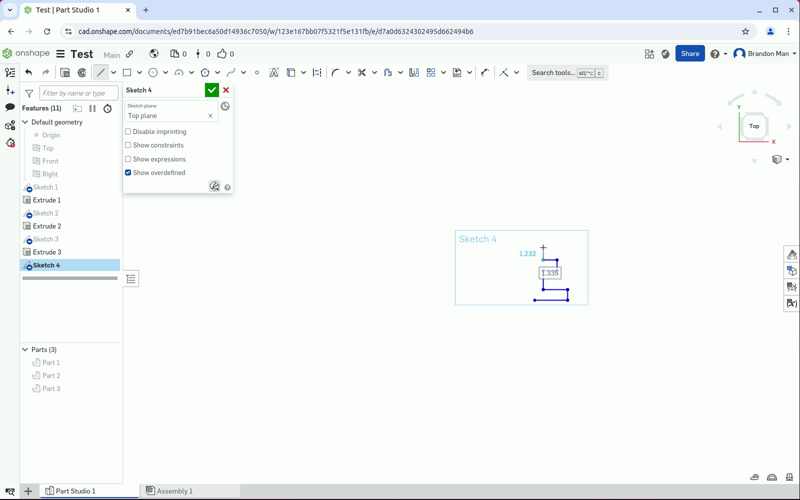
scroll(6)
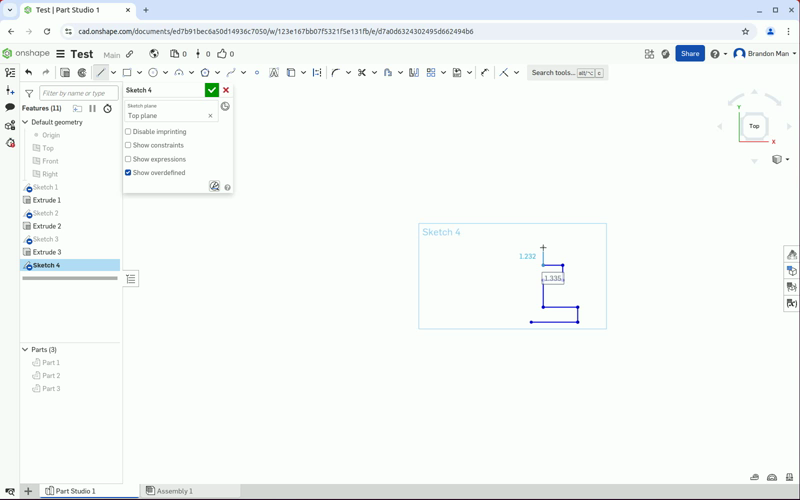
scroll(6)
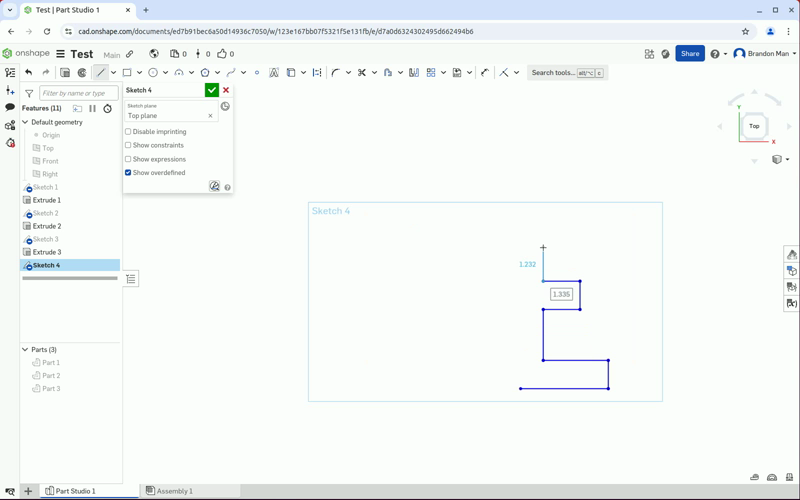
scroll(6)
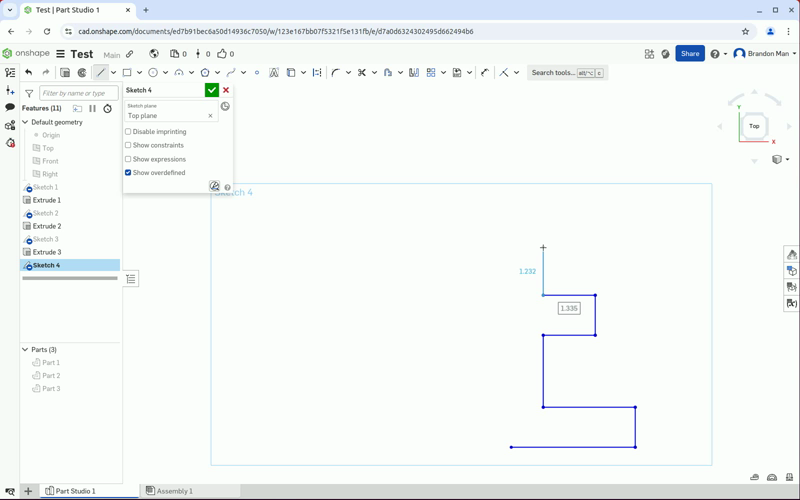
scroll(6)
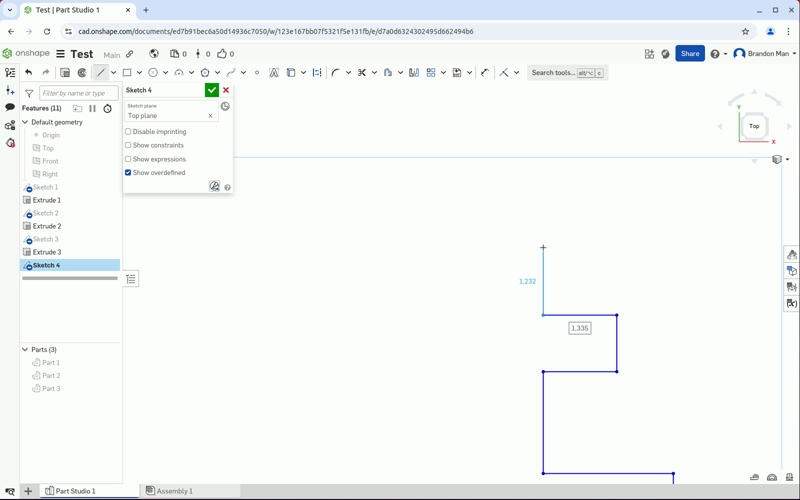
click(543, 247)
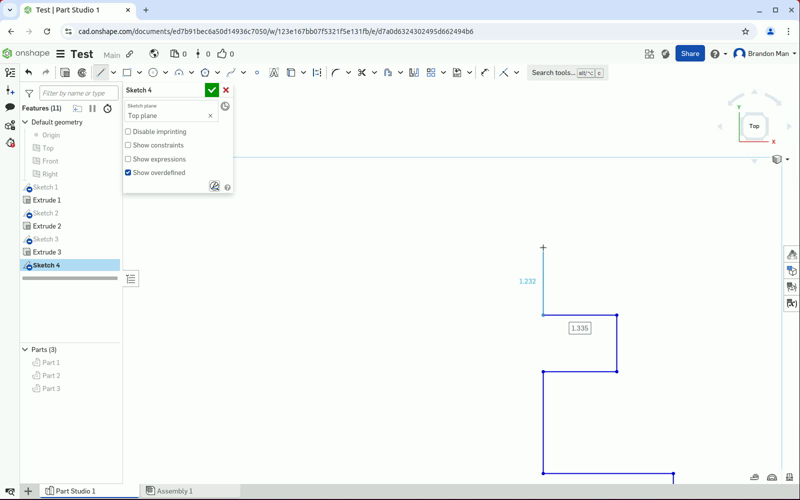
scroll(-6)
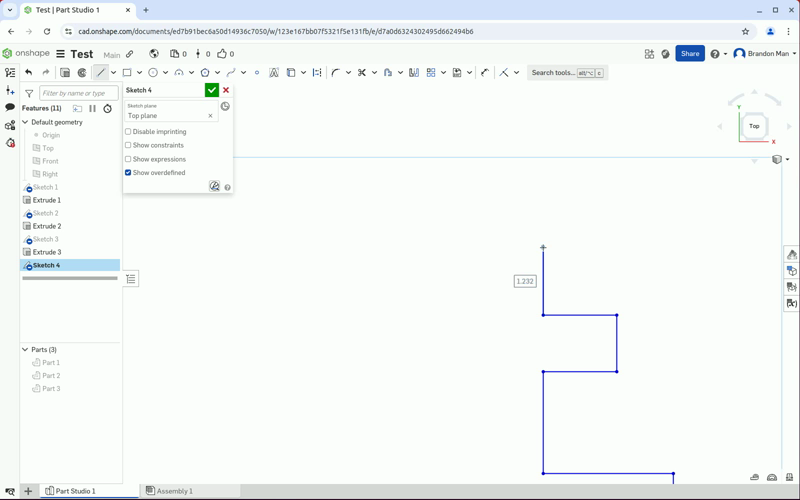
scroll(-6)
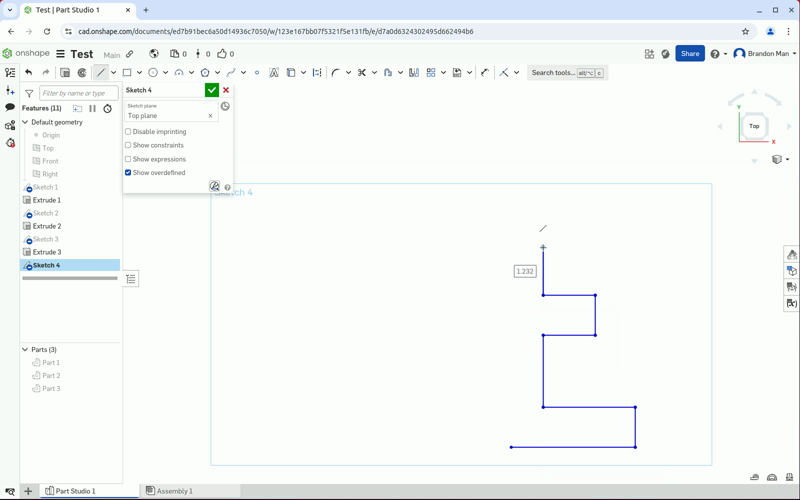
scroll(-6)
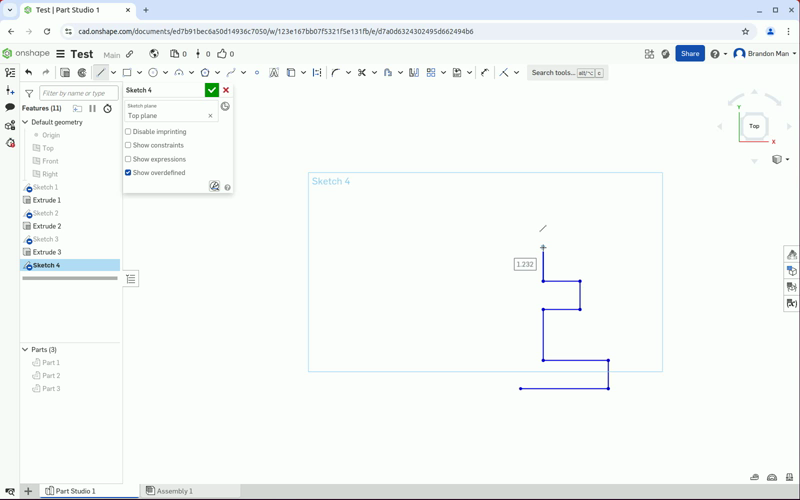
scroll(-6)
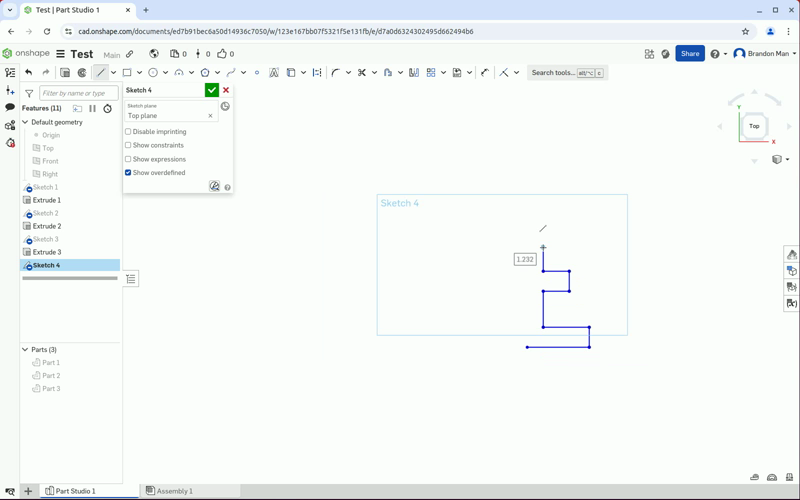
scroll(-6)
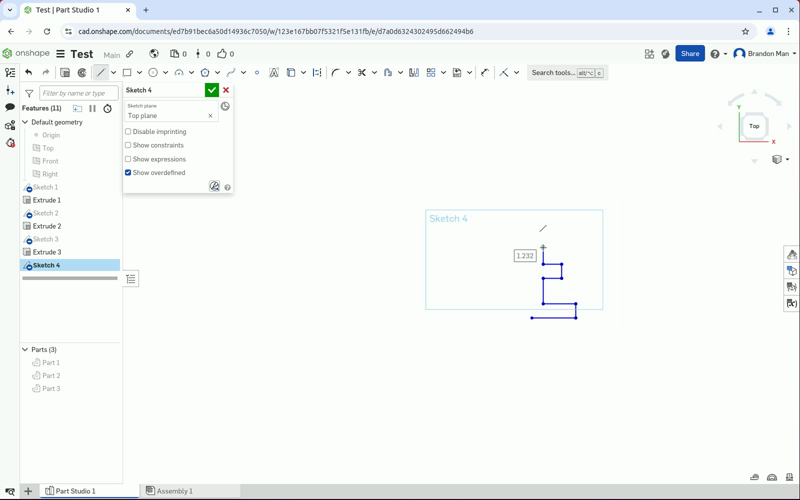
scroll(-6)
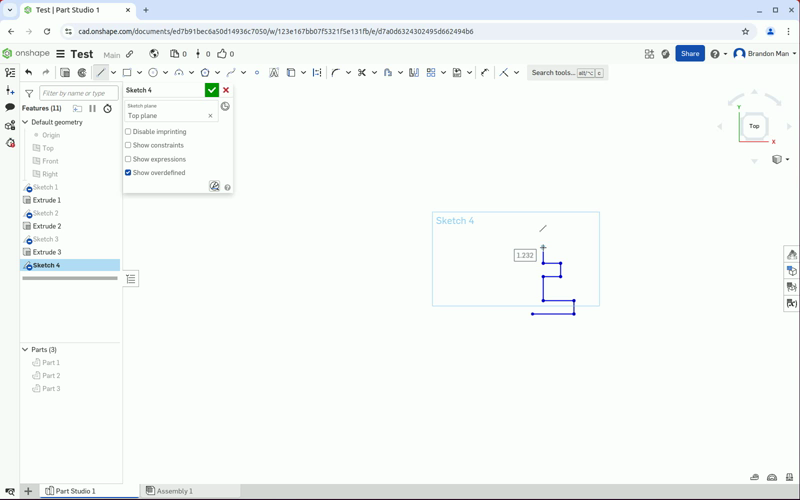
scroll(-6)
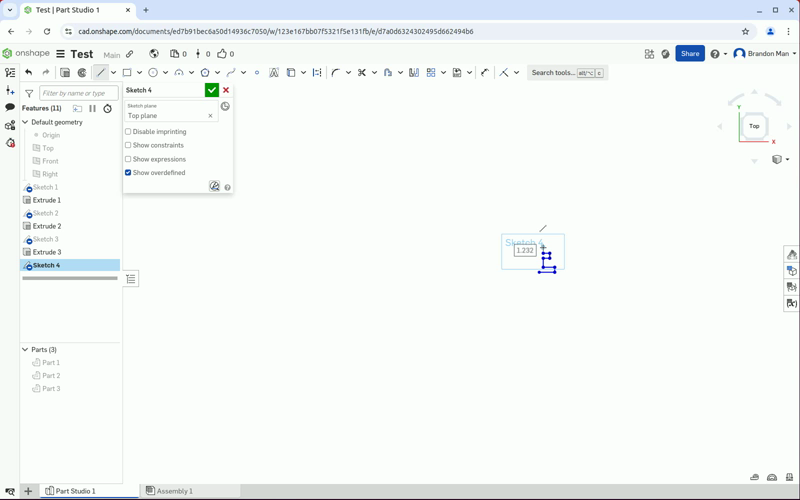
key_up(shift)
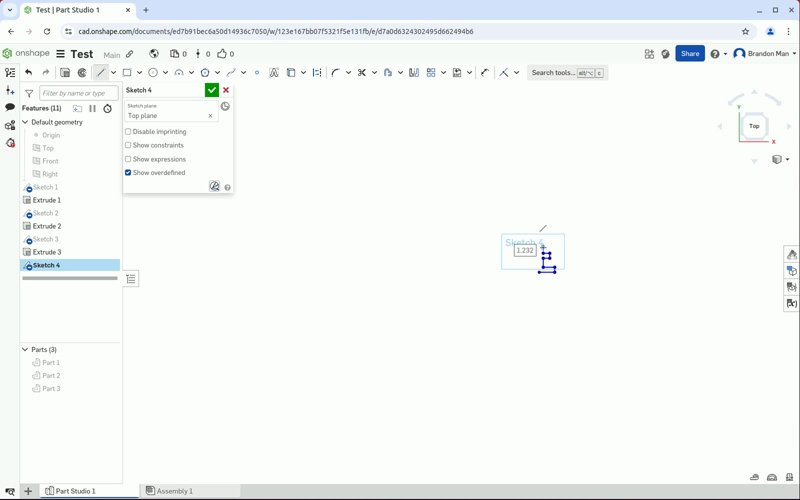
key_down(shift)
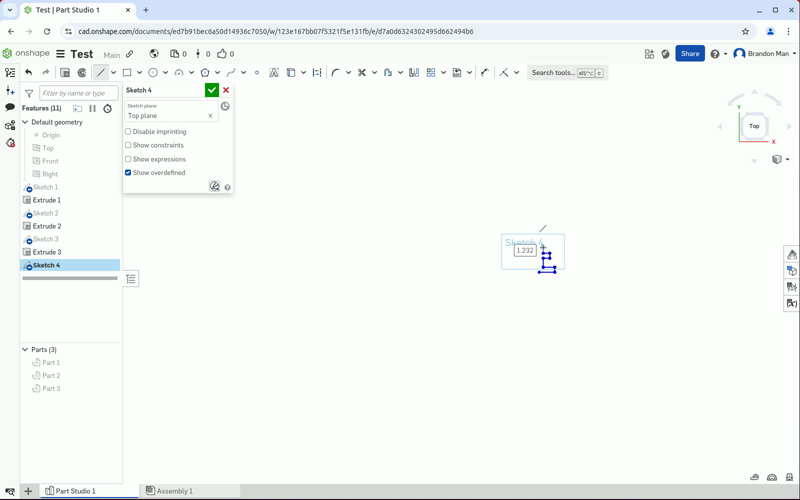
mouse_move(573, 247)
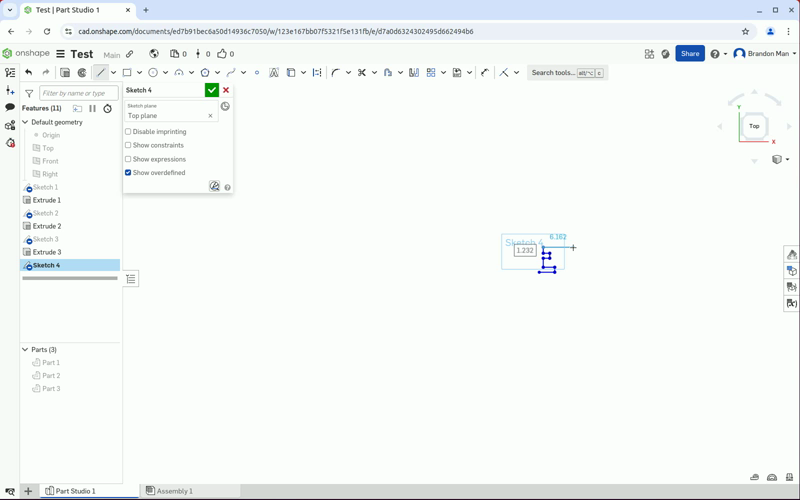
mouse_move(554, 247)
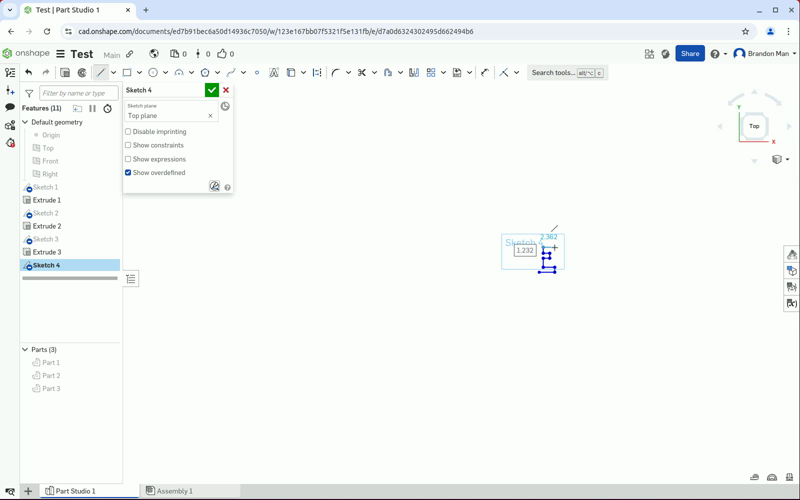
click(554, 247)
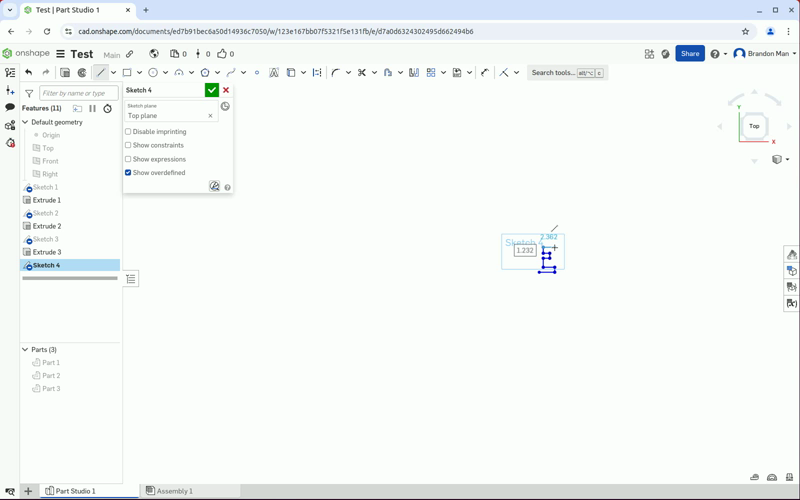
key_up(shift)
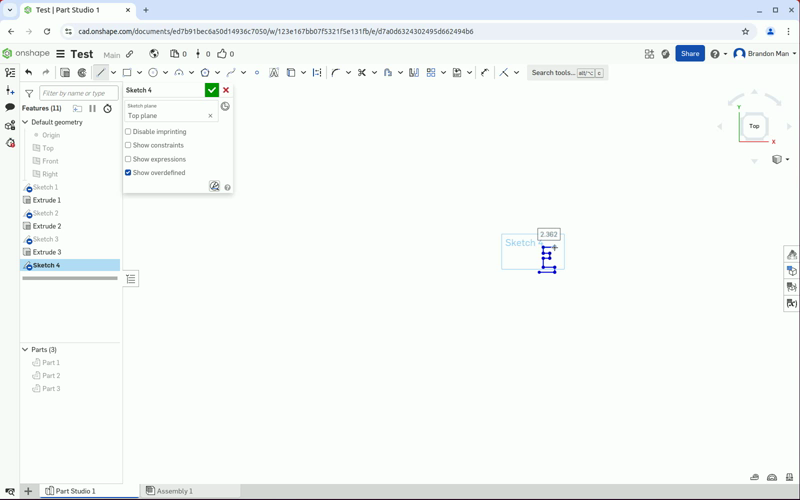
key_down(shift)
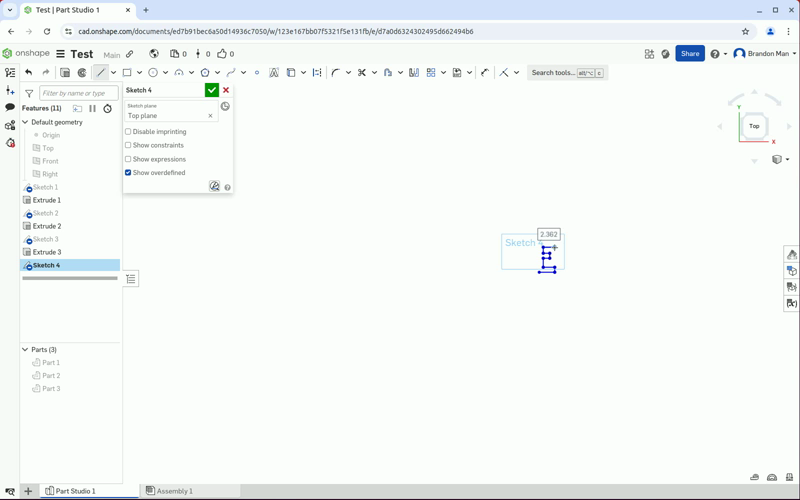
mouse_move(584, 247)
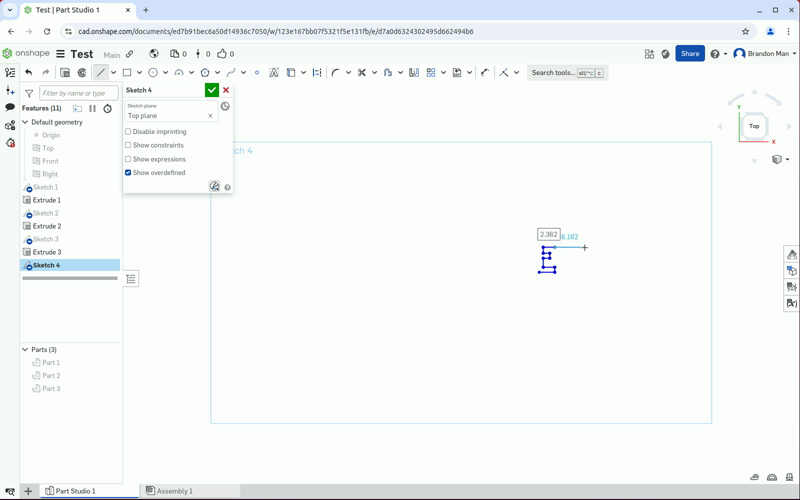
mouse_move(554, 240)
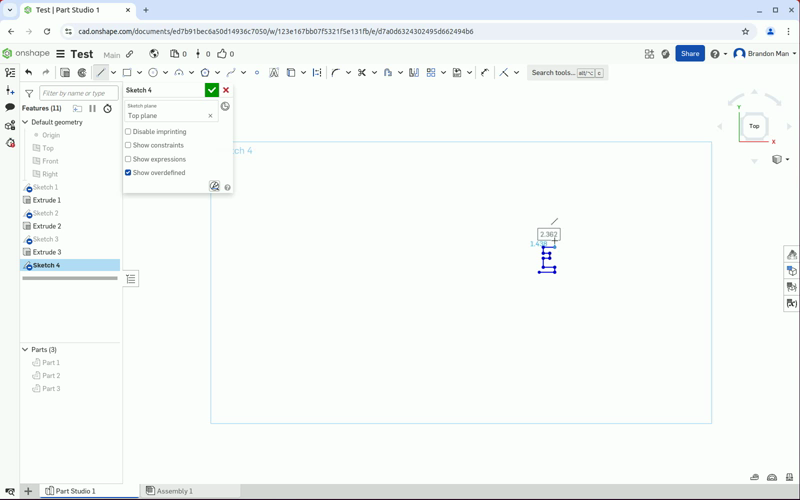
scroll(6)
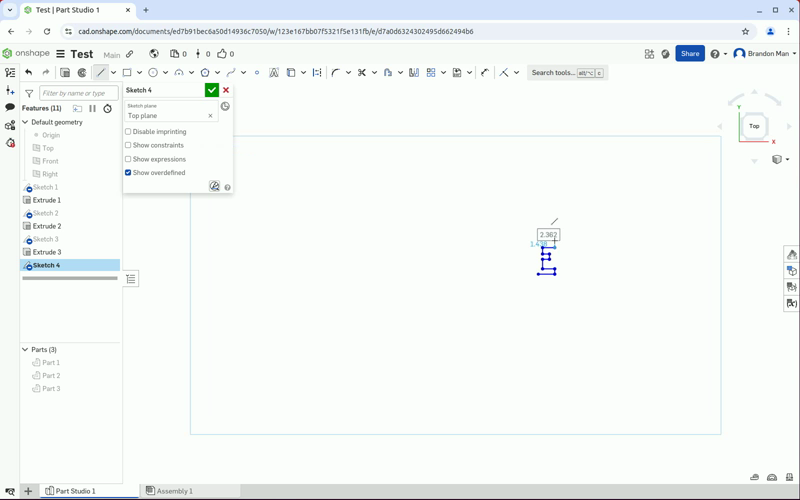
scroll(6)
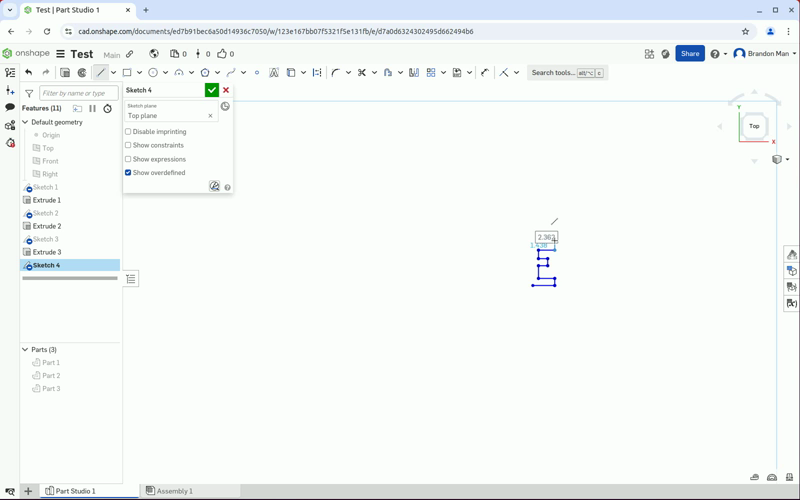
scroll(6)
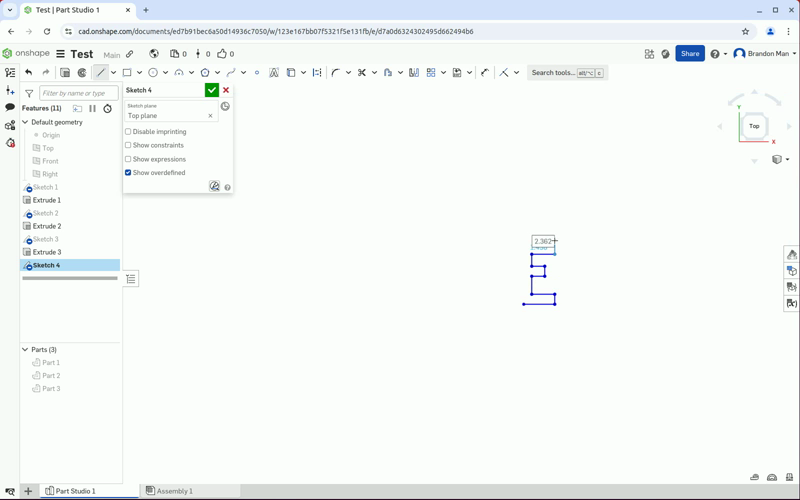
scroll(6)
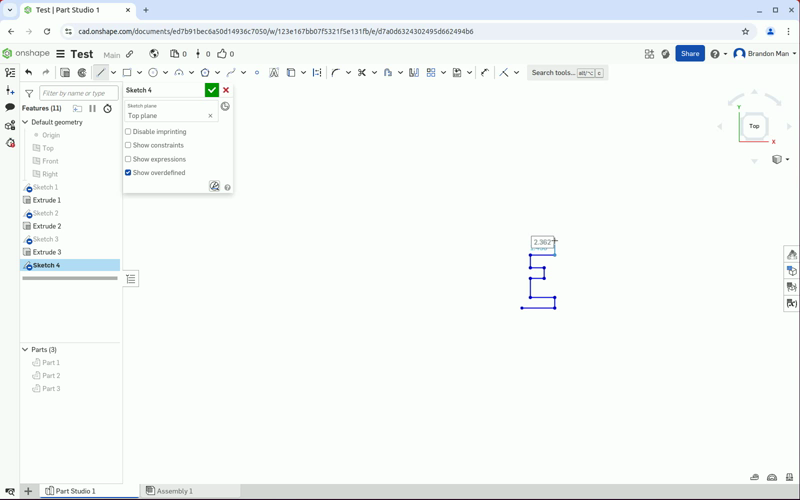
scroll(6)
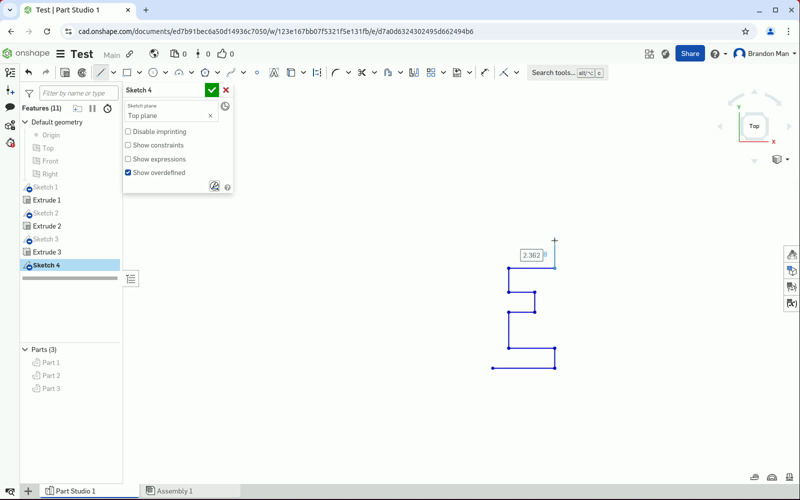
scroll(6)
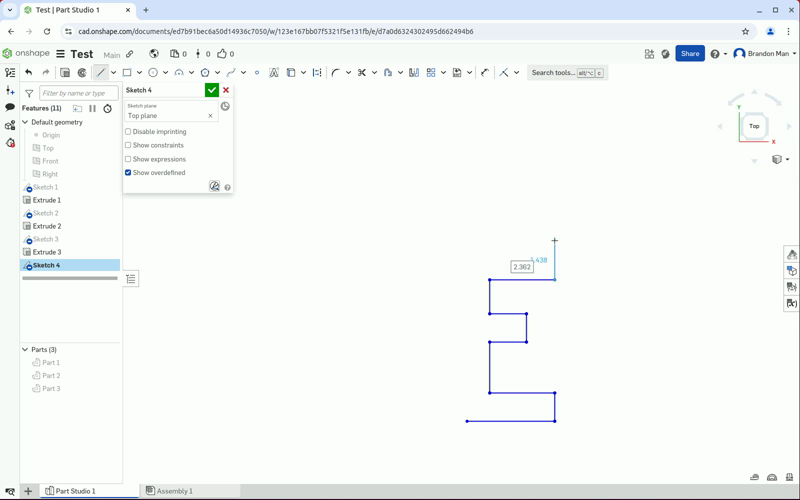
scroll(6)
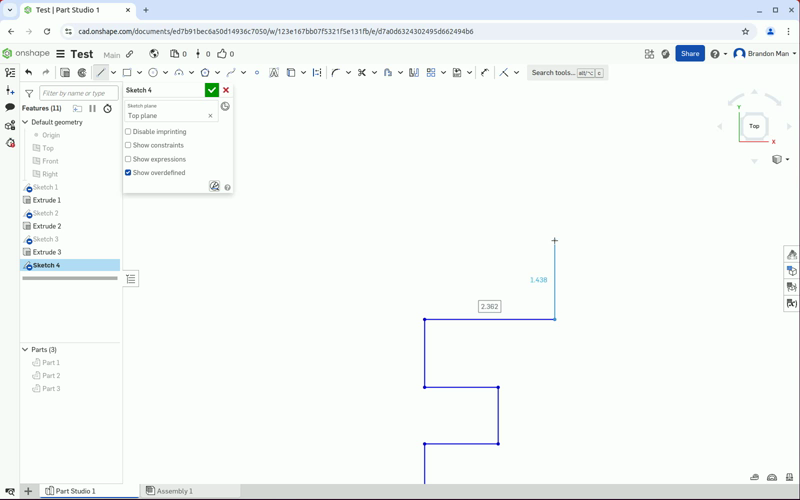
click(554, 240)
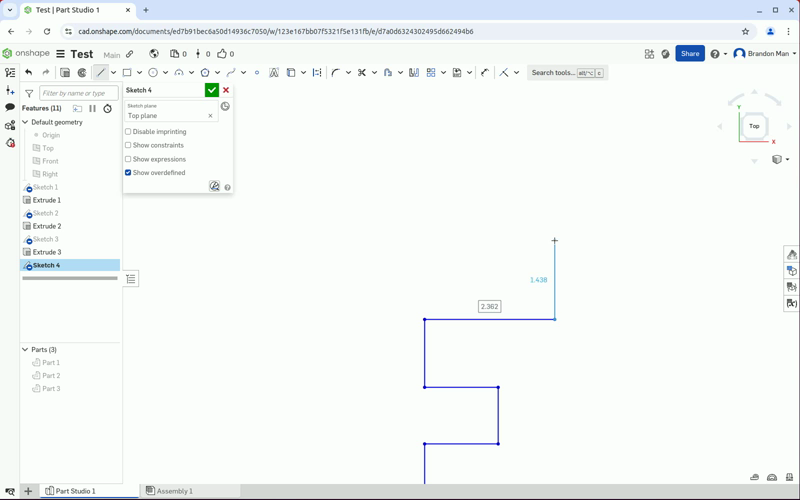
scroll(-6)
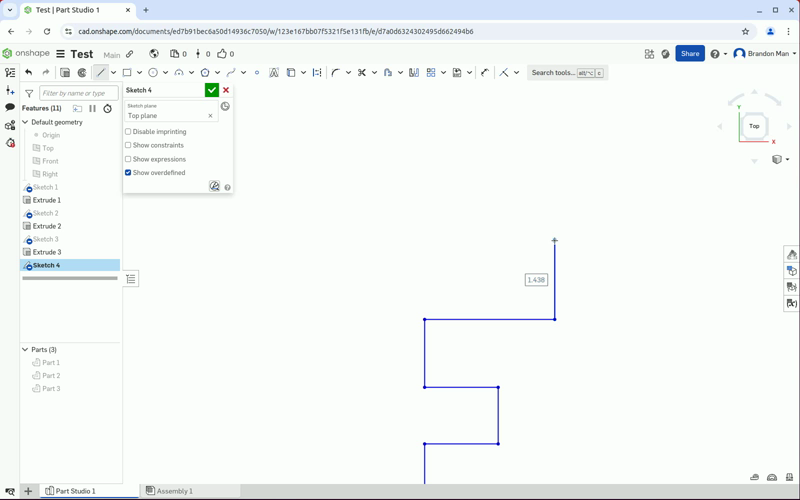
scroll(-6)
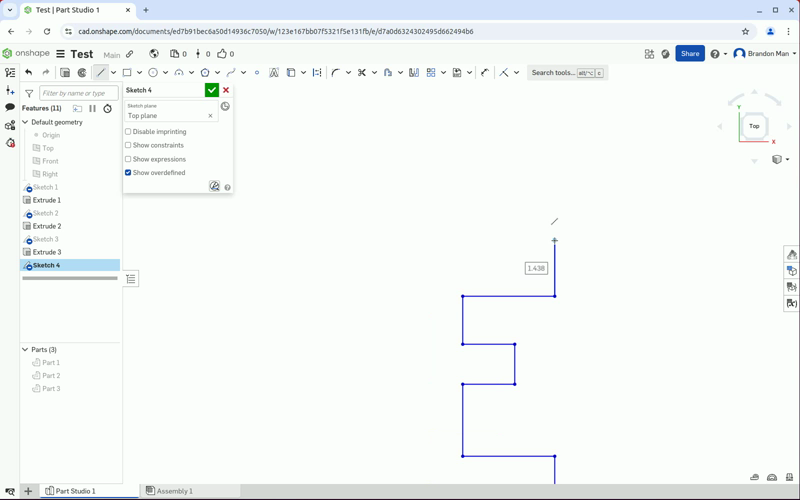
scroll(-6)
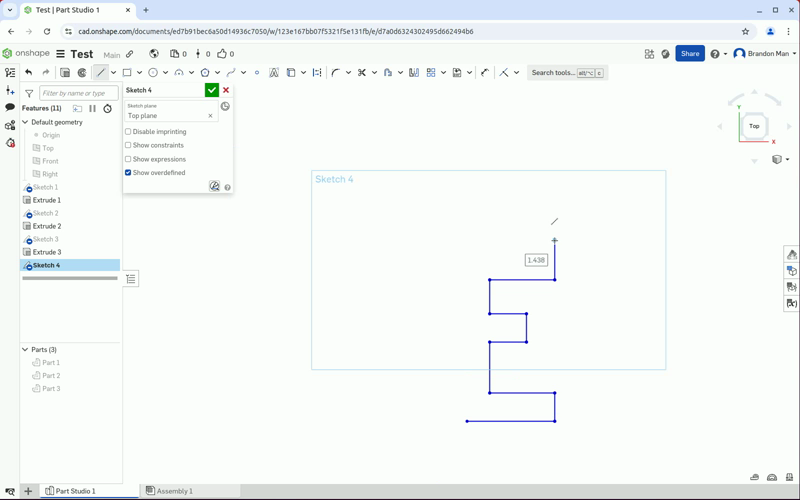
scroll(-6)
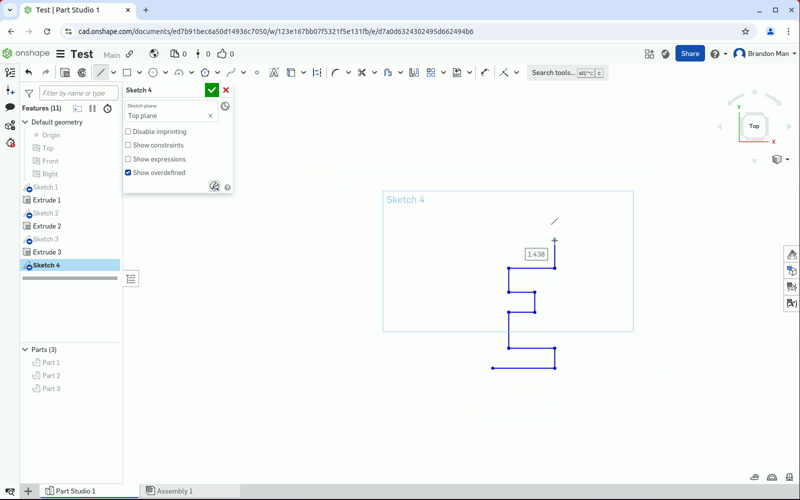
scroll(-6)
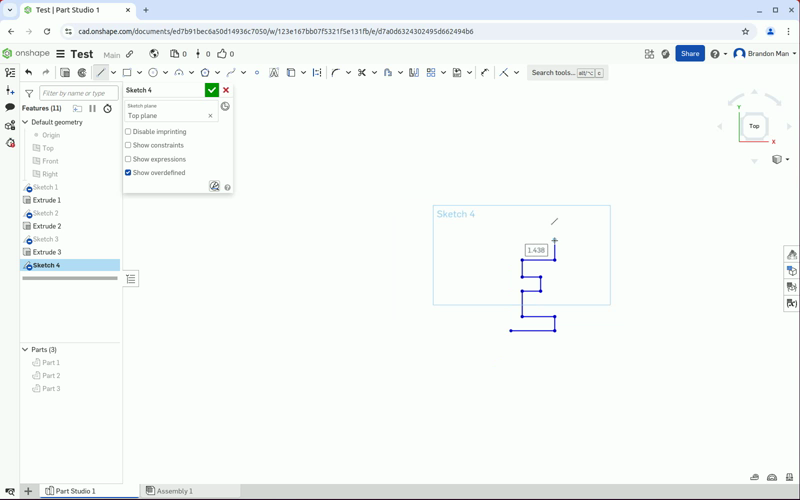
scroll(-6)
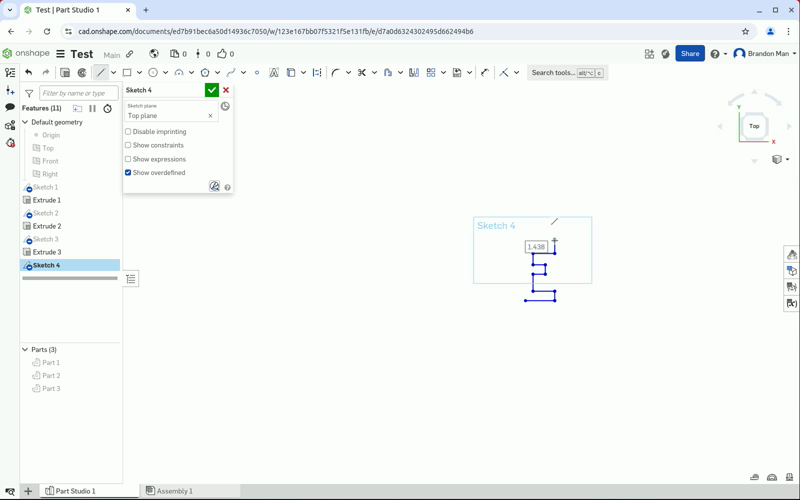
scroll(-6)
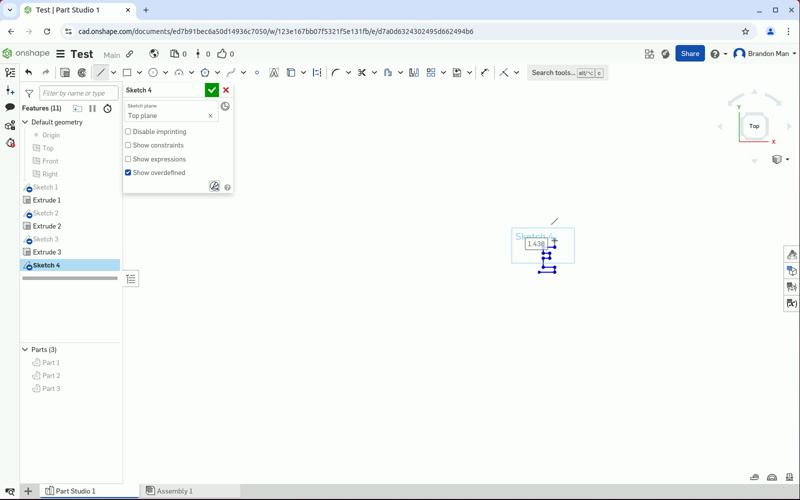
key_up(shift)
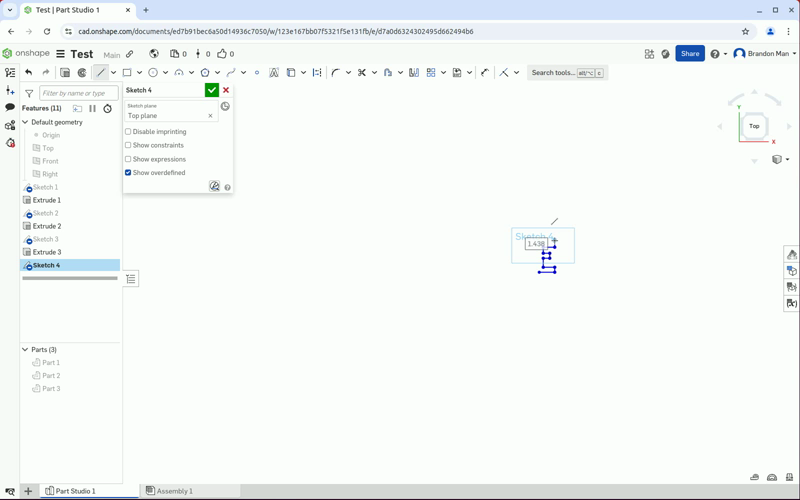
key_down(shift)
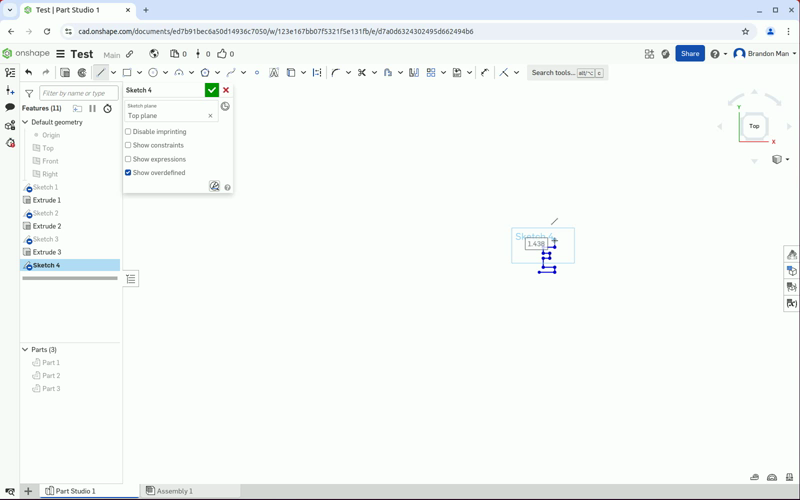
mouse_move(584, 240)
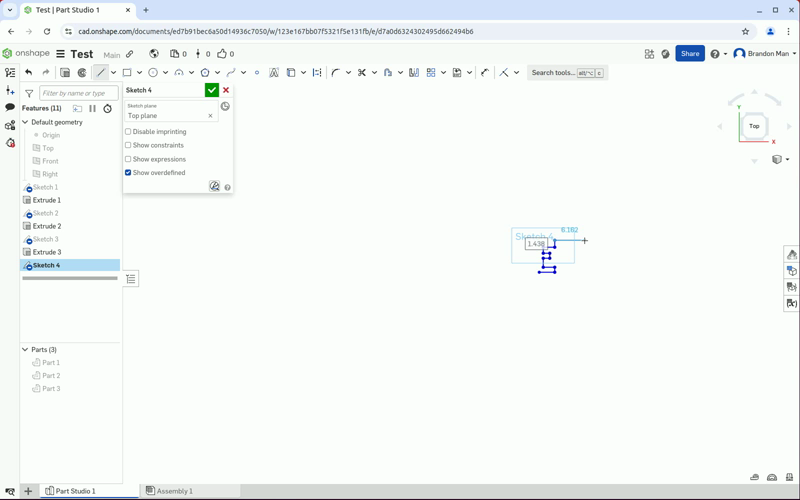
mouse_move(539, 240)
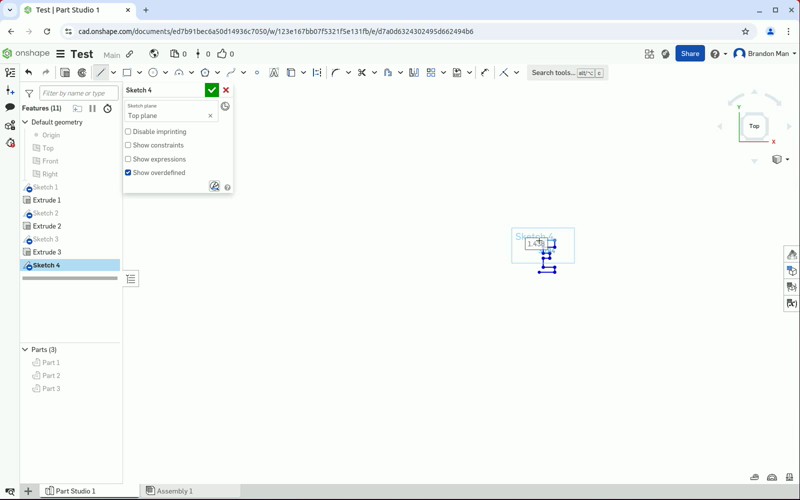
click(539, 240)
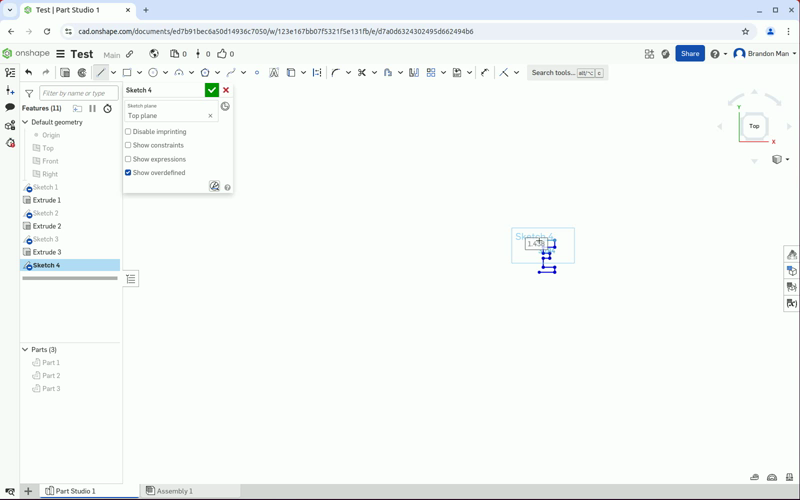
key_up(shift)
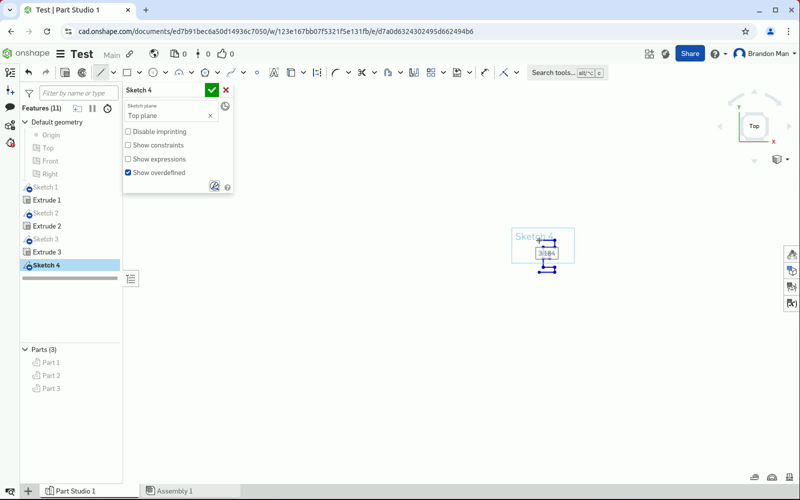
mouse_move(569, 240)
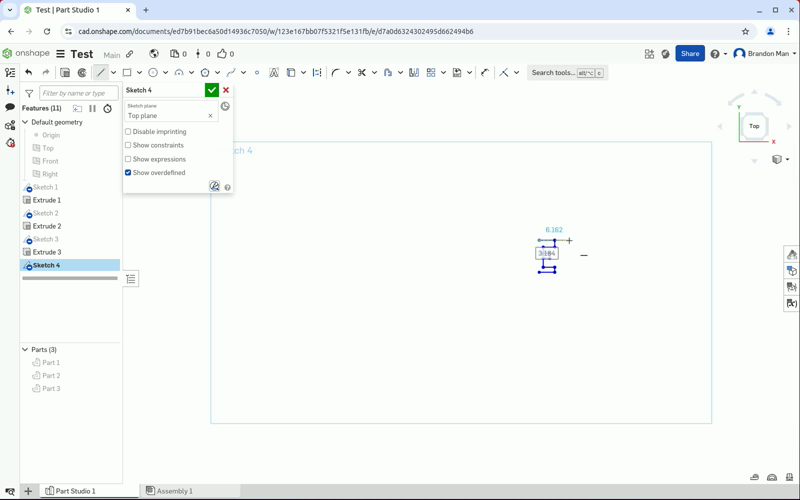
key_down(shift)
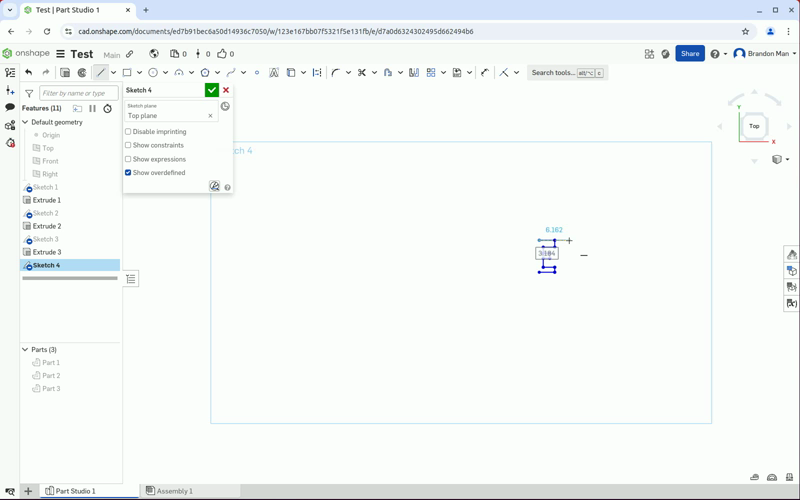
mouse_move(539, 272)
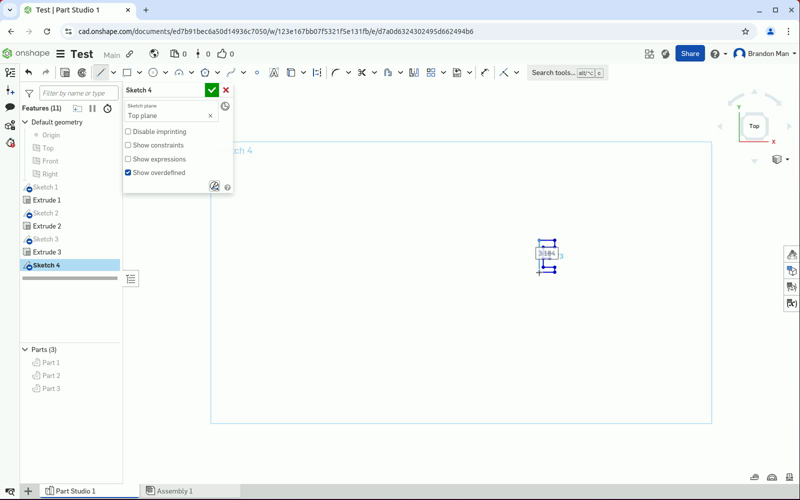
key_up(shift)
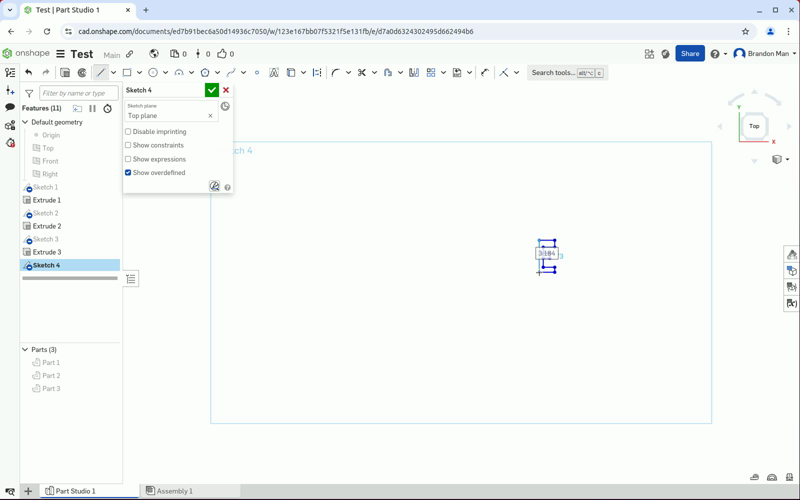
click(539, 272)
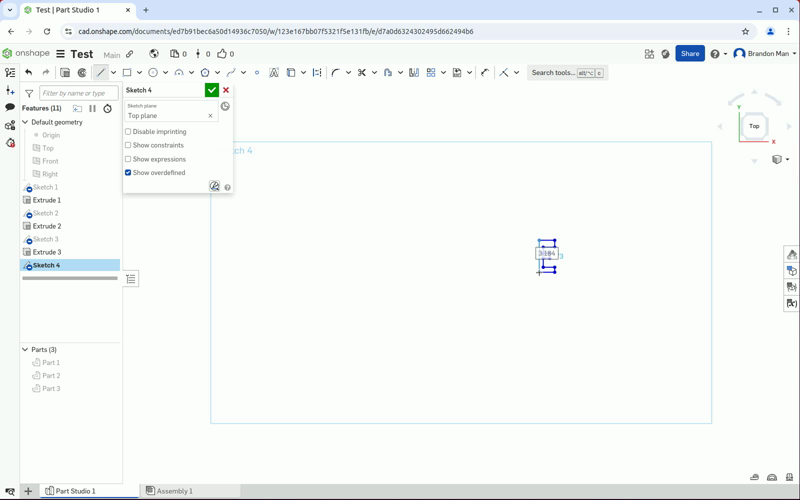
key(esc)
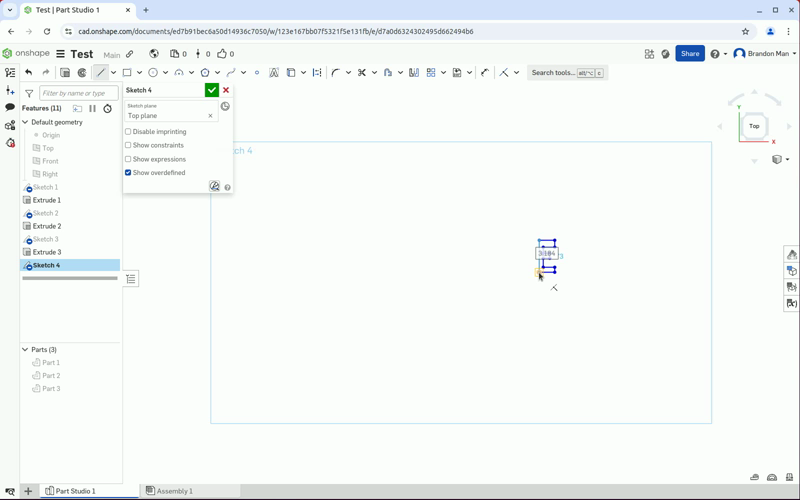
mouse_move(540, 259)
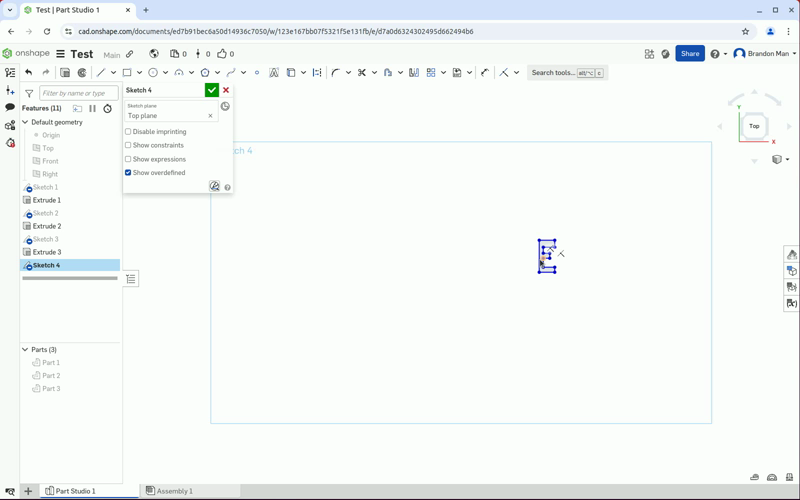
scroll(6)
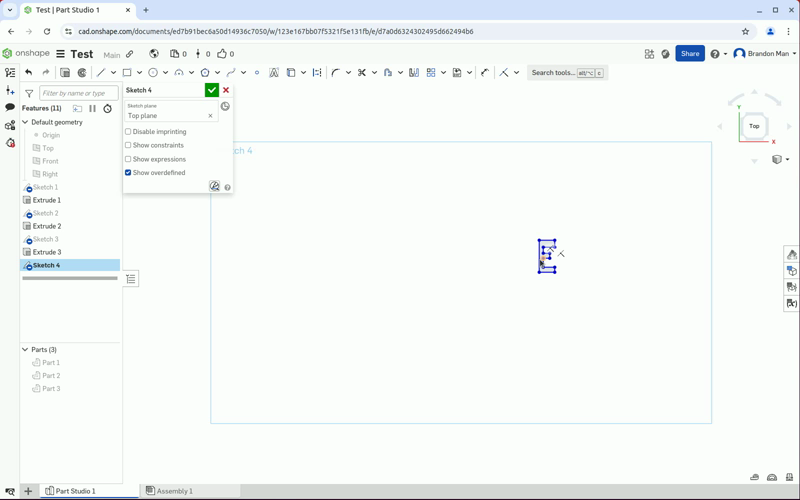
scroll(6)
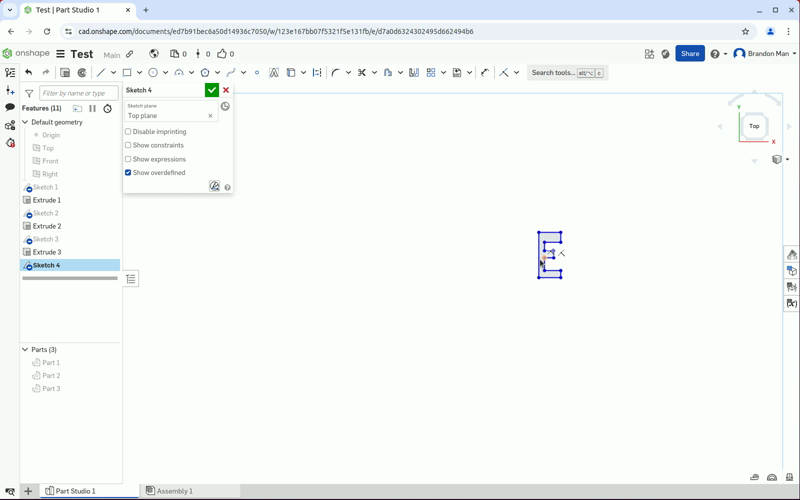
scroll(6)
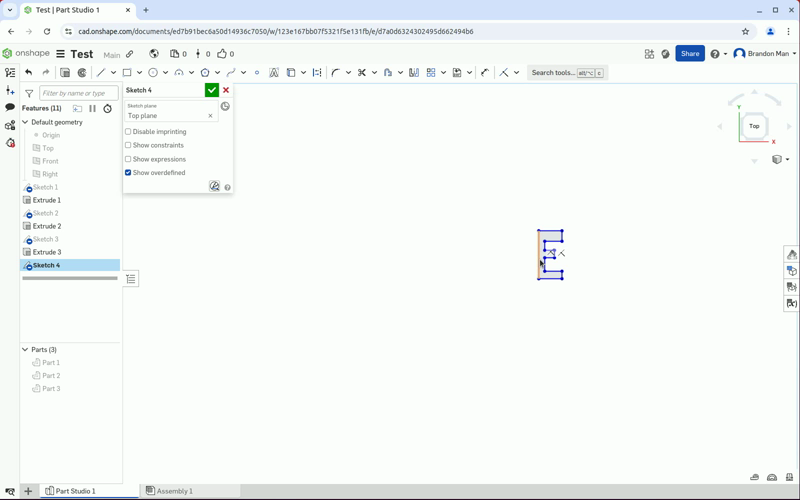
scroll(6)
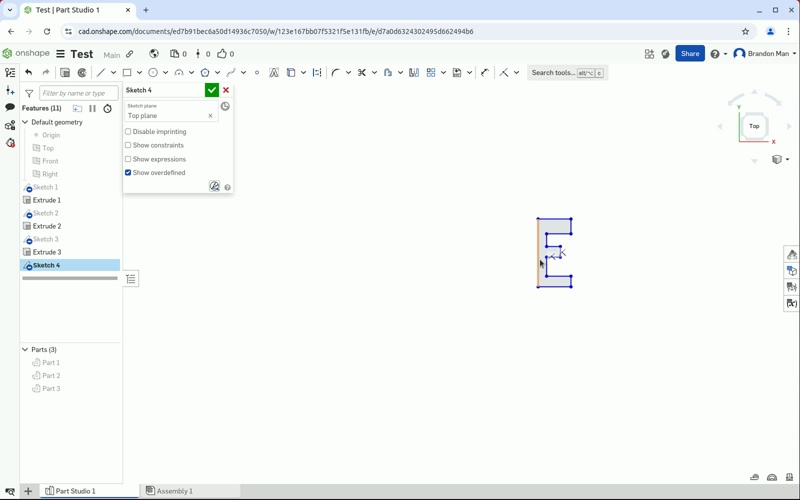
scroll(6)
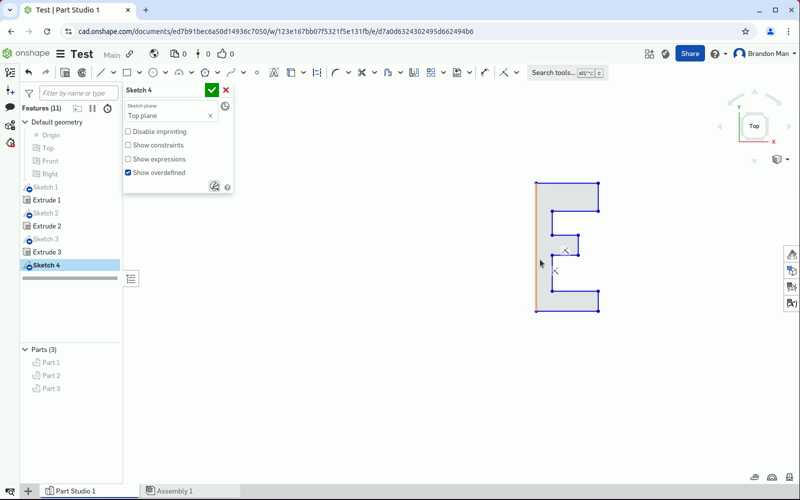
scroll(6)
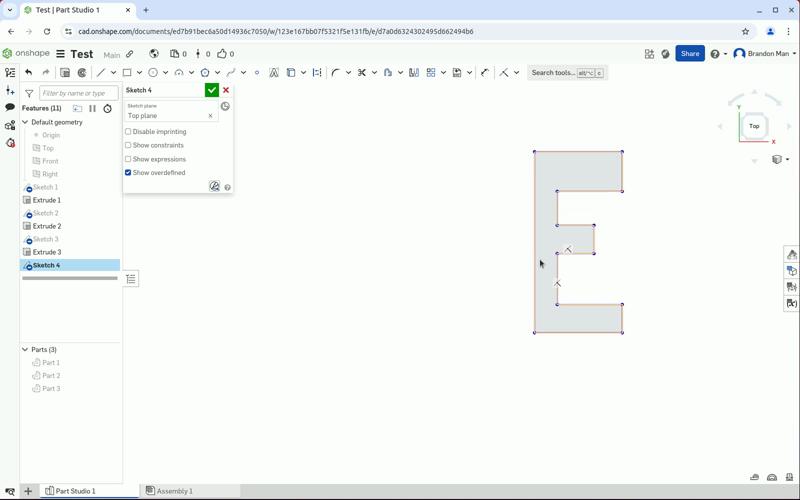
scroll(6)
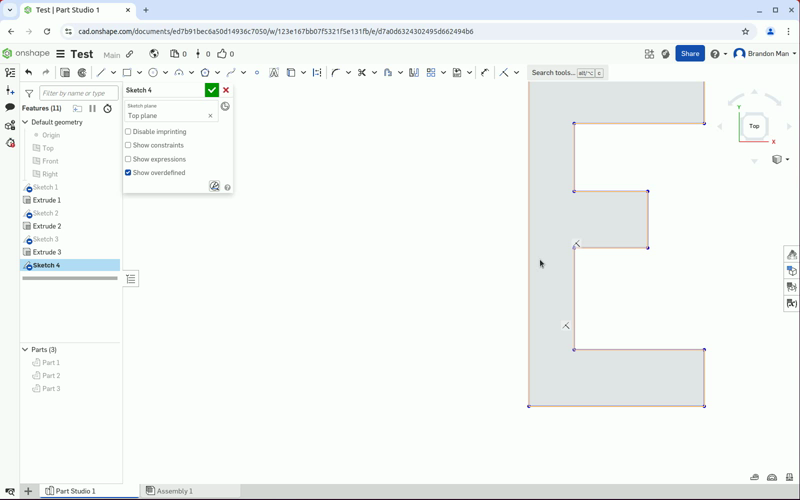
click(540, 259)
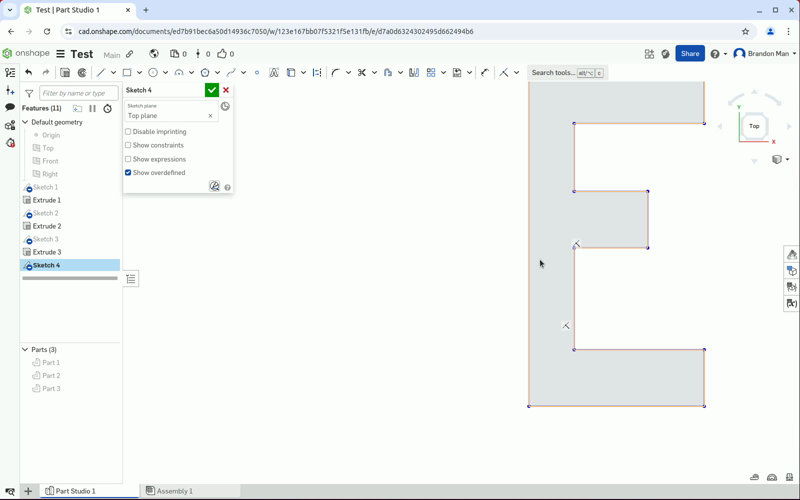
scroll(-6)
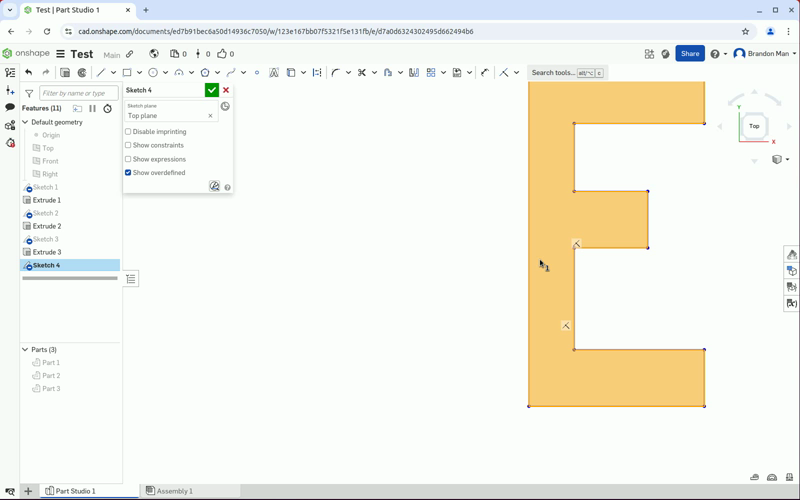
scroll(-6)
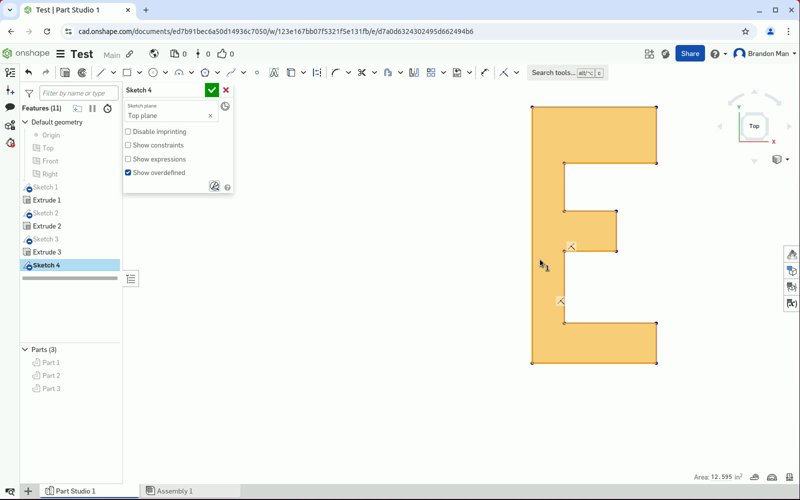
scroll(-6)
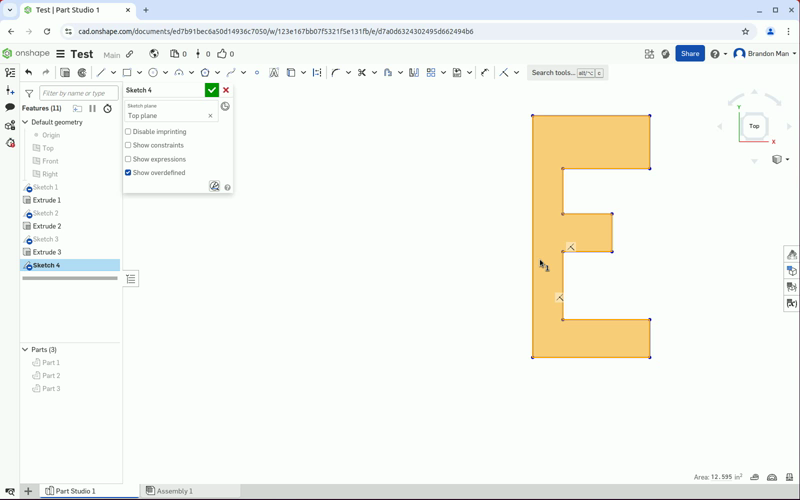
scroll(-6)
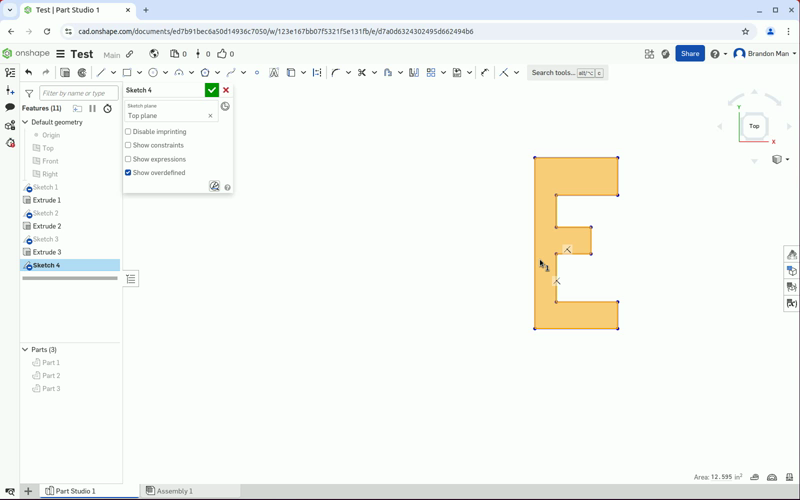
scroll(-6)
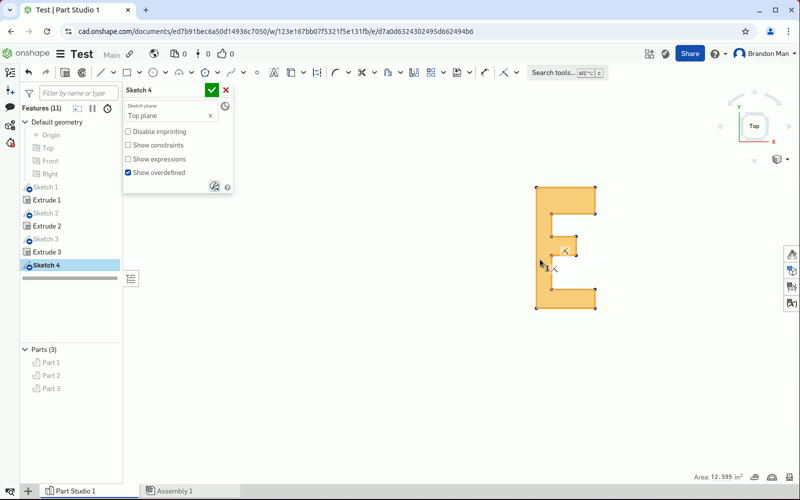
scroll(-6)
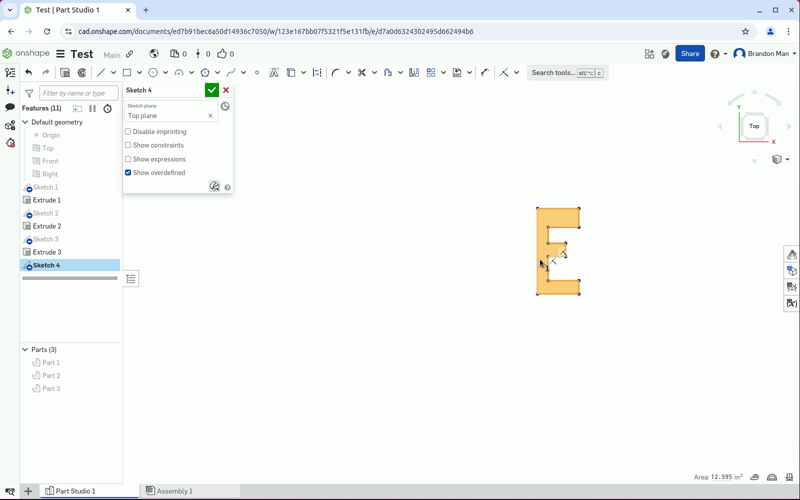
scroll(-6)
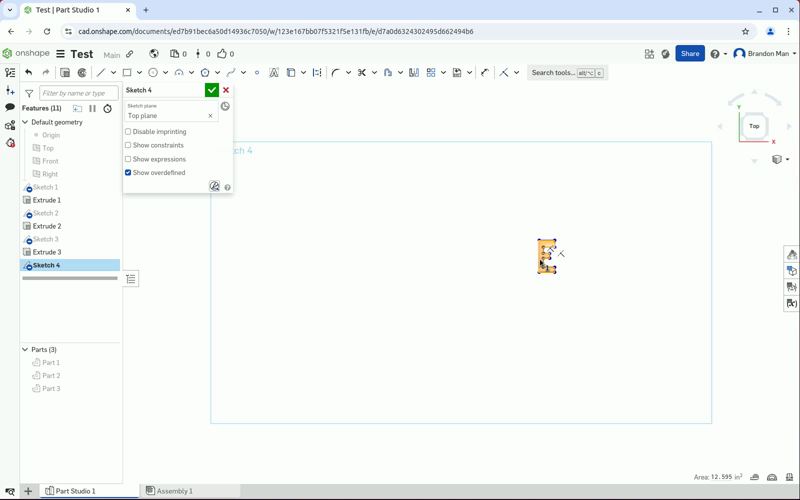
mouse_move(73, 352)
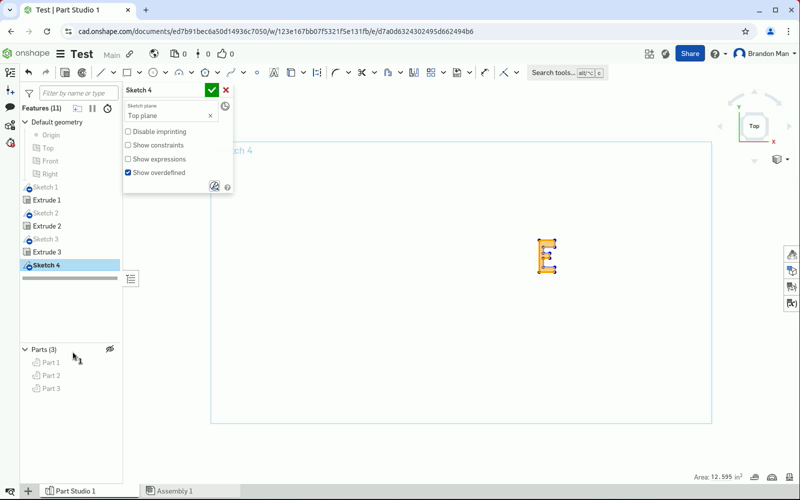
key(shift+y)
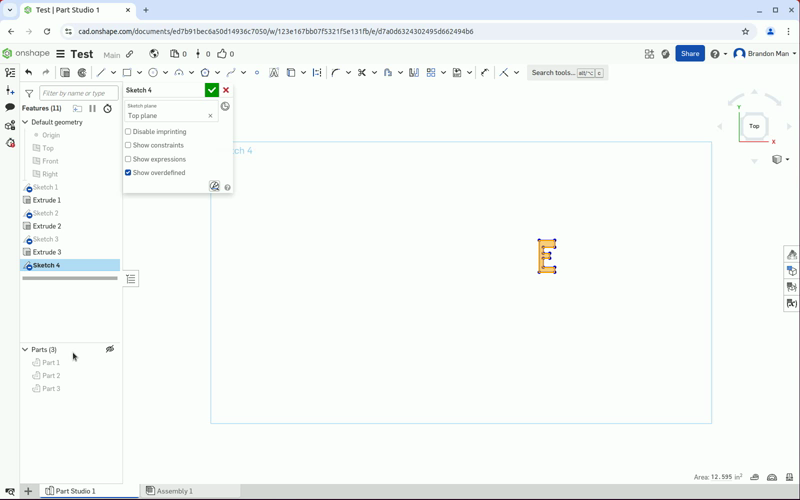
key(shift+e)
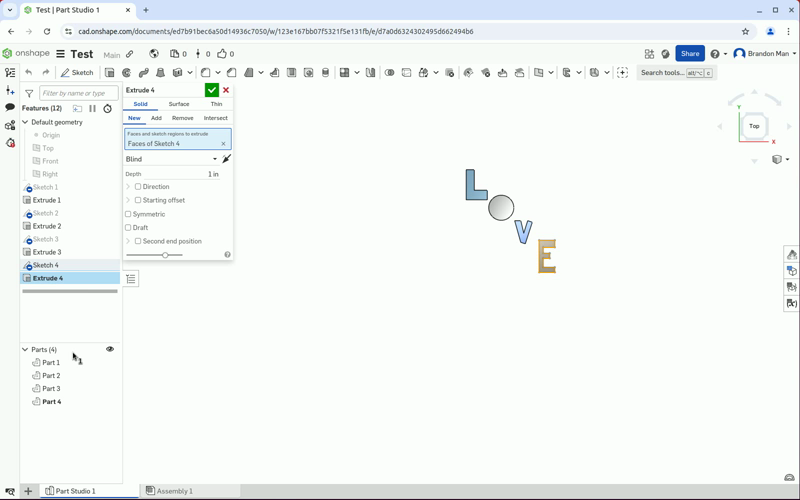
mouse_move(143, 106)
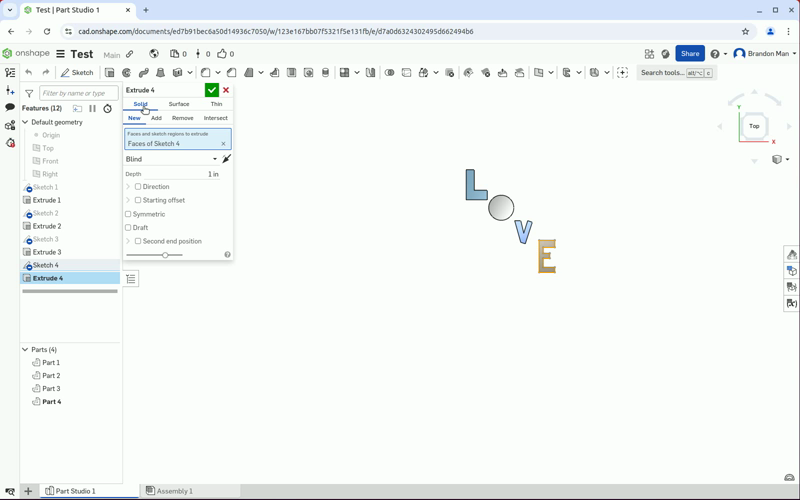
click(143, 106)
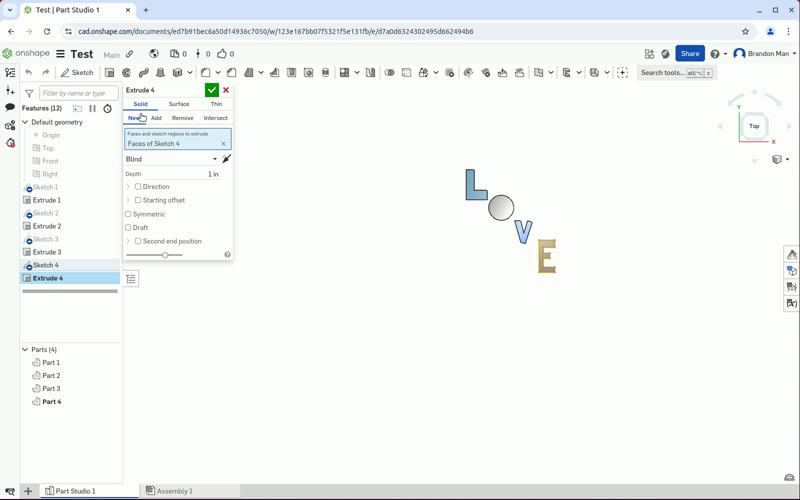
mouse_move(137, 120)
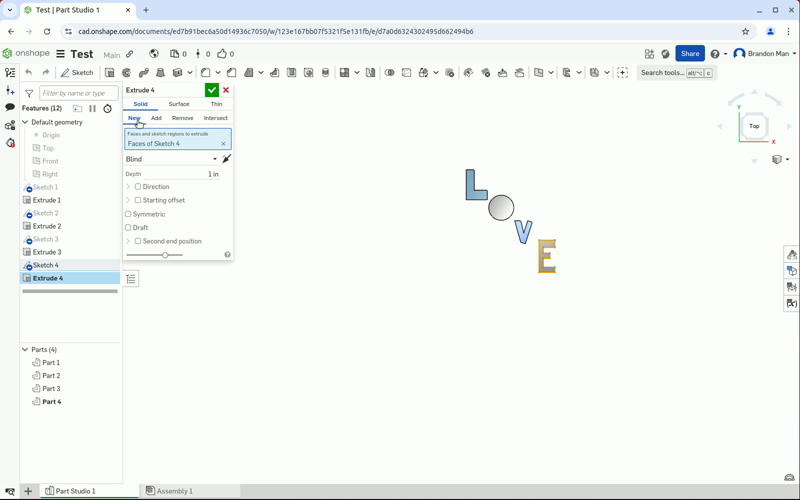
click(137, 120)
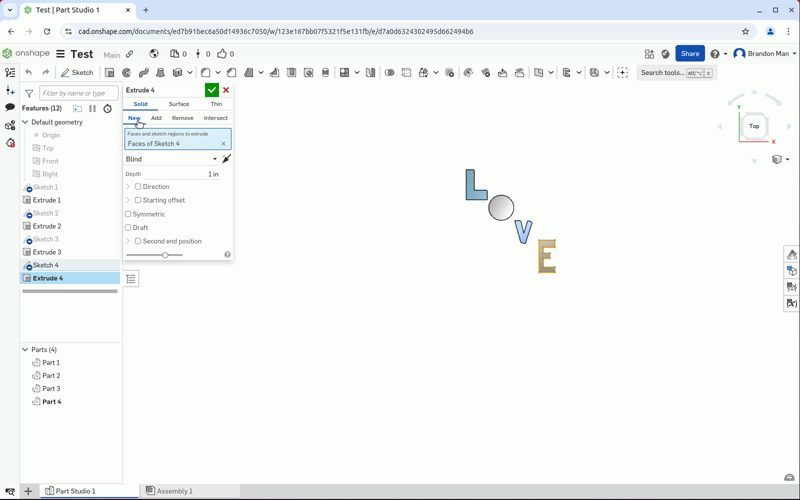
key(tab, 4)
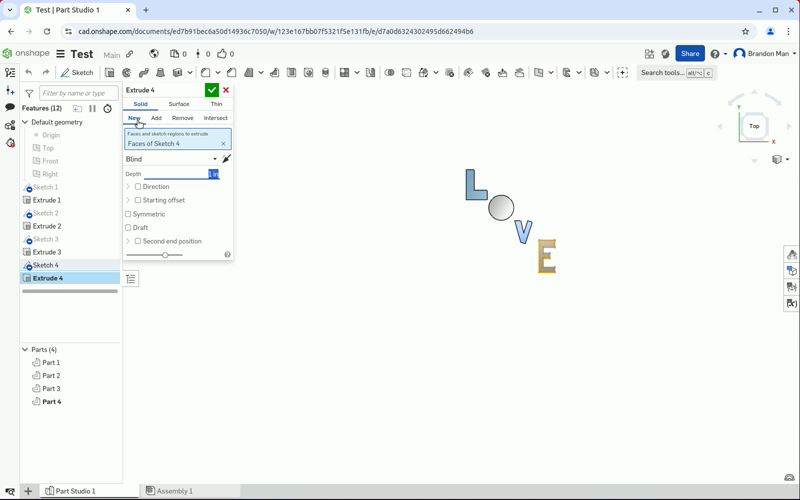
text(3.37)
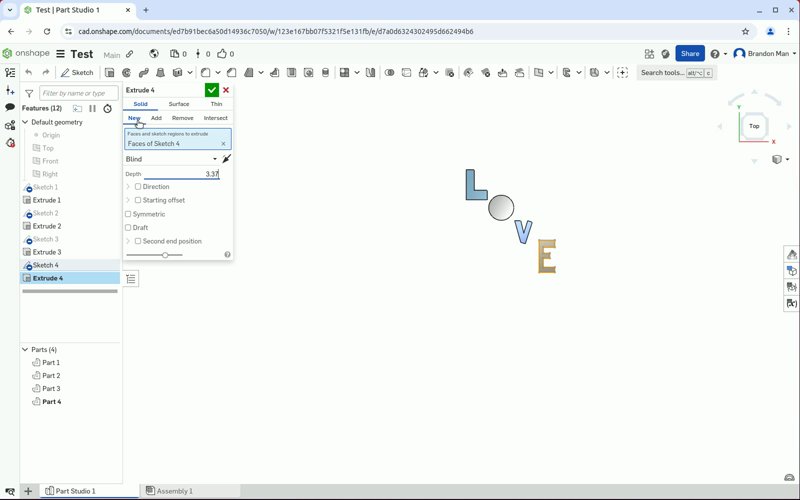
key(enter)
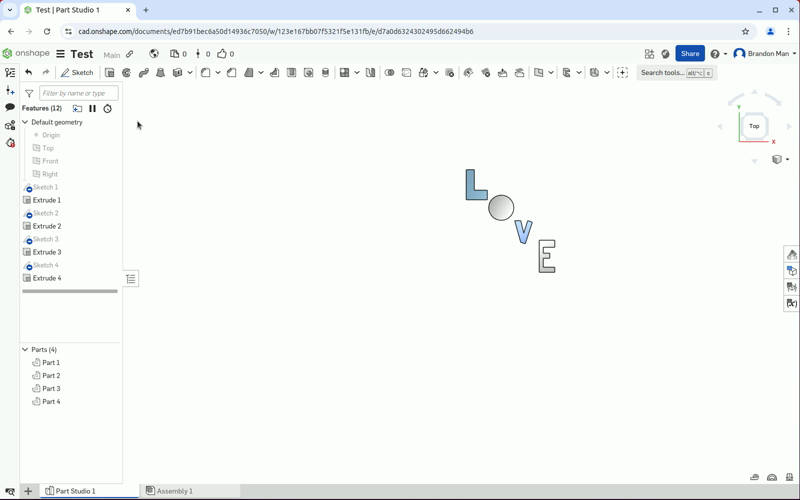
key(shift+h)
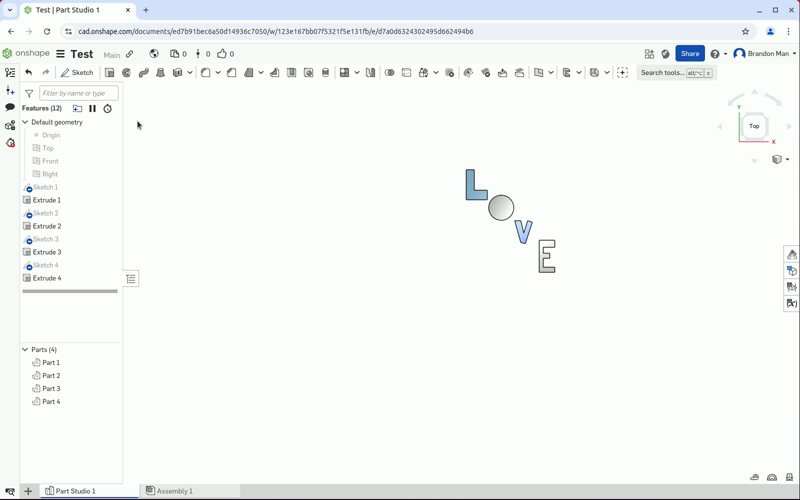
key(shift+h)
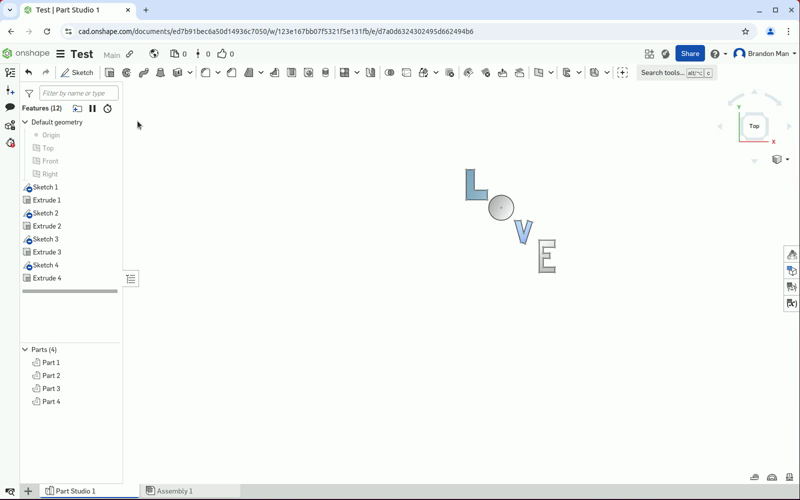
key(shift+7)
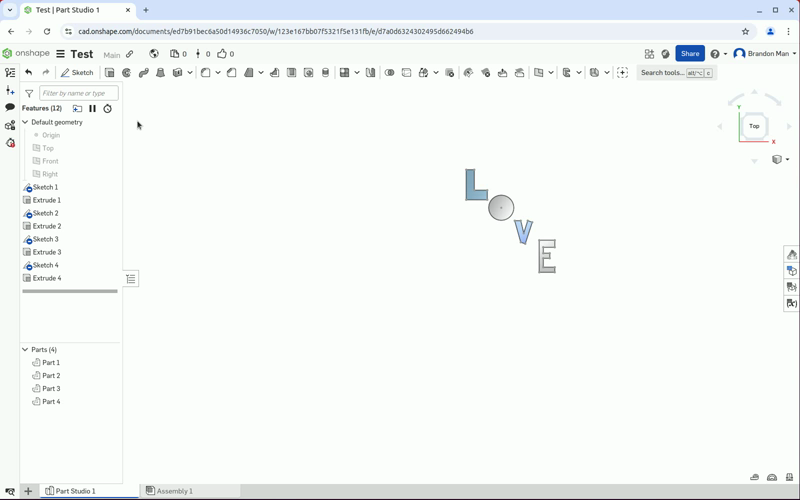
key(up, 3)
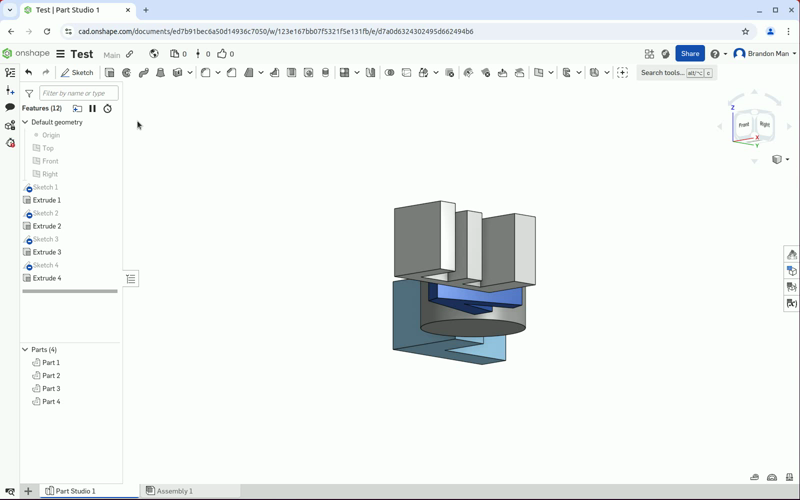
key(left, 3)
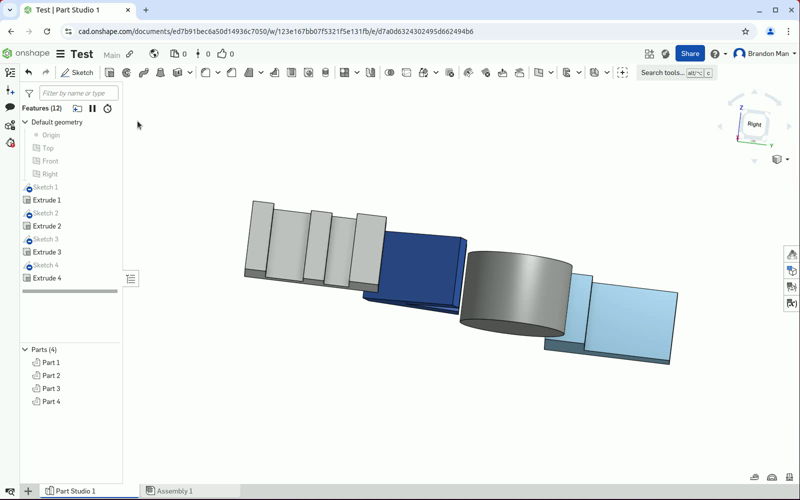
key(right, 3)
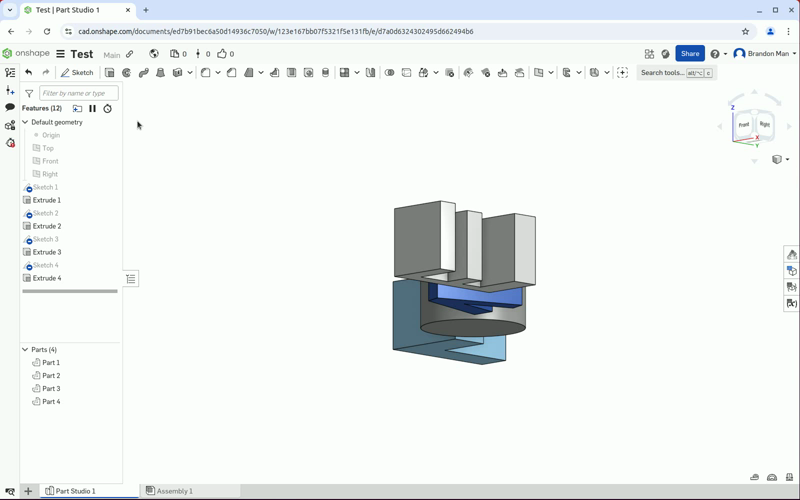
key(down, 3)
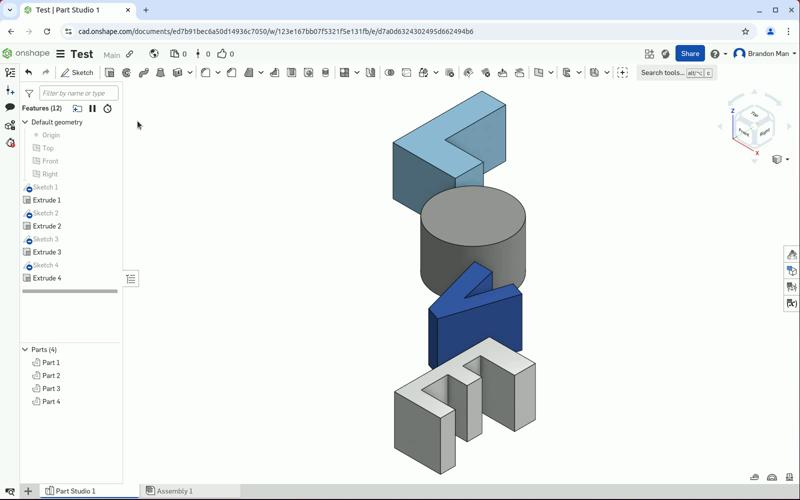
mouse_move(73, 189)
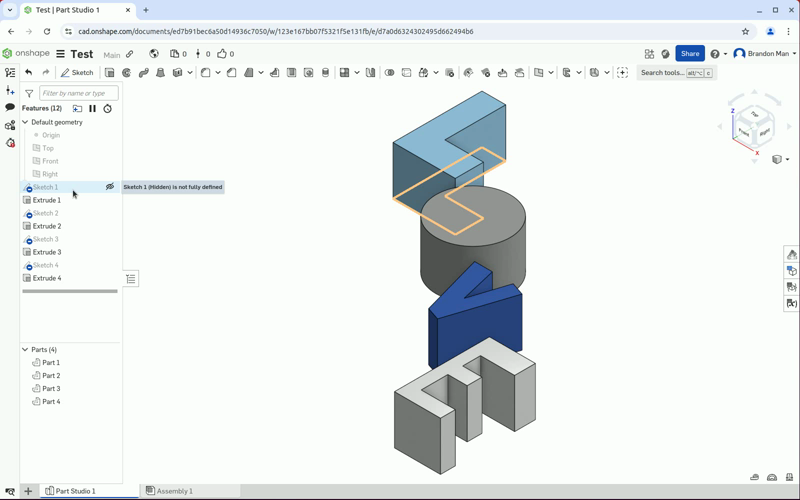
click(73, 189)